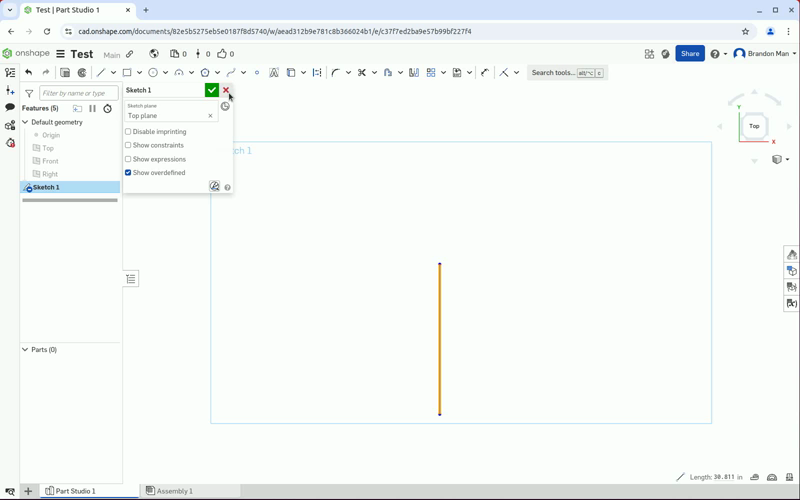
key(shift+h)
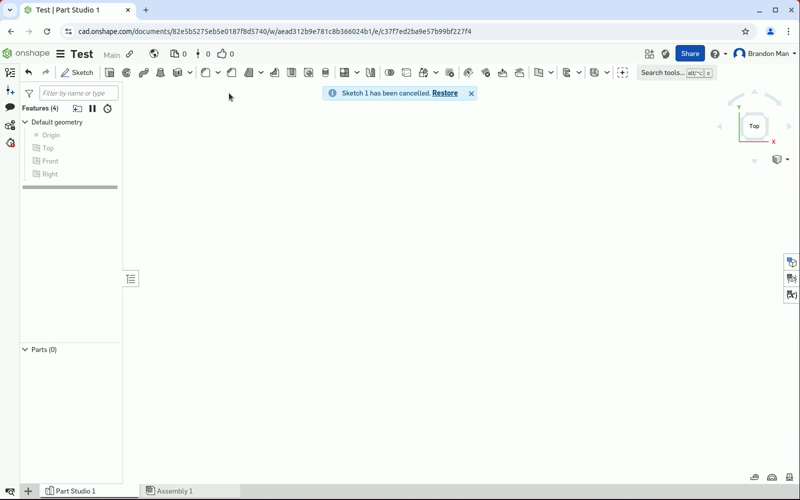
mouse_move(73, 352)
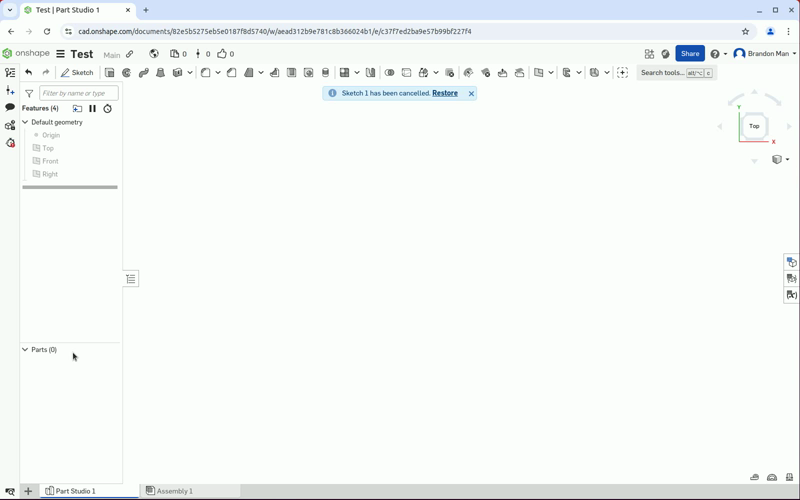
key(y)
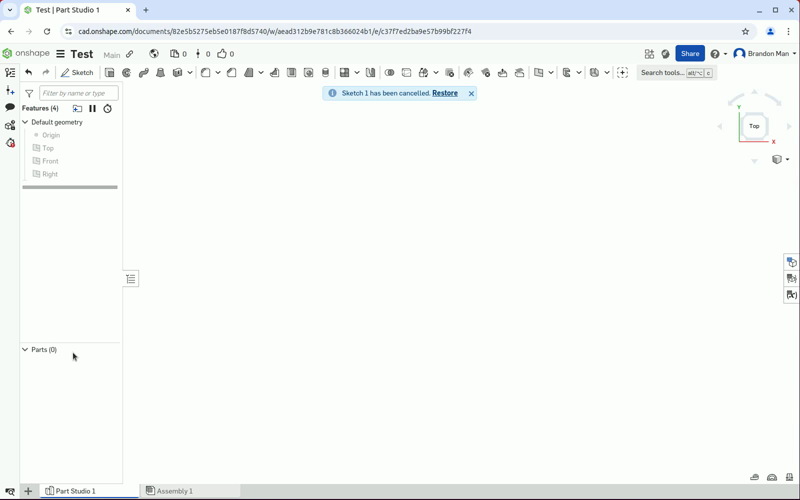
key(shift+p)
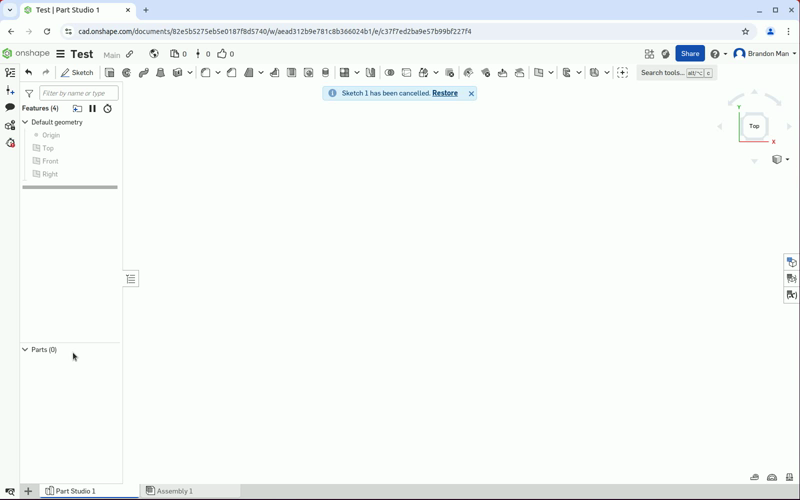
key(space)
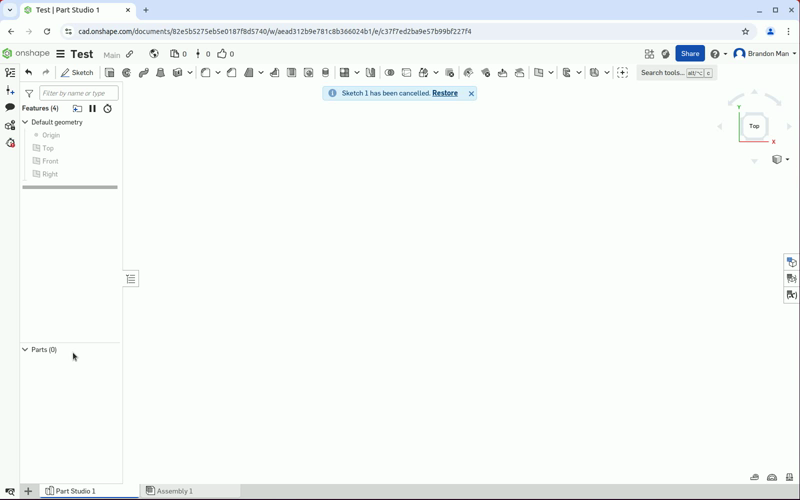
key_down(shift)
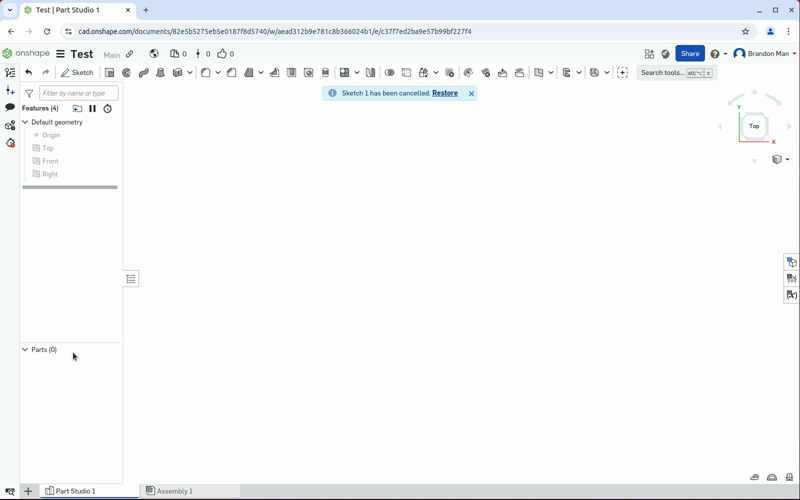
key(up)
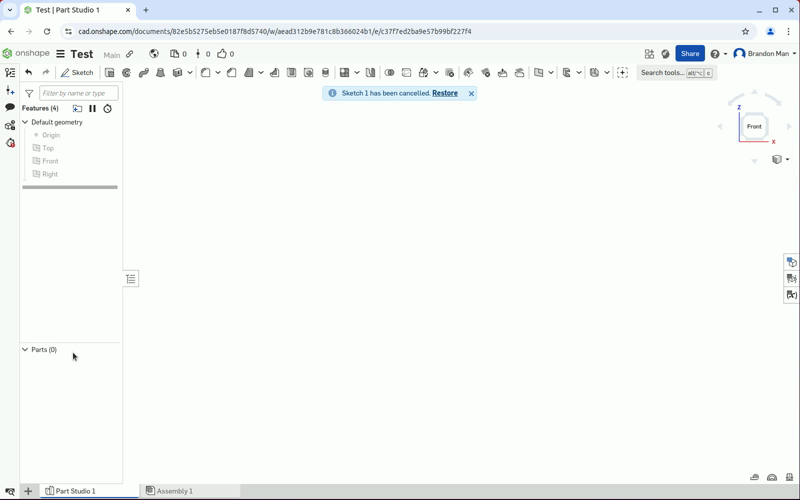
key_up(shift)
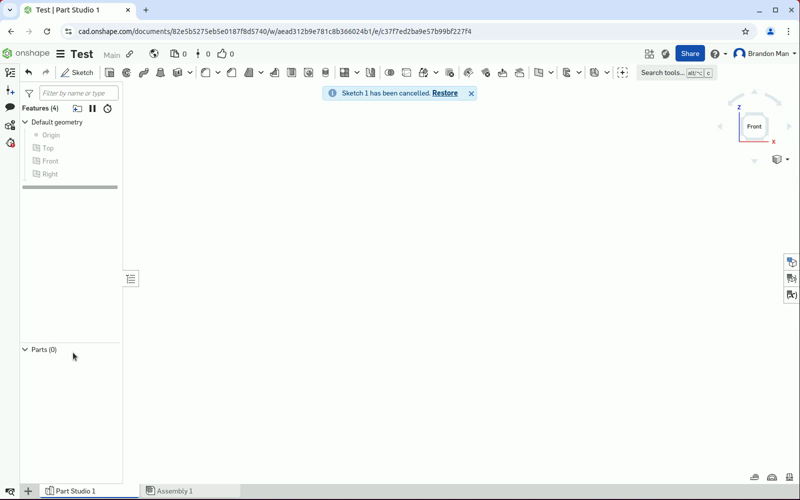
mouse_move(73, 352)
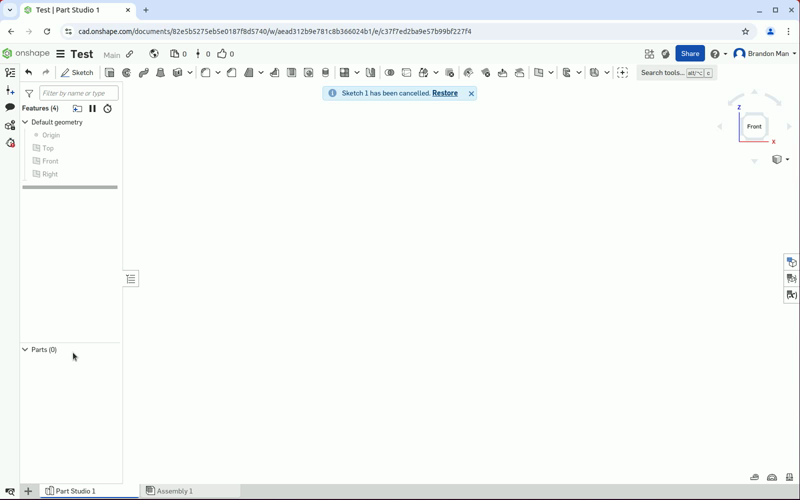
key(shift+y)
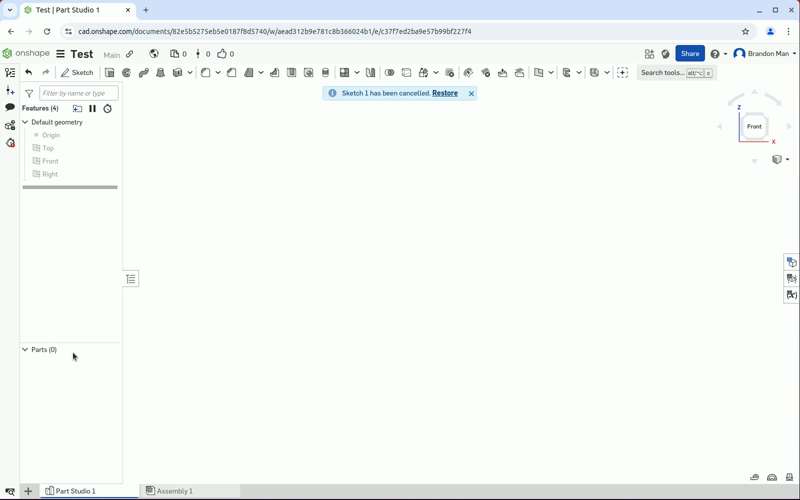
key(shift+s)
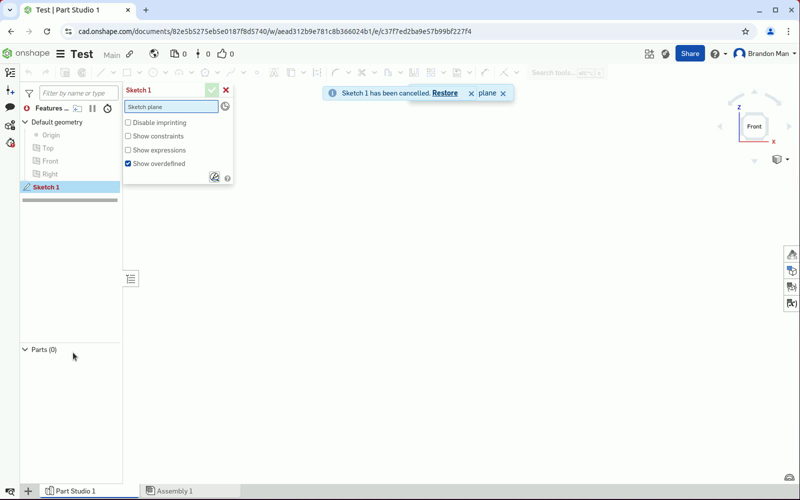
mouse_move(73, 163)
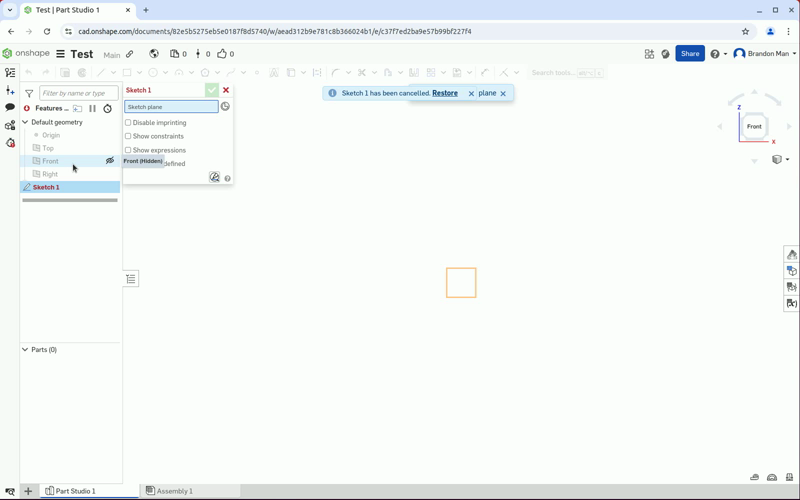
click(73, 163)
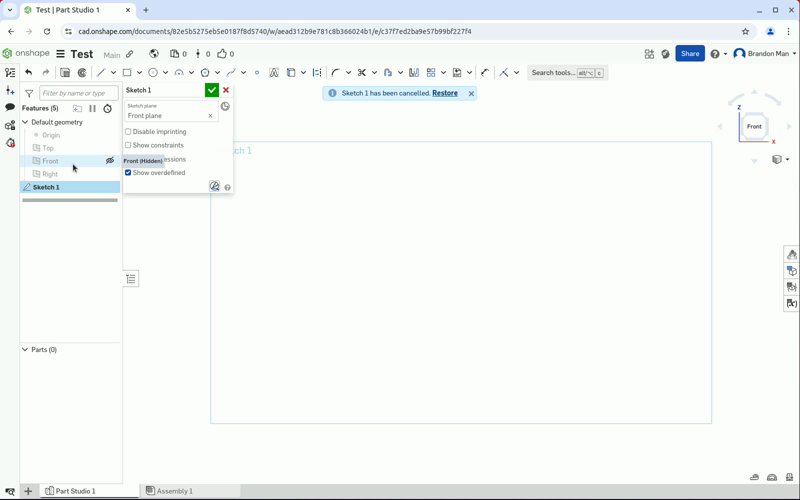
mouse_move(73, 352)
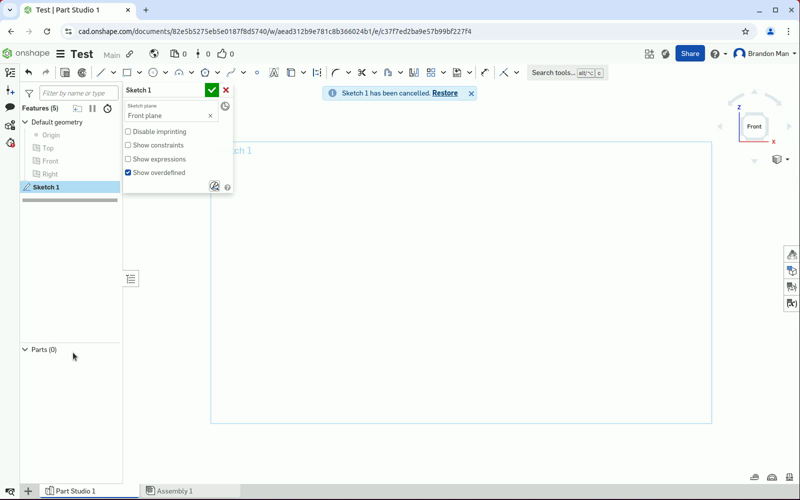
key(y)
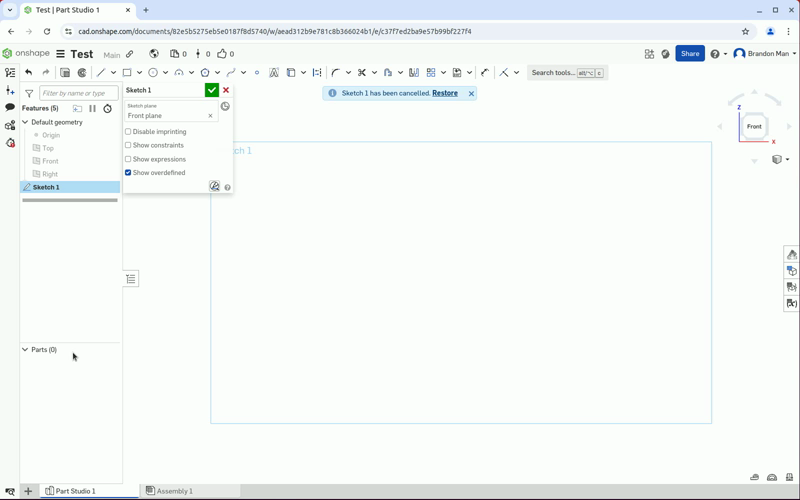
key(l)
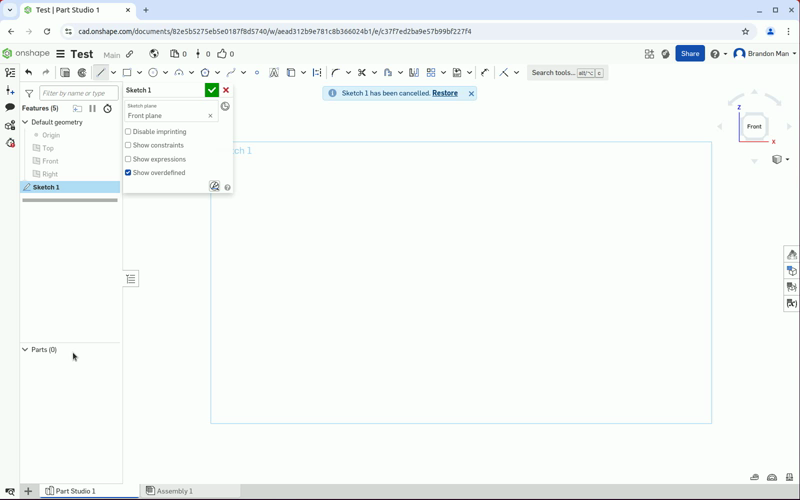
key_down(shift)
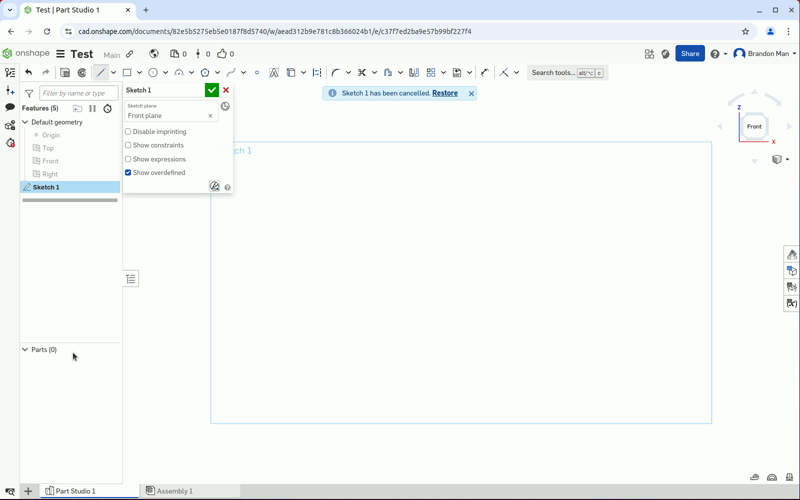
mouse_move(438, 315)
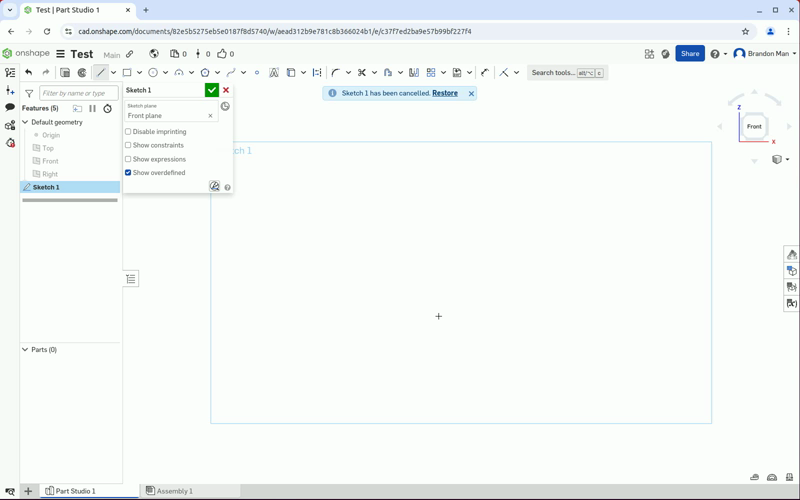
click(438, 315)
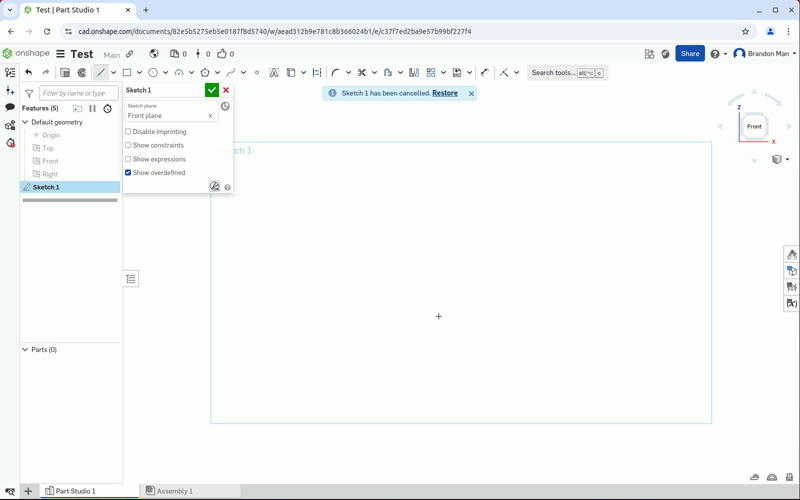
key_up(shift)
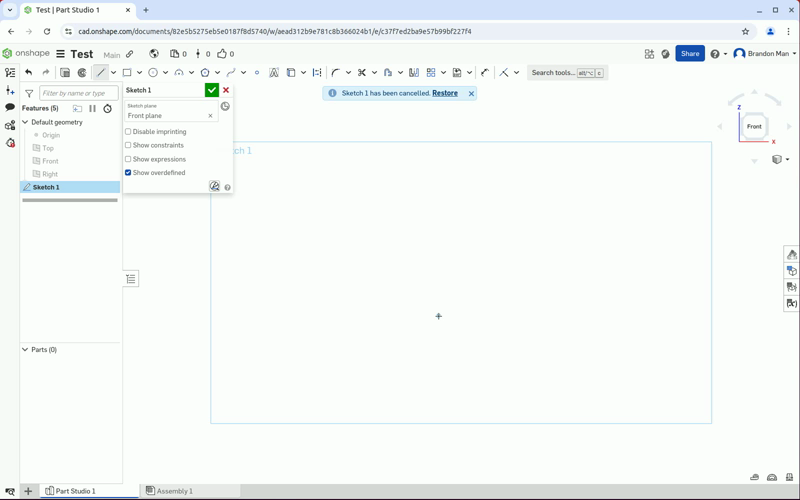
key_down(shift)
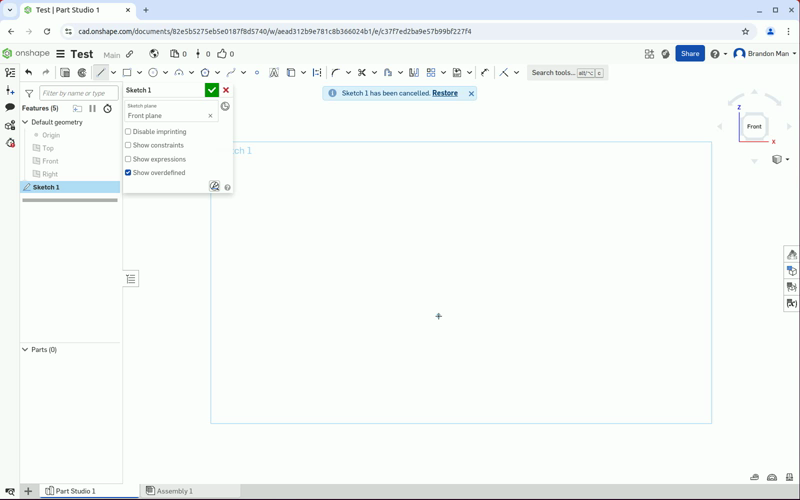
mouse_move(468, 315)
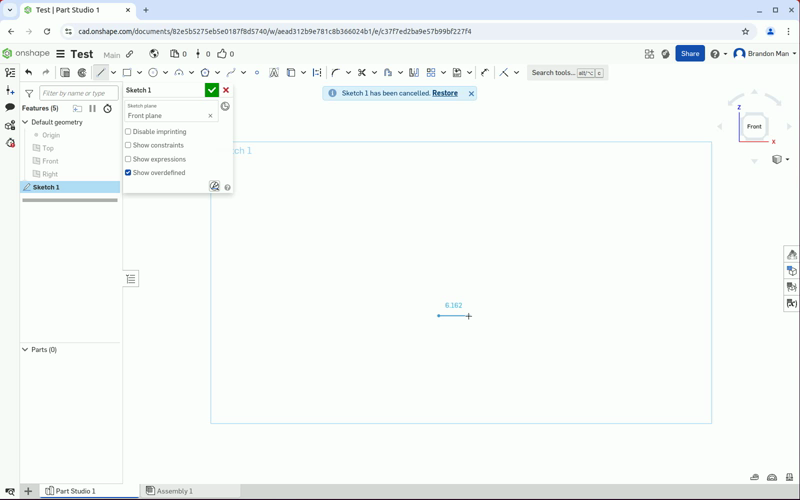
mouse_move(455, 315)
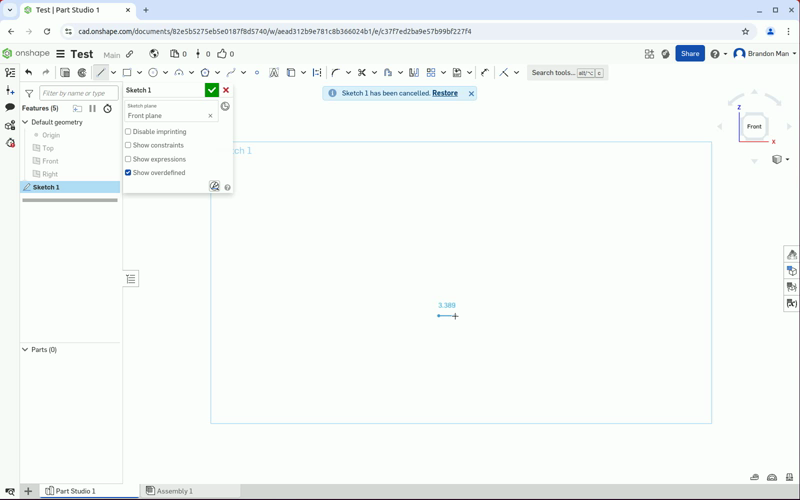
click(455, 315)
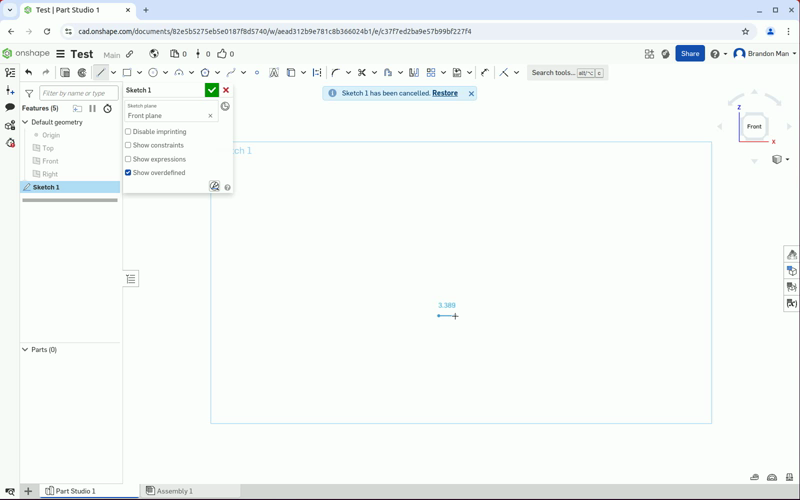
key_up(shift)
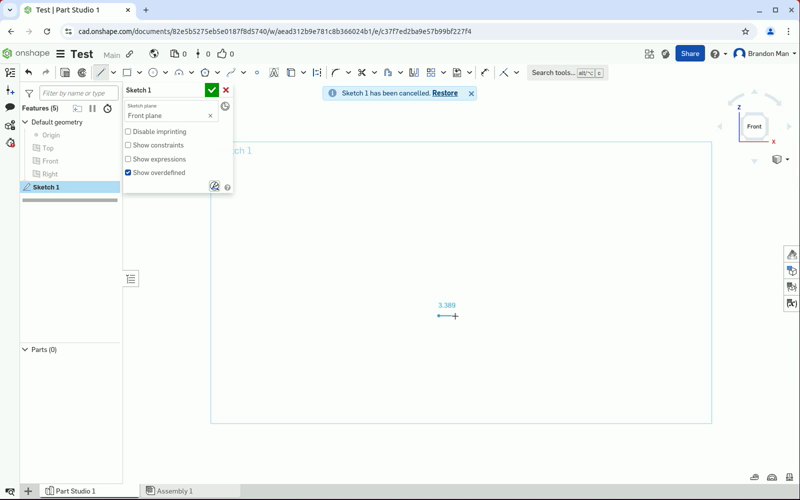
key_down(shift)
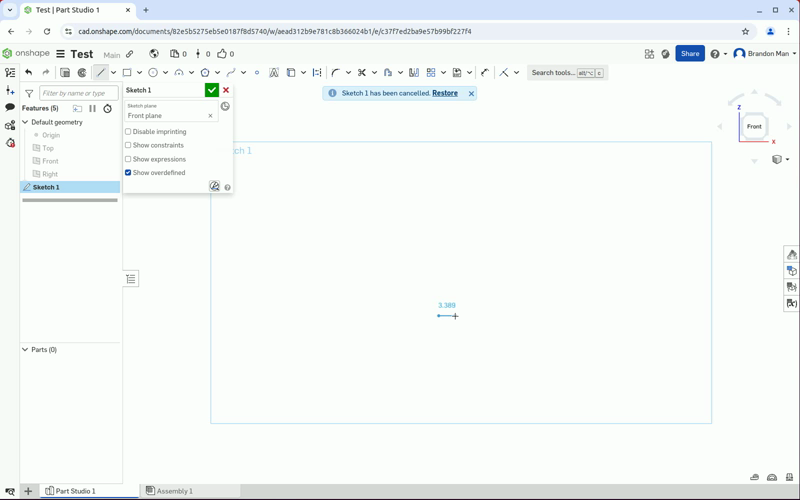
mouse_move(485, 315)
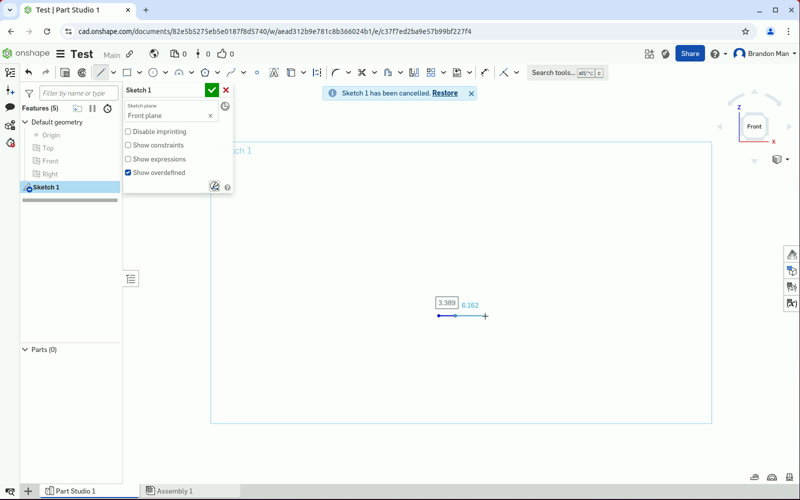
mouse_move(455, 308)
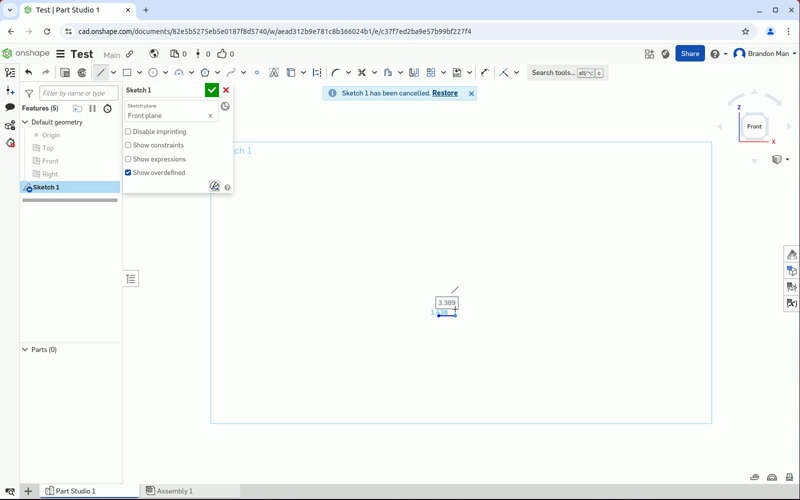
scroll(6)
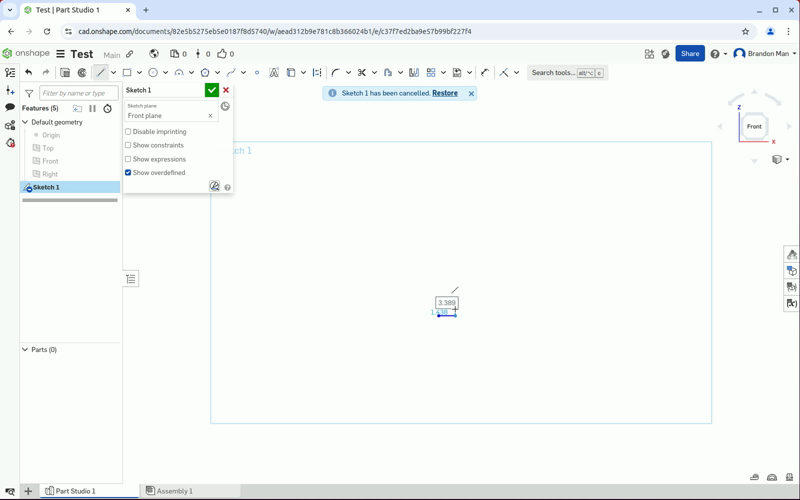
scroll(6)
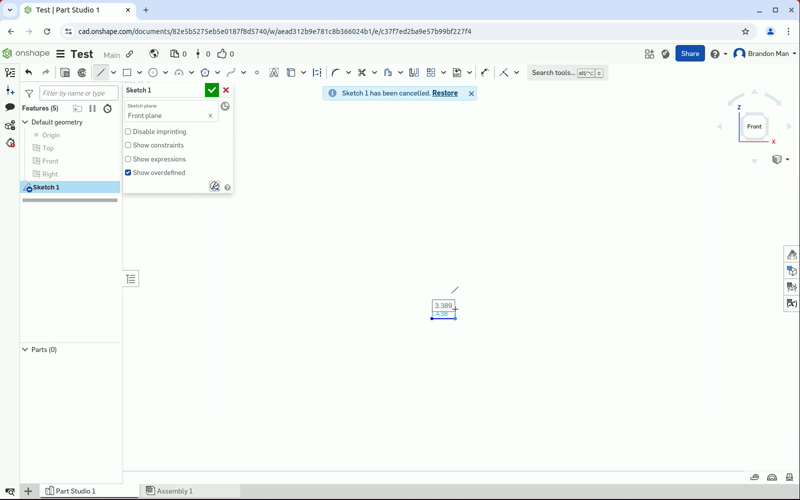
scroll(6)
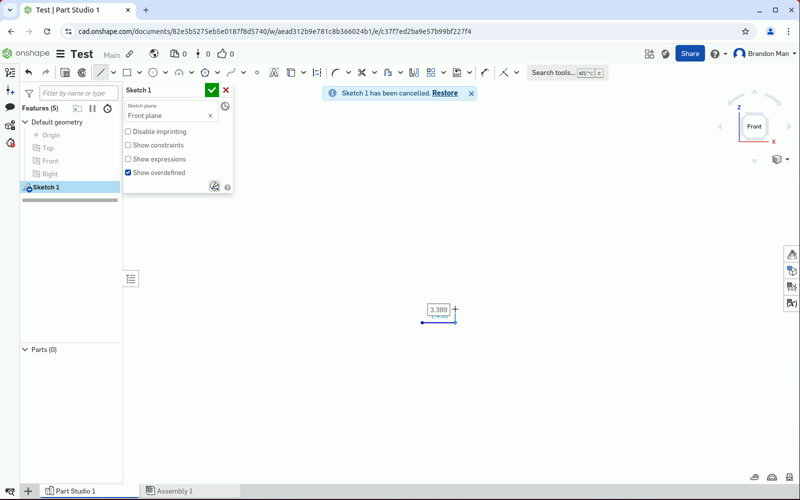
scroll(6)
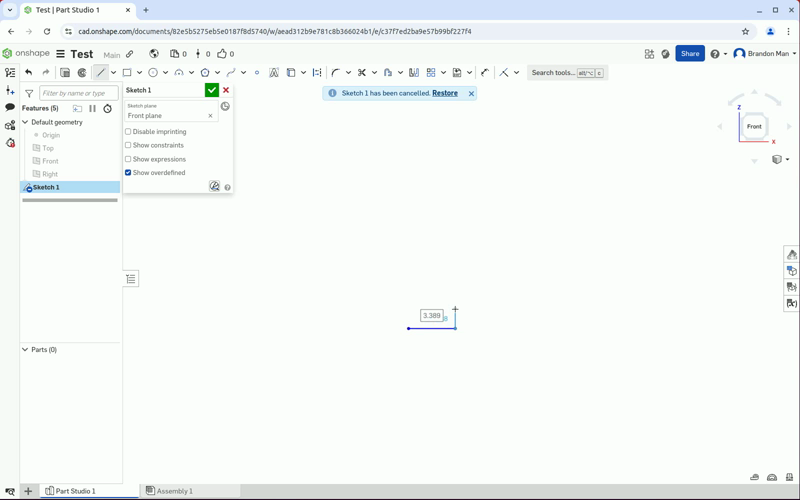
scroll(6)
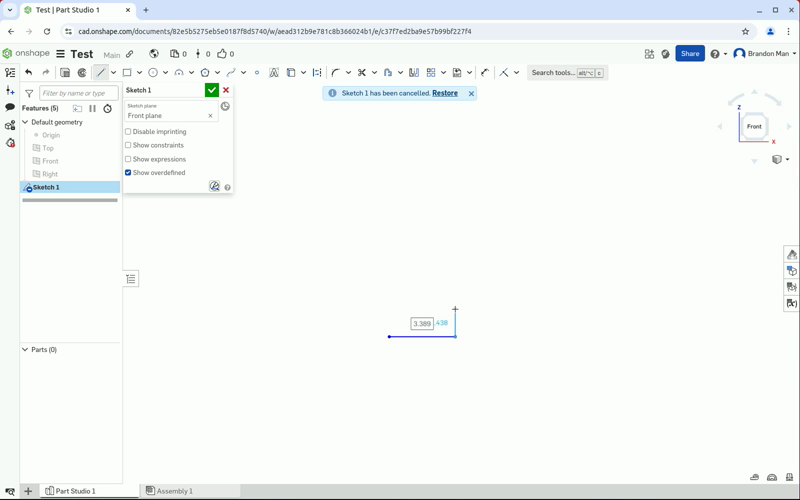
scroll(6)
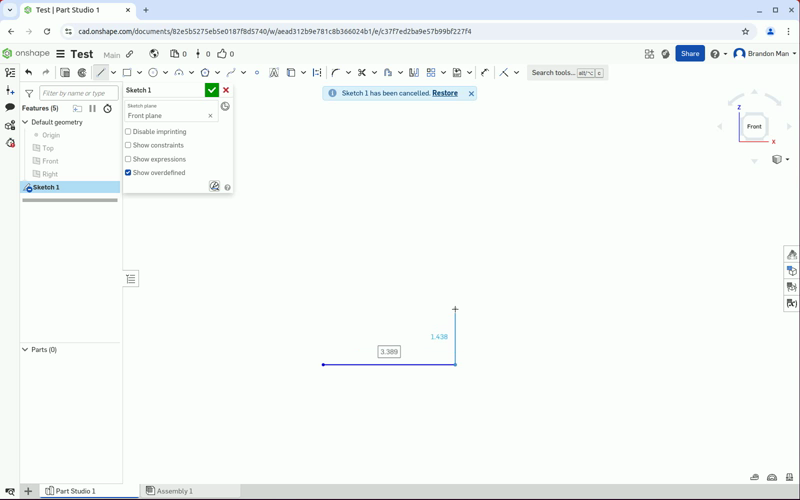
scroll(6)
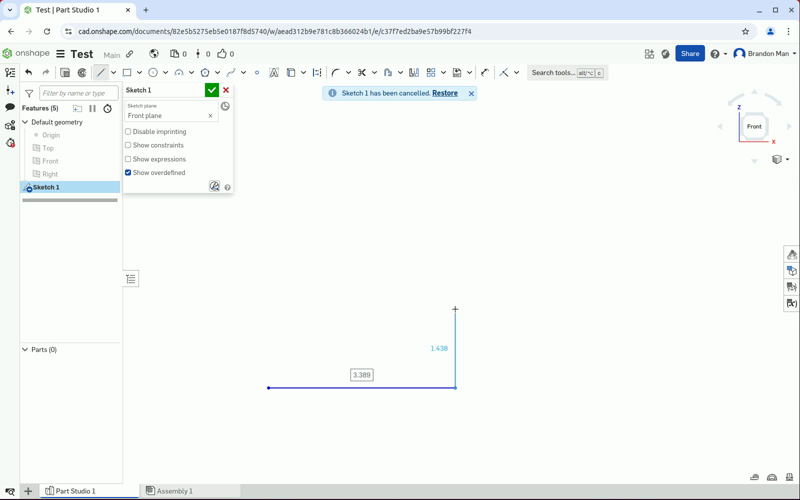
click(455, 308)
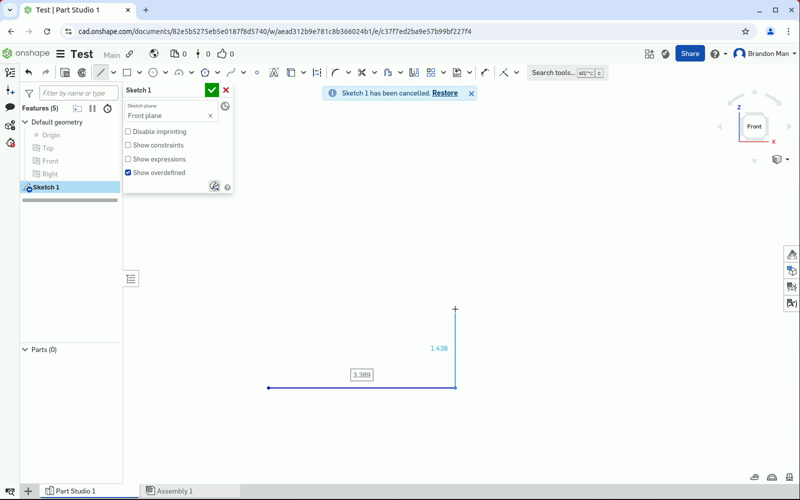
scroll(-6)
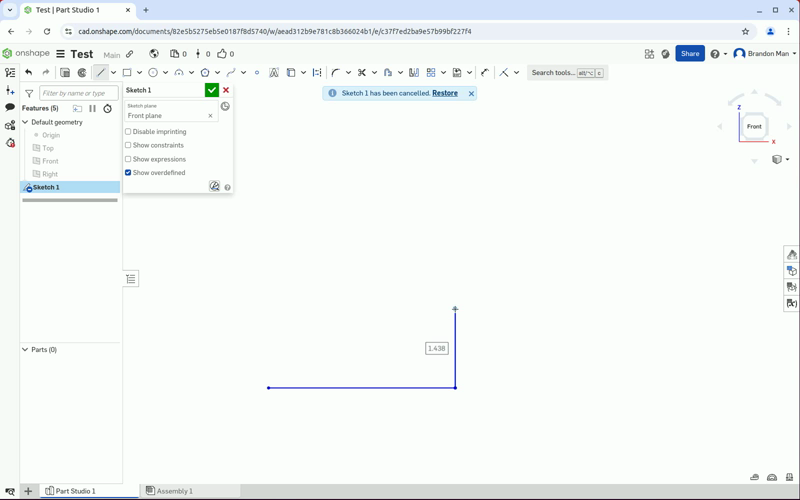
scroll(-6)
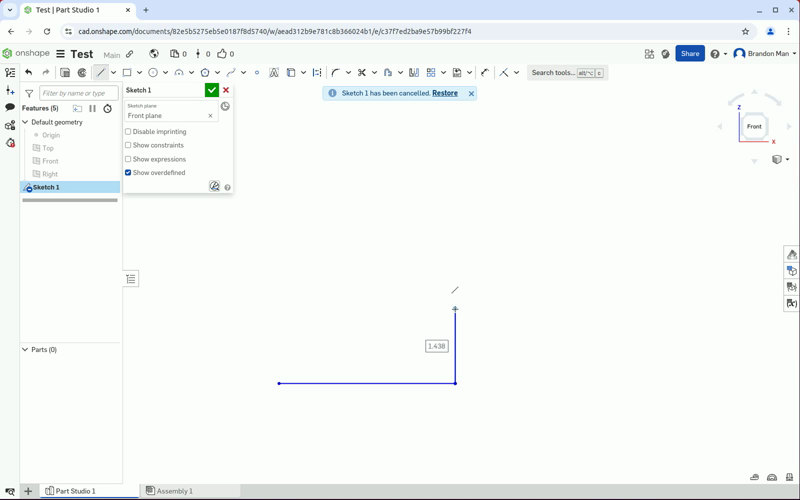
scroll(-6)
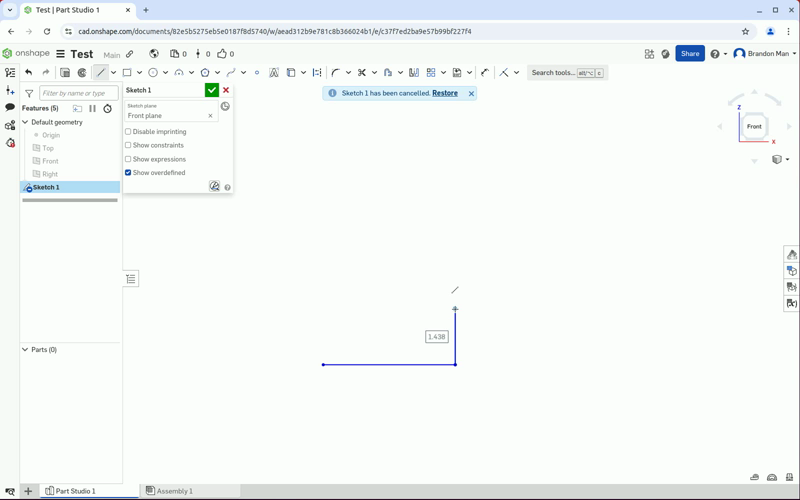
scroll(-6)
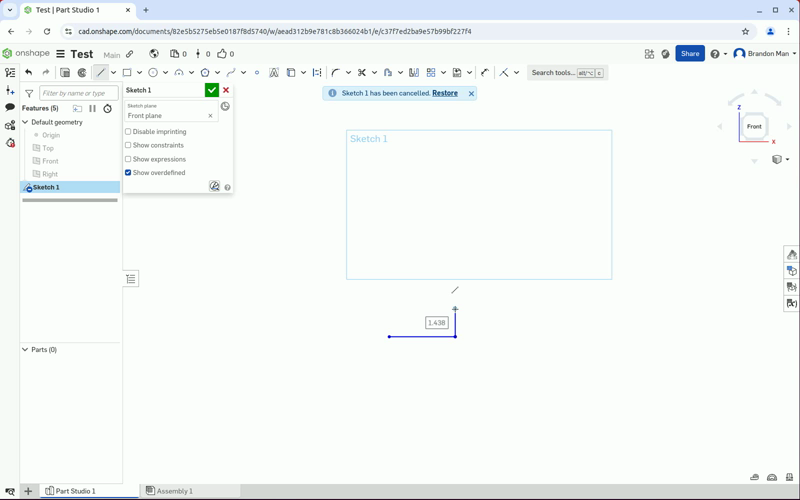
scroll(-6)
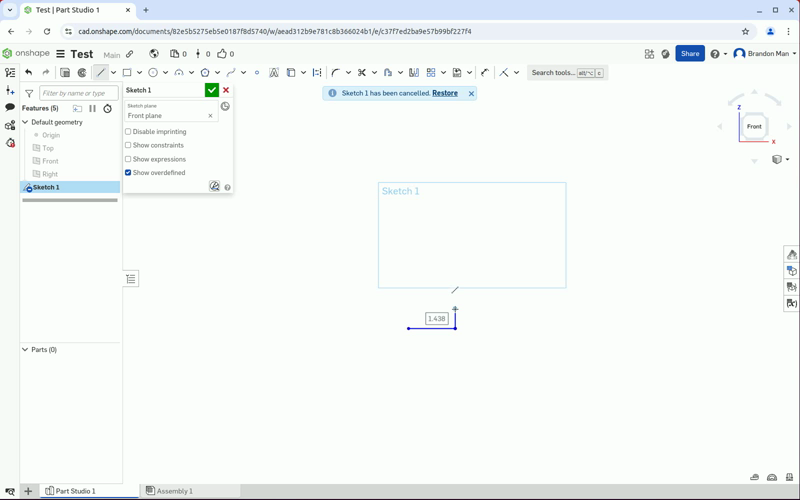
scroll(-6)
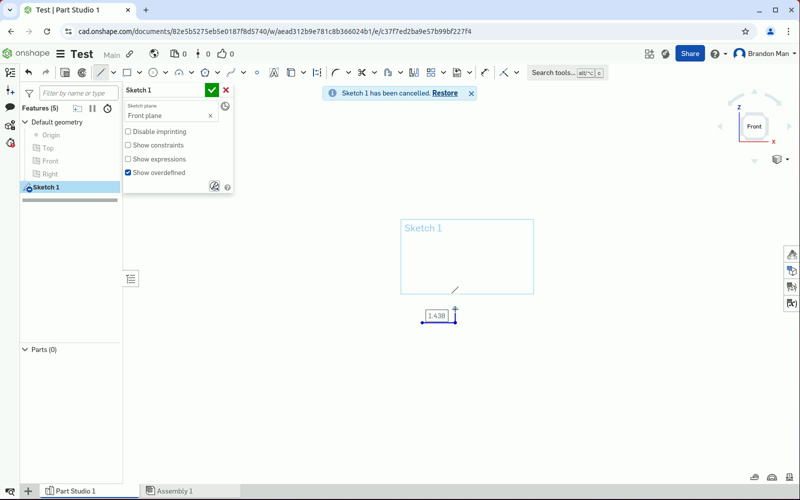
scroll(-6)
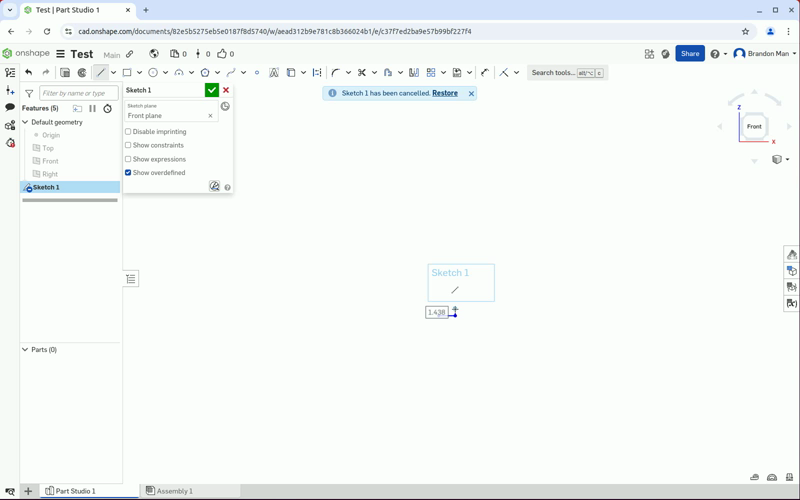
key_up(shift)
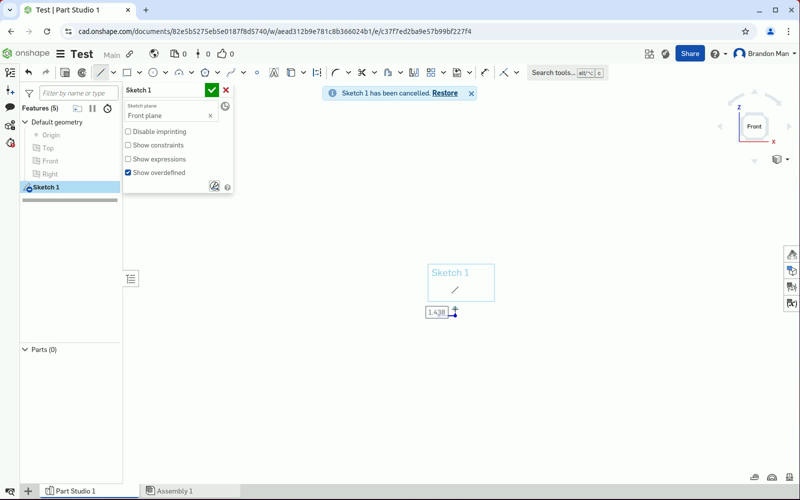
key(esc)
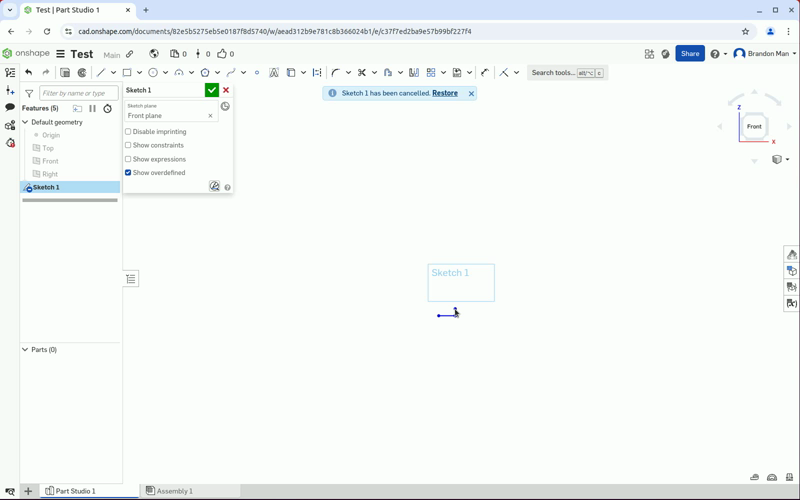
key(a)
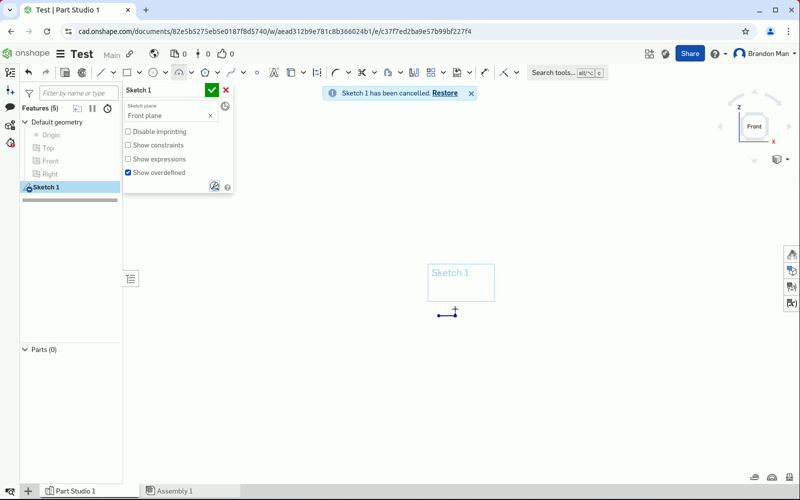
mouse_move(455, 308)
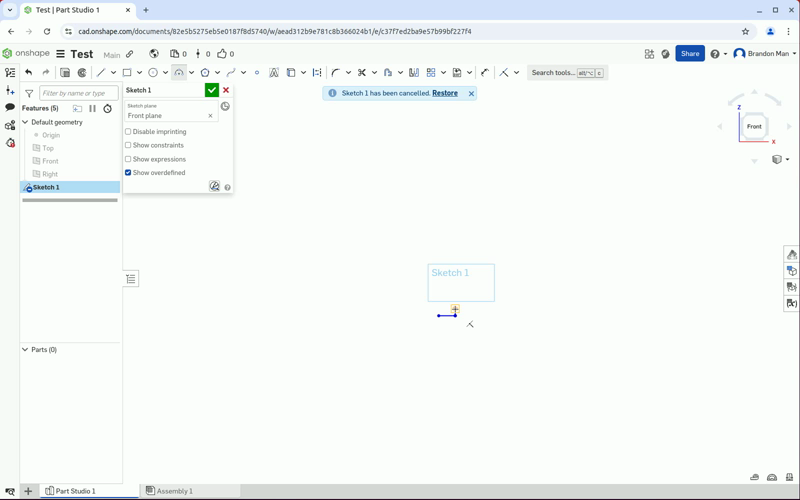
click(455, 308)
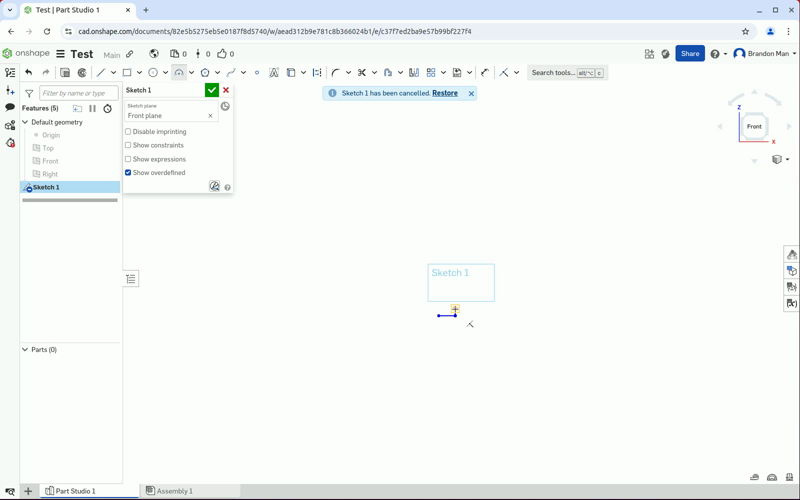
key_down(shift)
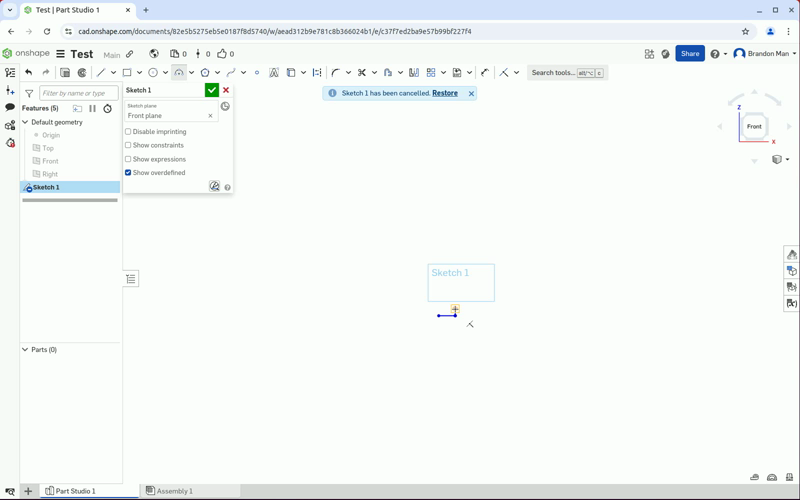
mouse_move(465, 308)
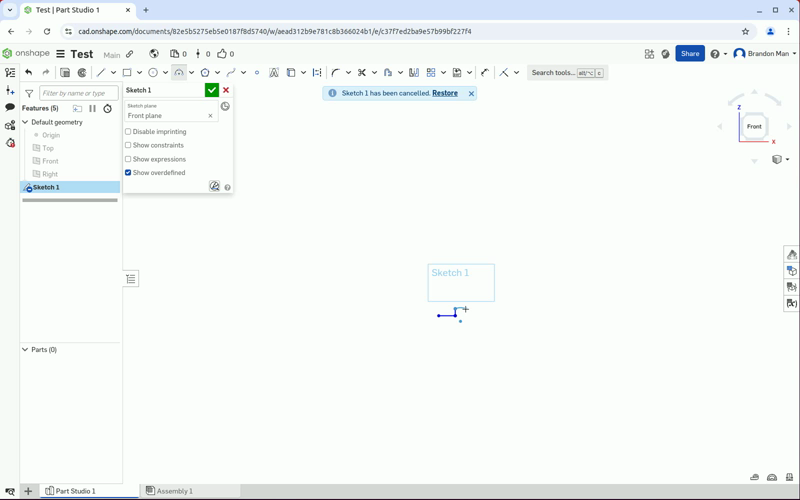
click(465, 308)
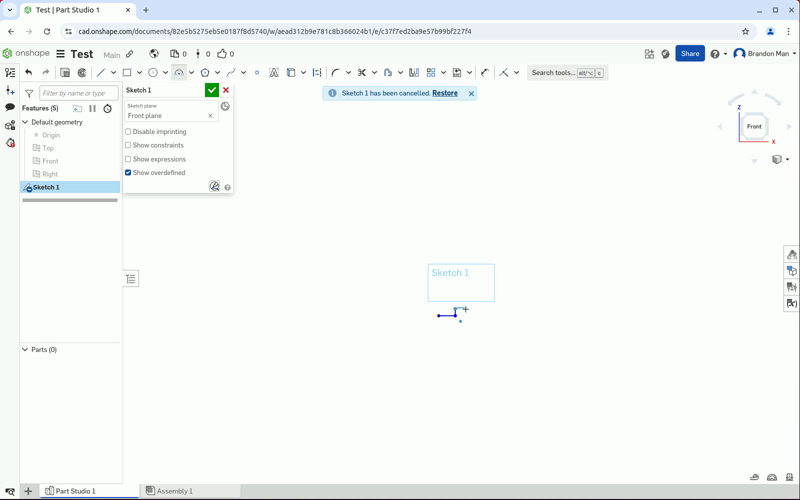
mouse_move(460, 255)
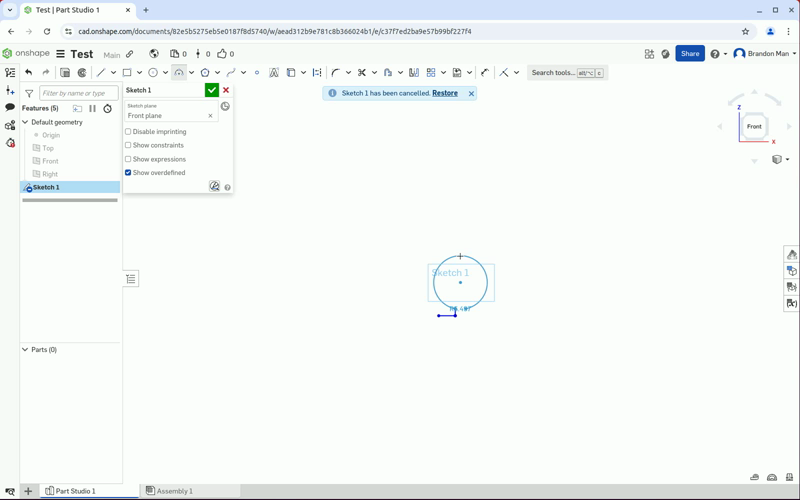
click(460, 255)
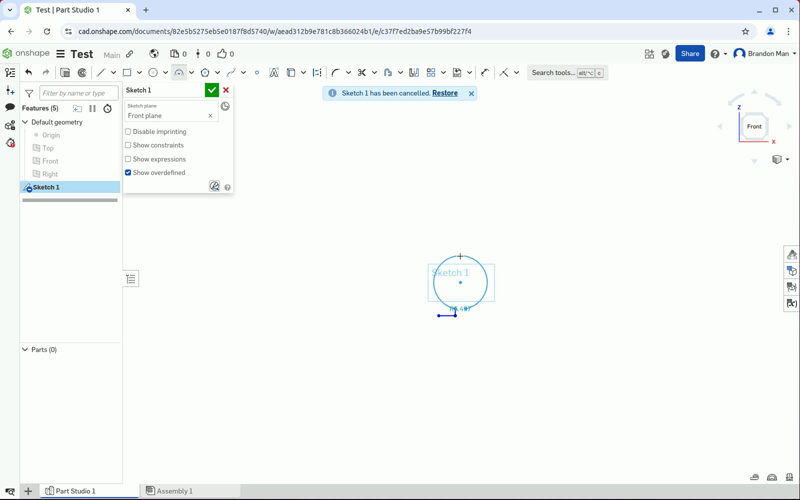
key_up(shift)
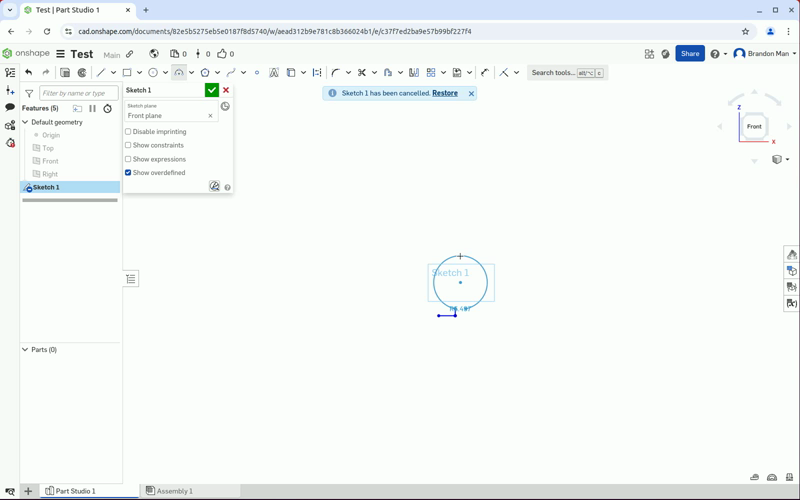
key(esc)
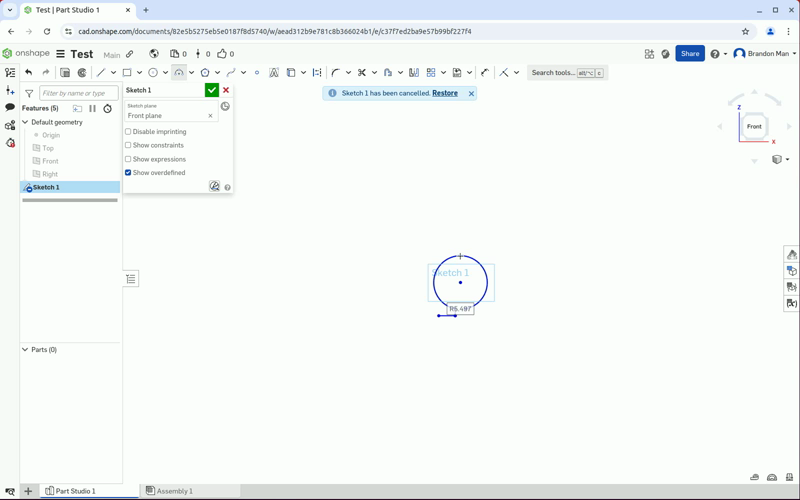
key(l)
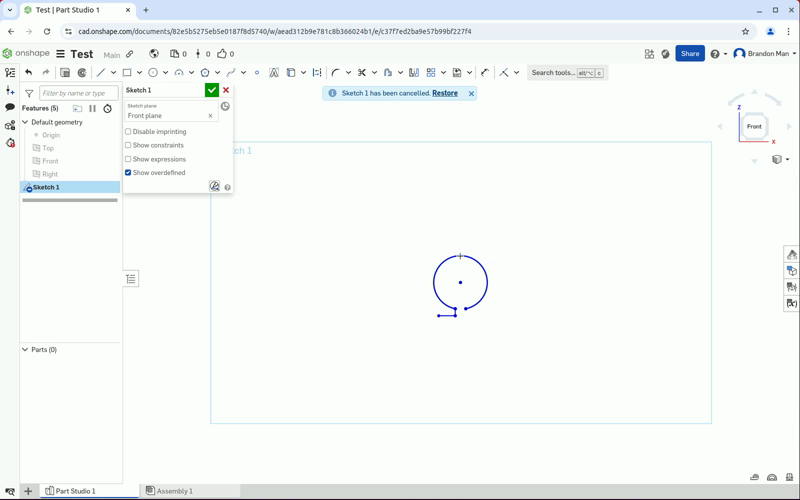
mouse_move(465, 308)
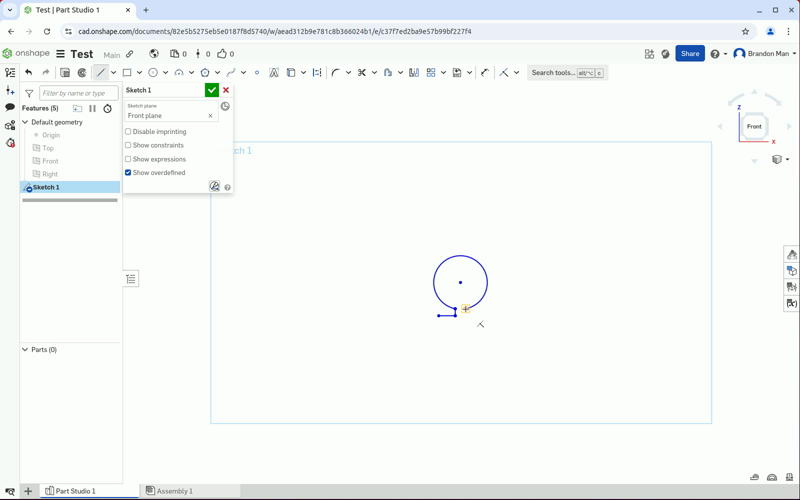
click(465, 308)
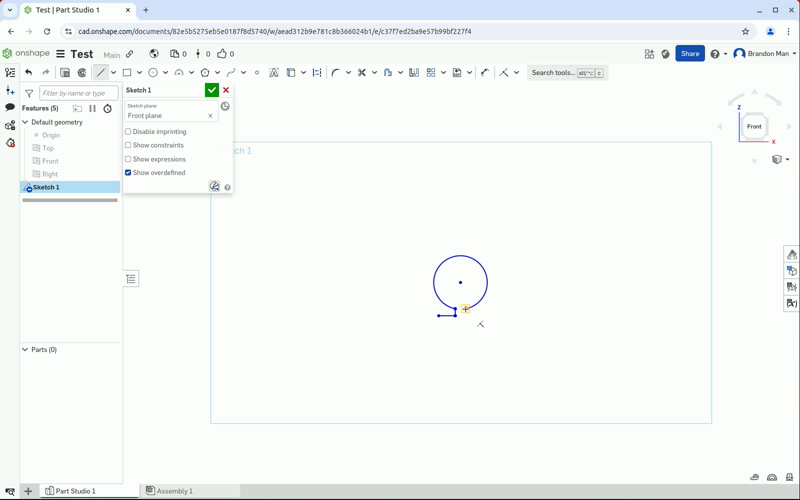
key_down(shift)
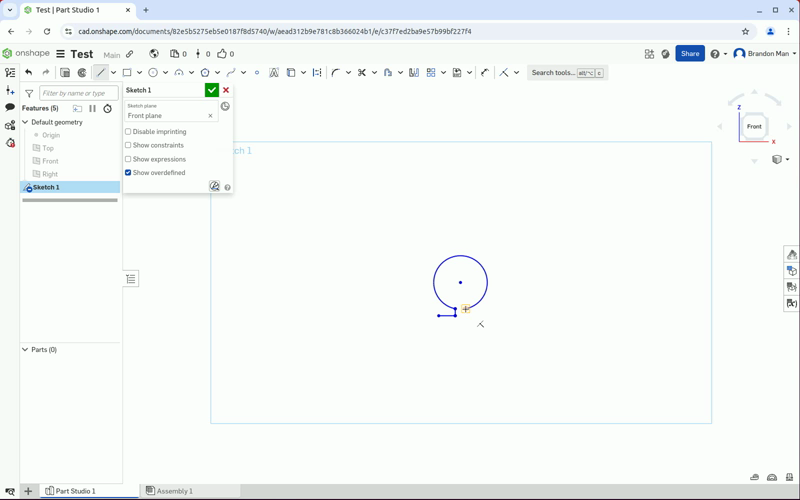
mouse_move(495, 308)
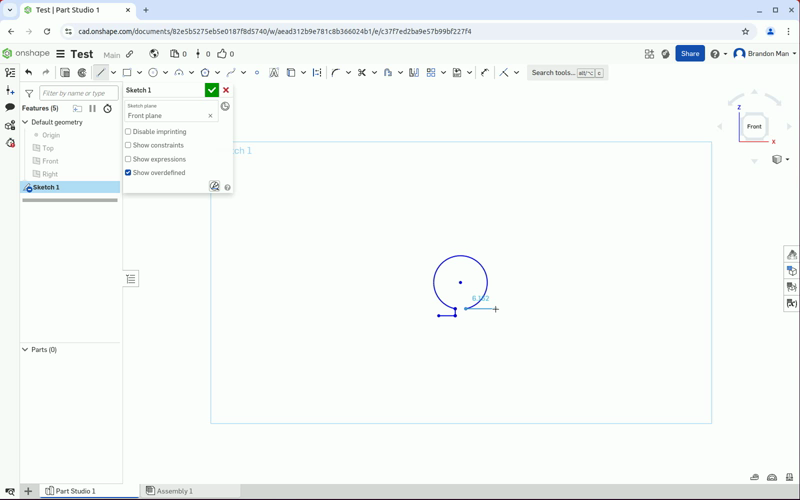
mouse_move(465, 315)
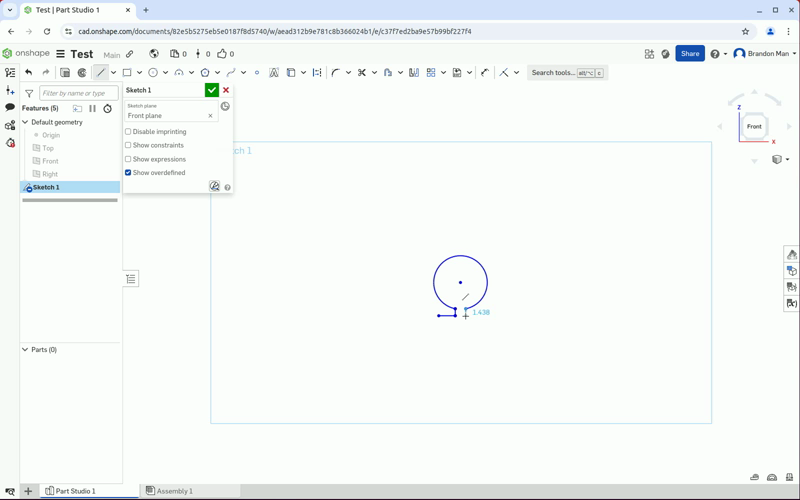
scroll(6)
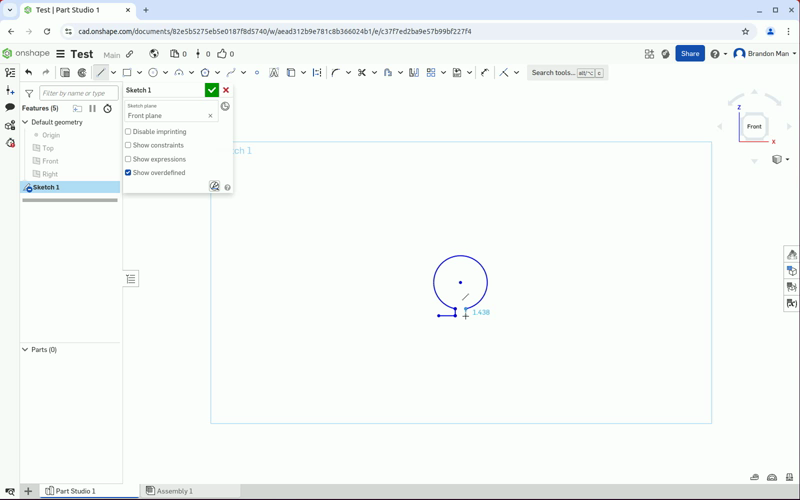
scroll(6)
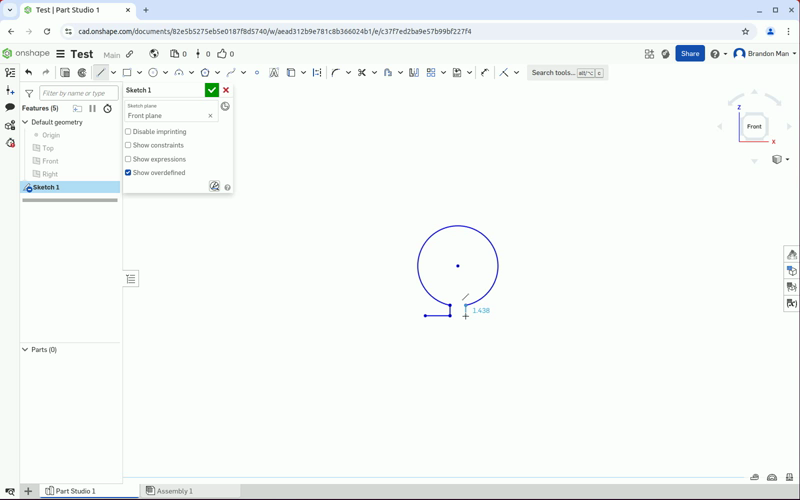
scroll(6)
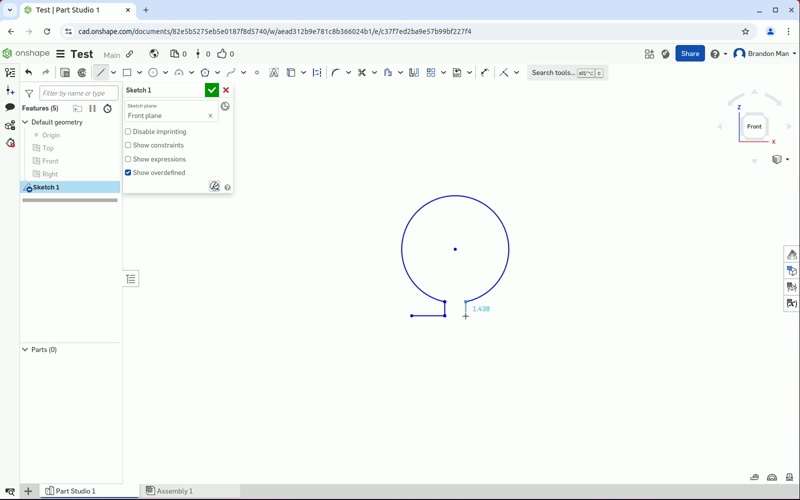
scroll(6)
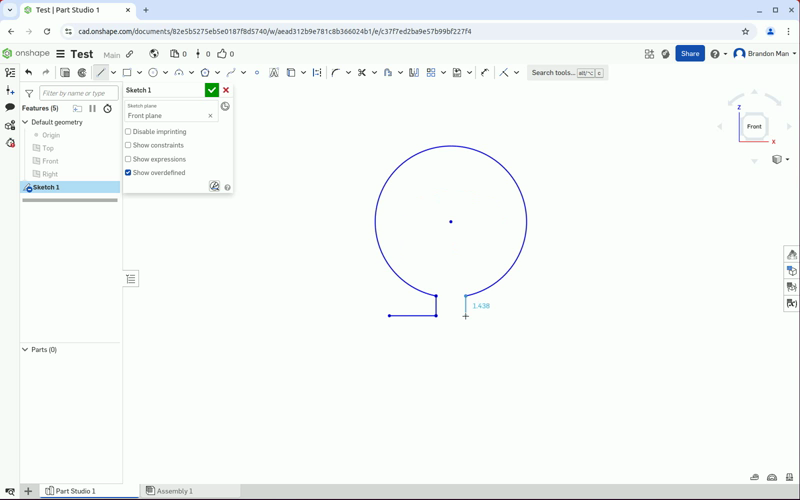
scroll(6)
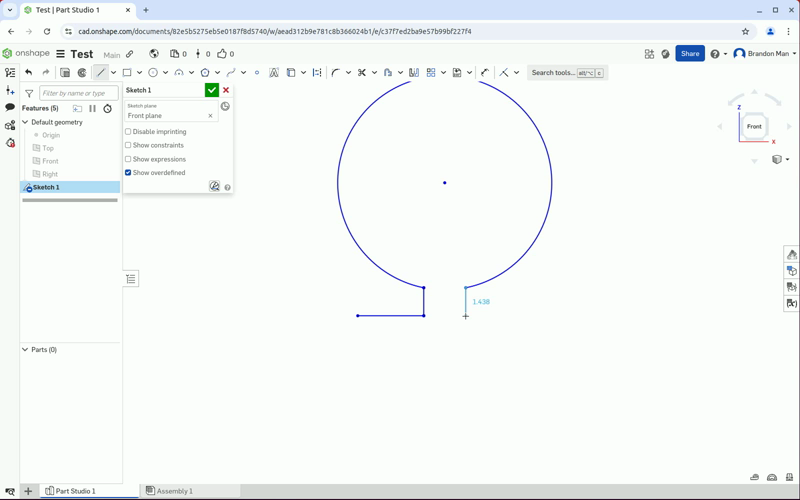
scroll(6)
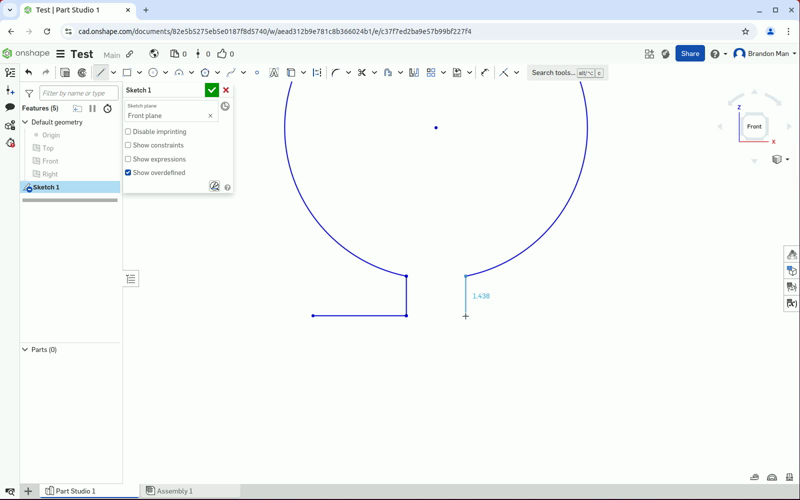
scroll(6)
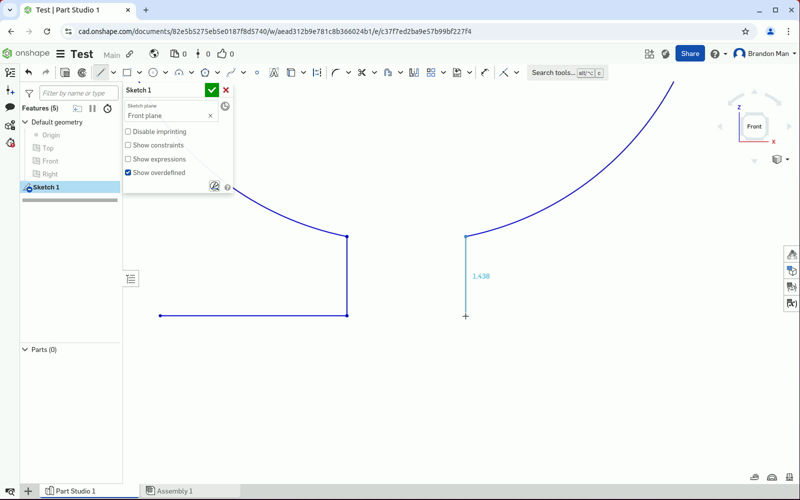
click(465, 315)
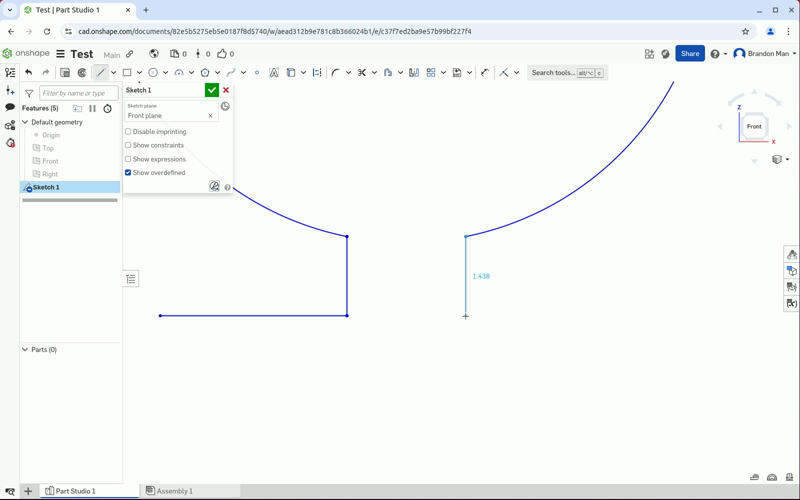
scroll(-6)
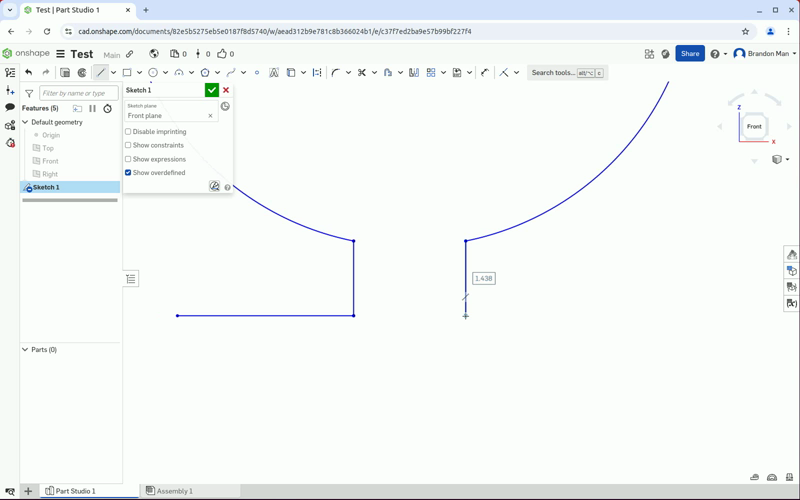
scroll(-6)
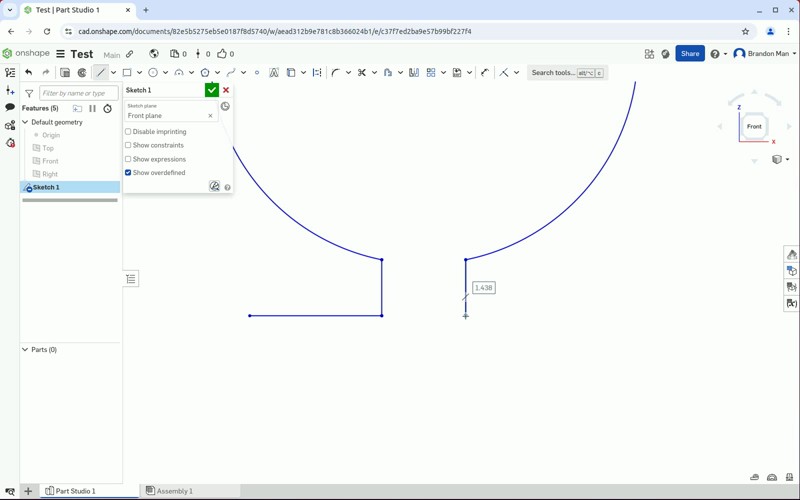
scroll(-6)
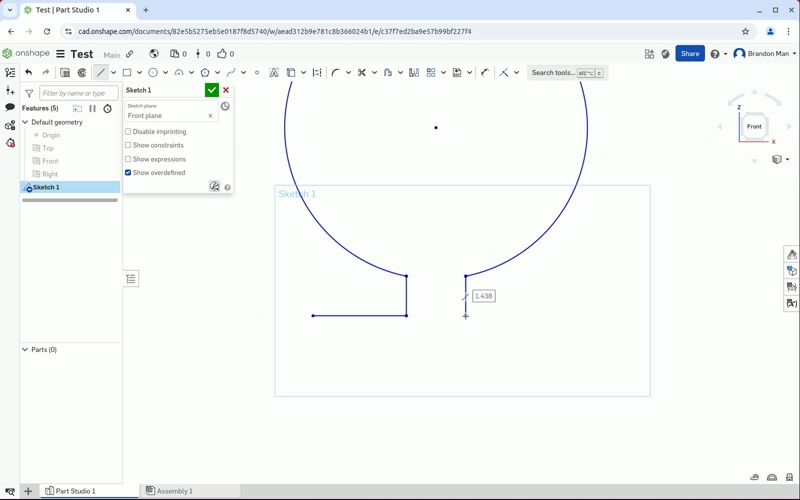
scroll(-6)
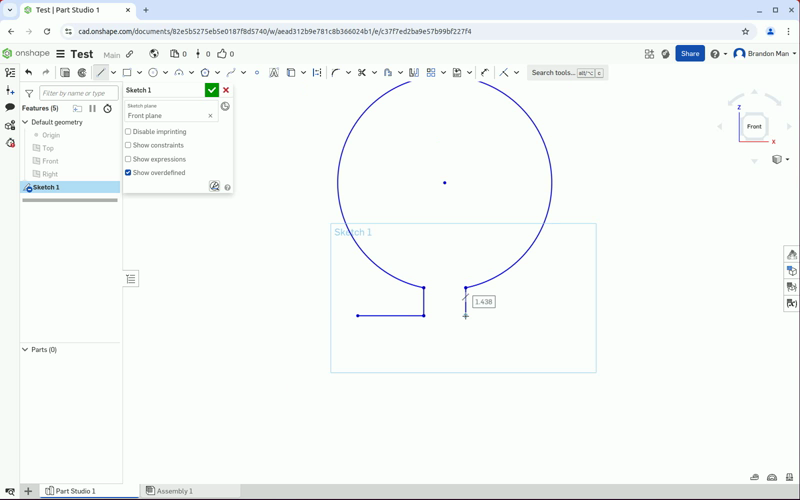
scroll(-6)
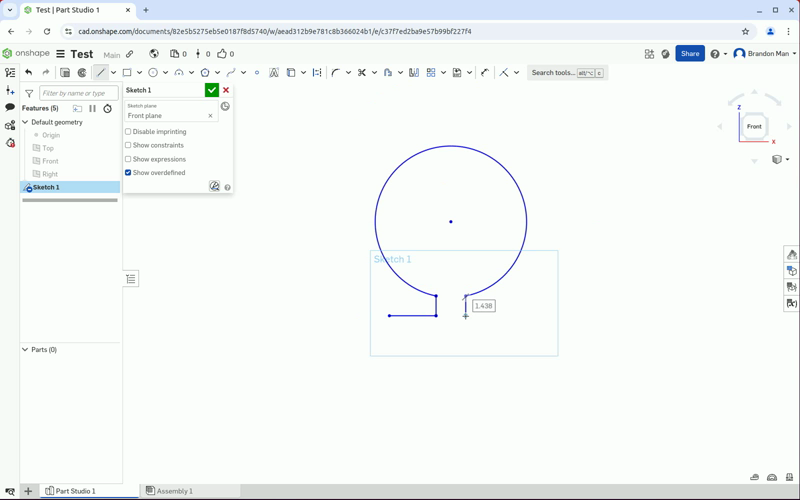
scroll(-6)
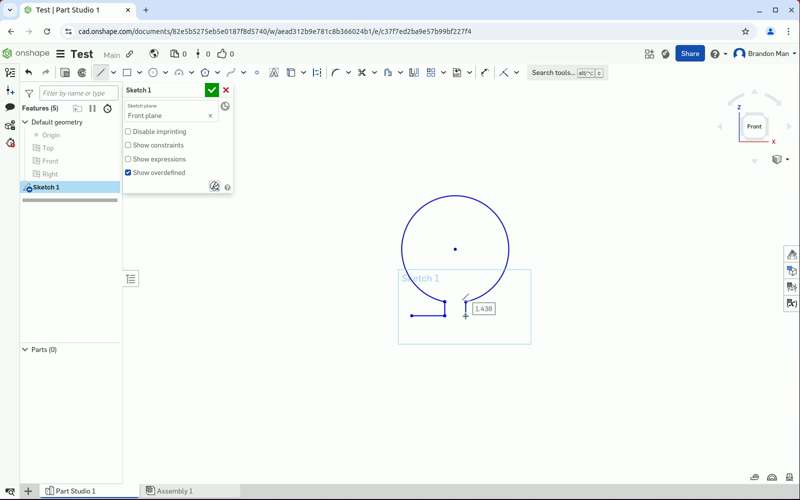
scroll(-6)
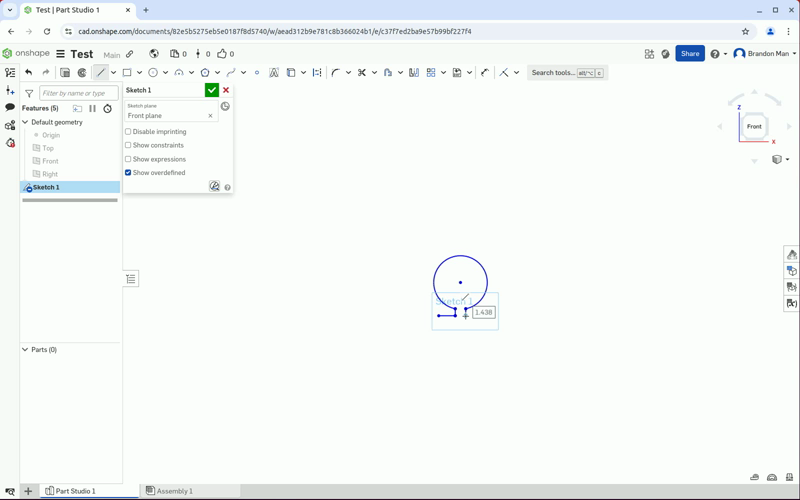
key_up(shift)
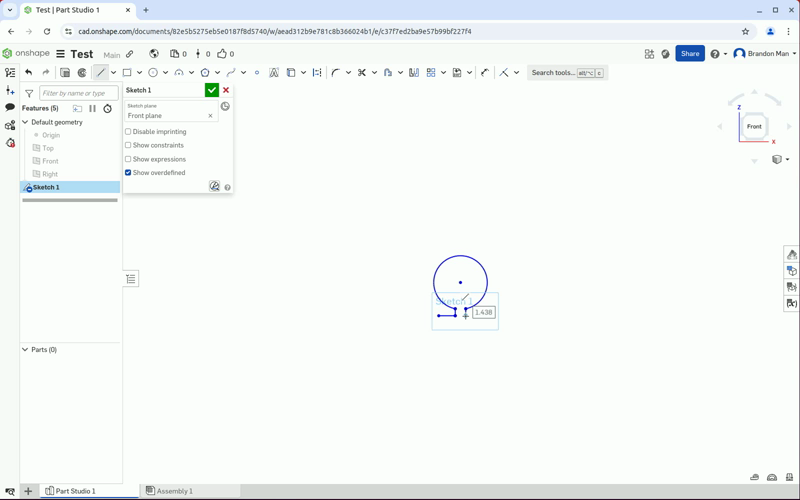
key_down(shift)
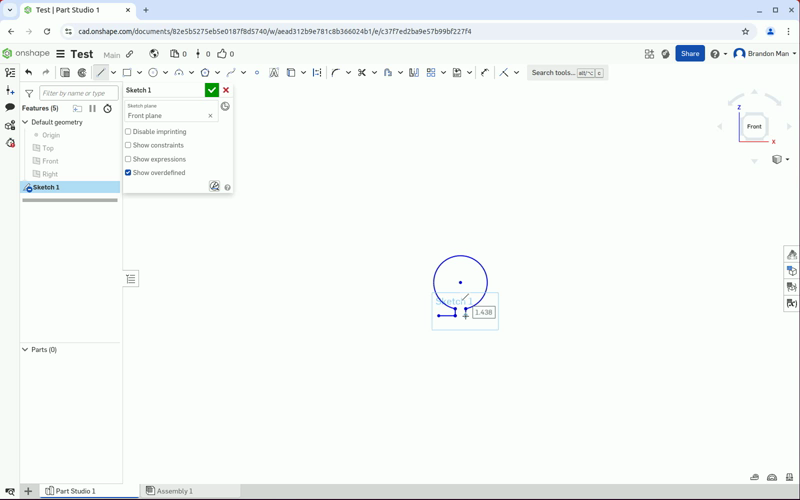
mouse_move(495, 315)
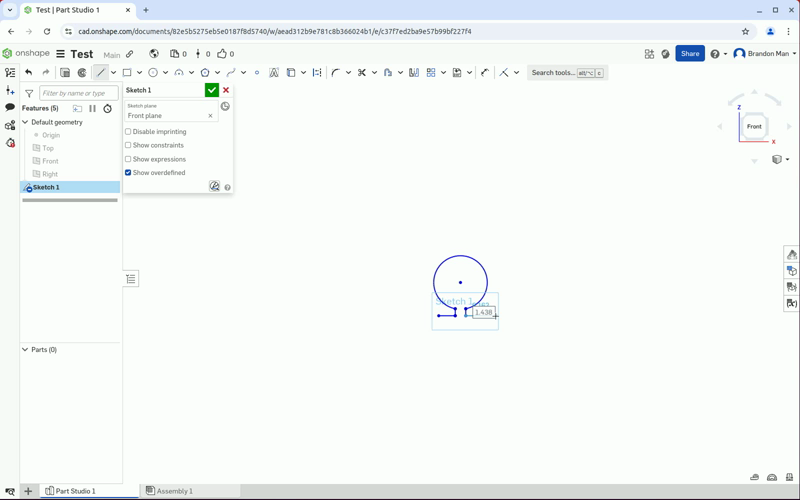
mouse_move(482, 315)
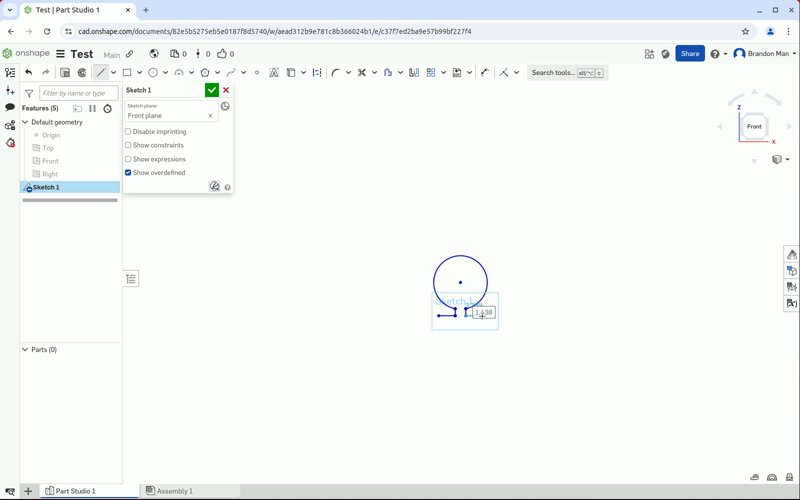
click(482, 315)
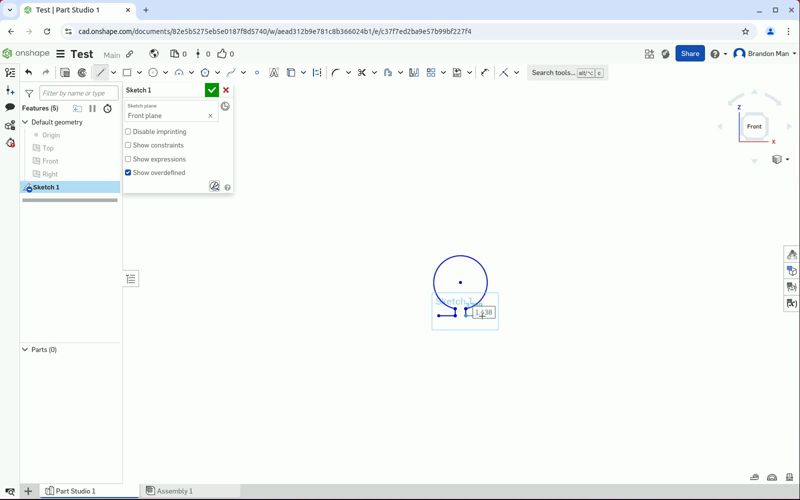
key_up(shift)
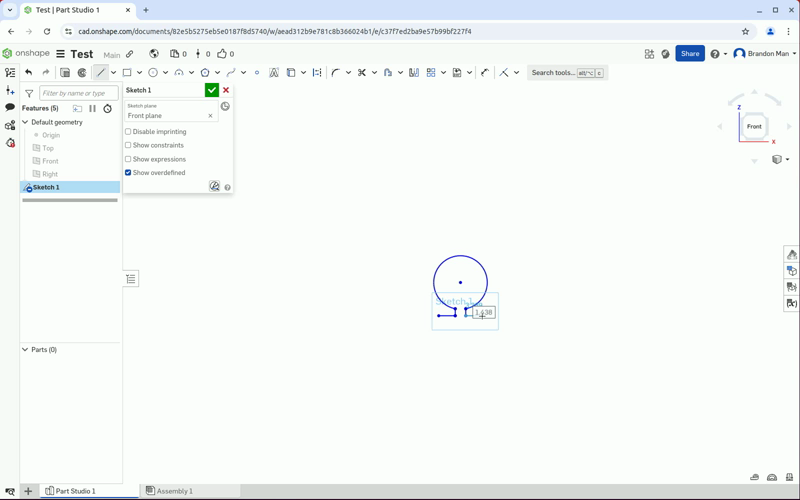
key(esc)
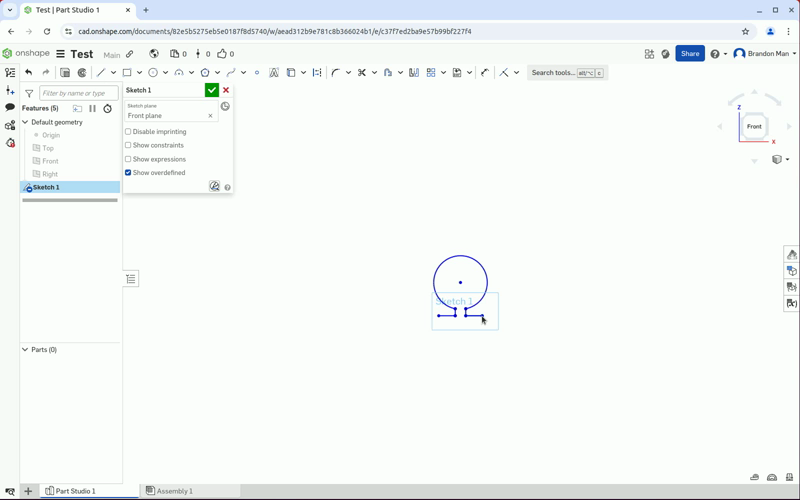
key(a)
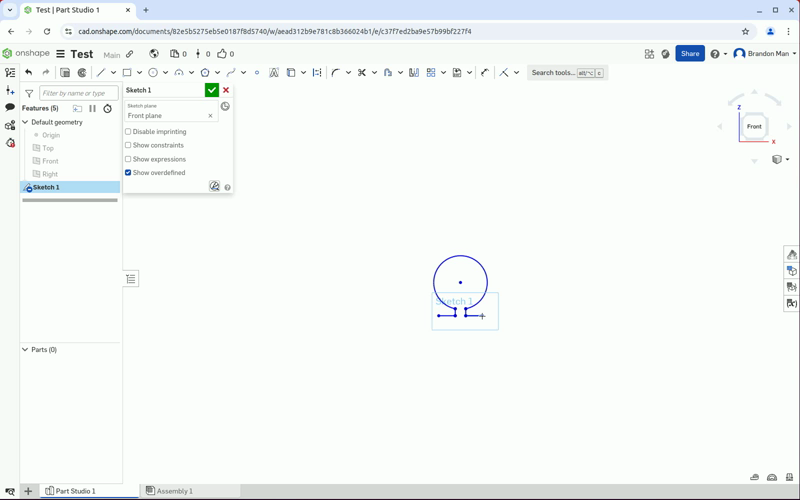
mouse_move(482, 315)
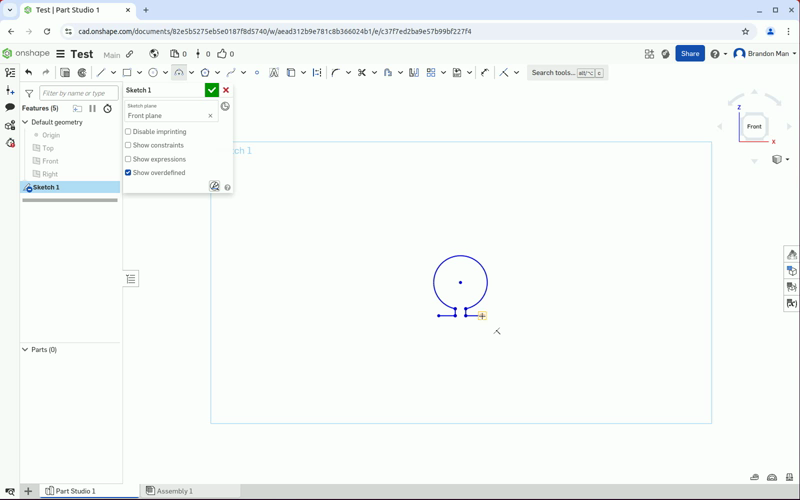
click(482, 315)
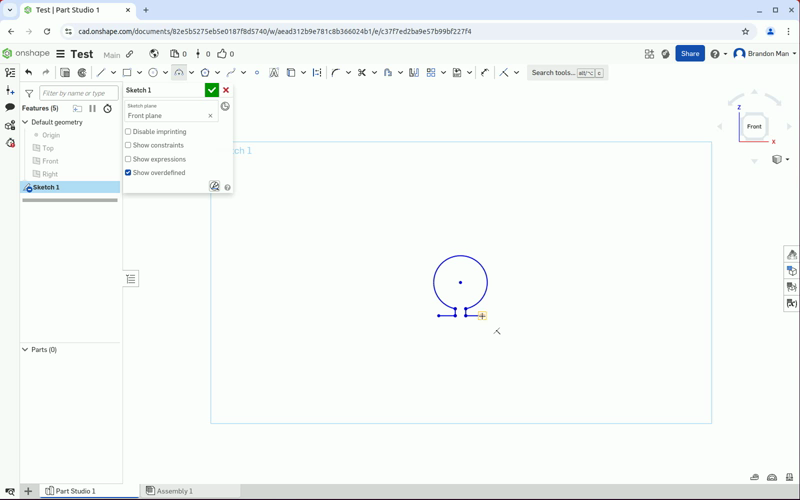
key_down(shift)
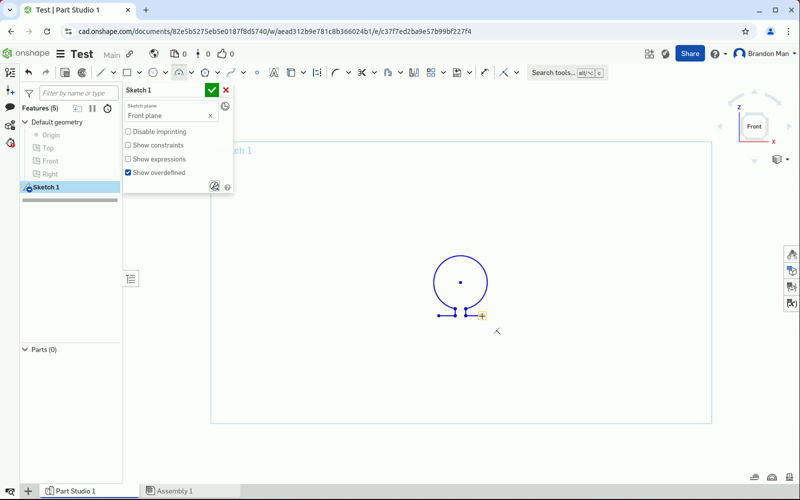
mouse_move(482, 249)
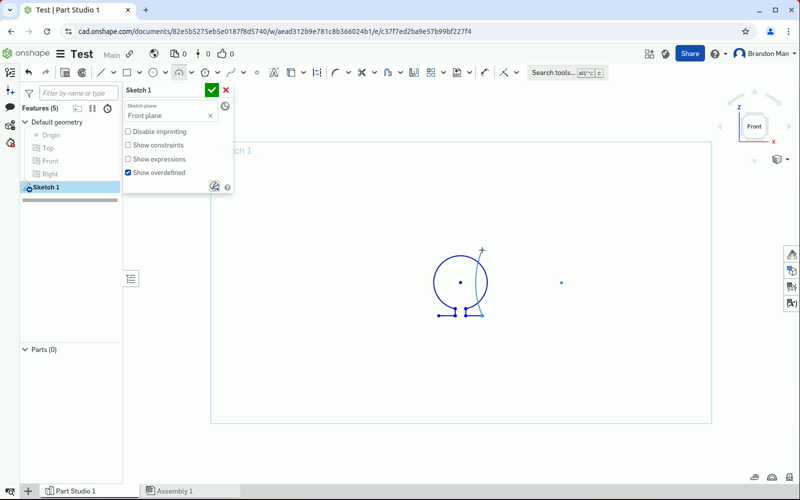
click(482, 249)
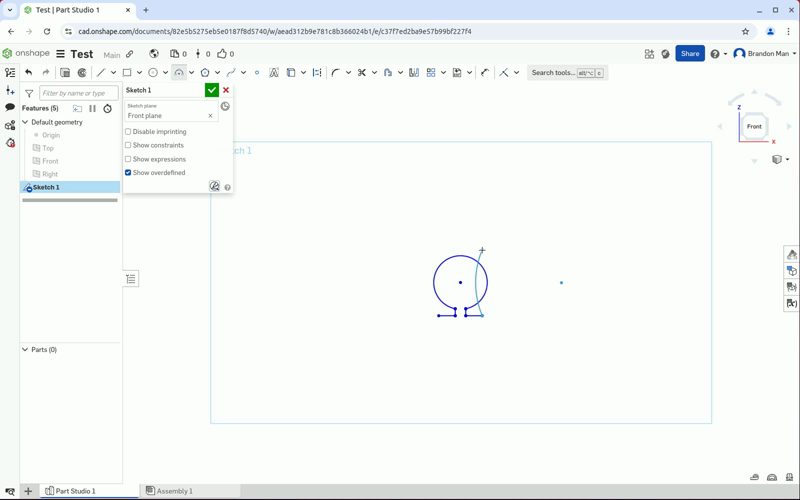
mouse_move(500, 282)
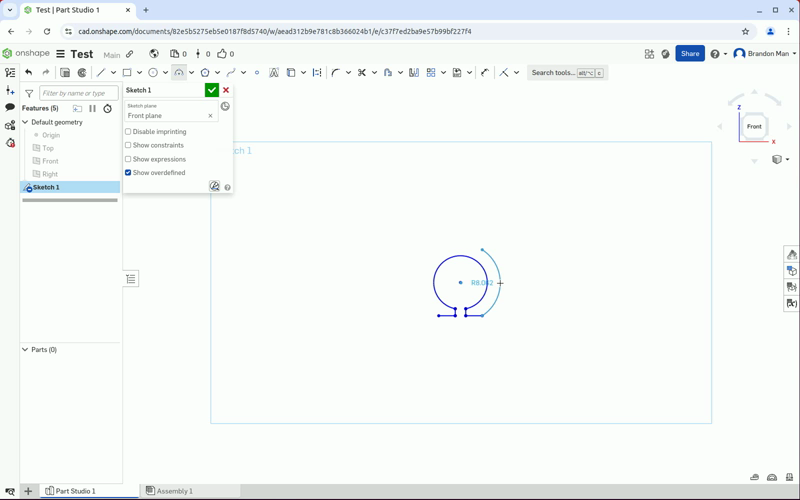
click(500, 282)
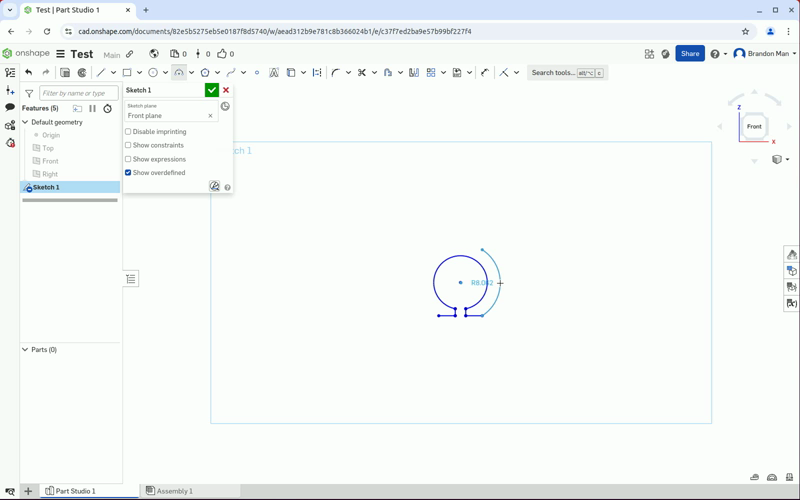
key_up(shift)
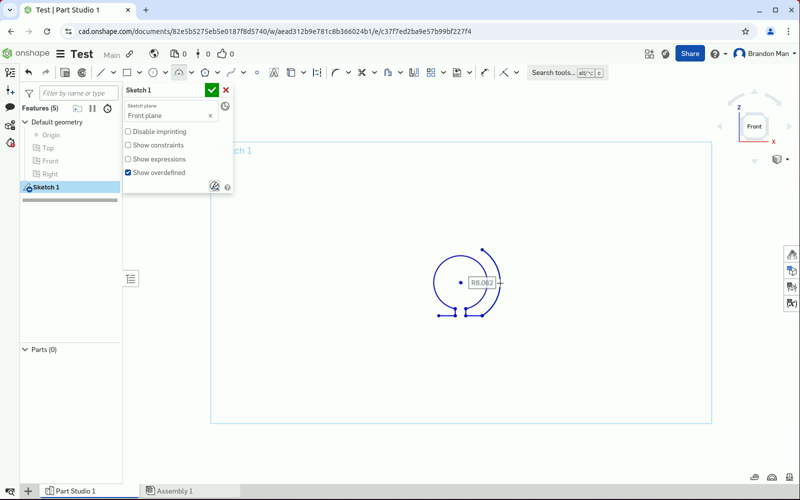
key(esc)
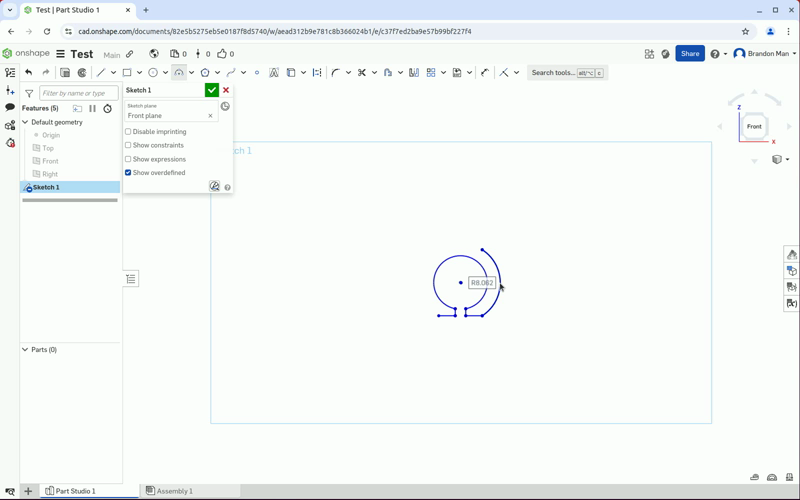
key(l)
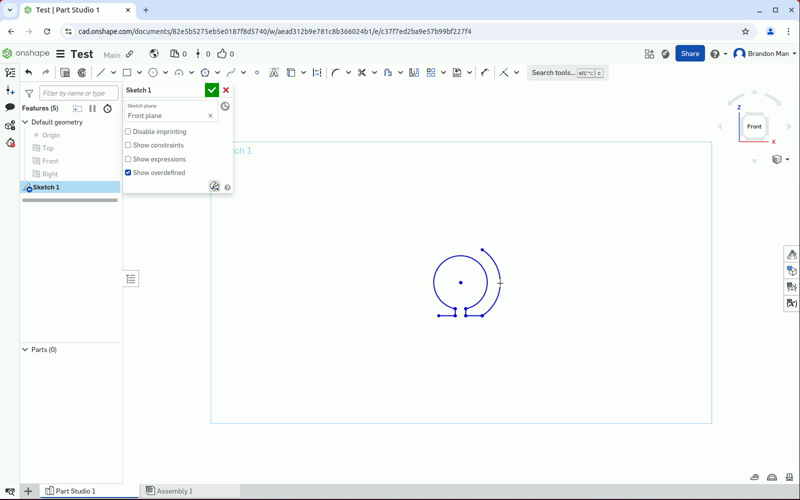
mouse_move(482, 249)
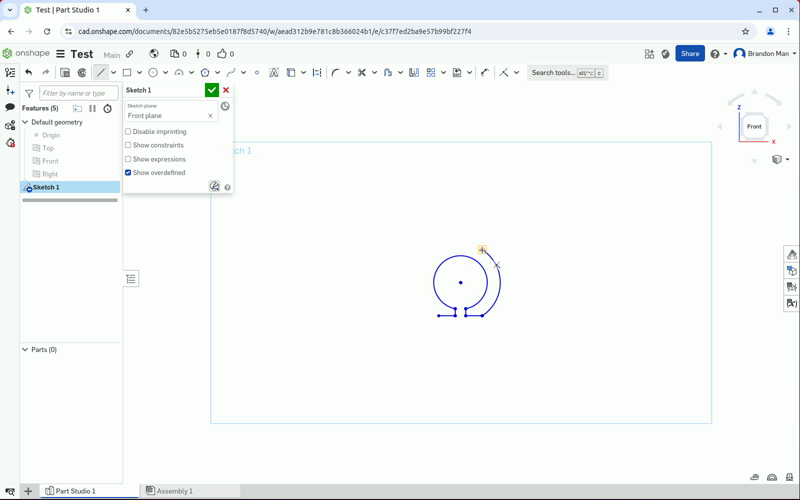
click(482, 249)
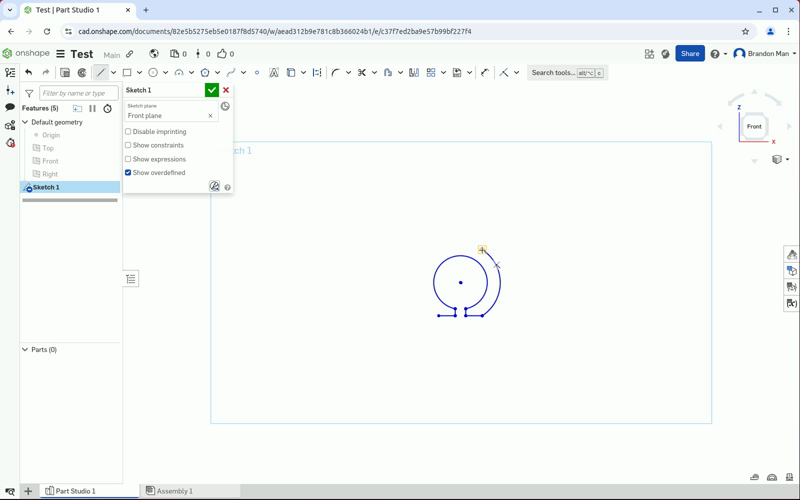
key_down(shift)
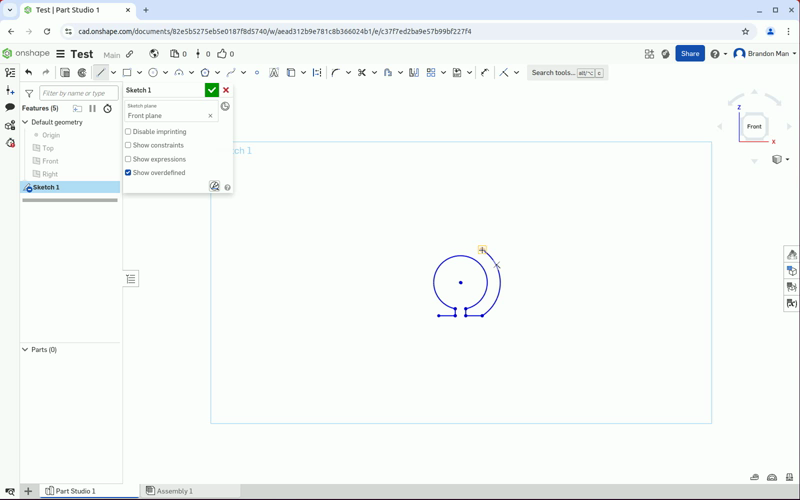
mouse_move(512, 249)
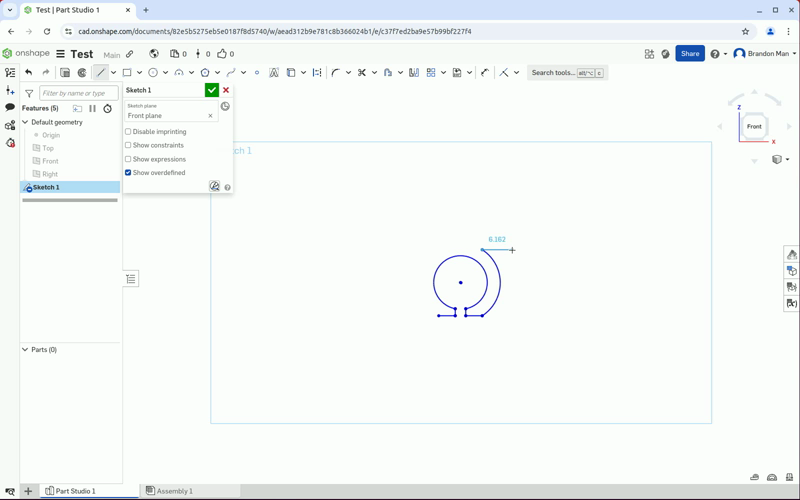
mouse_move(438, 249)
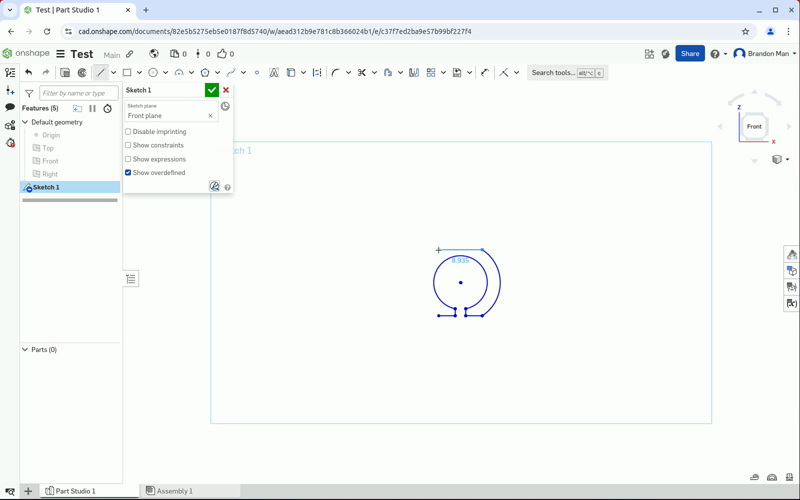
click(438, 249)
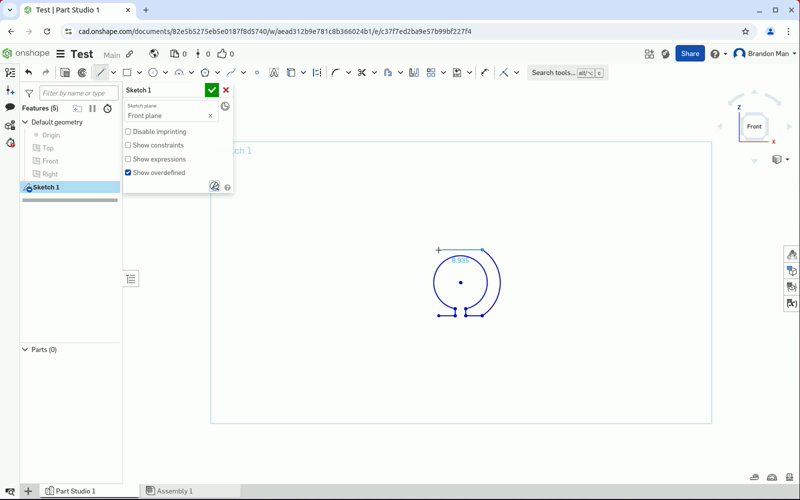
key_up(shift)
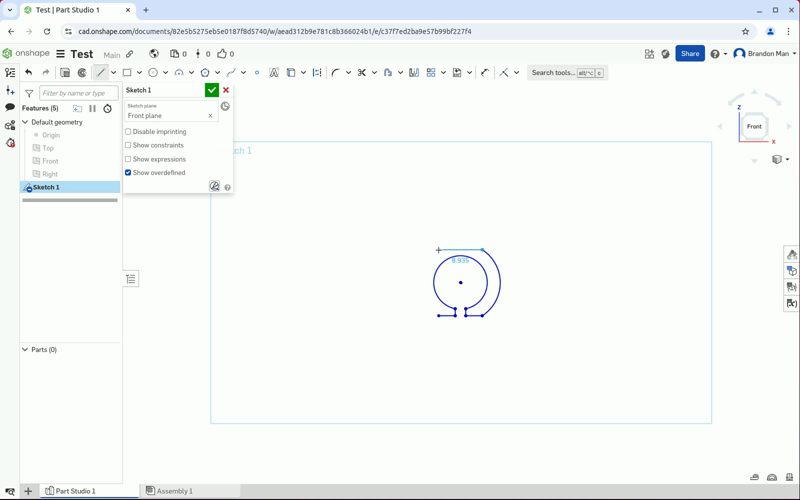
key(esc)
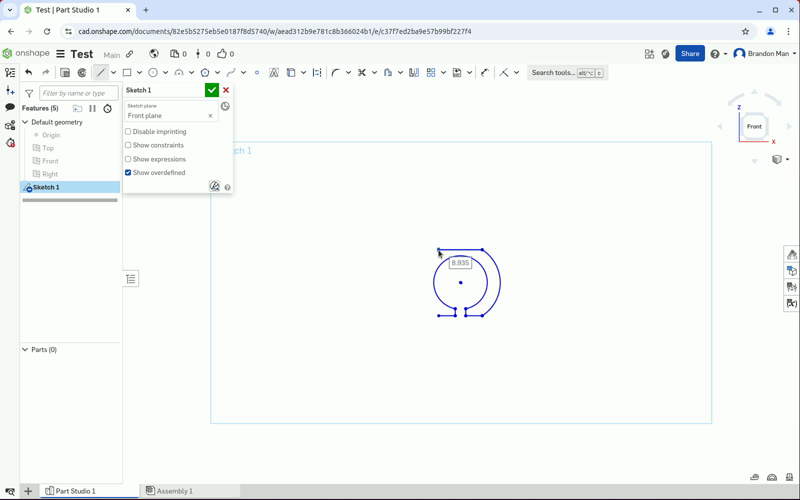
key(a)
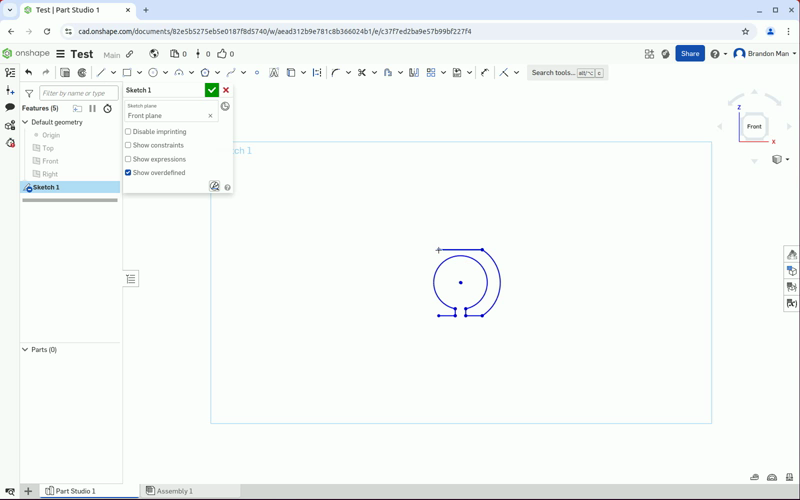
mouse_move(438, 249)
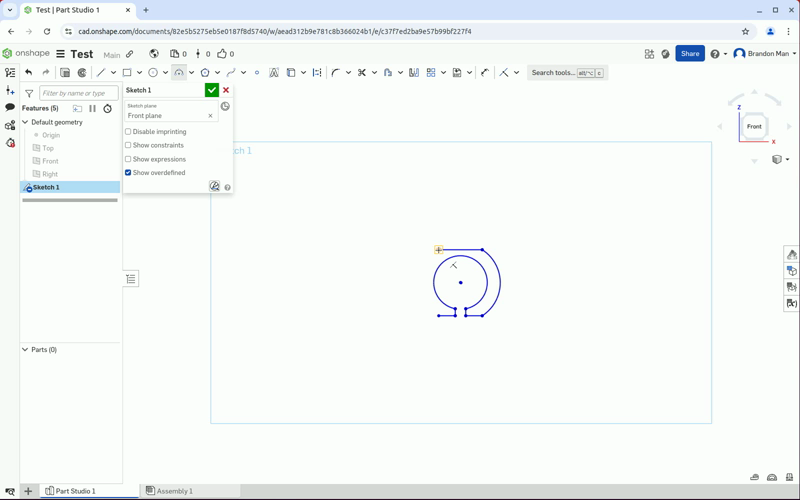
click(438, 249)
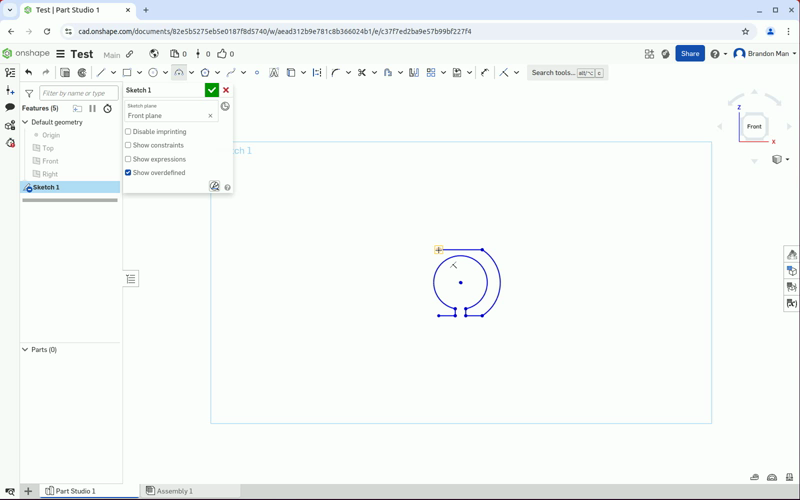
mouse_move(438, 315)
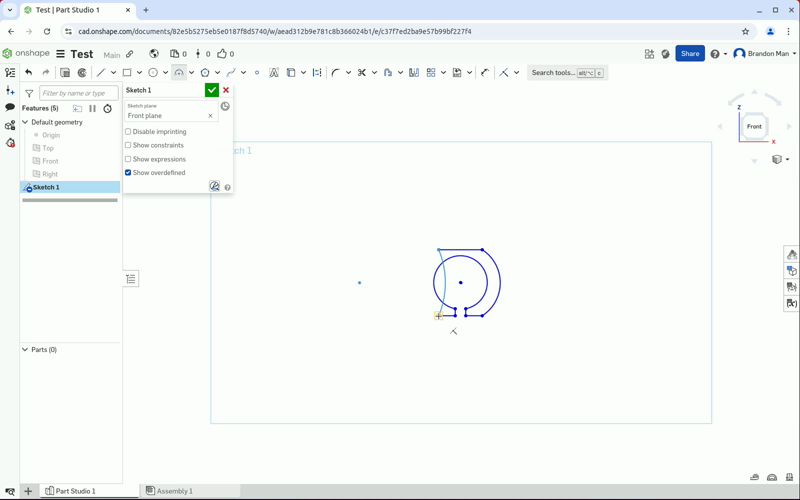
click(438, 315)
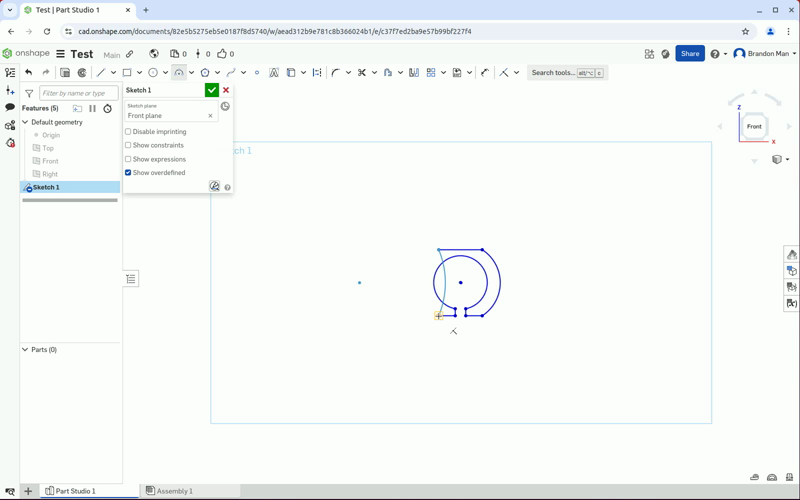
key_down(shift)
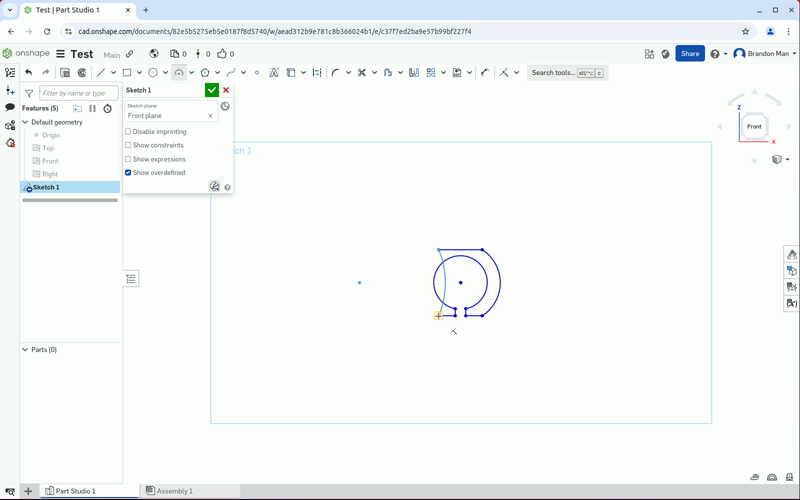
mouse_move(420, 282)
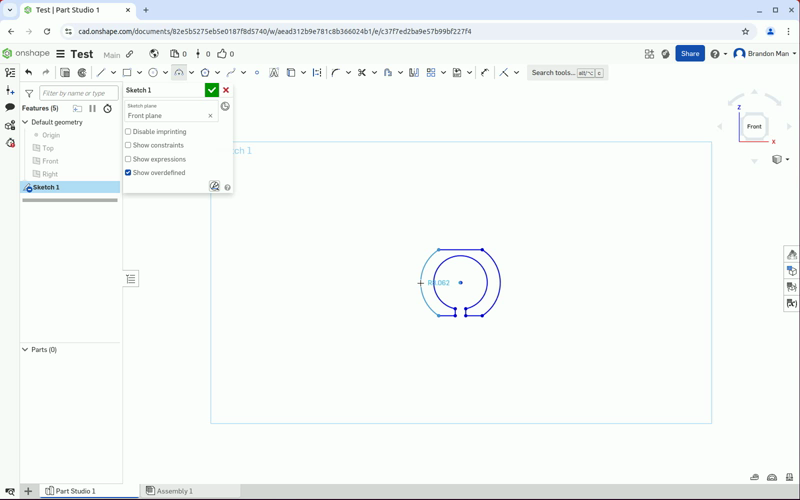
click(420, 282)
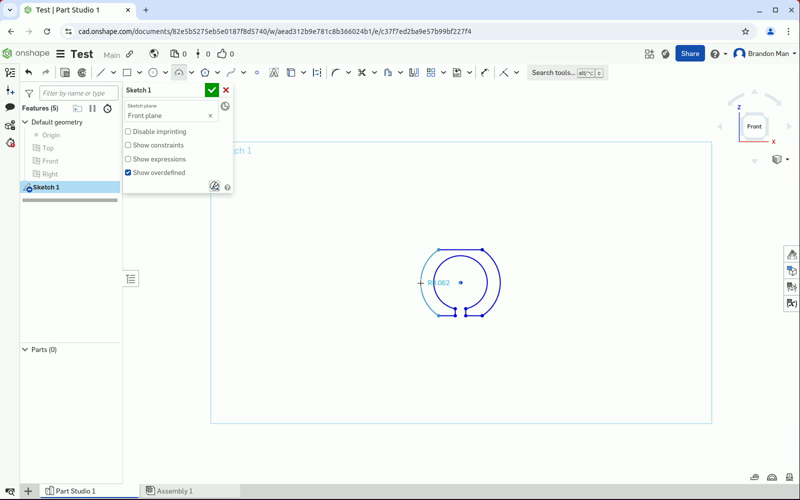
key_up(shift)
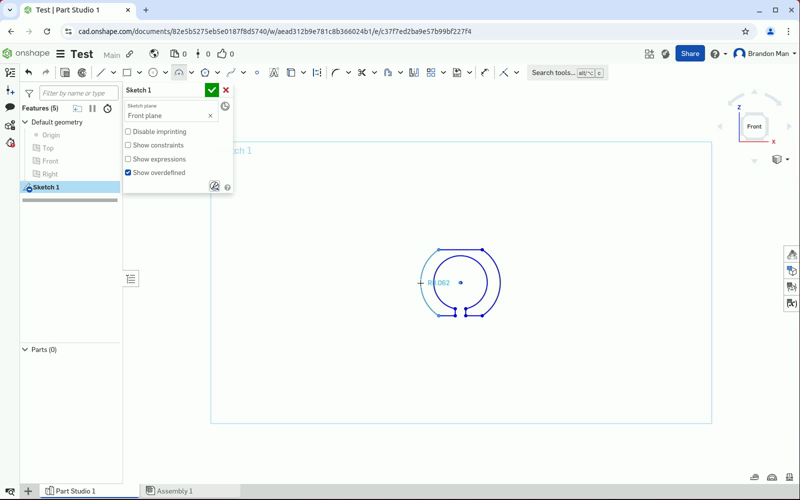
key(esc)
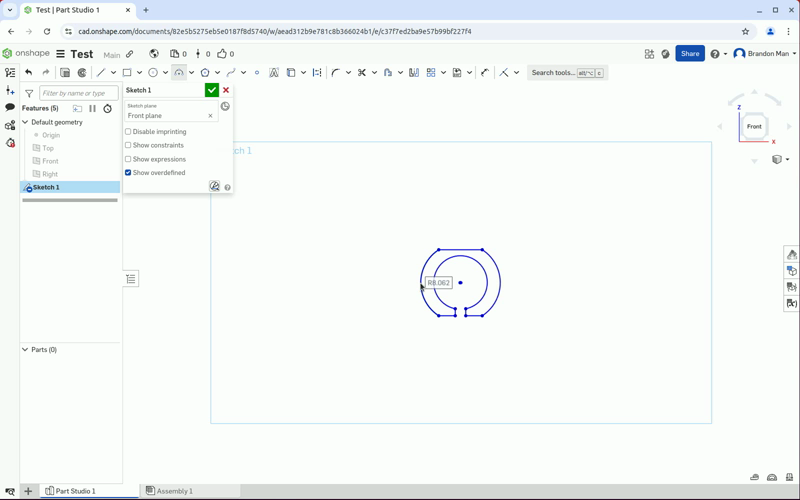
mouse_move(439, 262)
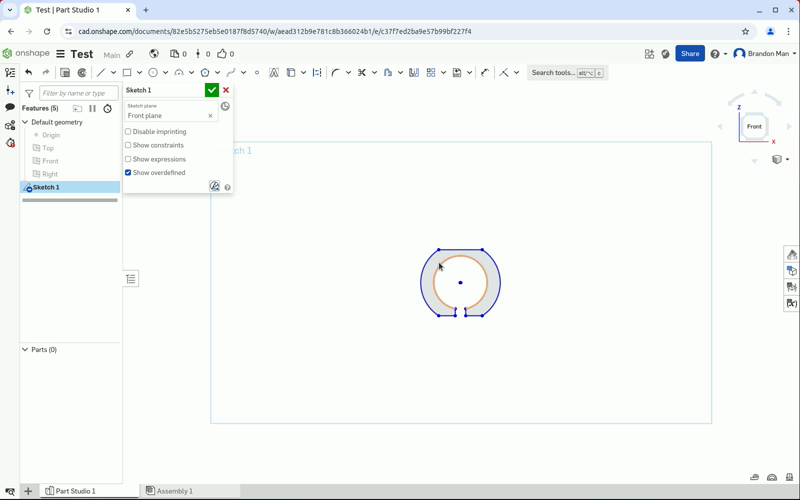
click(439, 262)
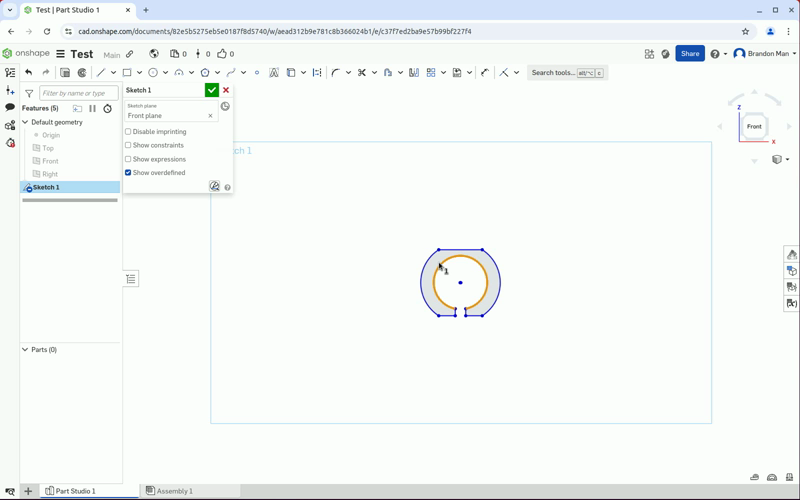
mouse_move(73, 352)
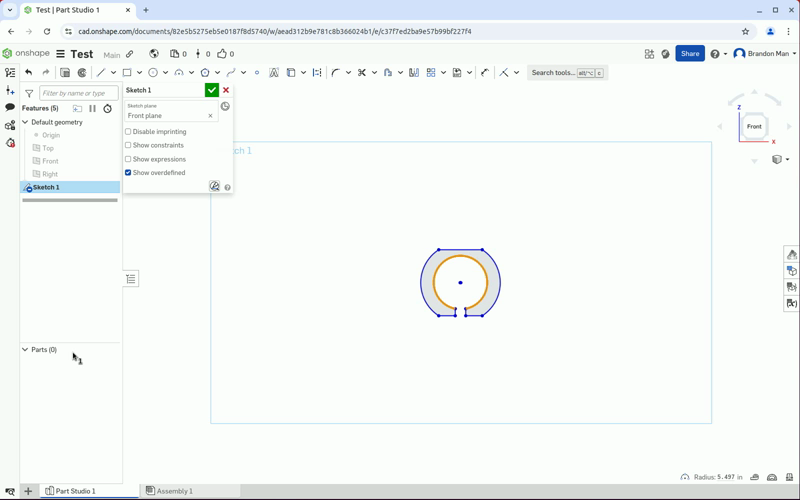
key(shift+y)
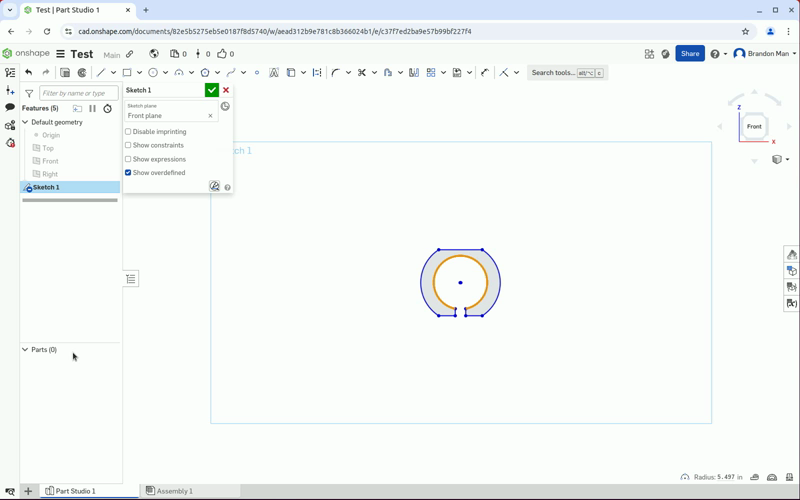
key(shift+e)
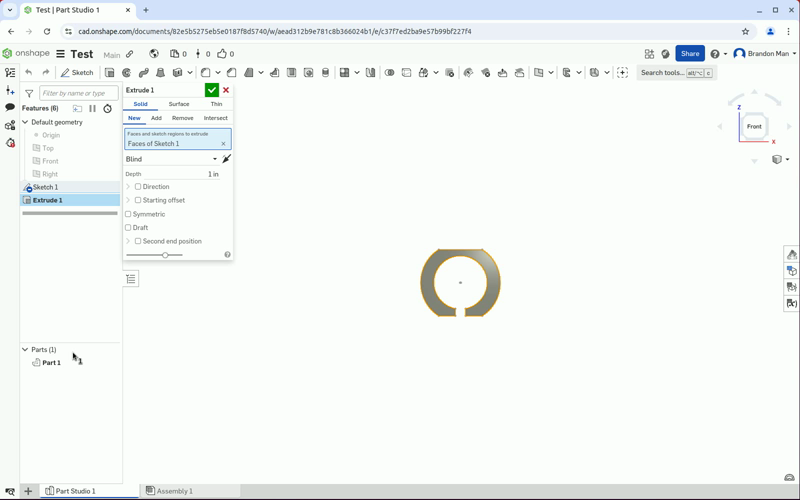
mouse_move(143, 106)
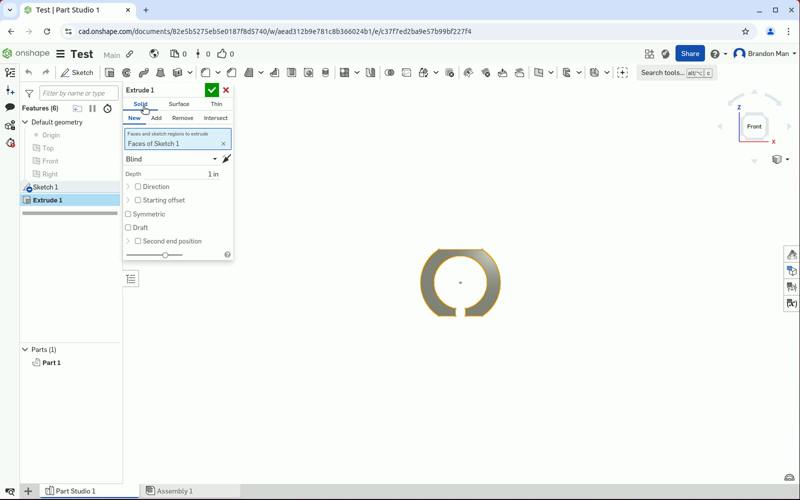
click(143, 106)
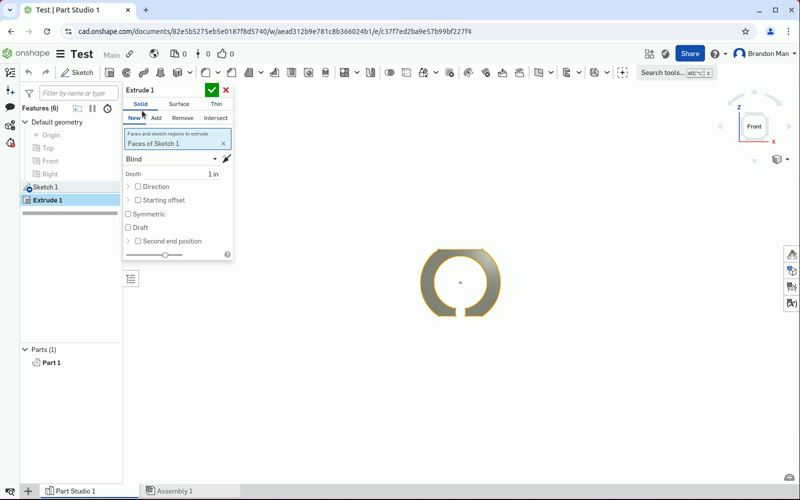
mouse_move(137, 120)
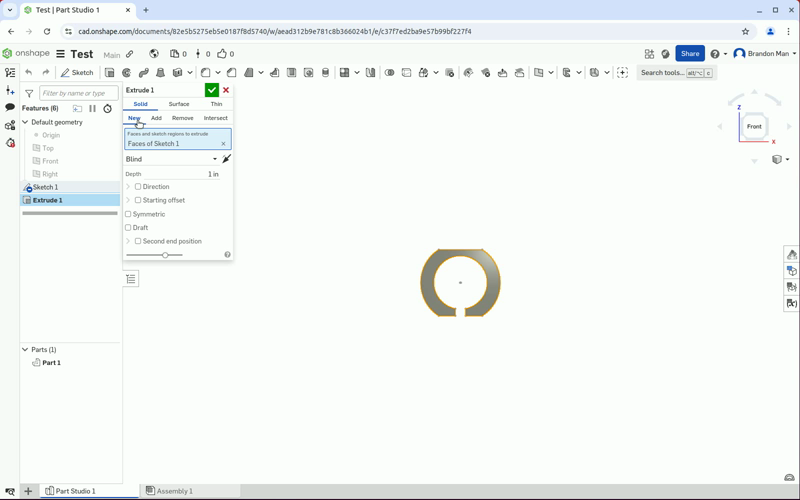
click(137, 120)
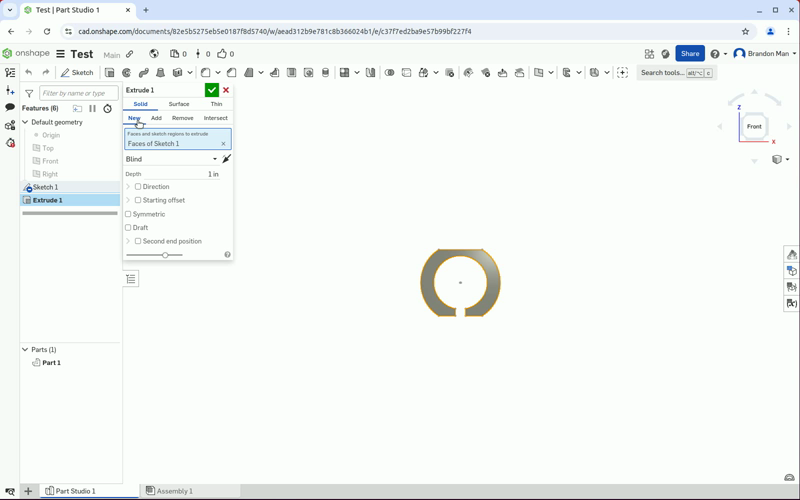
key(tab, 4)
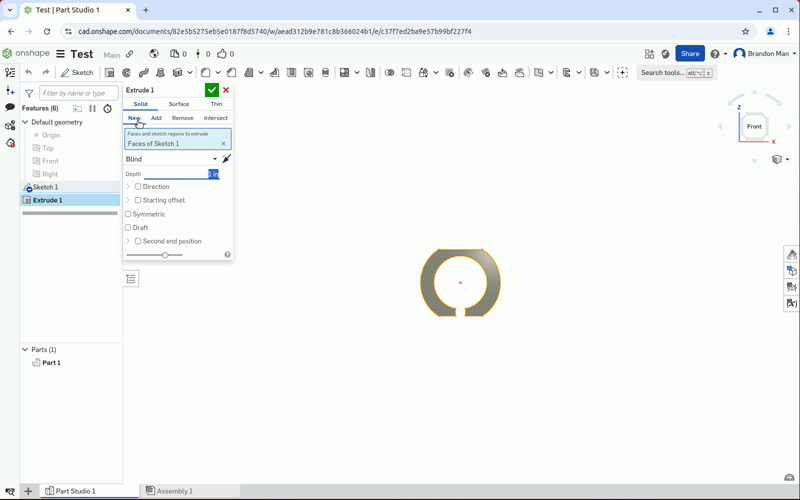
text(13.48)
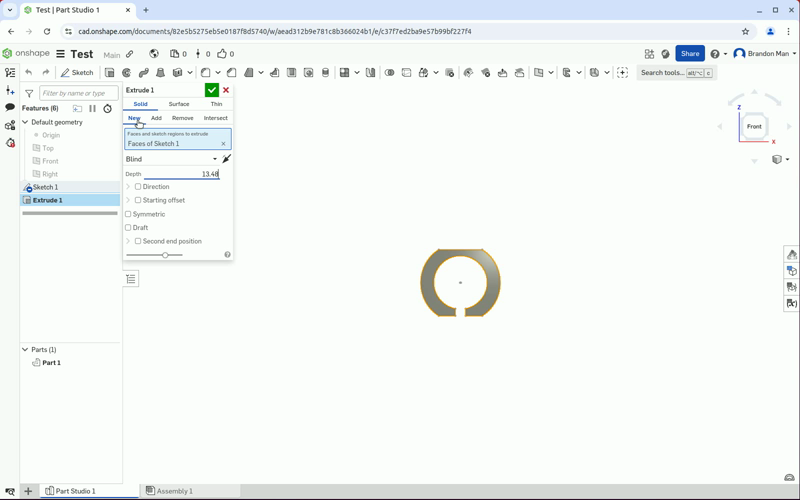
key(enter)
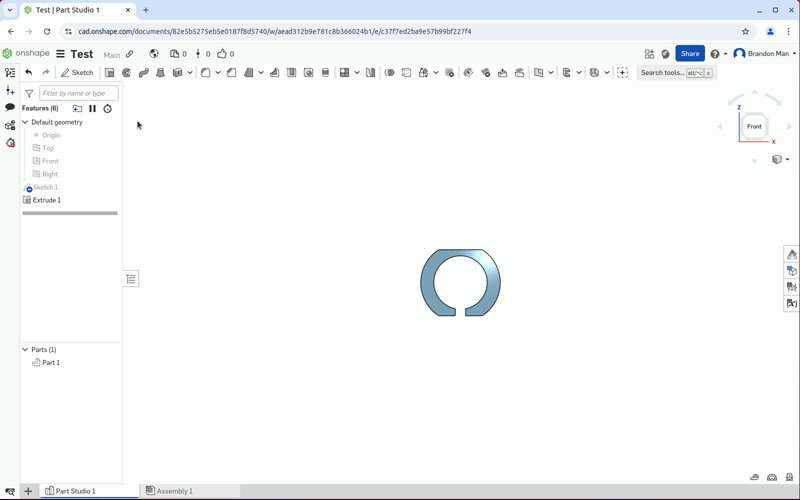
key(shift+h)
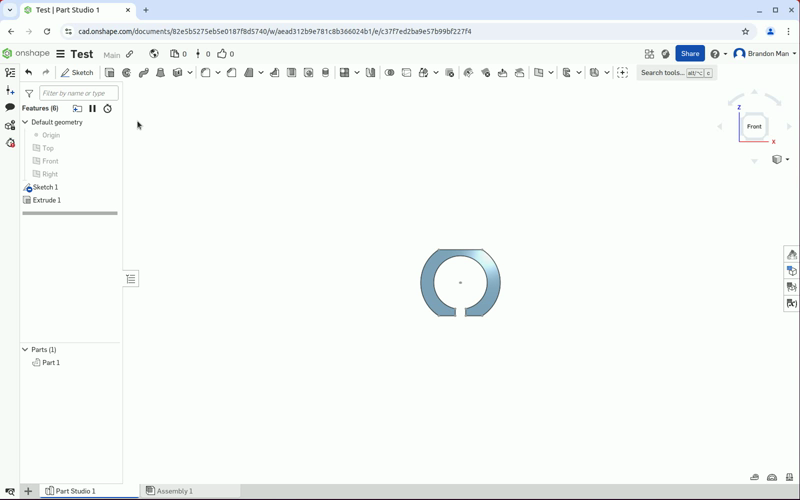
key(shift+h)
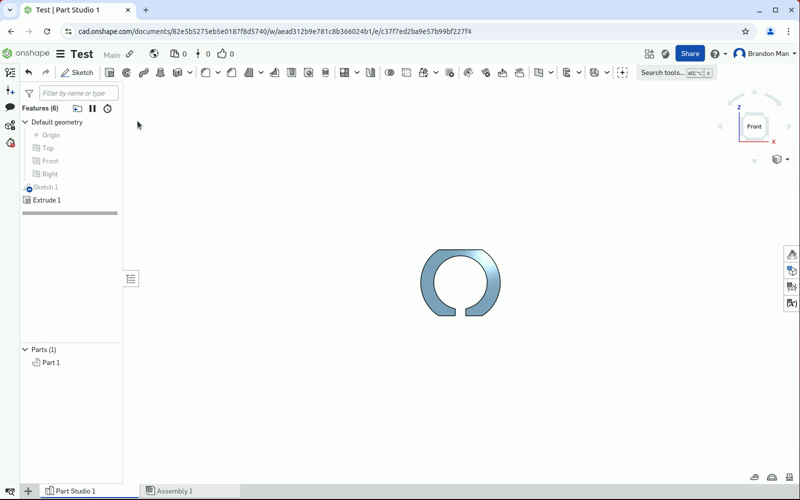
mouse_move(73, 189)
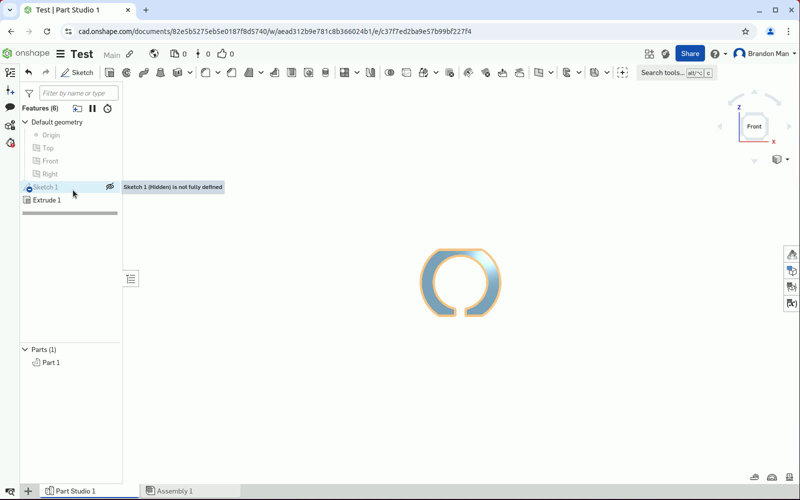
click(73, 189)
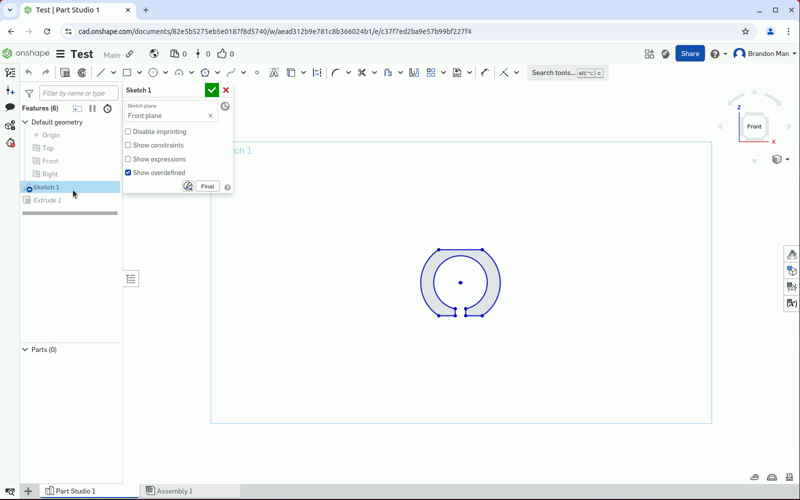
mouse_move(229, 92)
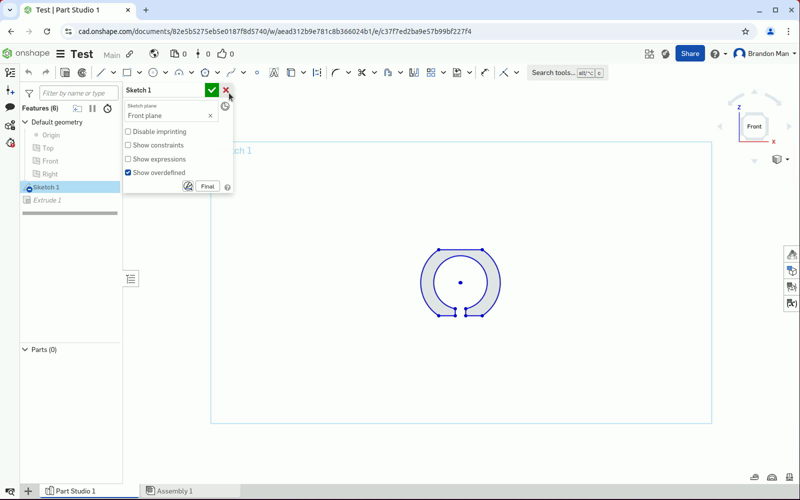
click(229, 92)
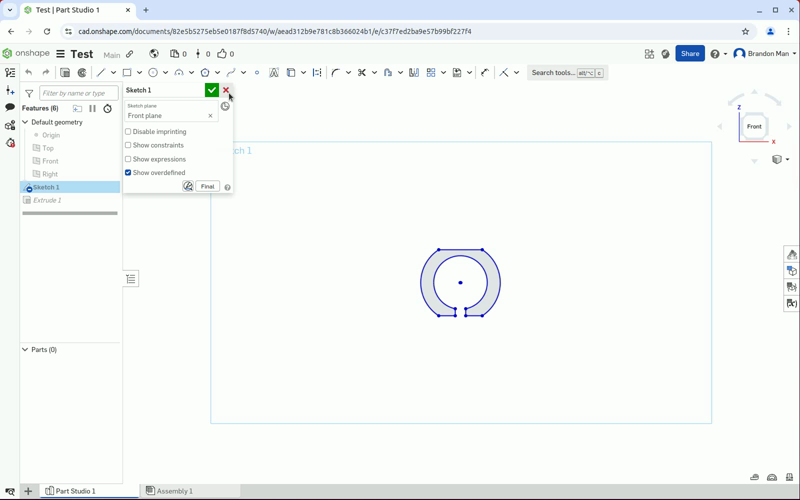
key(shift+s)
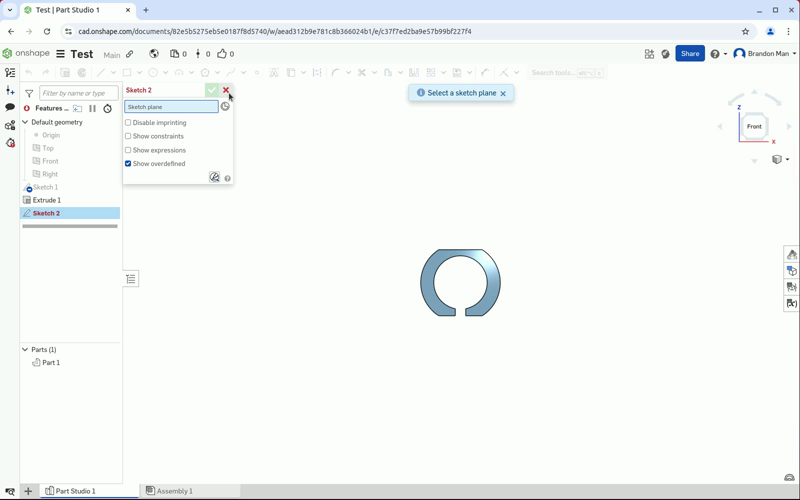
mouse_move(73, 163)
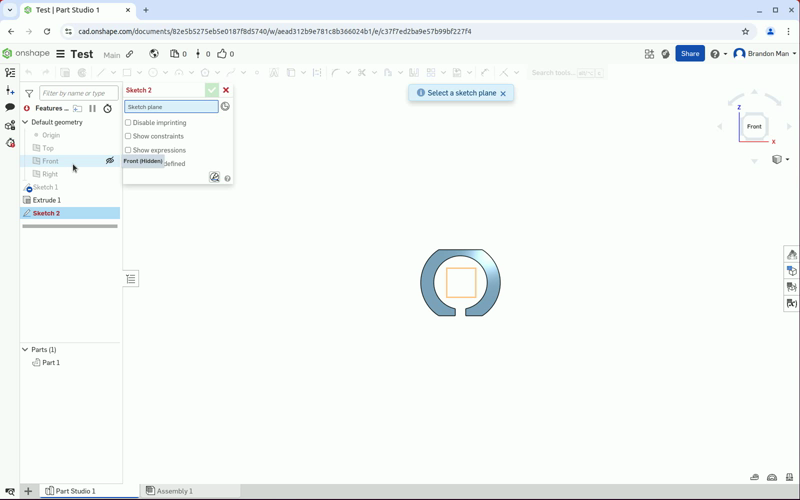
click(73, 163)
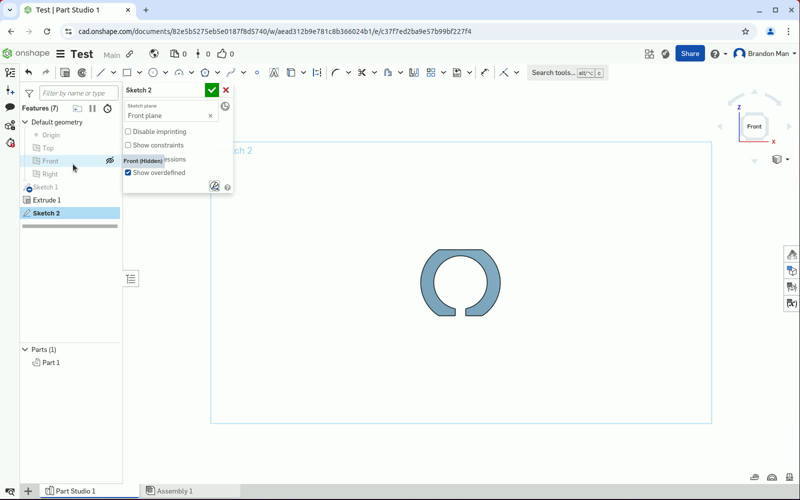
mouse_move(73, 352)
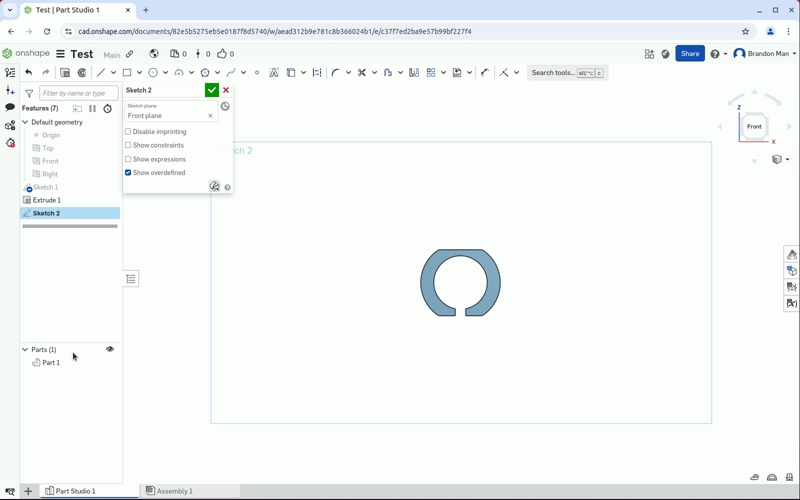
key(y)
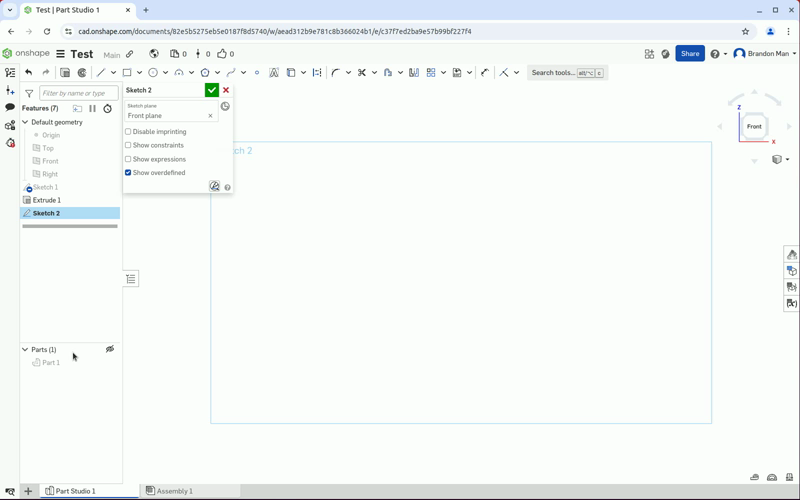
key(l)
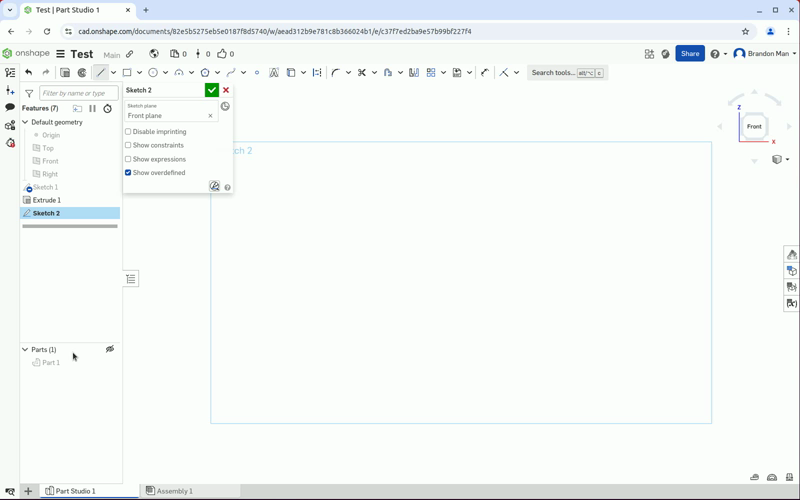
key_down(shift)
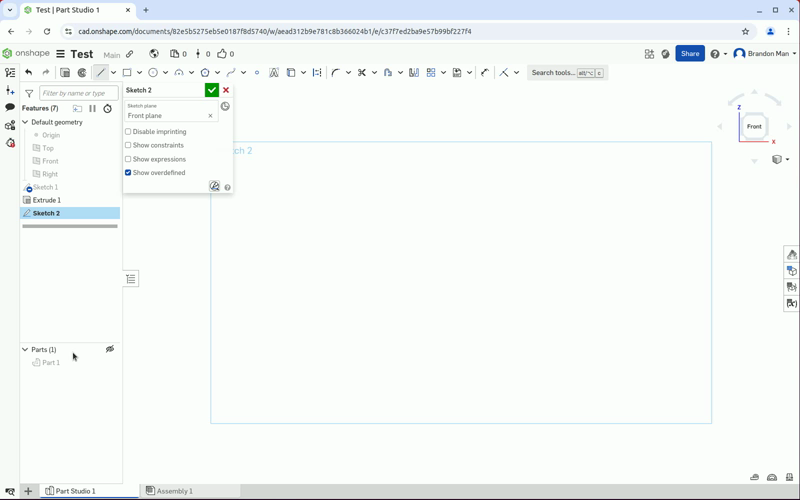
mouse_move(438, 250)
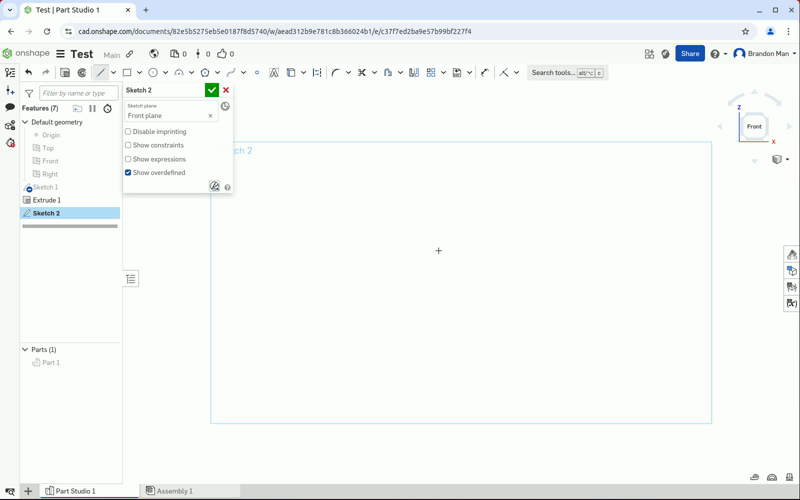
click(438, 250)
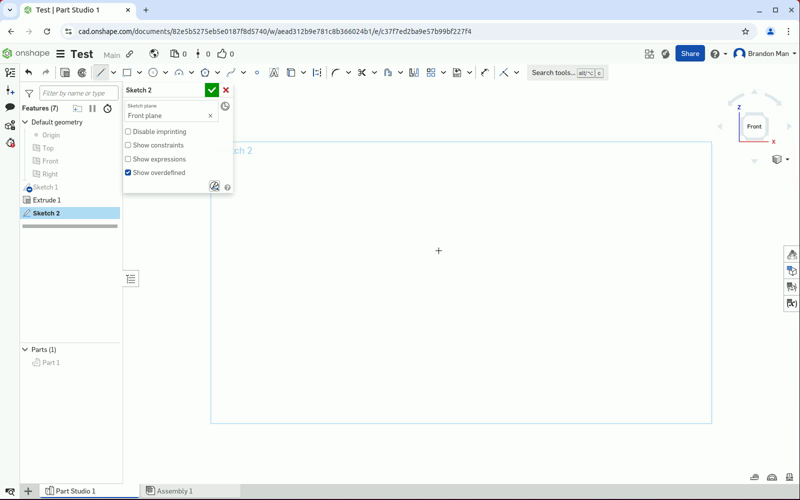
key_up(shift)
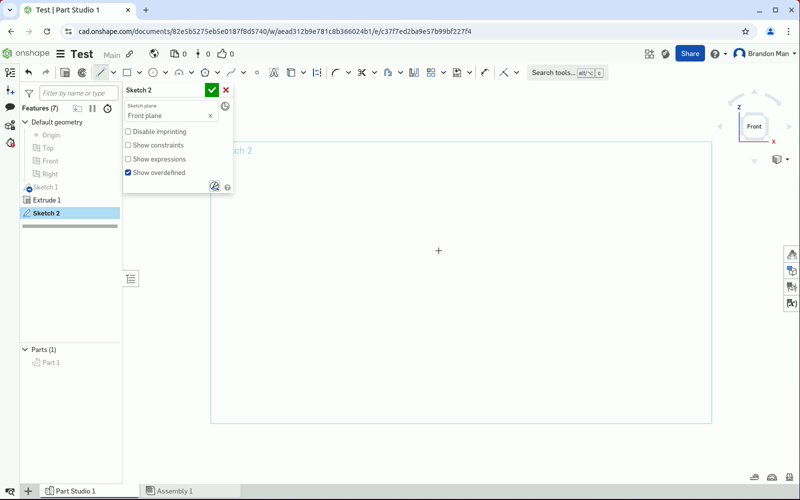
key_down(shift)
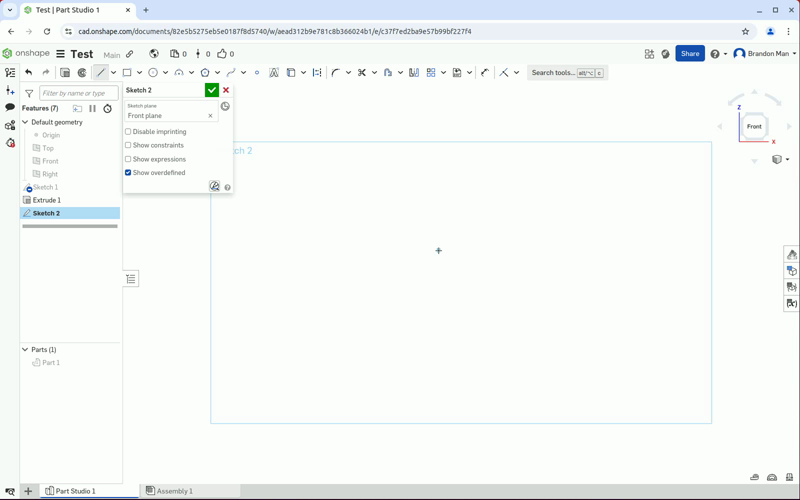
mouse_move(468, 250)
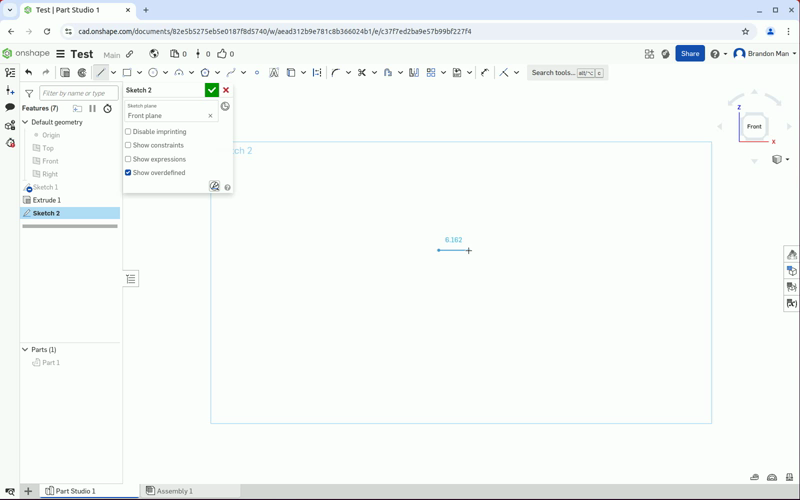
mouse_move(482, 250)
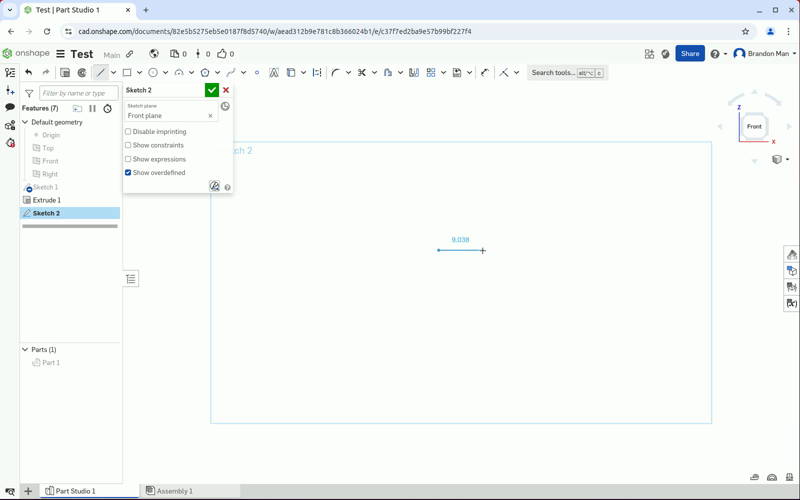
click(482, 250)
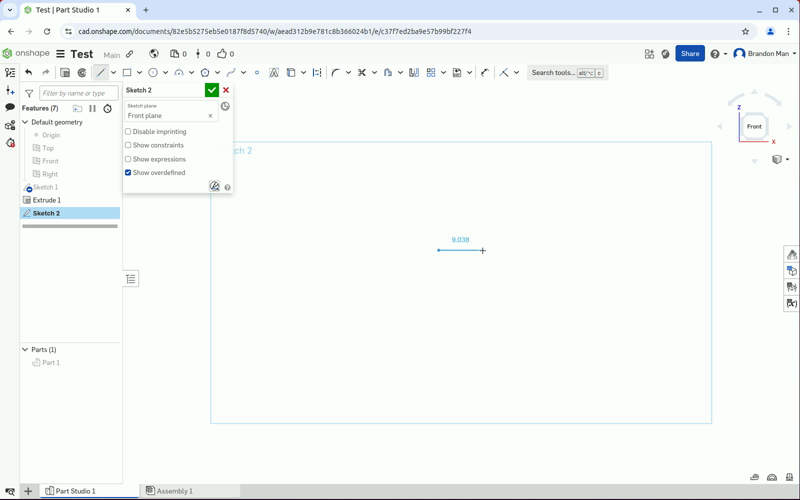
key_up(shift)
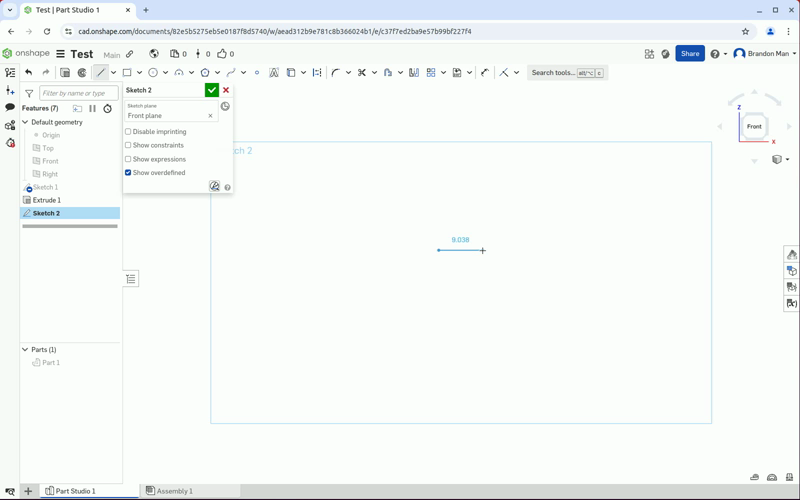
key(esc)
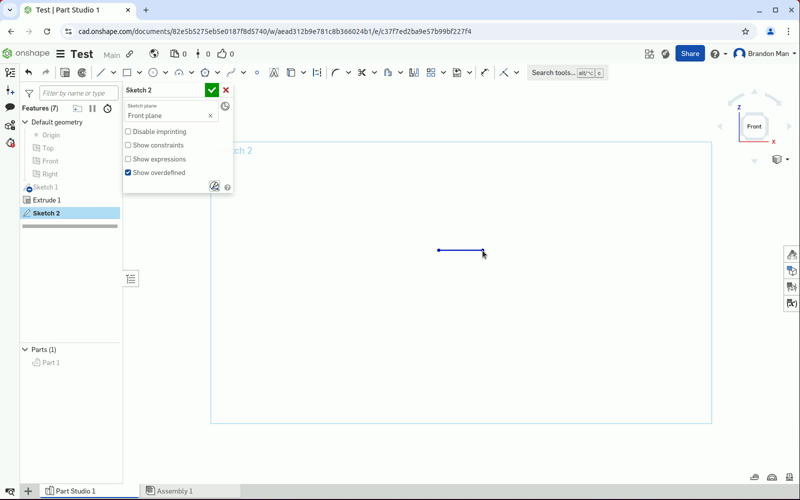
key(a)
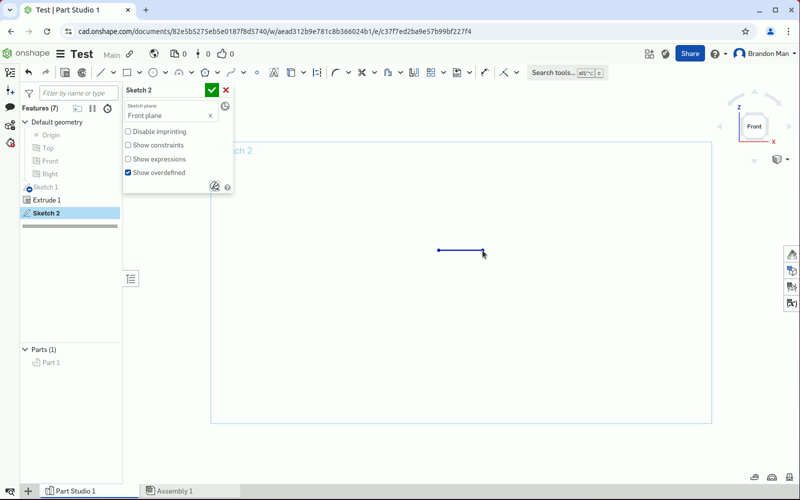
mouse_move(482, 250)
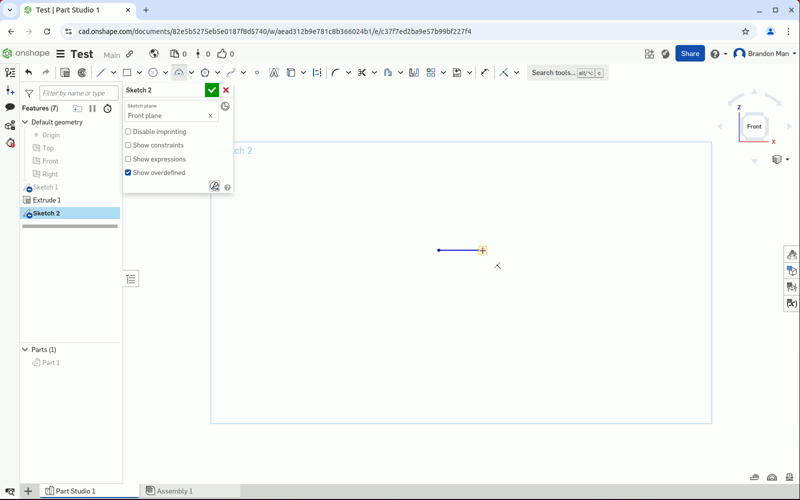
click(482, 250)
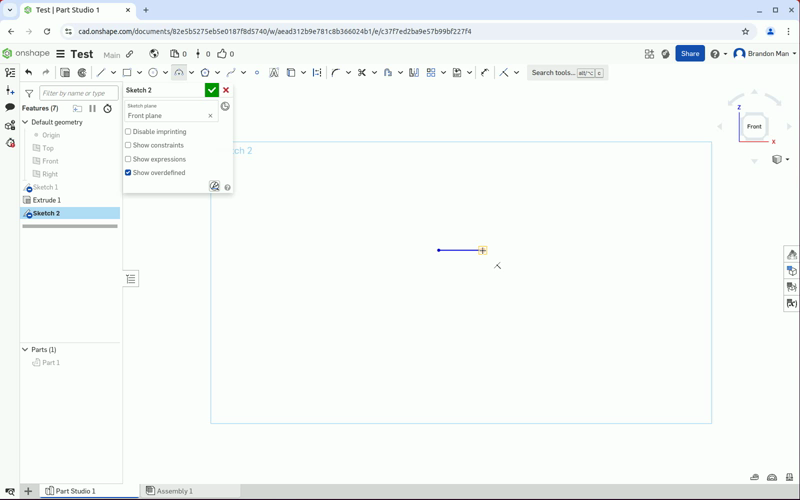
mouse_move(438, 250)
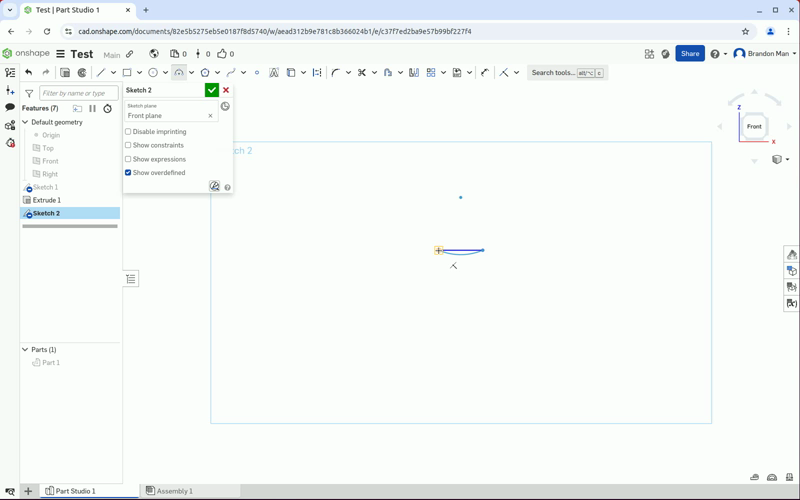
click(438, 250)
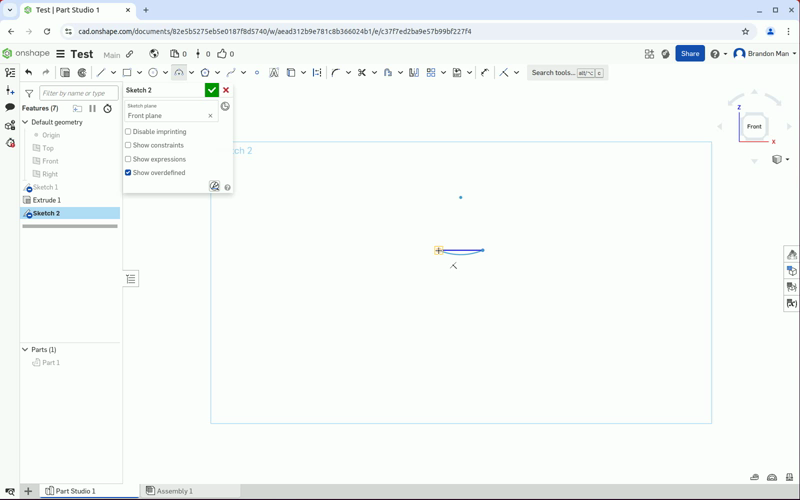
key_down(shift)
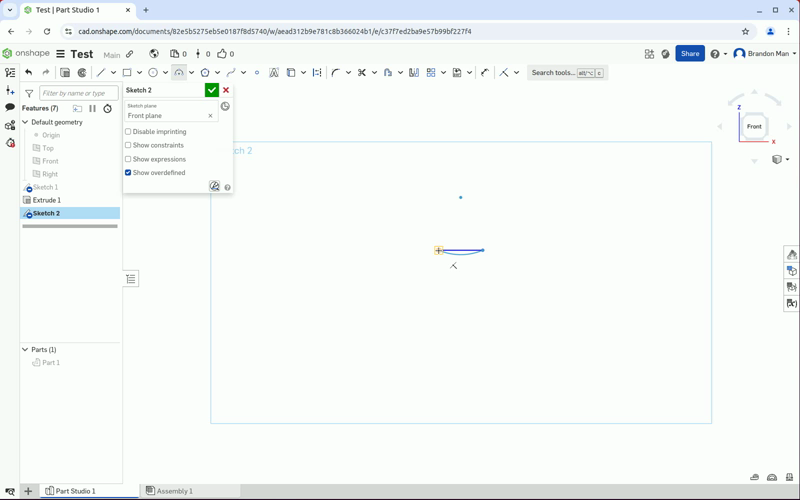
mouse_move(460, 243)
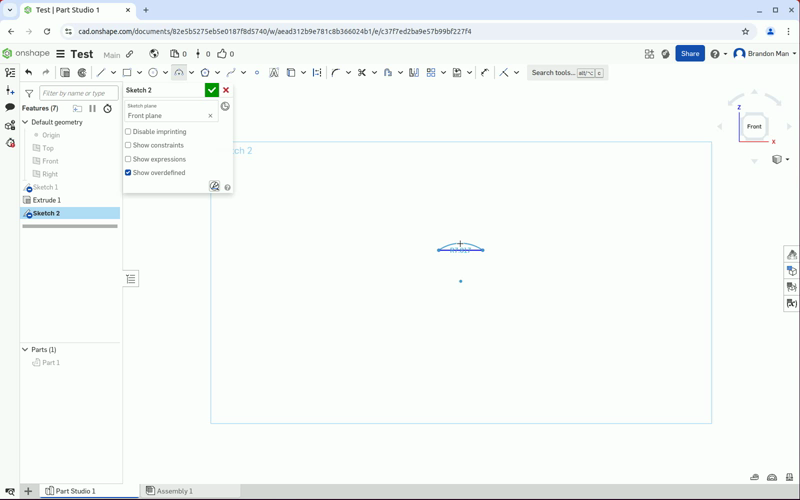
click(460, 243)
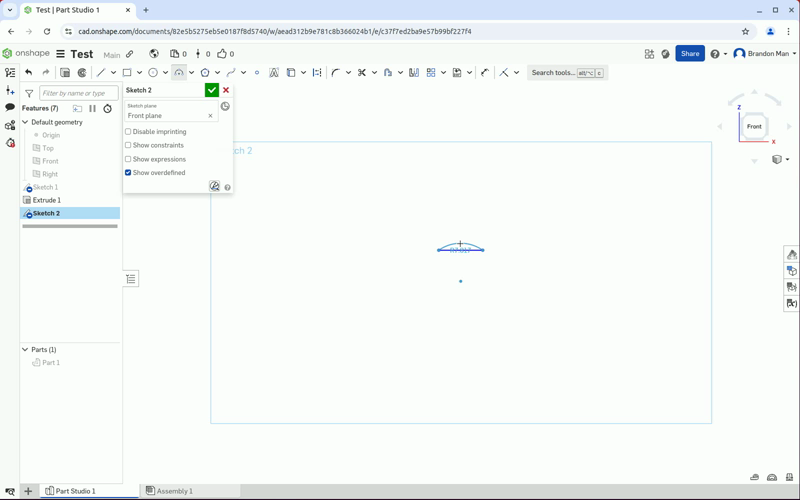
key_up(shift)
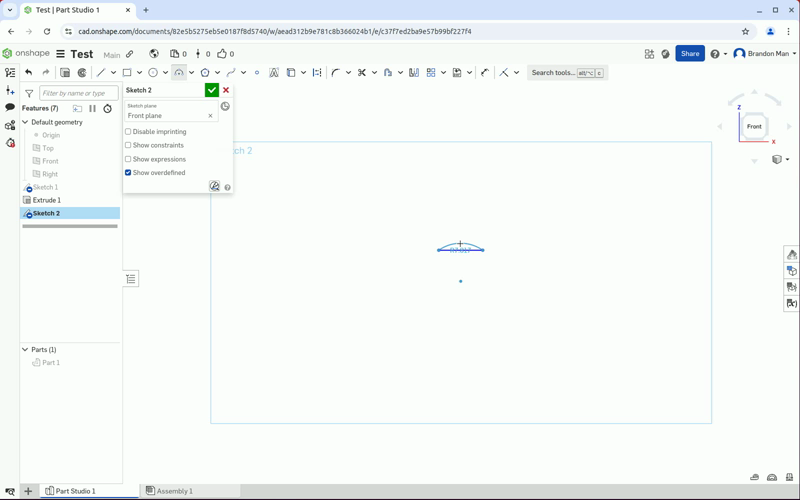
key(esc)
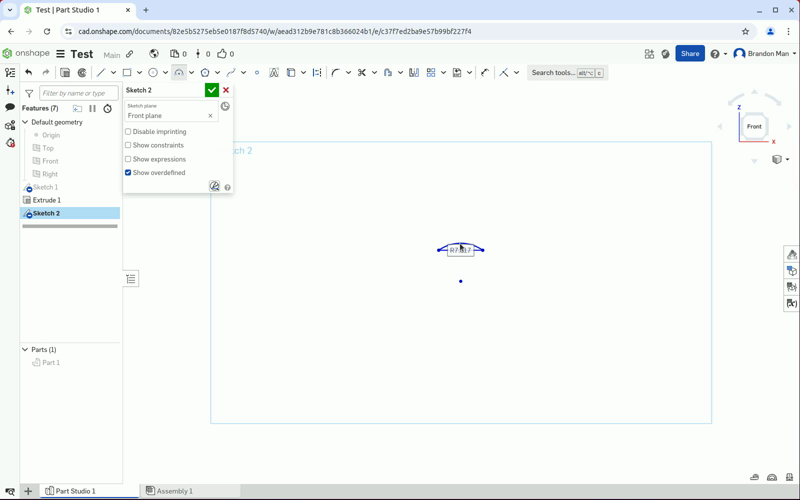
mouse_move(452, 246)
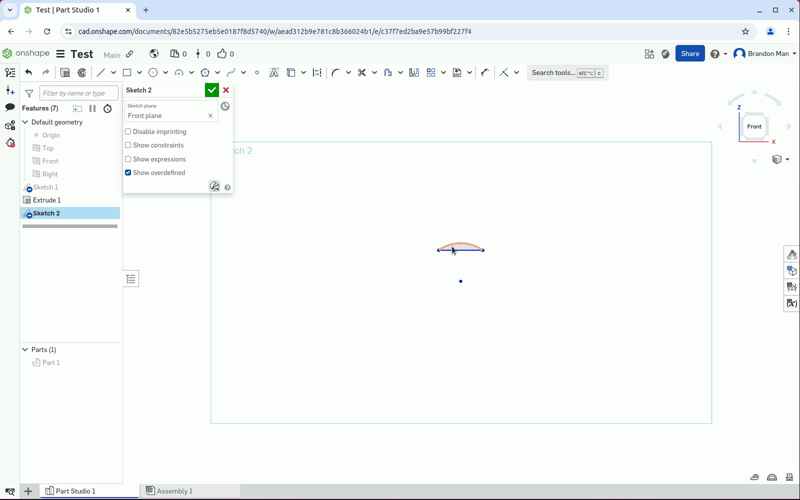
scroll(6)
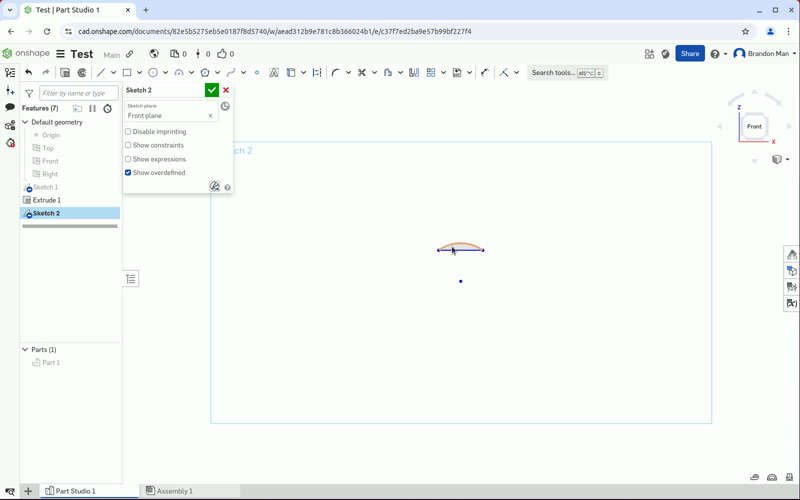
scroll(6)
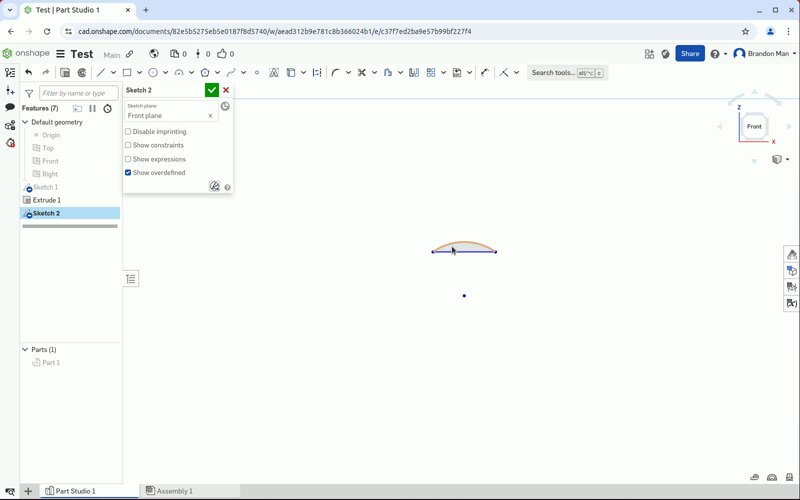
scroll(6)
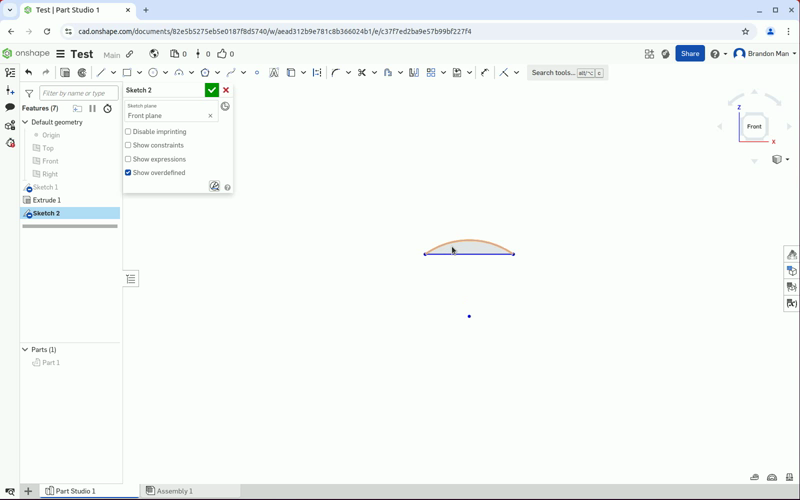
scroll(6)
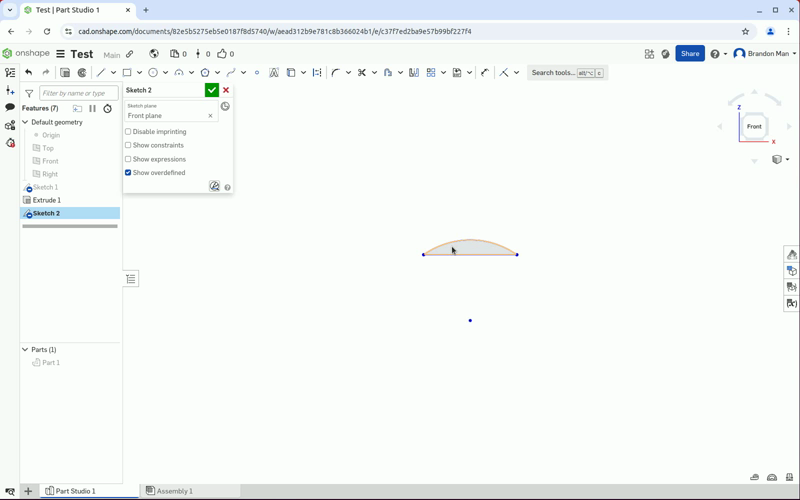
scroll(6)
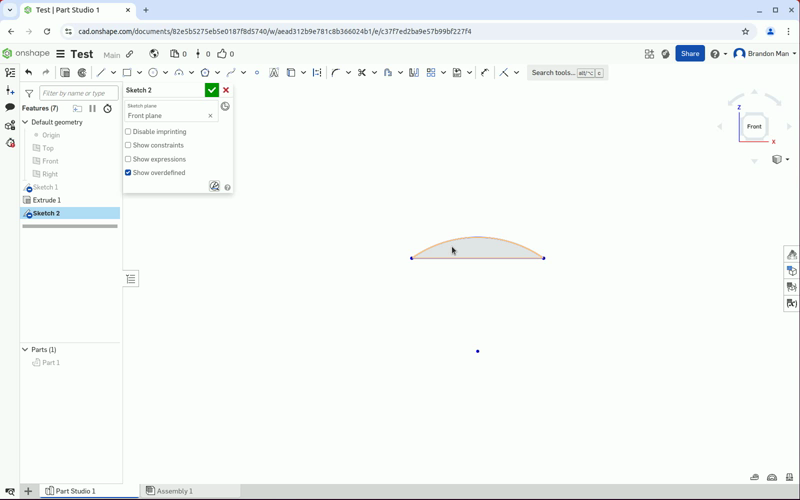
scroll(6)
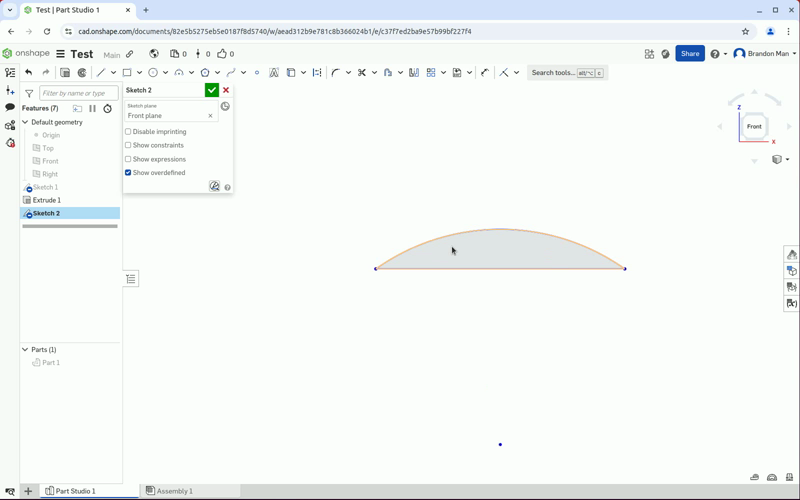
scroll(6)
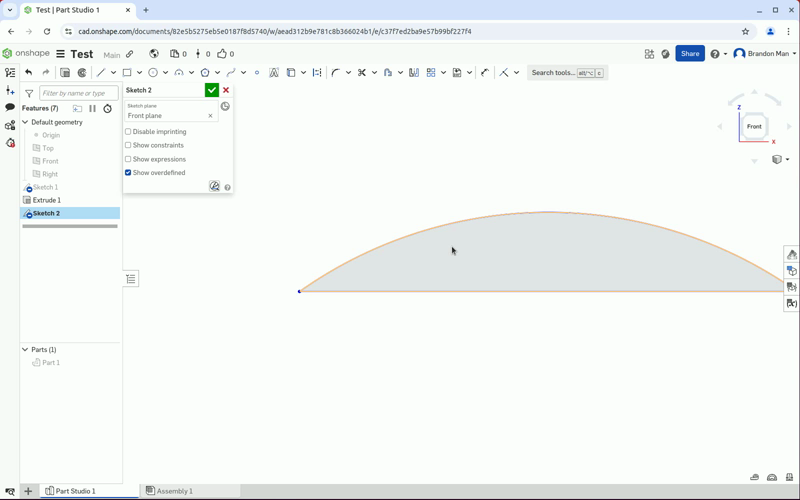
click(452, 246)
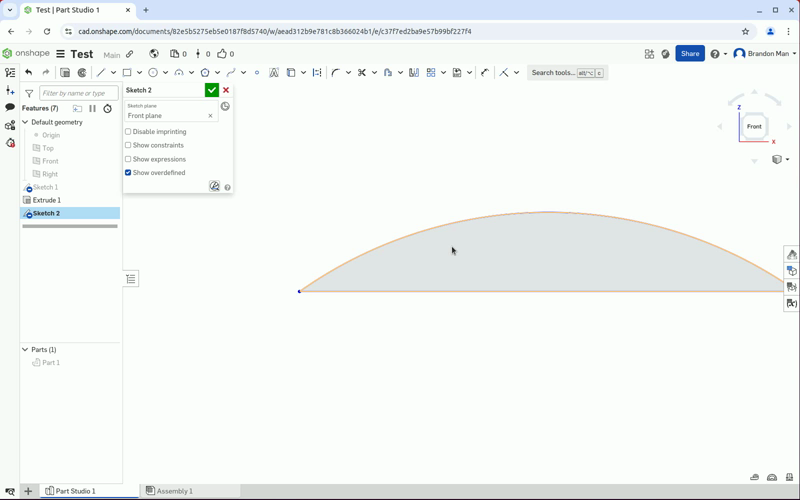
scroll(-6)
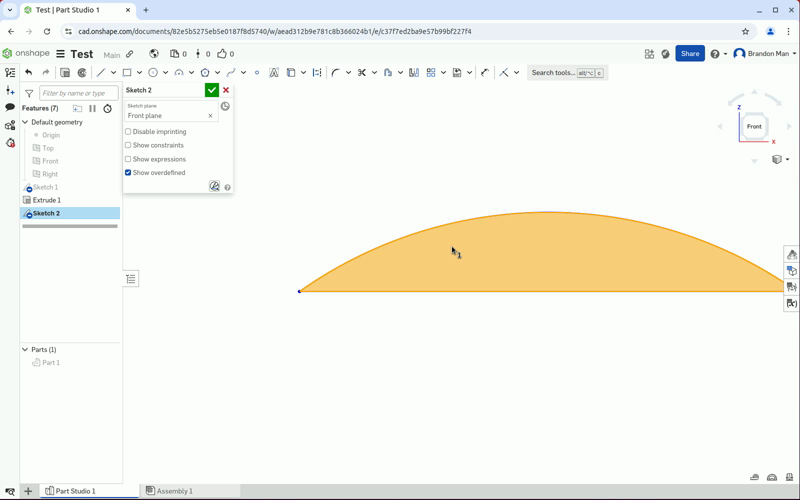
scroll(-6)
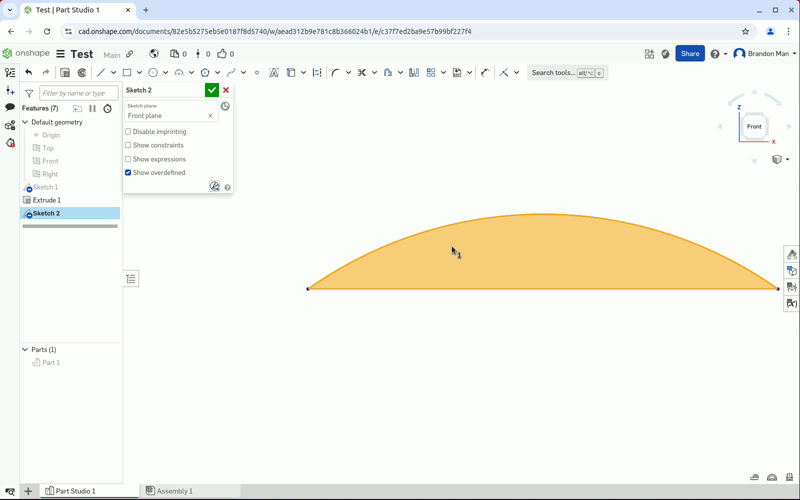
scroll(-6)
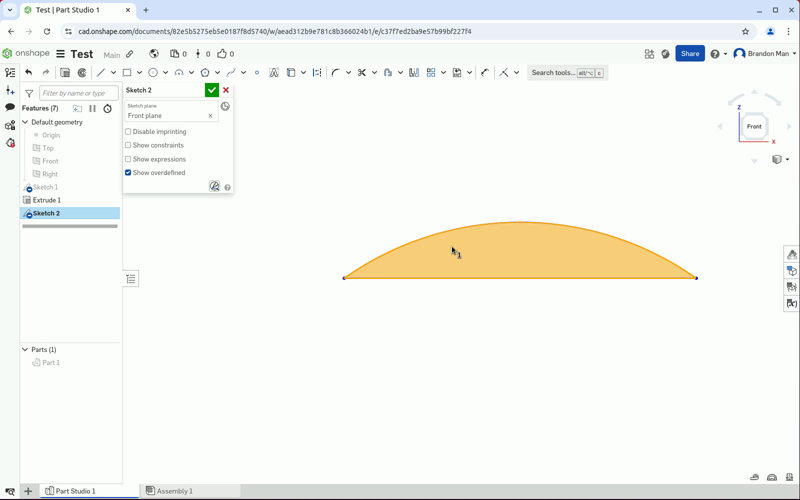
scroll(-6)
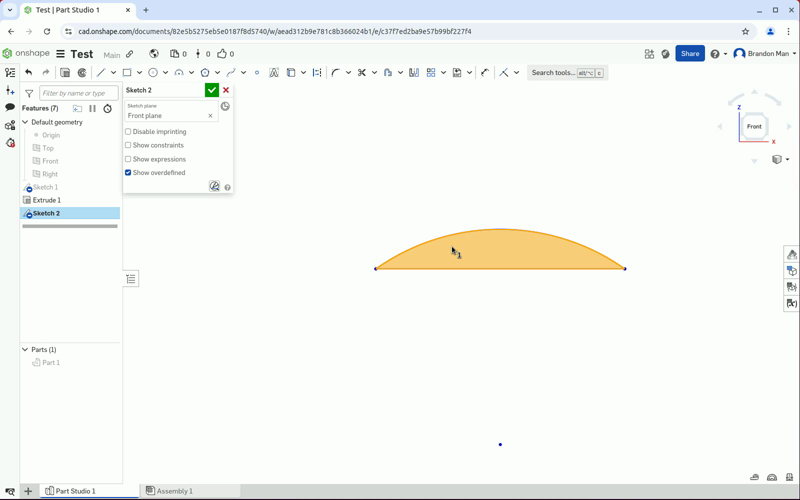
scroll(-6)
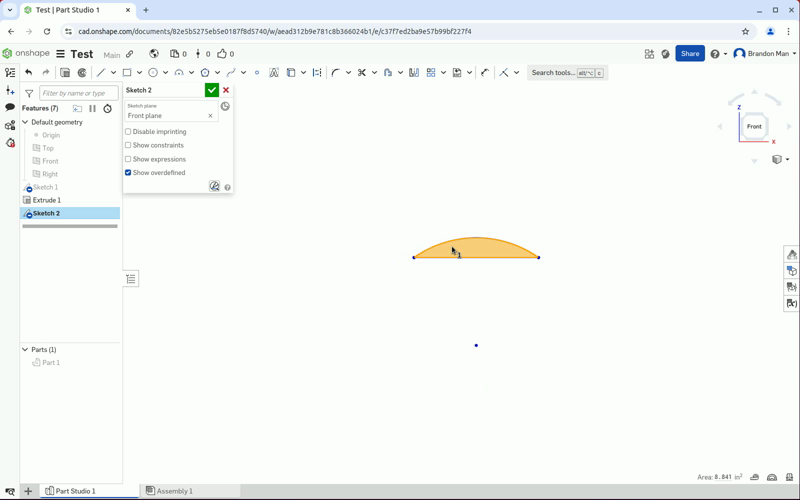
scroll(-6)
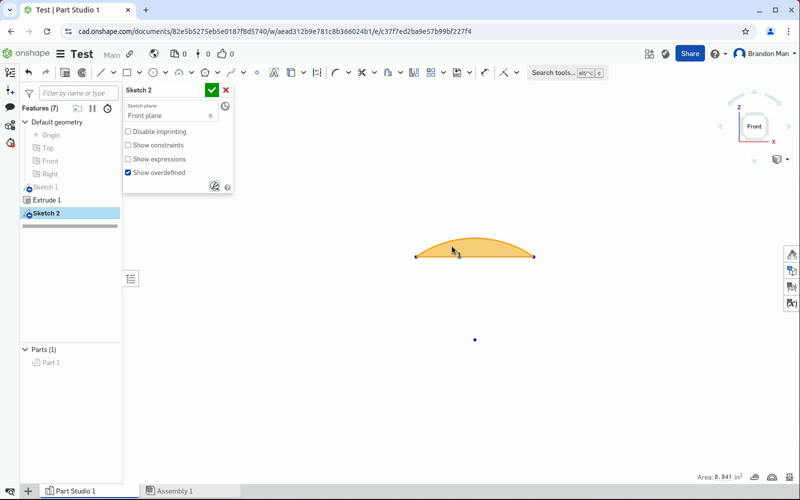
scroll(-6)
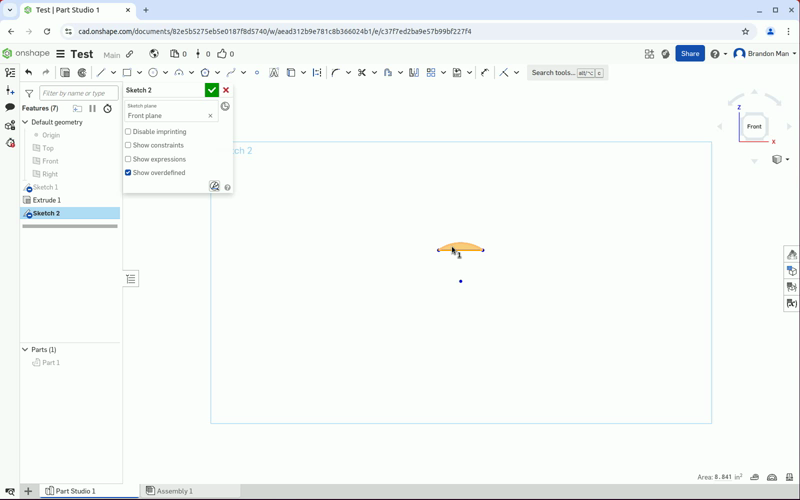
mouse_move(73, 352)
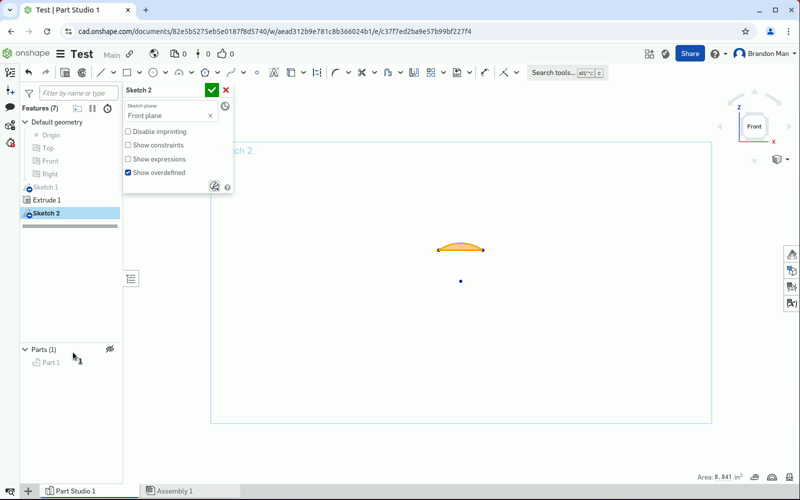
key(shift+y)
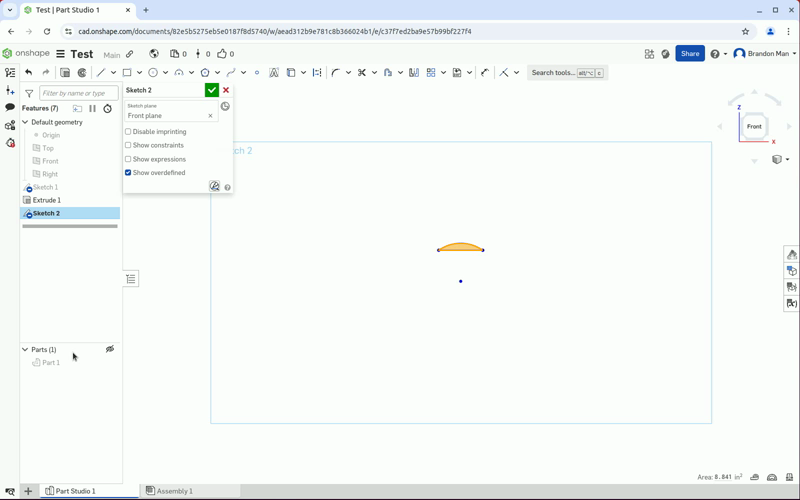
key(shift+e)
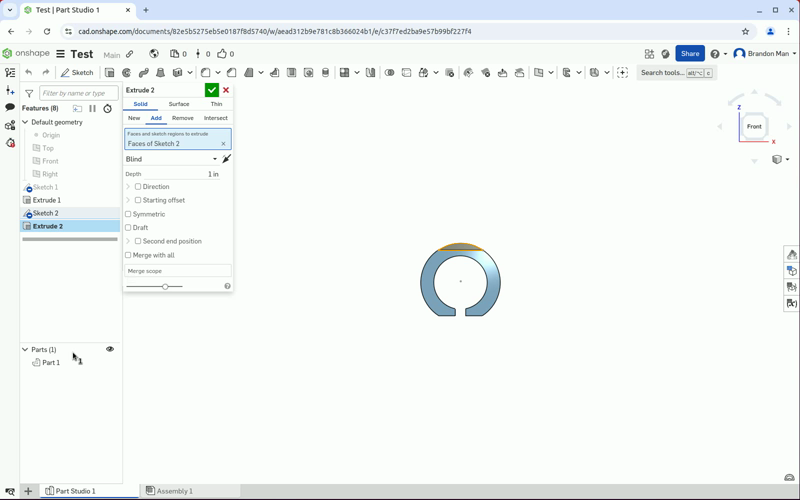
mouse_move(143, 106)
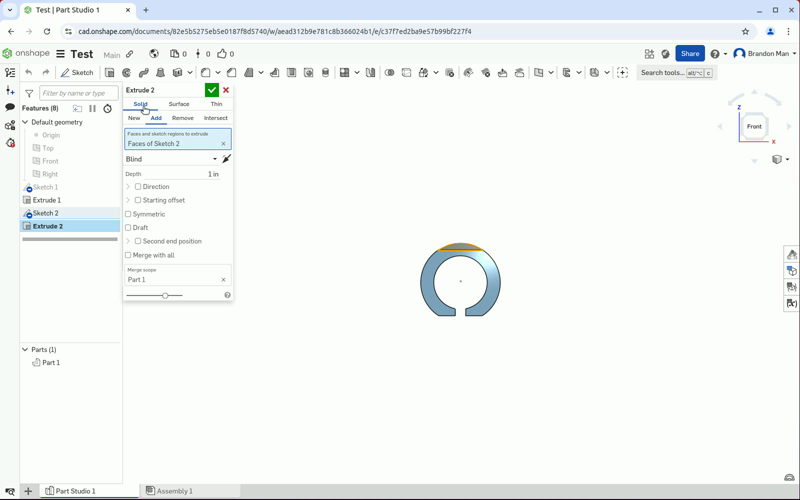
click(143, 106)
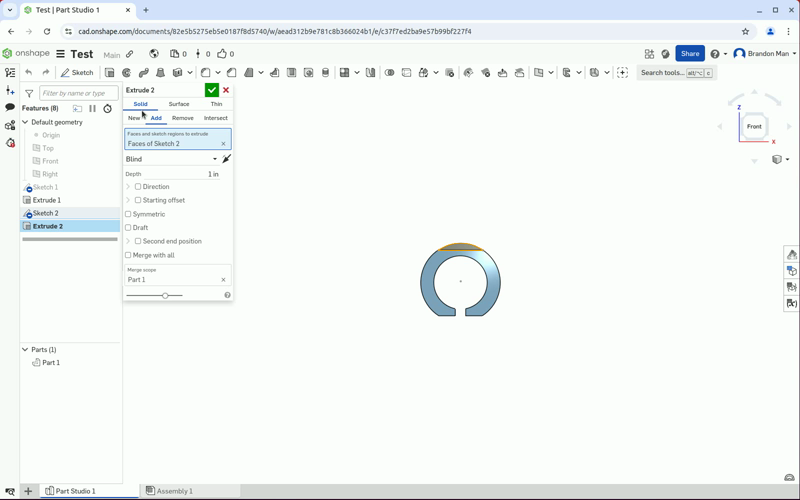
mouse_move(137, 120)
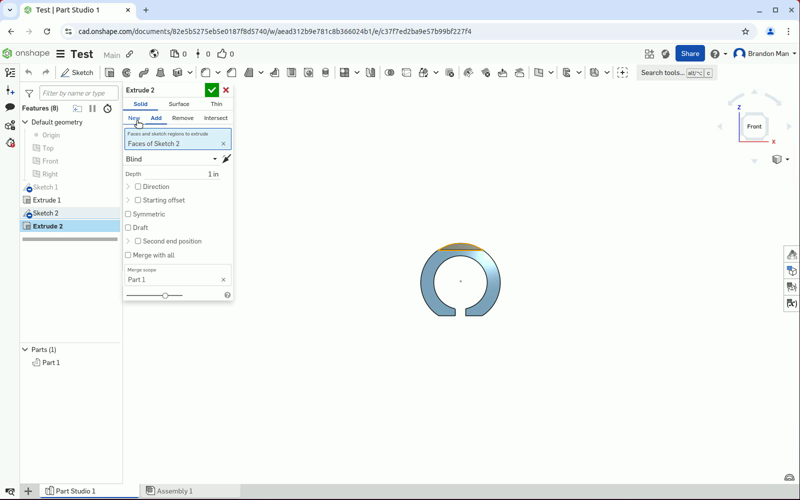
click(137, 120)
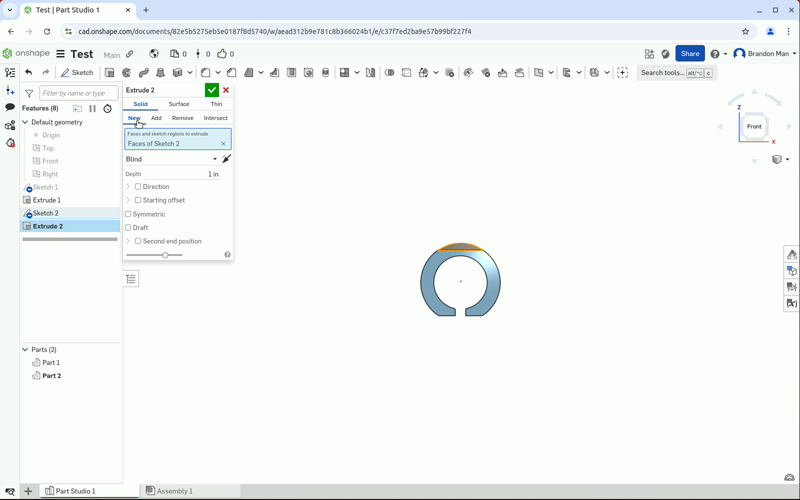
key(tab, 4)
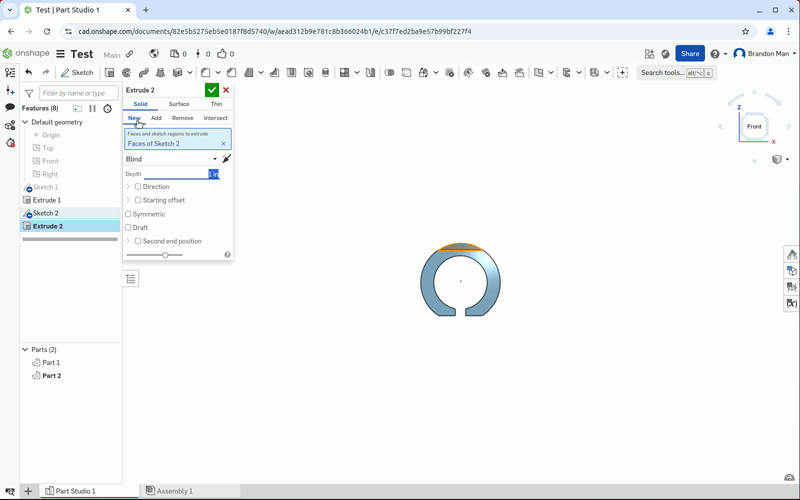
text(13.48)
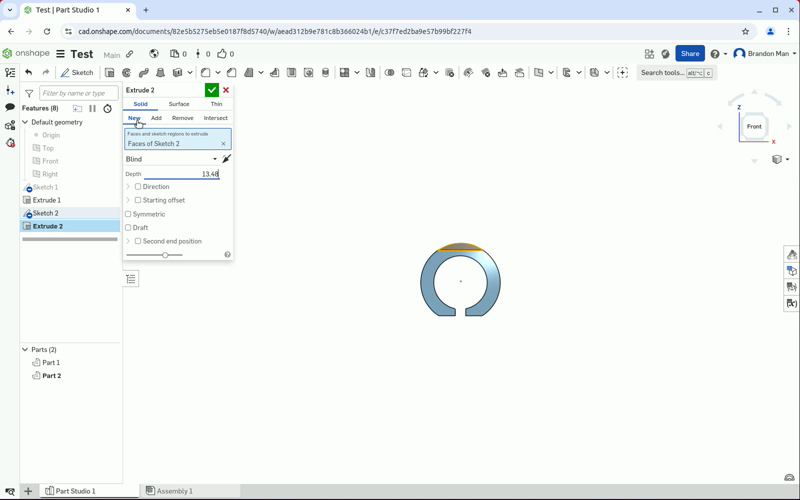
key(enter)
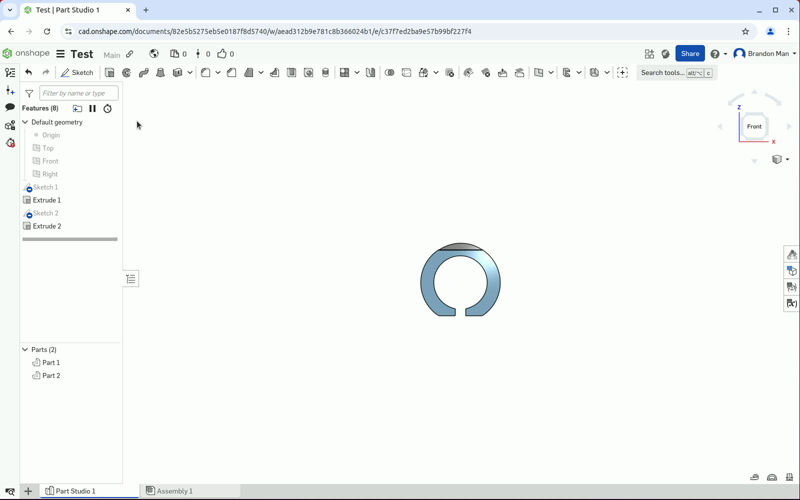
key(shift+h)
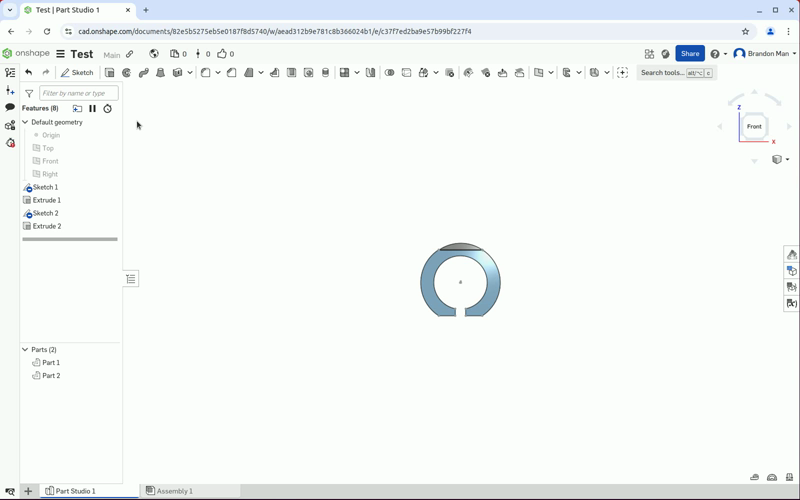
key(shift+h)
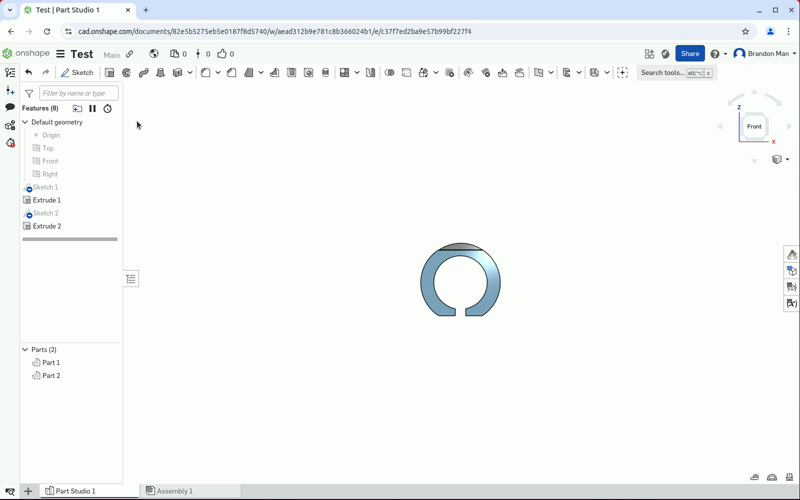
mouse_move(73, 189)
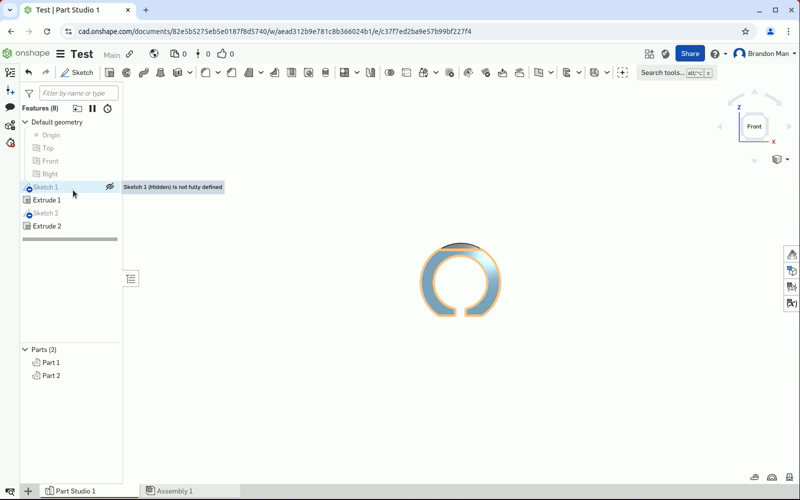
click(73, 189)
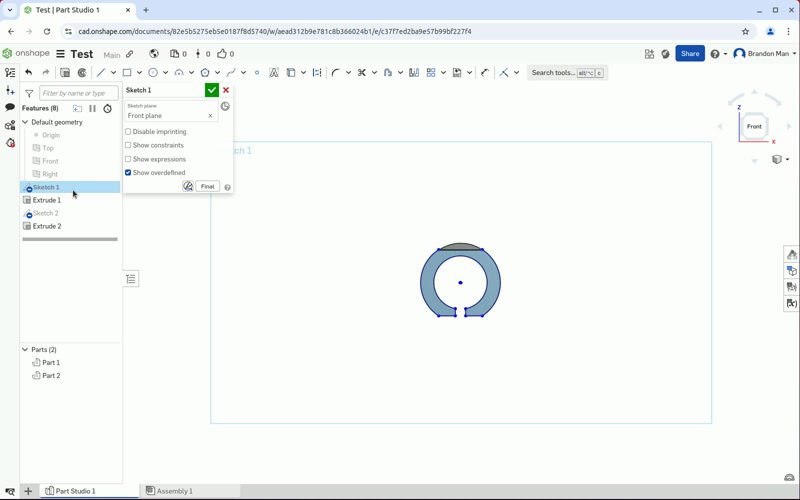
mouse_move(229, 92)
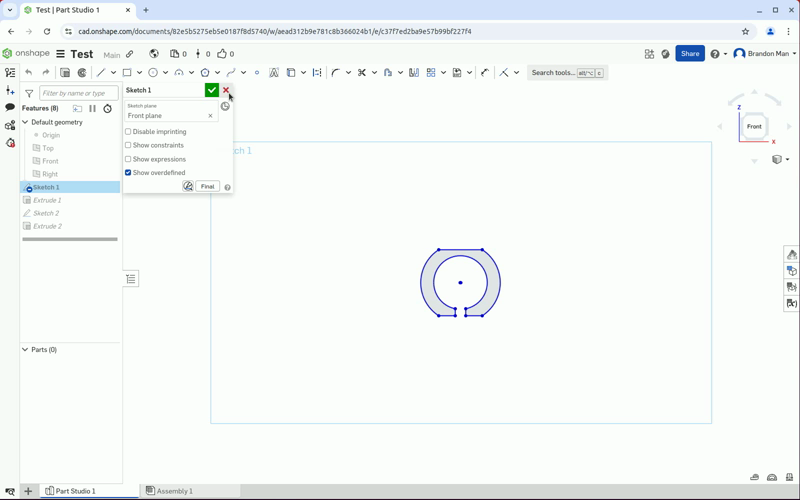
click(229, 92)
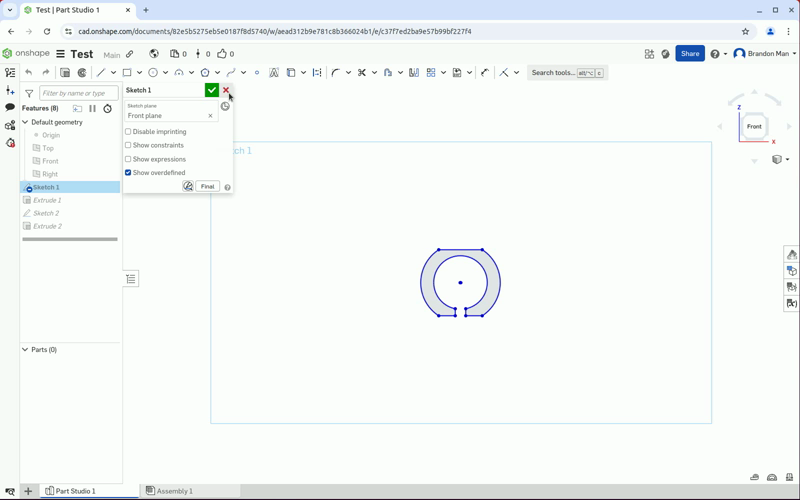
key(shift+s)
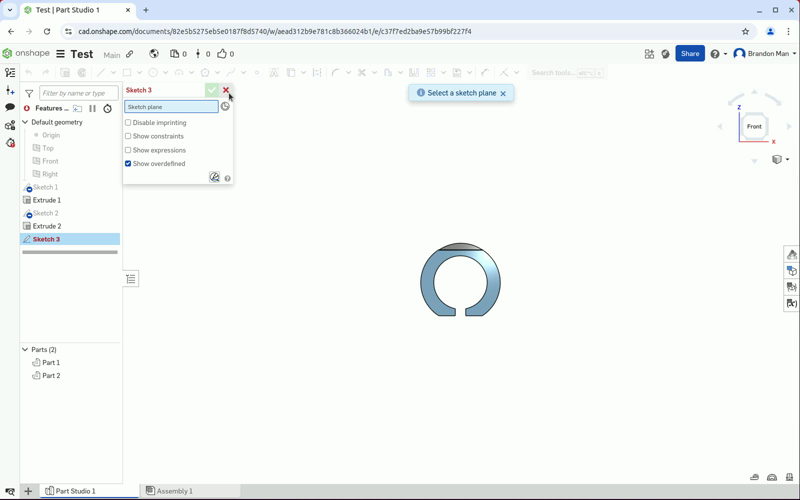
mouse_move(73, 163)
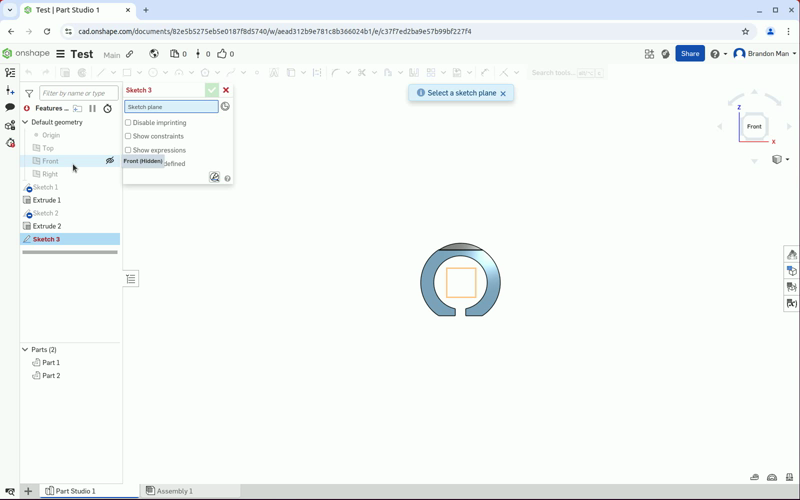
click(73, 163)
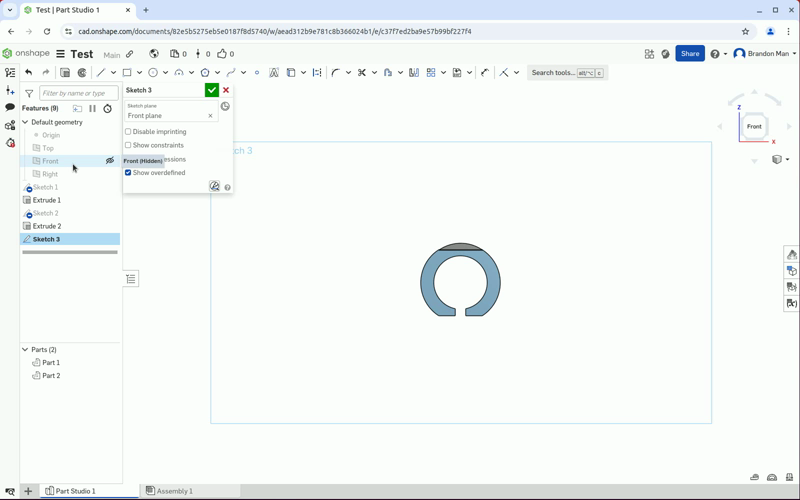
mouse_move(73, 352)
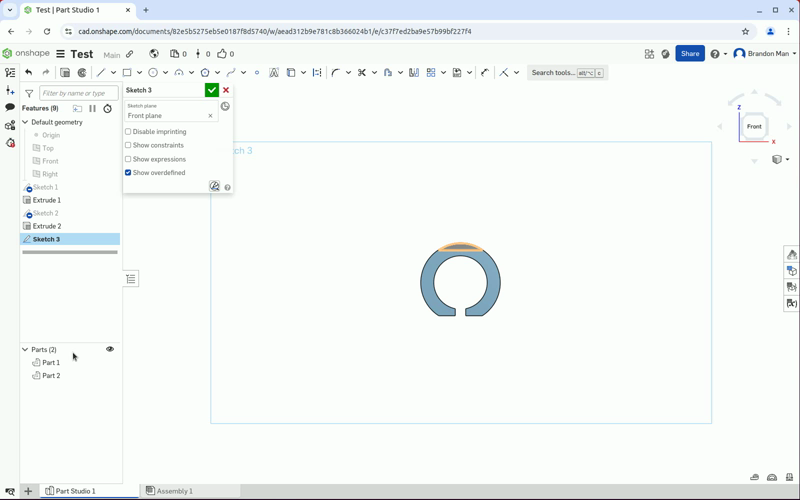
key(y)
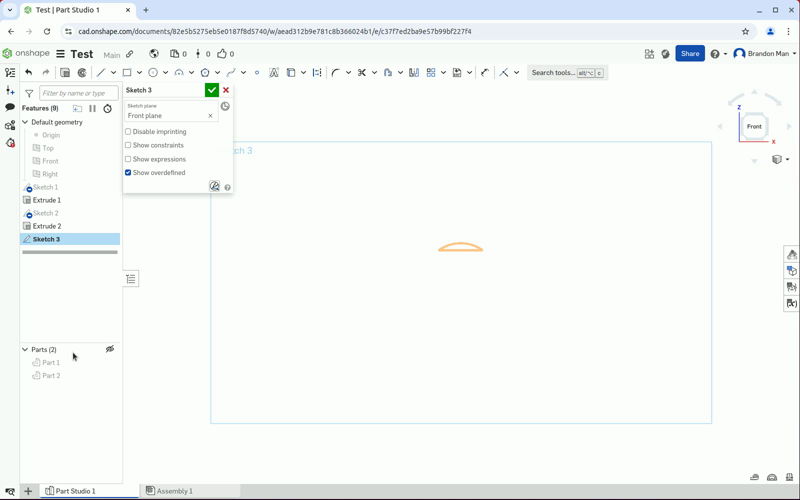
key(l)
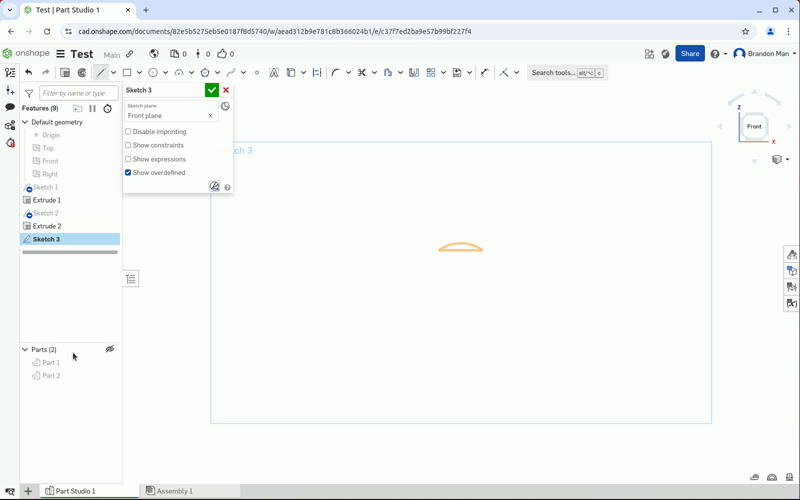
key_down(shift)
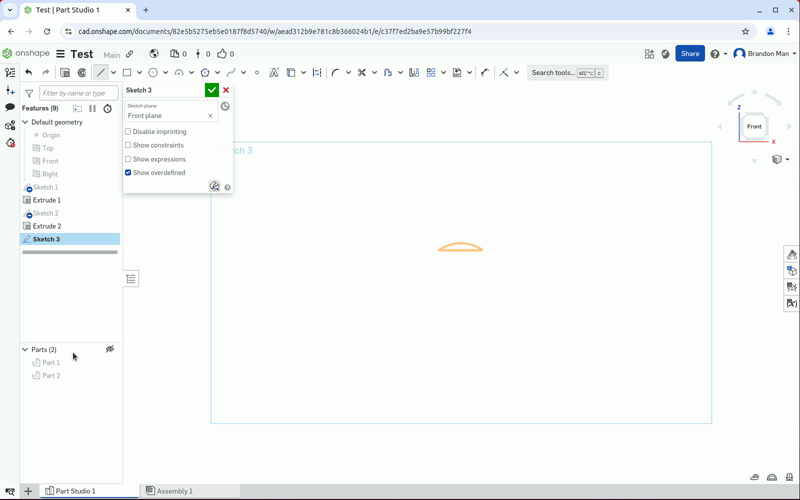
mouse_move(466, 359)
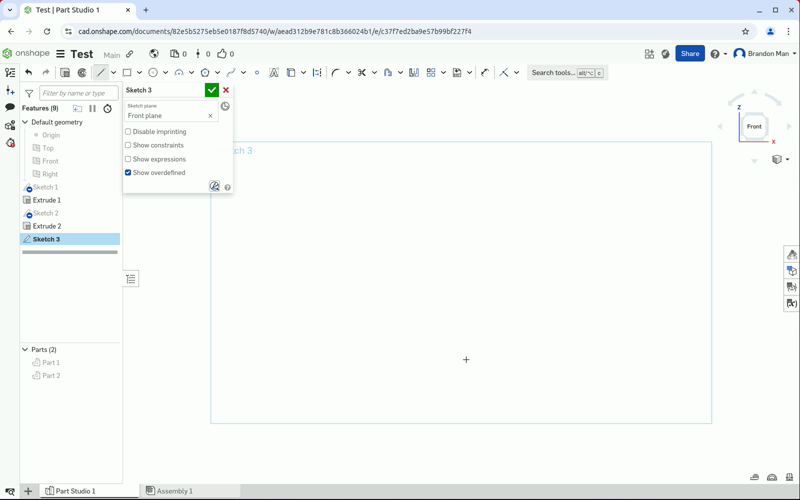
click(466, 359)
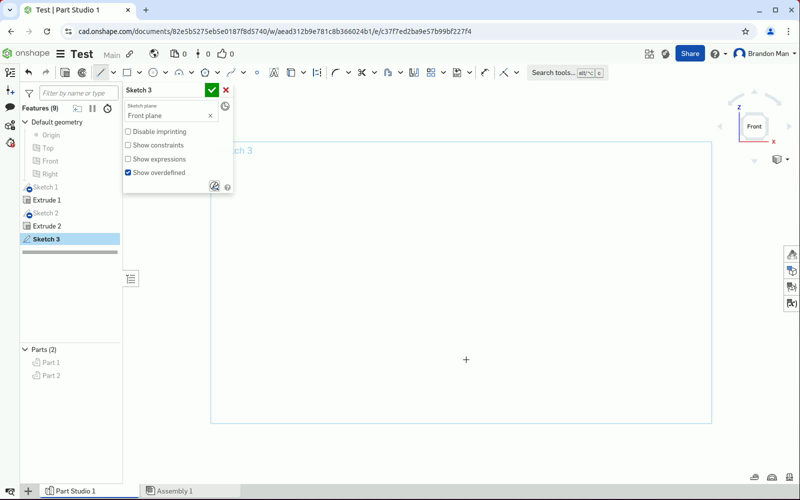
key_up(shift)
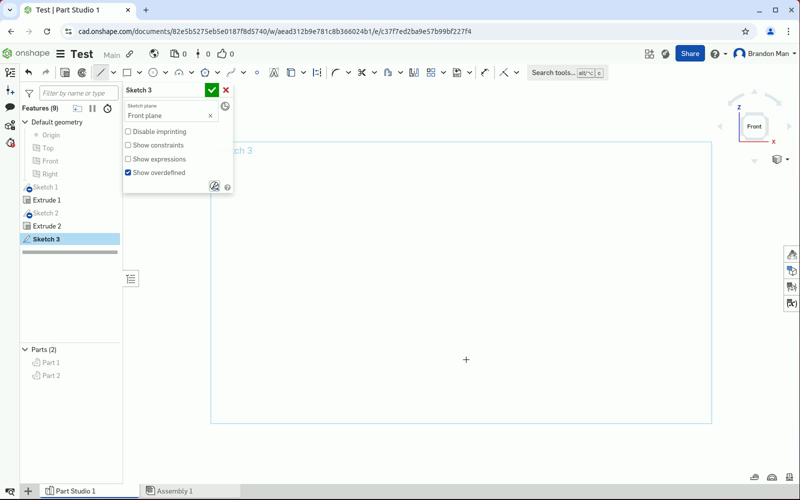
key_down(shift)
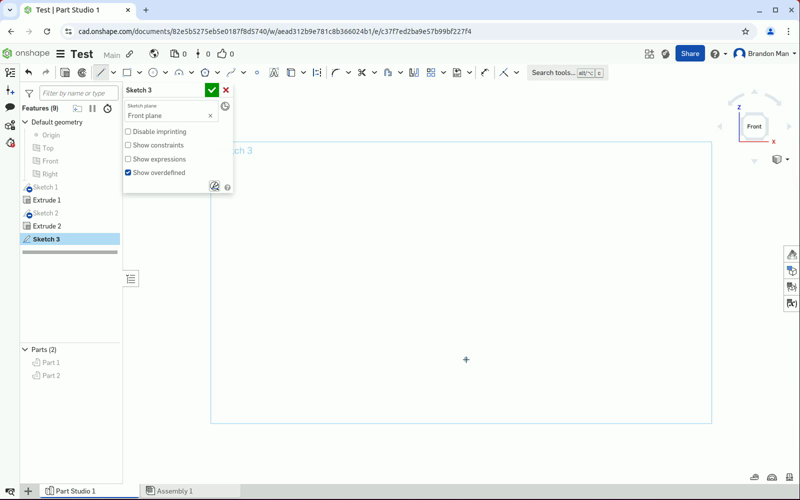
mouse_move(496, 359)
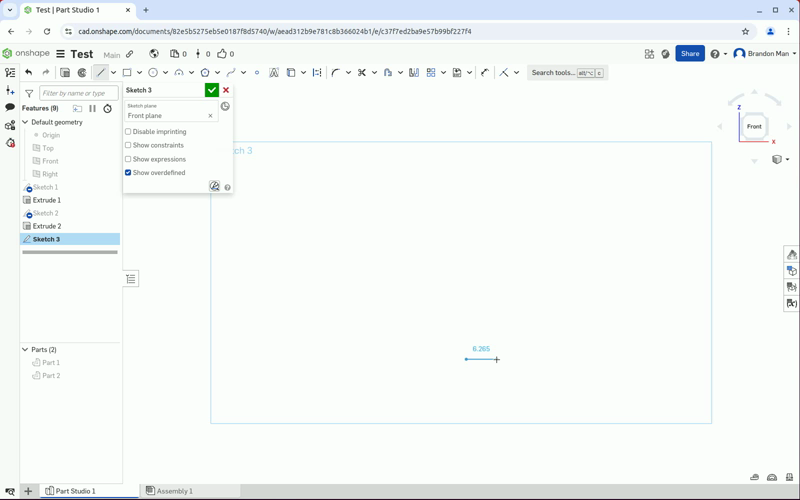
mouse_move(483, 359)
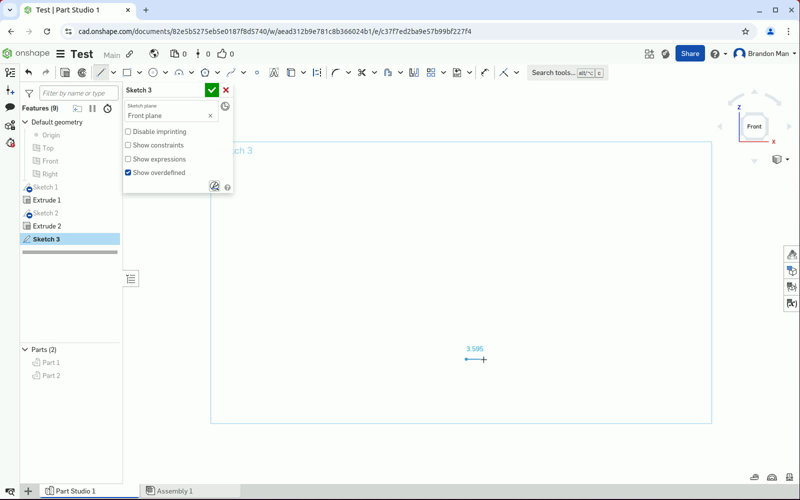
click(483, 359)
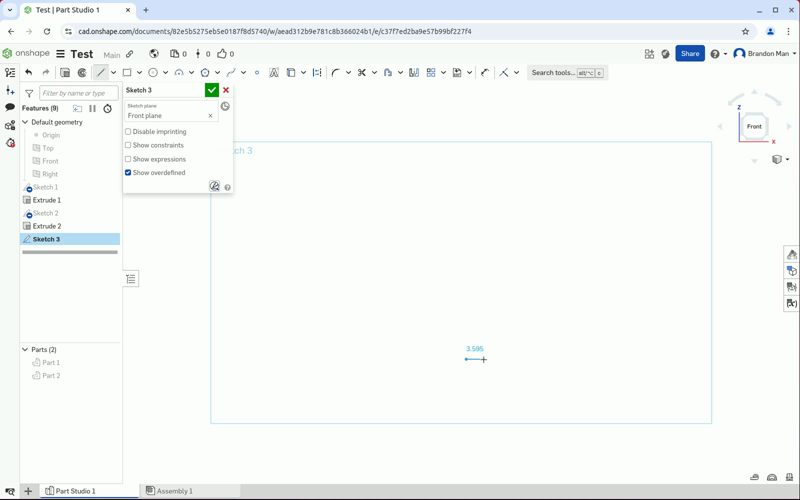
key_up(shift)
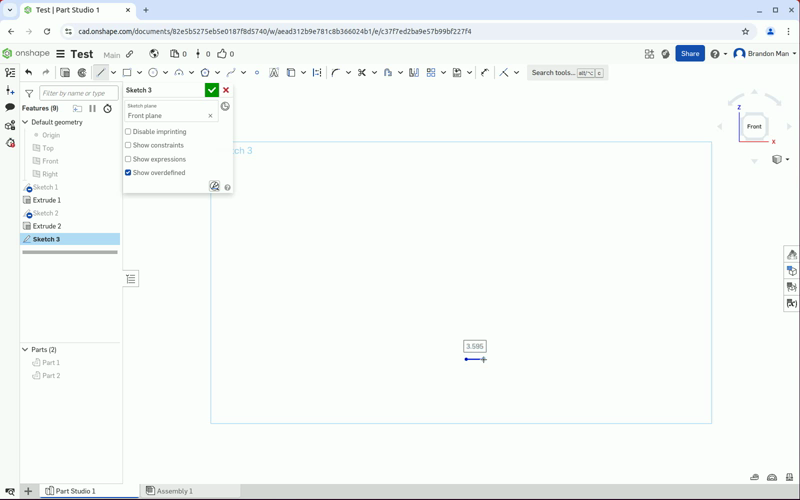
key_down(shift)
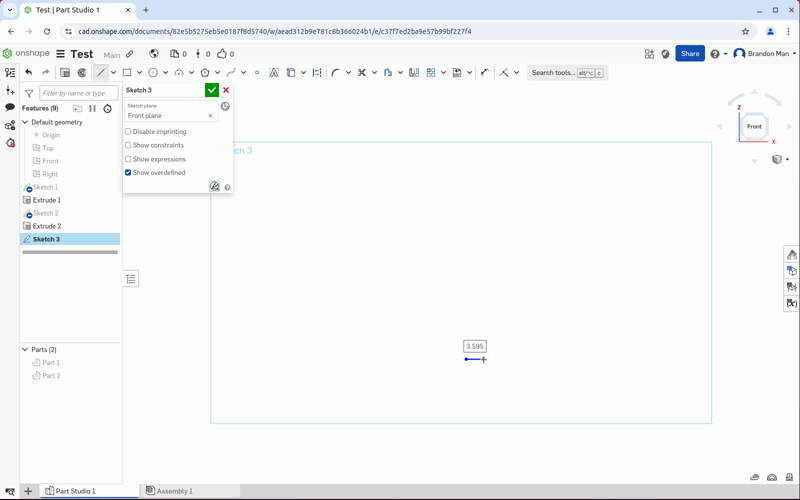
mouse_move(513, 359)
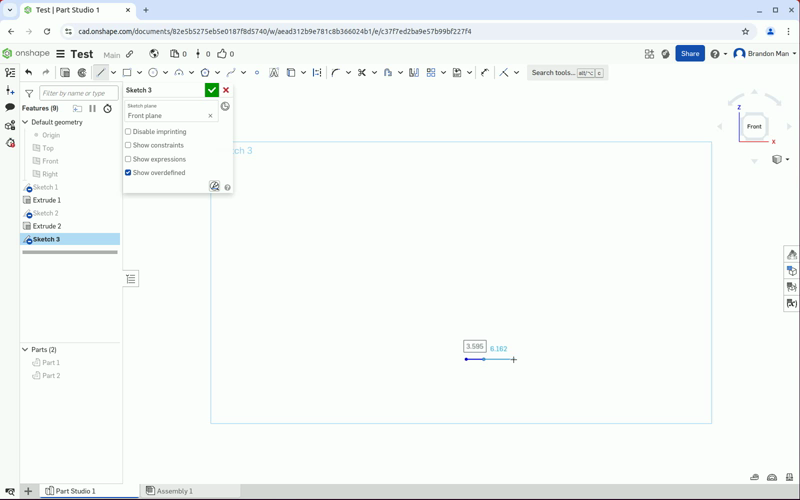
mouse_move(483, 315)
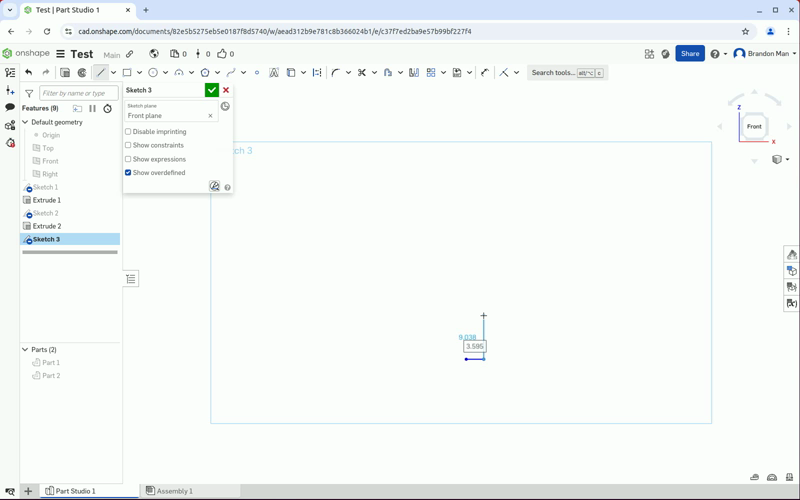
click(483, 315)
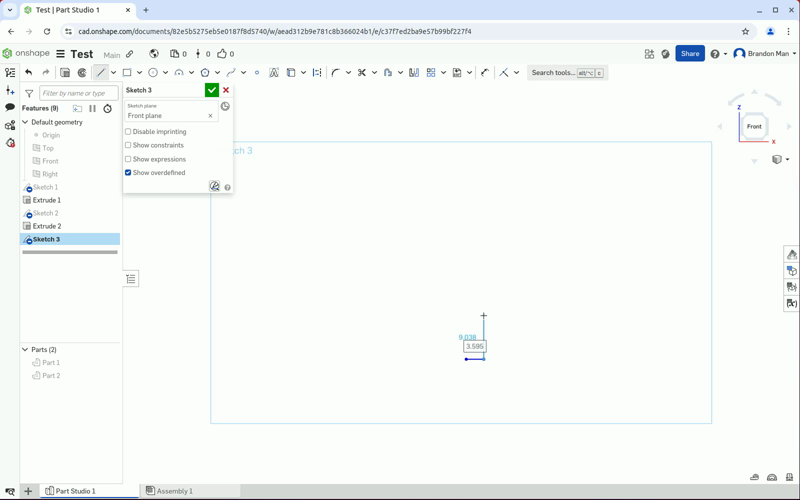
key_up(shift)
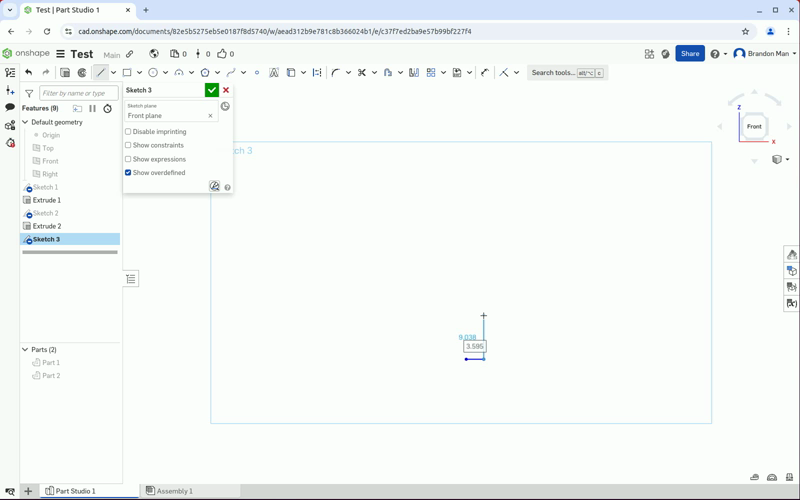
key(esc)
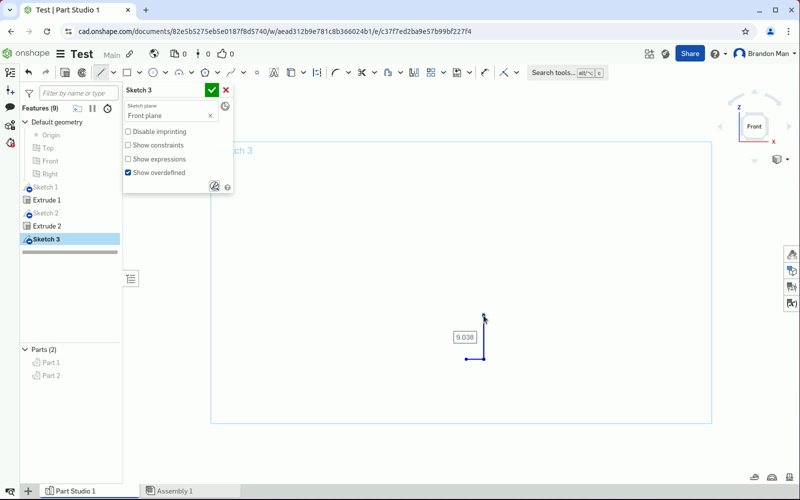
key(a)
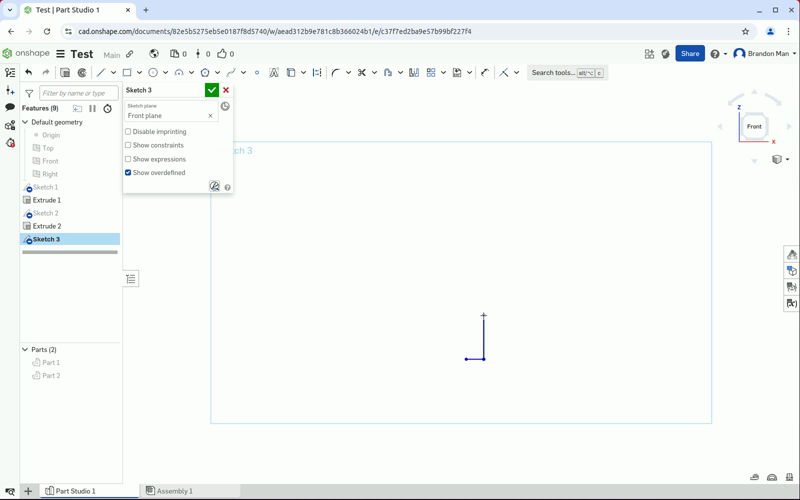
mouse_move(483, 315)
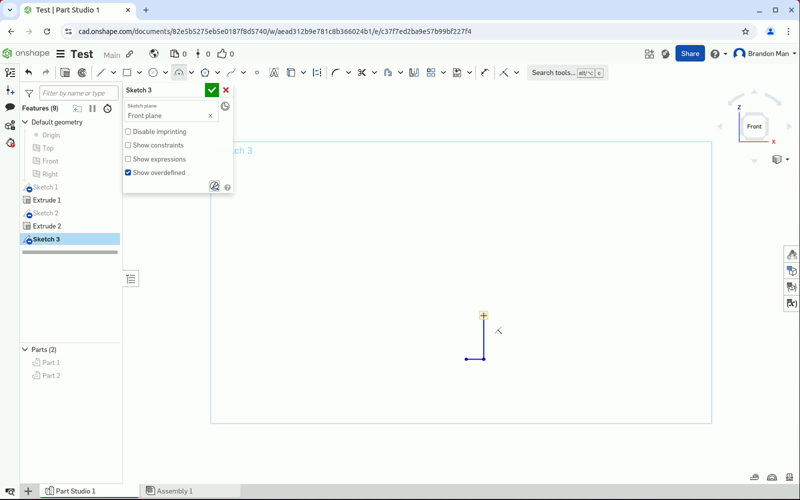
click(483, 315)
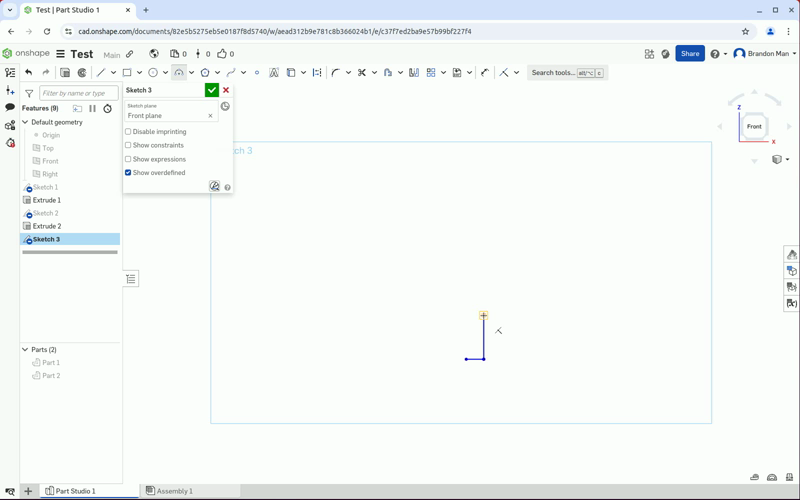
key_down(shift)
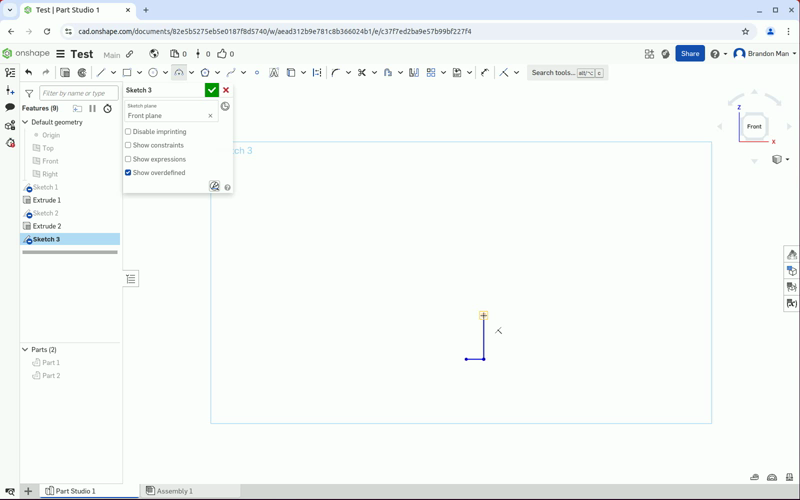
mouse_move(466, 321)
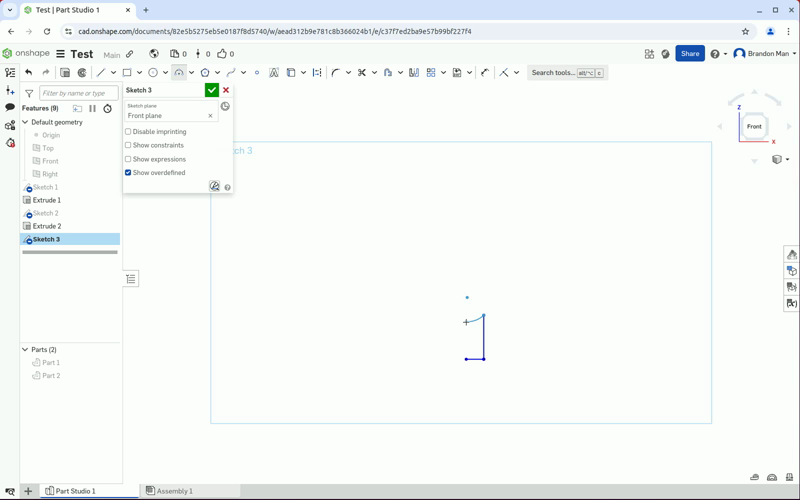
click(466, 321)
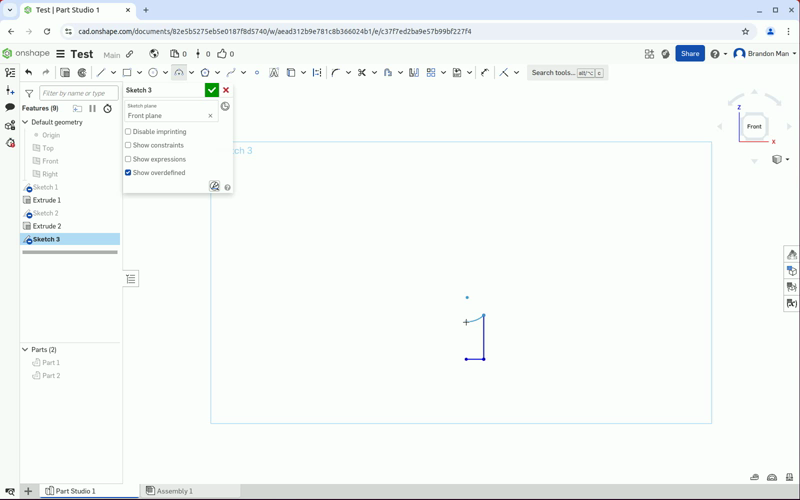
mouse_move(475, 319)
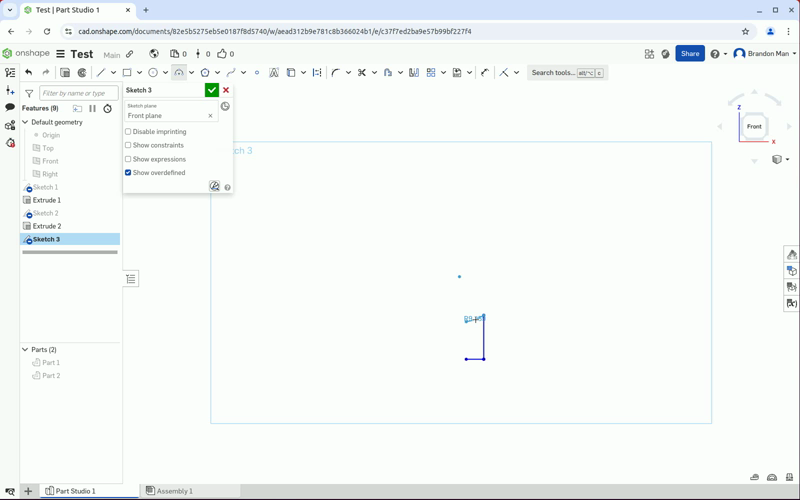
click(475, 319)
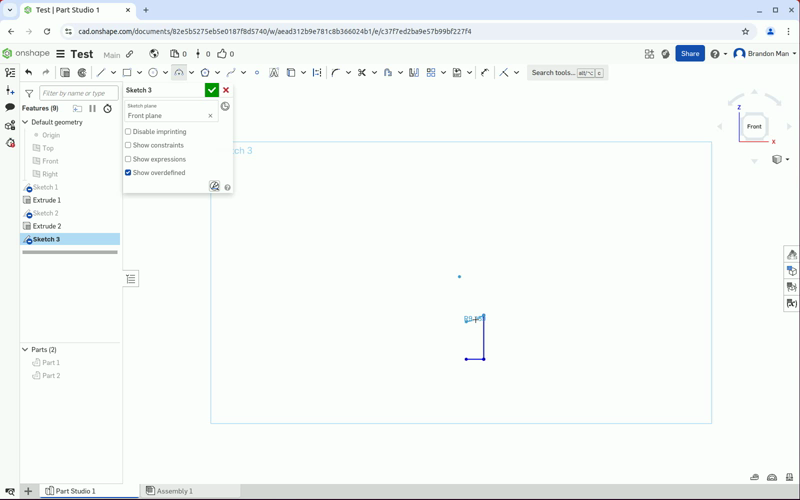
key_up(shift)
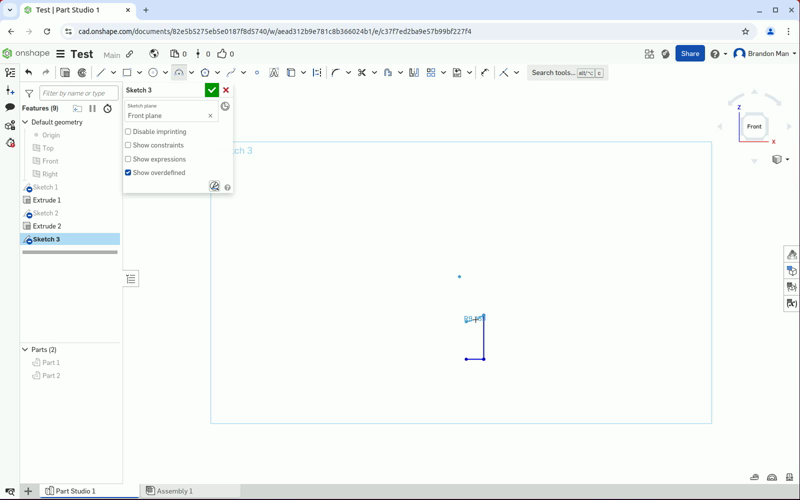
key(esc)
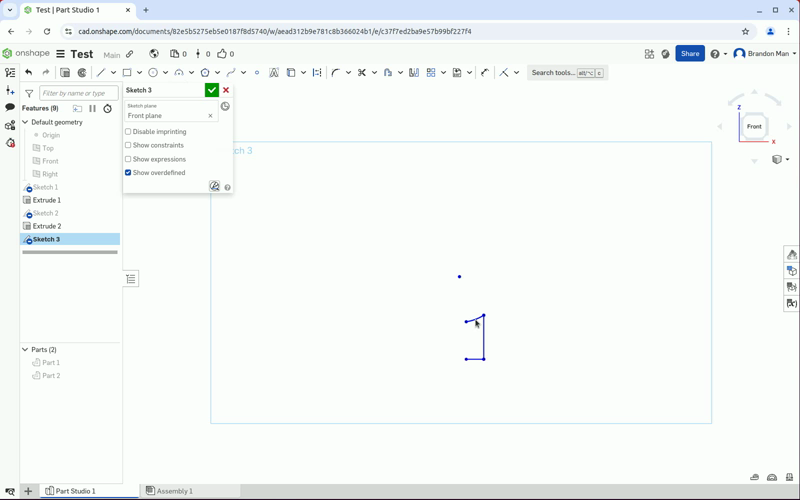
key(l)
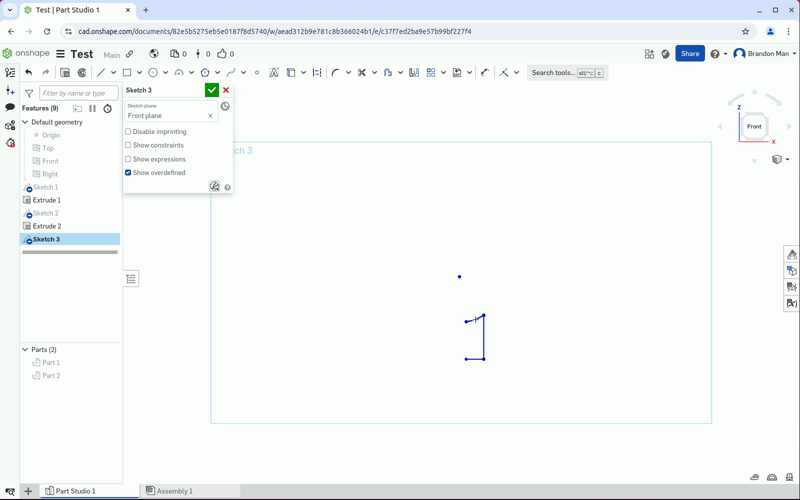
mouse_move(466, 321)
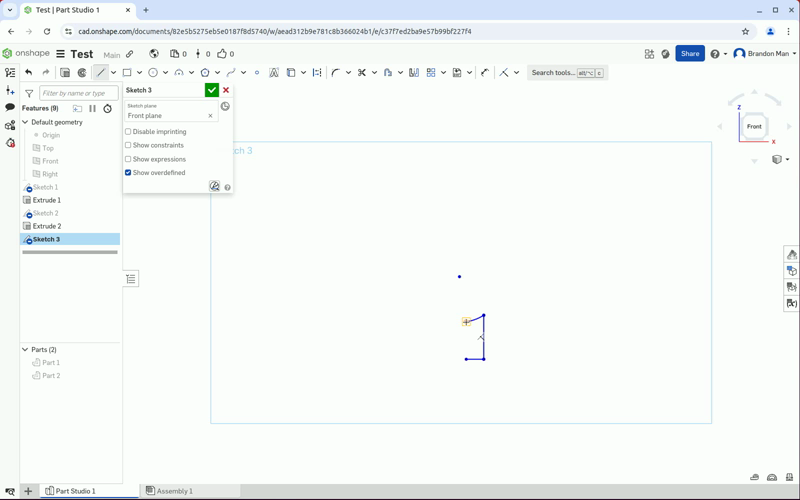
click(466, 321)
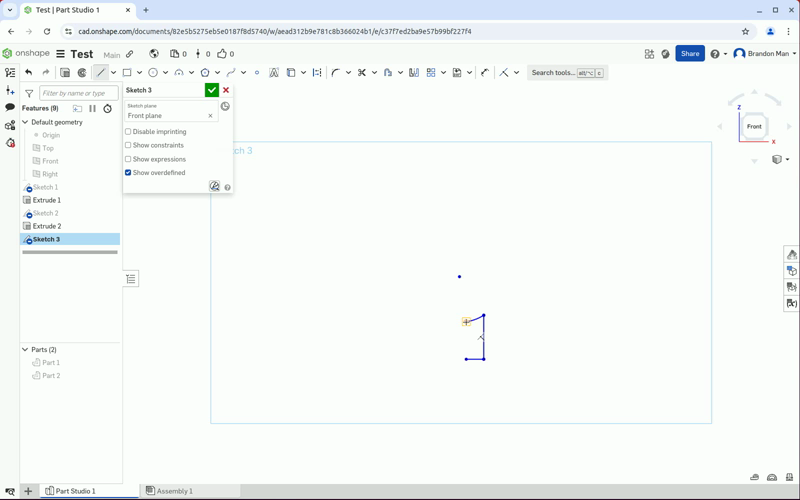
mouse_move(496, 321)
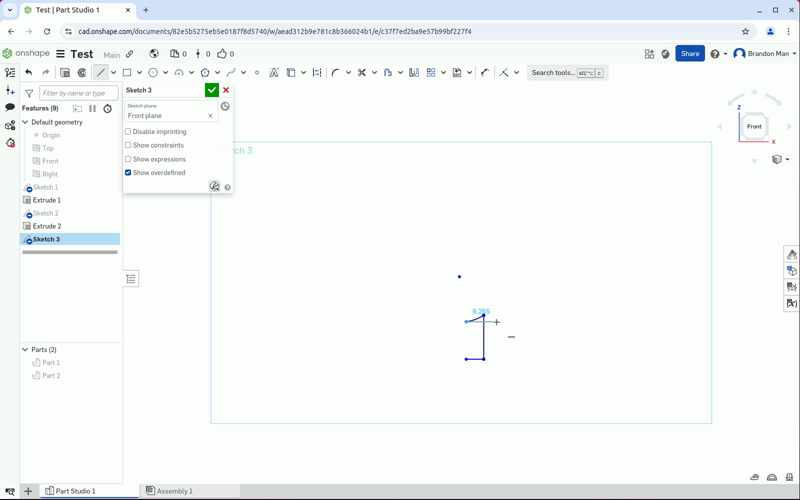
key_down(shift)
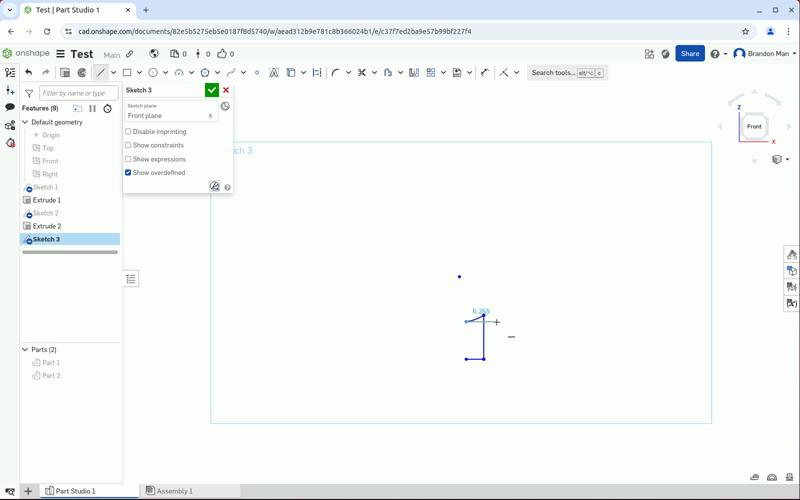
mouse_move(466, 359)
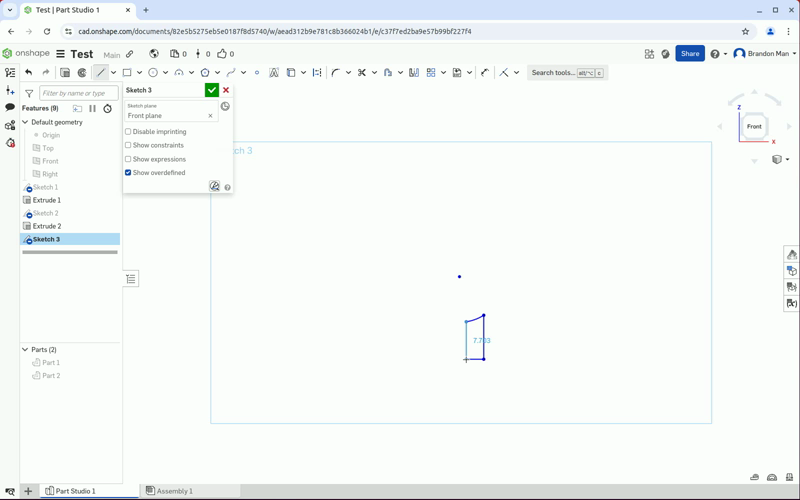
key_up(shift)
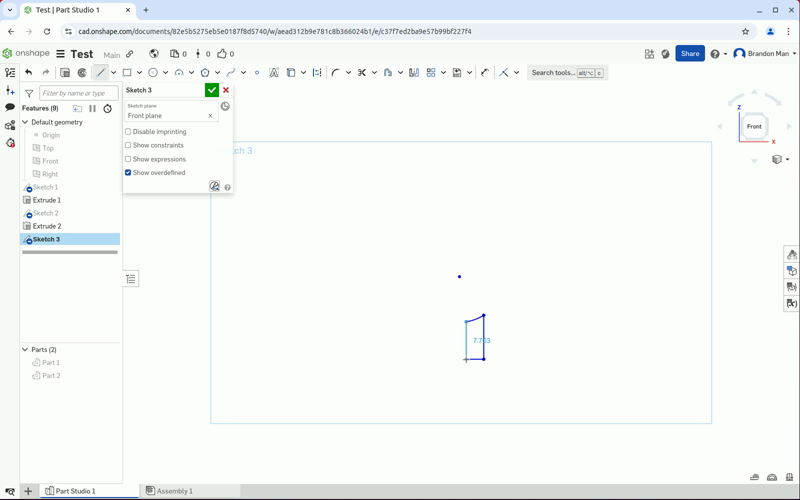
click(466, 359)
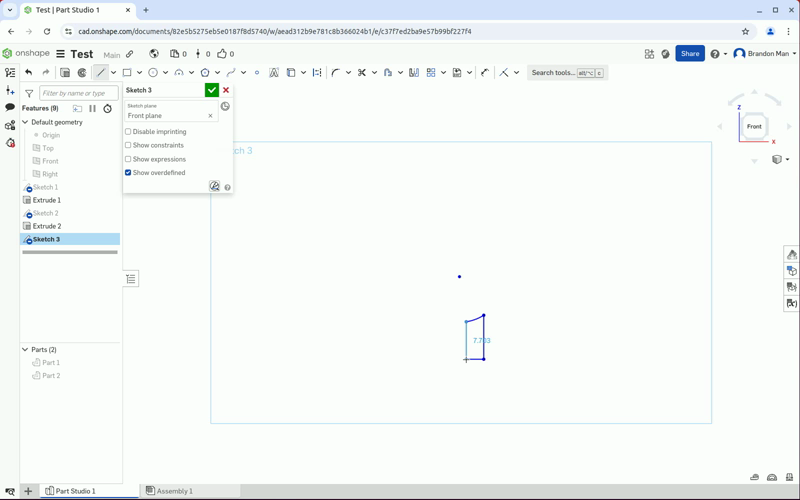
key(esc)
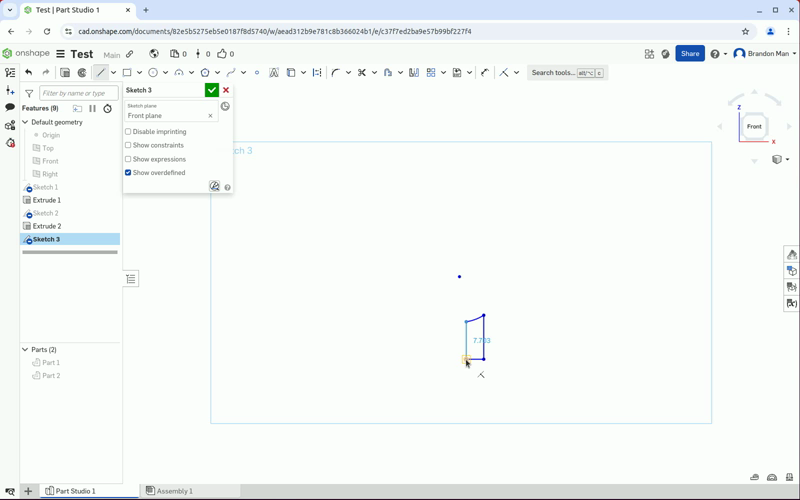
mouse_move(482, 329)
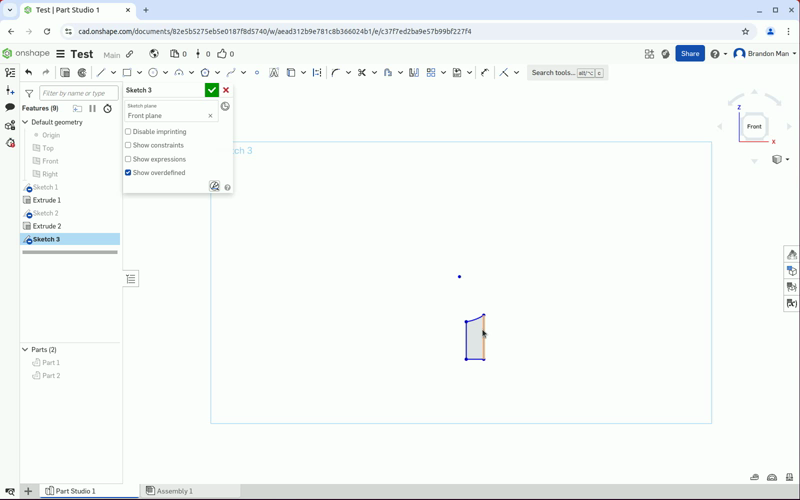
scroll(6)
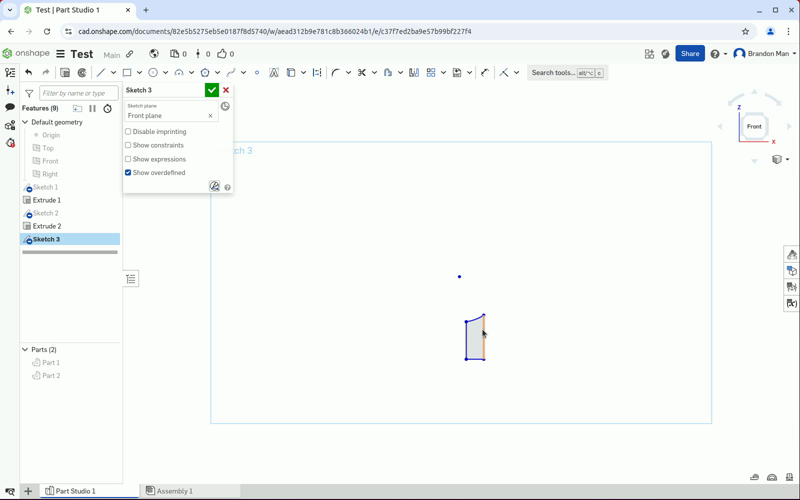
scroll(6)
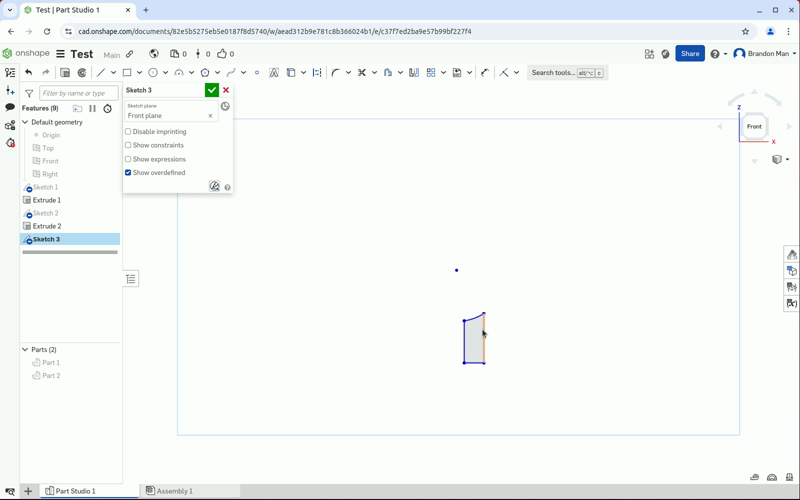
scroll(6)
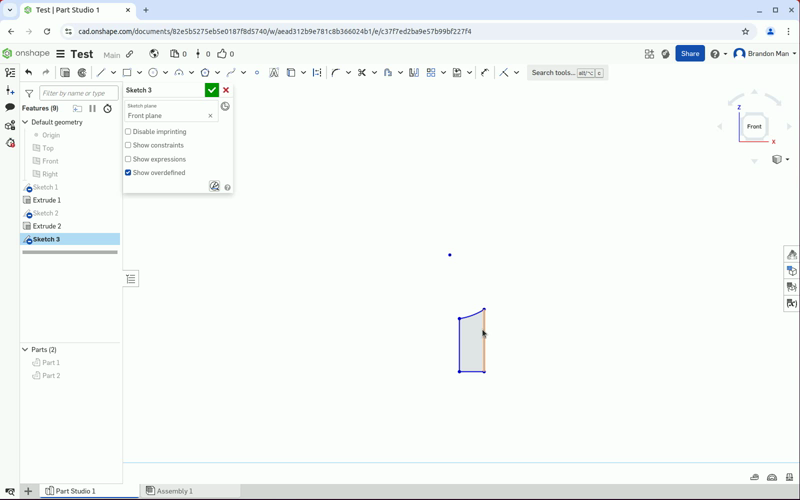
scroll(6)
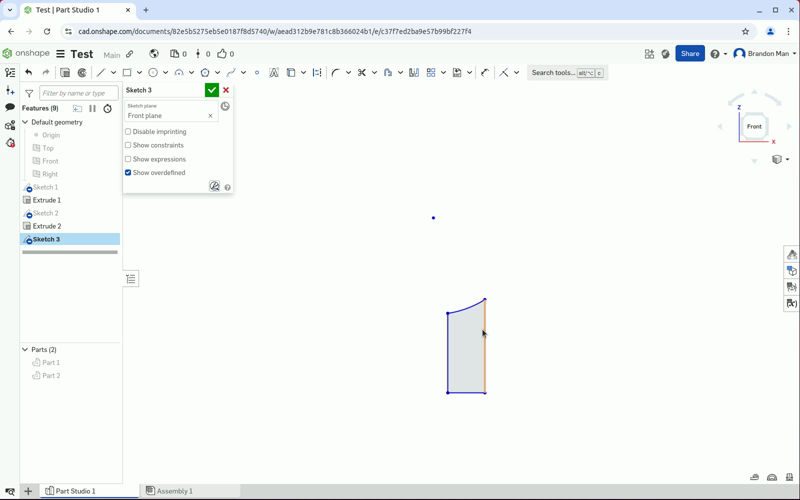
scroll(6)
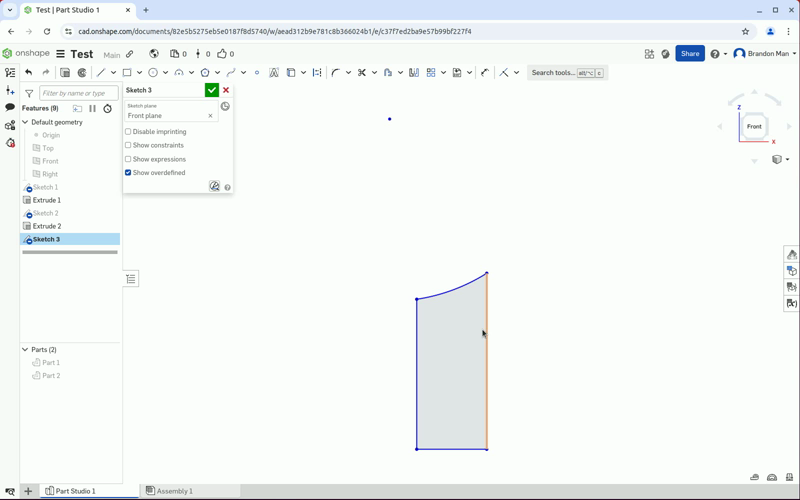
scroll(6)
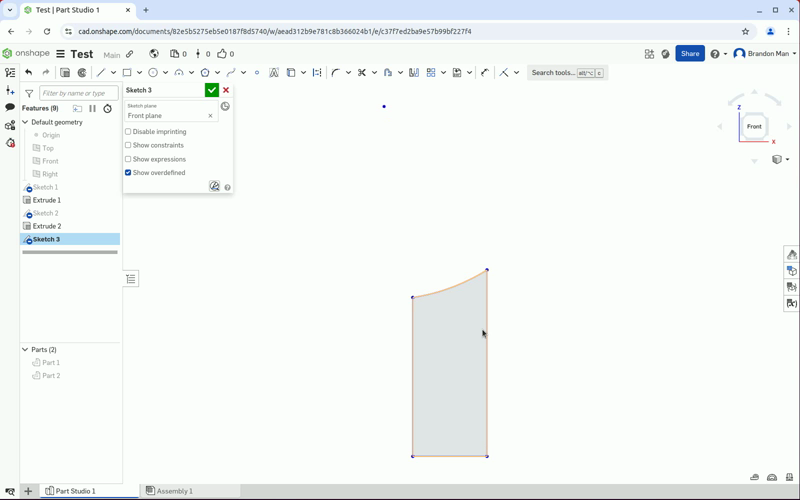
scroll(6)
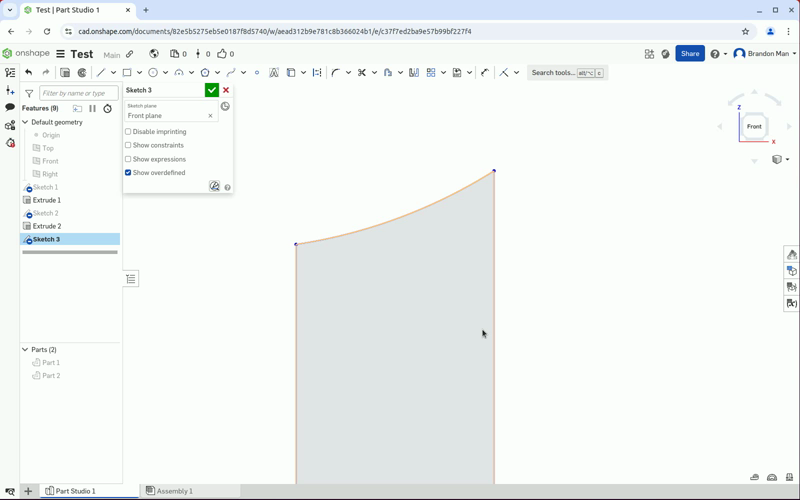
click(482, 329)
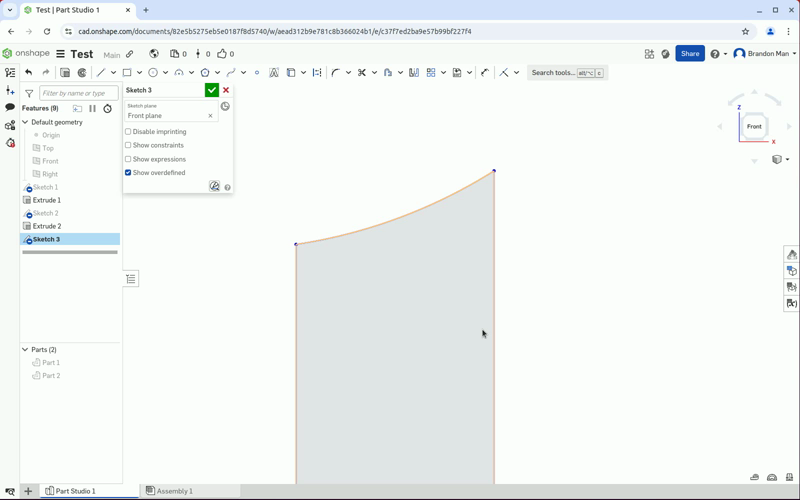
scroll(-6)
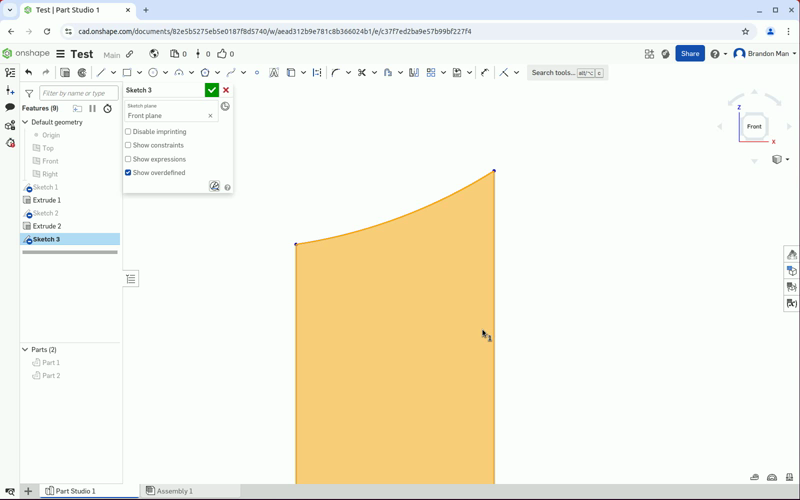
scroll(-6)
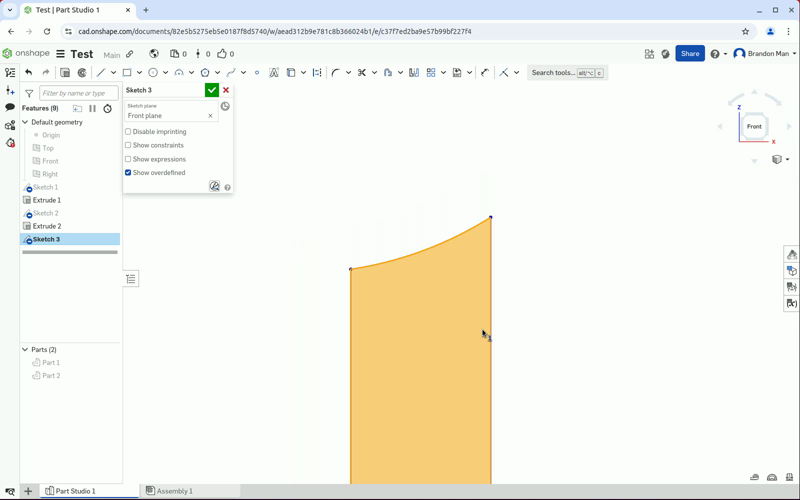
scroll(-6)
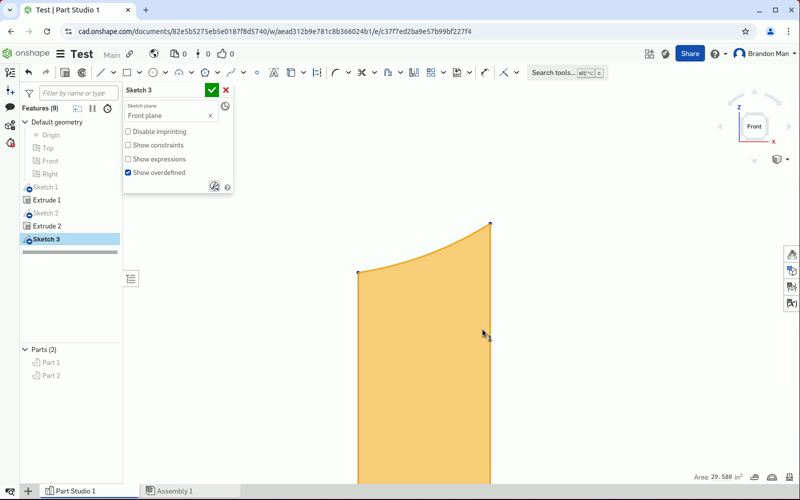
scroll(-6)
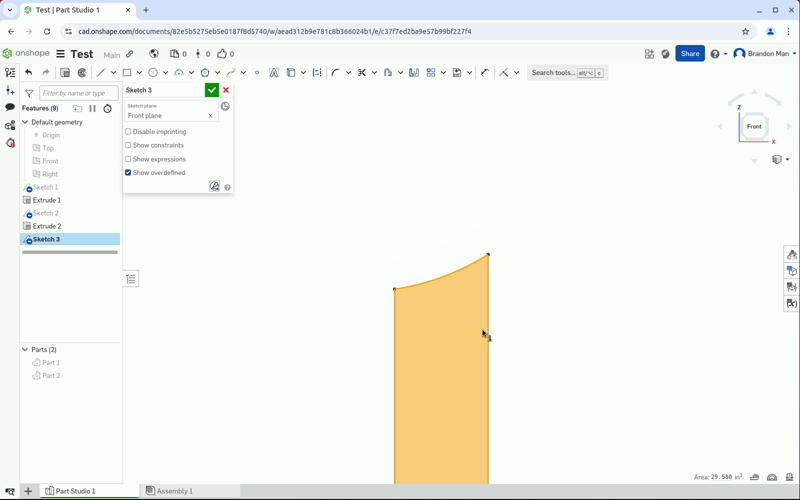
scroll(-6)
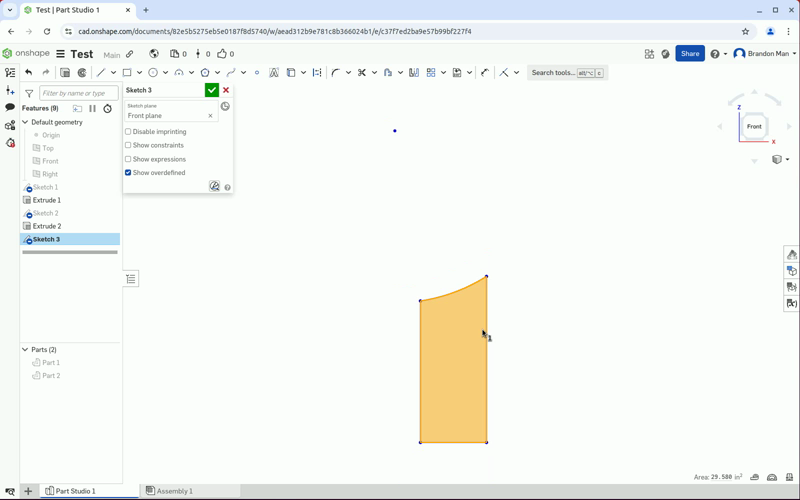
scroll(-6)
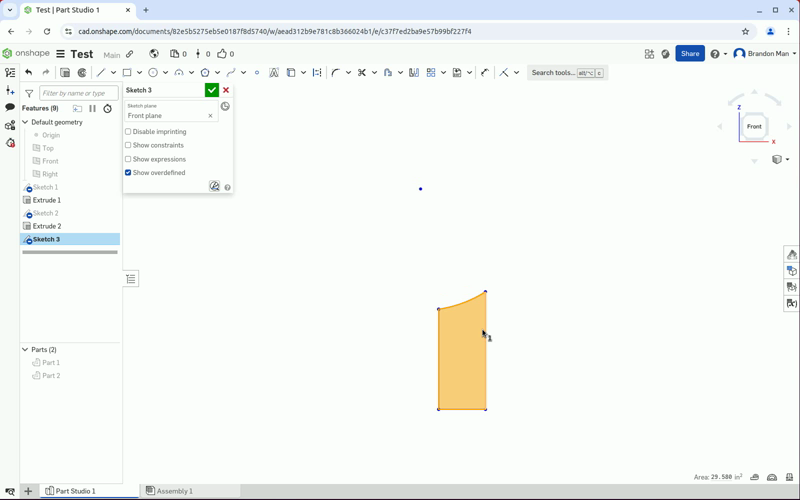
scroll(-6)
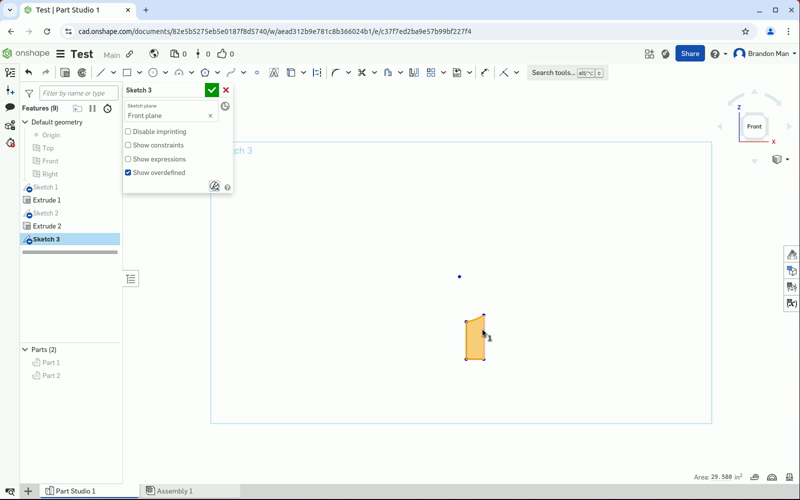
mouse_move(73, 352)
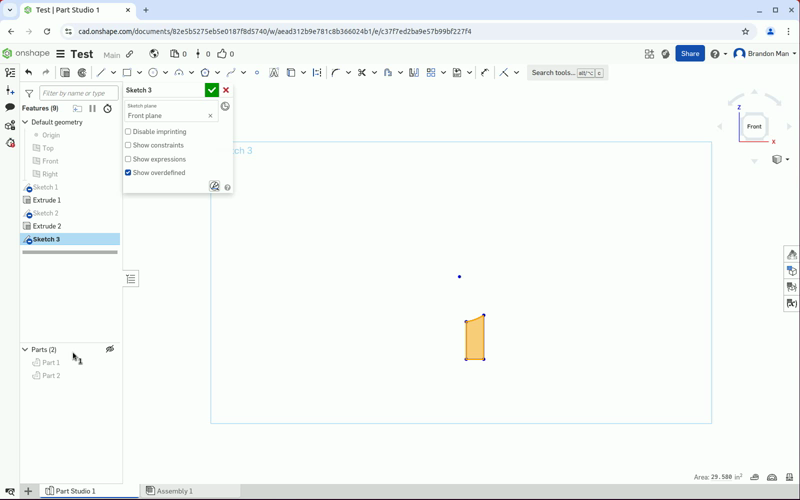
key(shift+y)
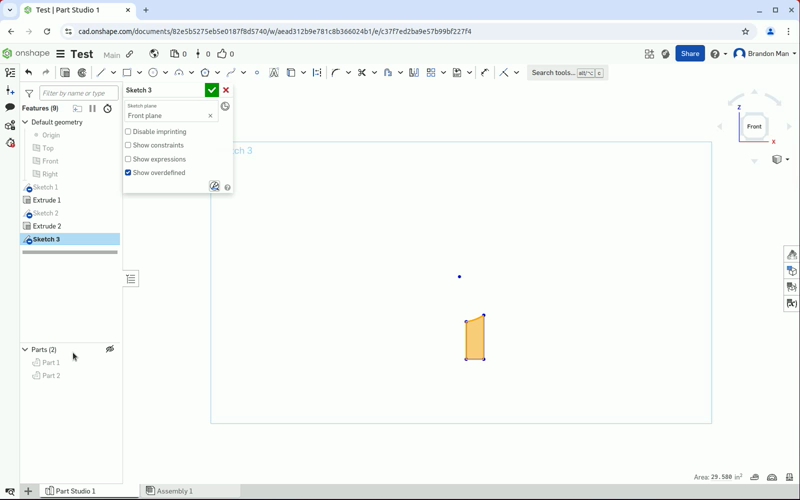
key(shift+e)
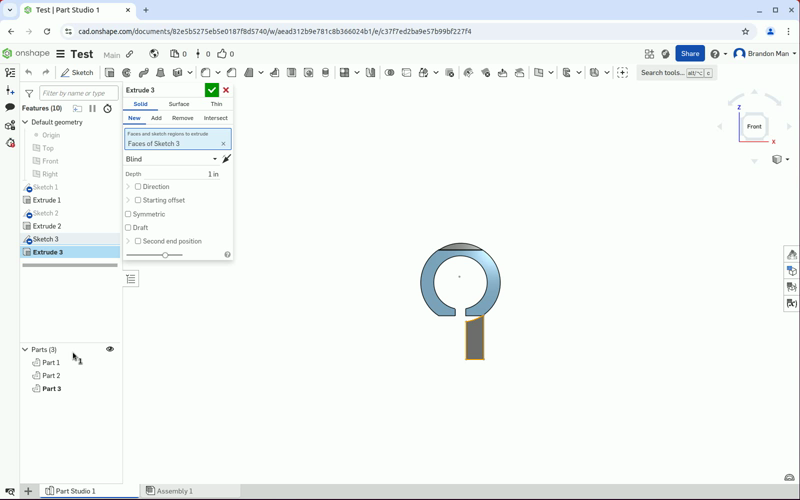
mouse_move(143, 106)
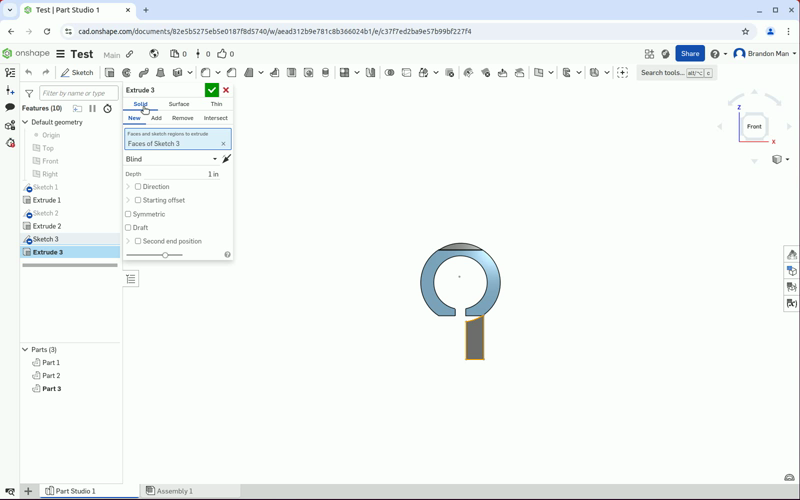
click(143, 106)
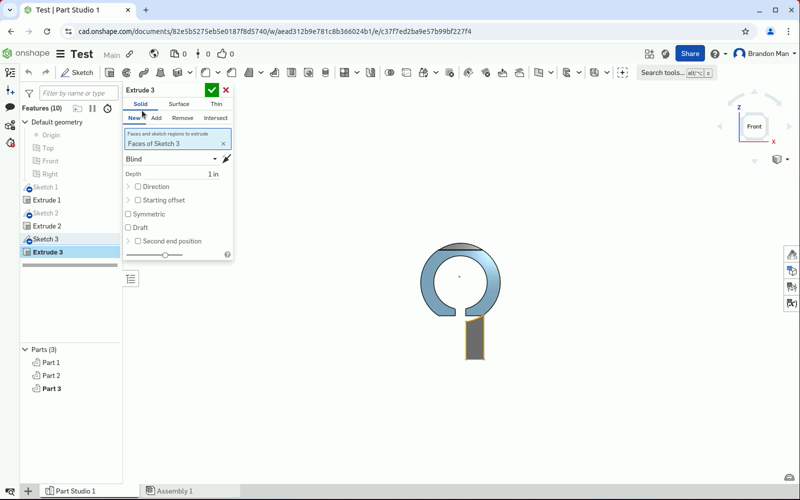
mouse_move(137, 120)
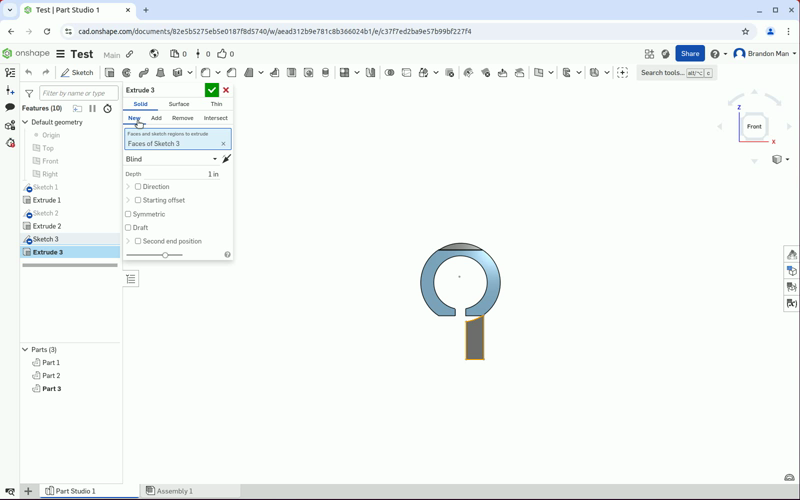
click(137, 120)
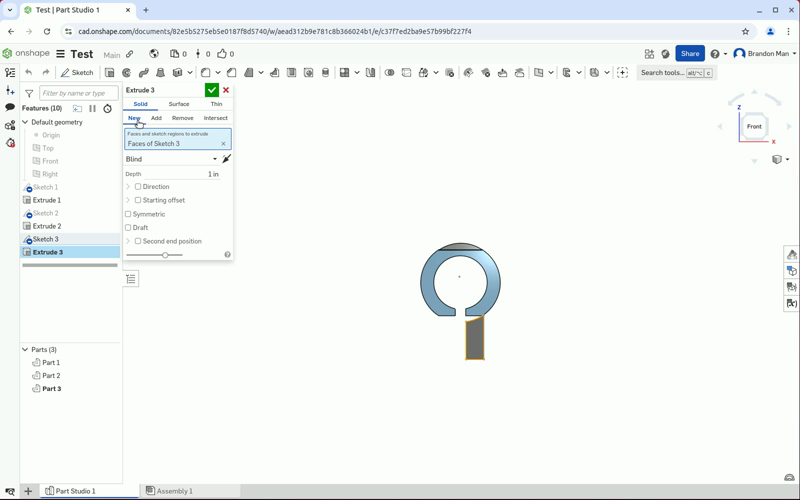
key(tab, 4)
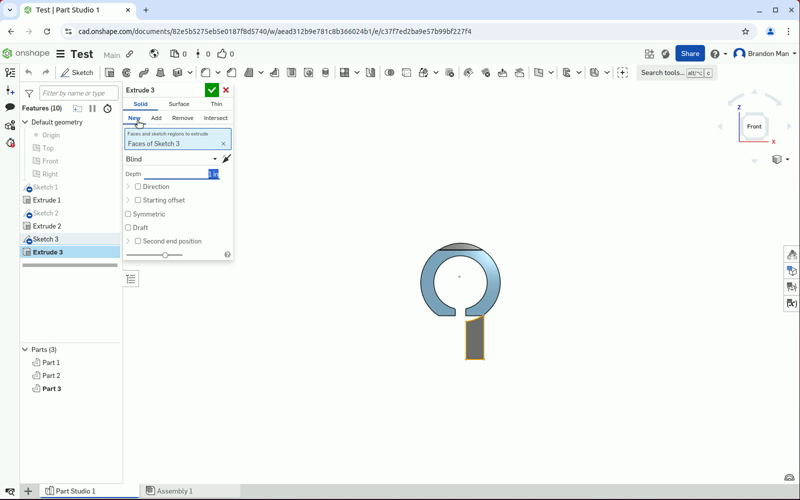
text(13.48)
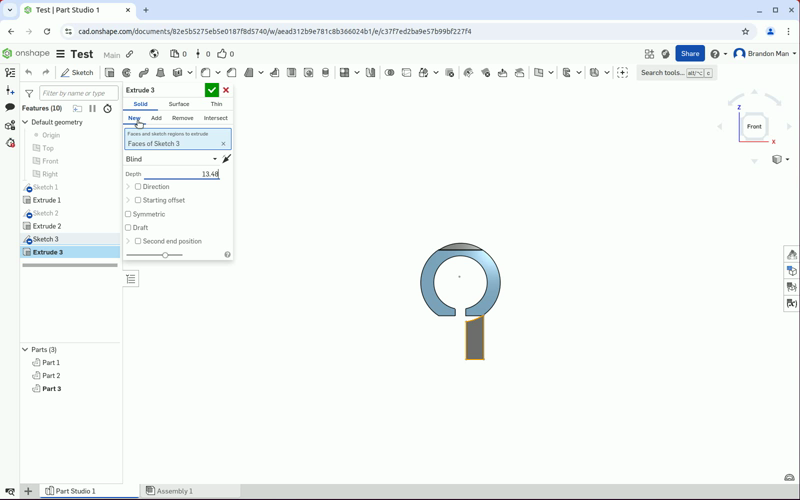
key(enter)
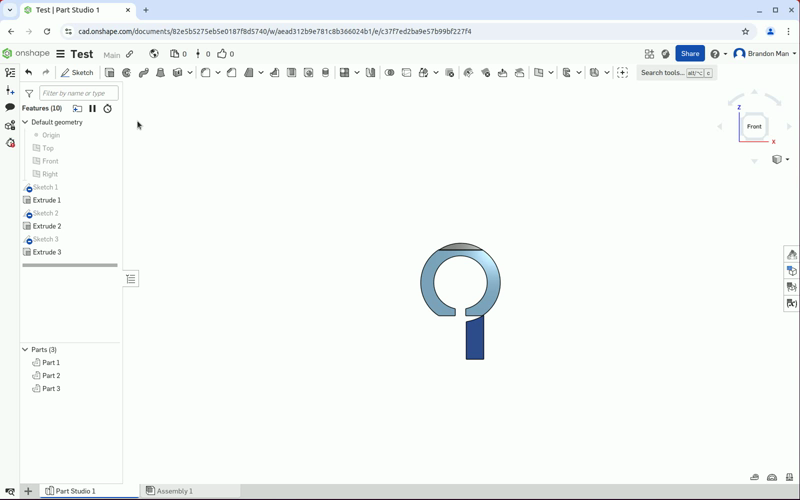
key(shift+h)
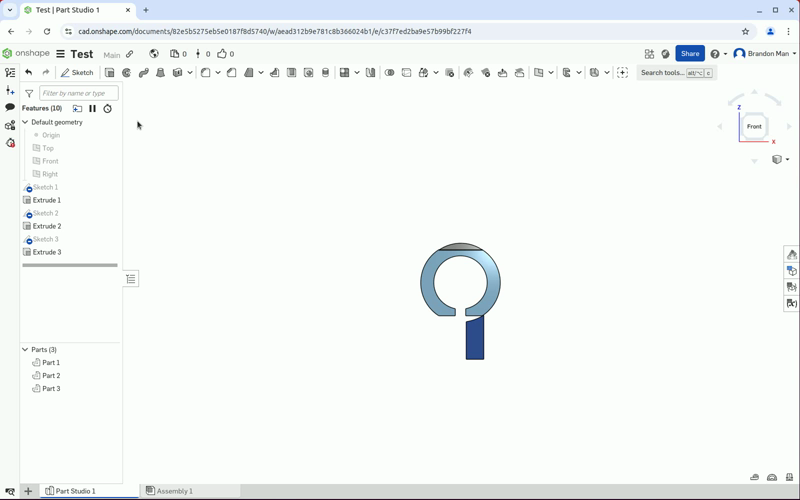
key(shift+h)
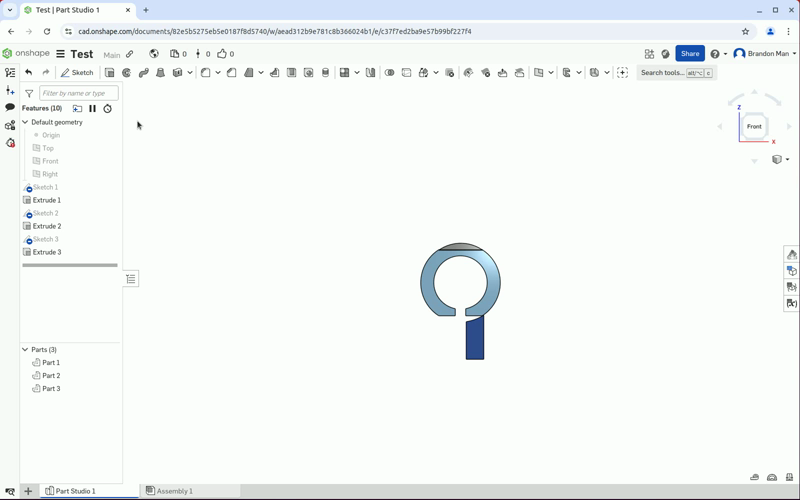
mouse_move(73, 189)
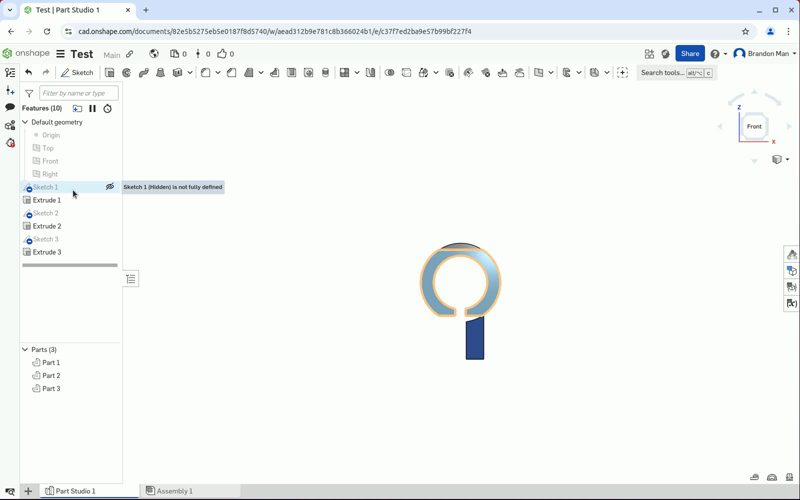
click(73, 189)
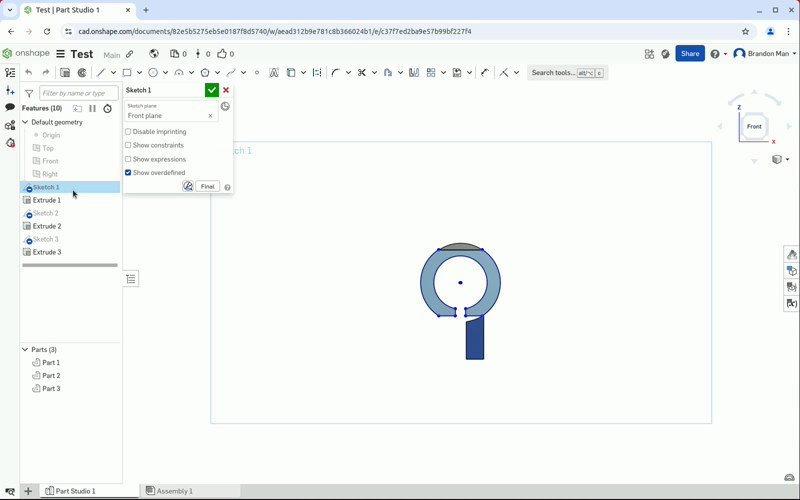
mouse_move(229, 92)
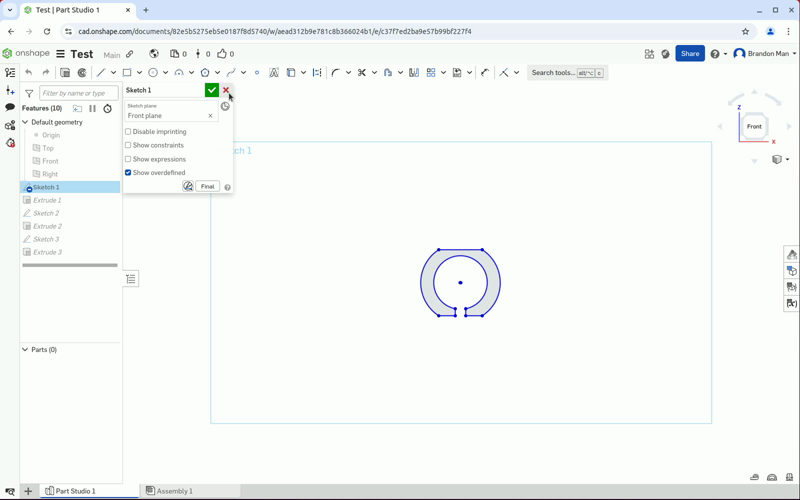
click(229, 92)
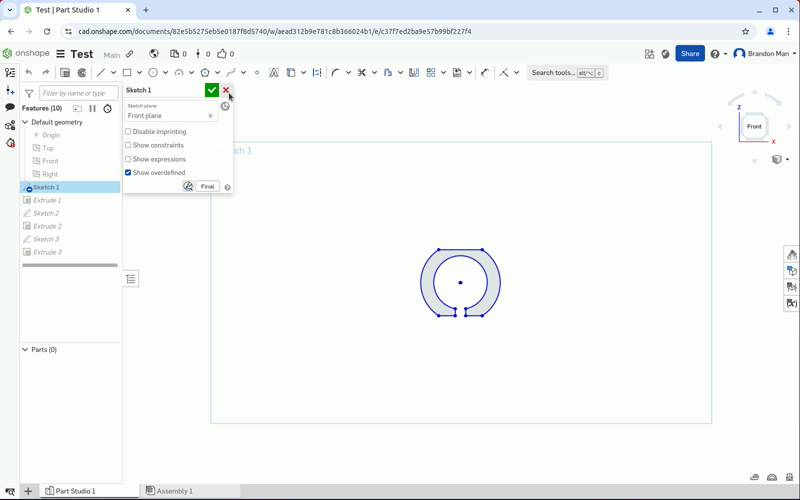
key(shift+s)
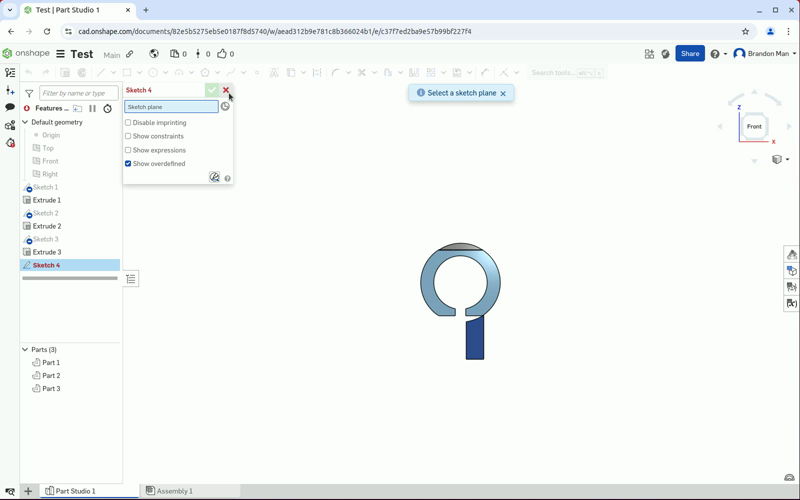
mouse_move(73, 163)
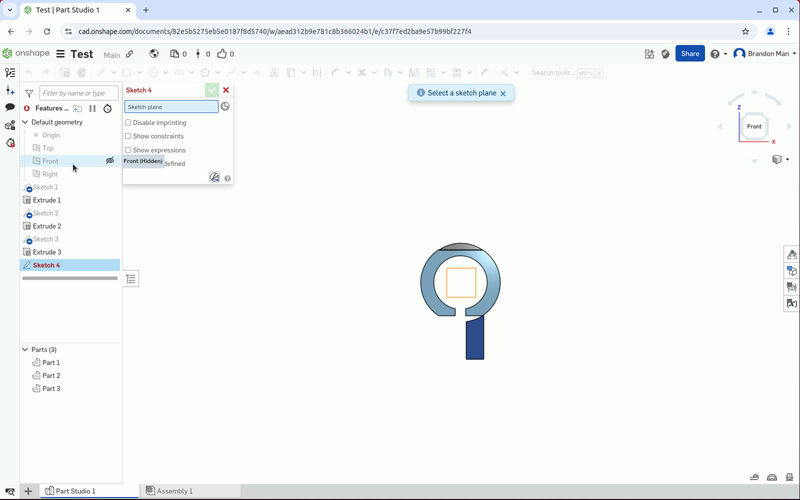
click(73, 163)
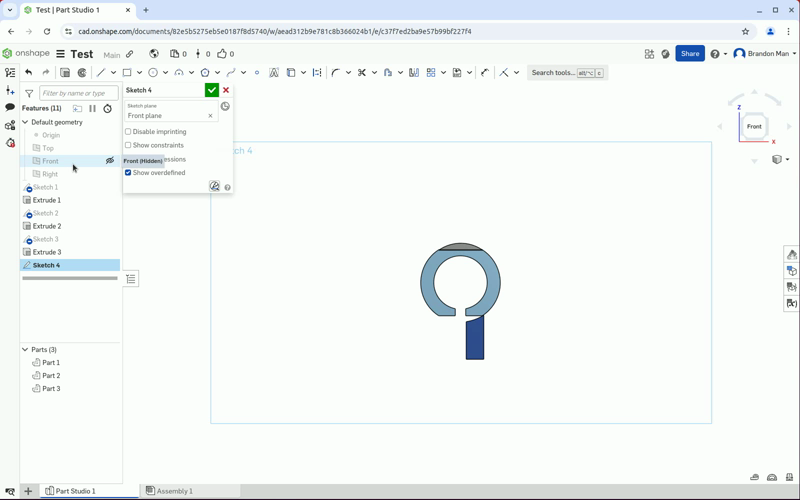
mouse_move(73, 352)
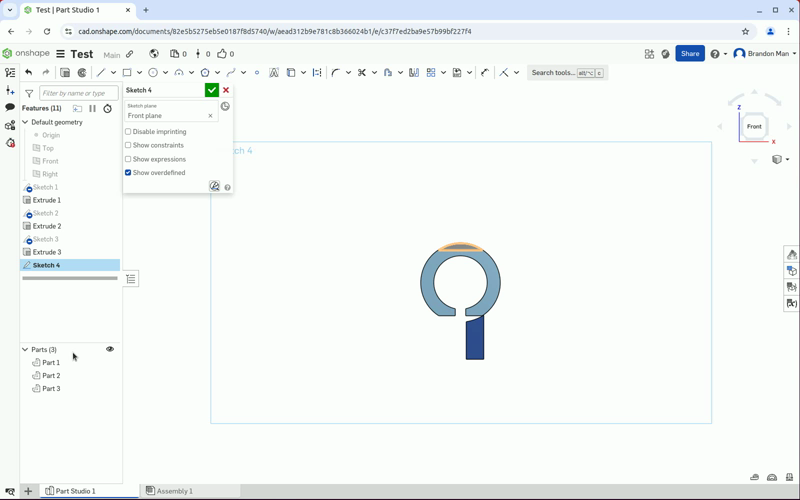
key(y)
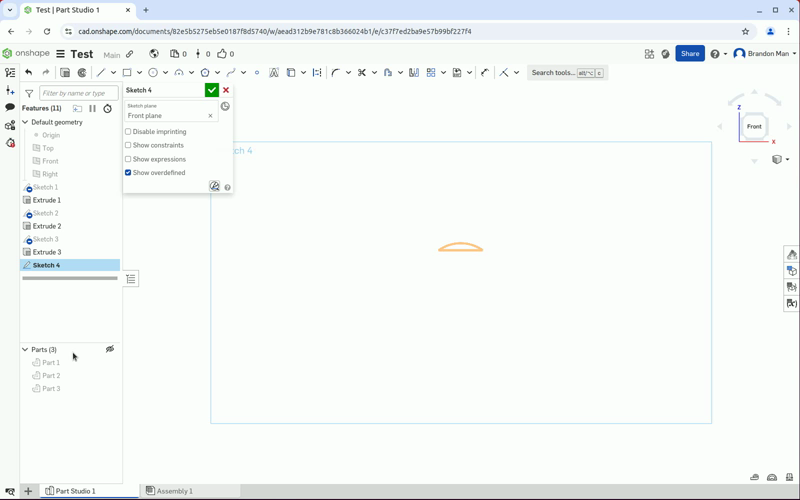
key(a)
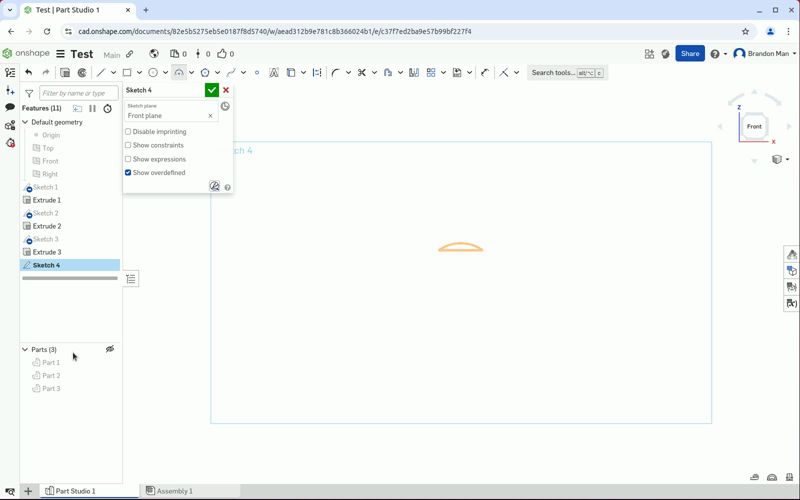
key_down(shift)
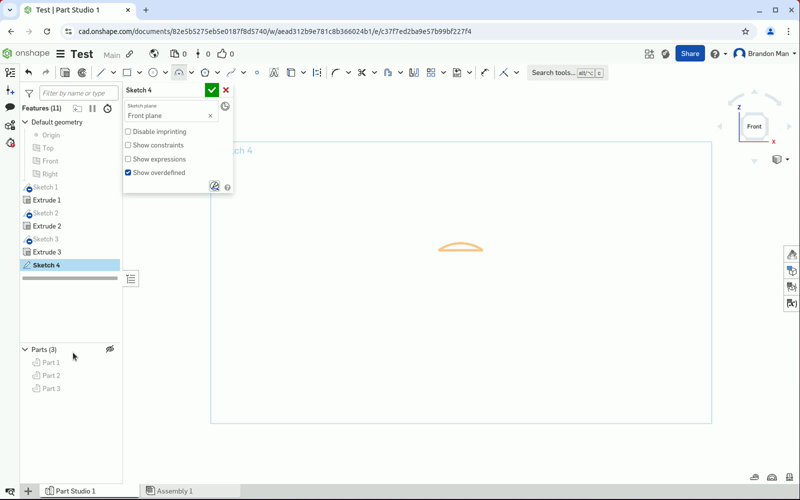
mouse_move(466, 322)
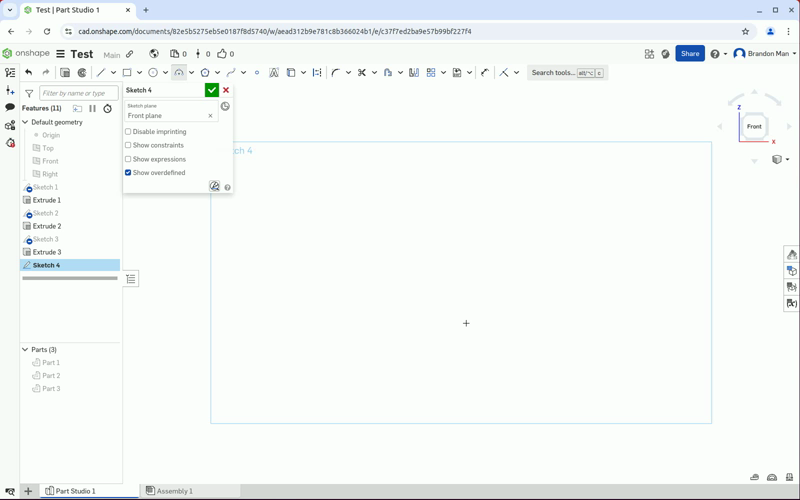
click(466, 322)
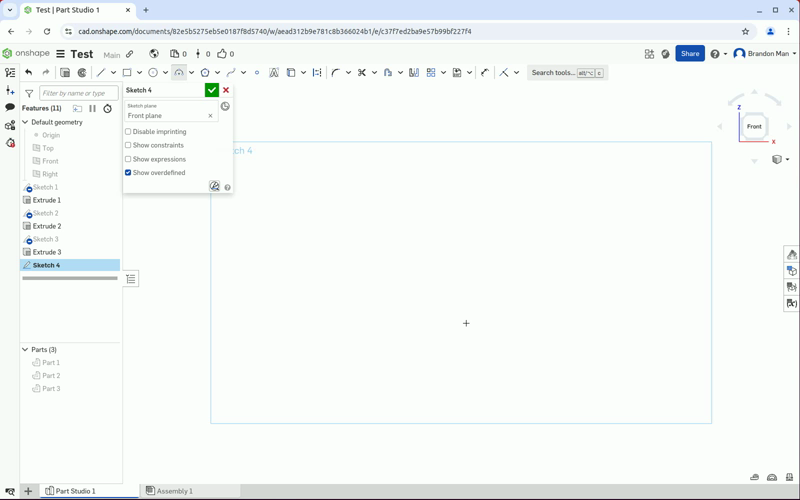
key_up(shift)
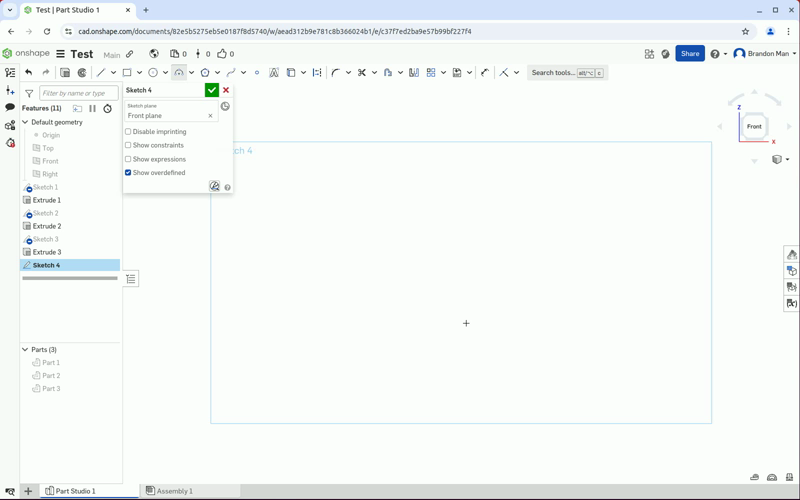
key_down(shift)
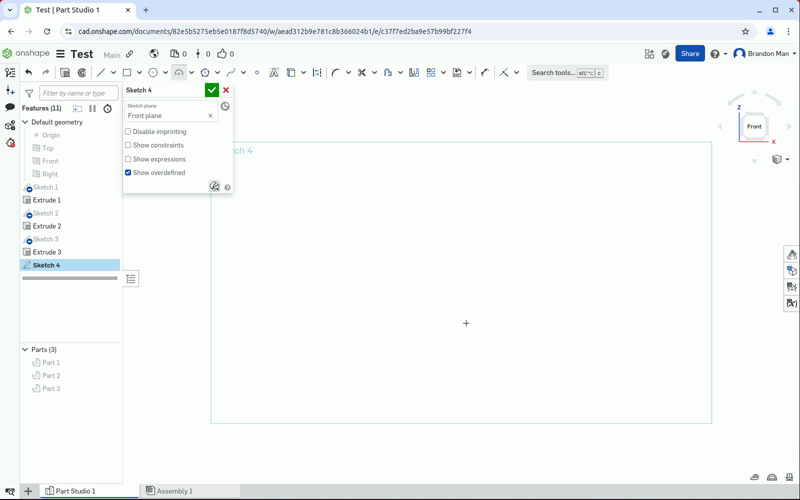
mouse_move(483, 316)
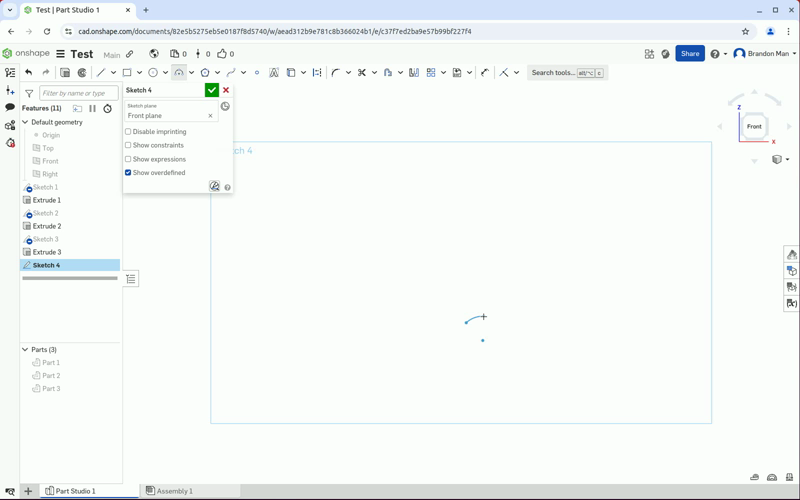
click(483, 316)
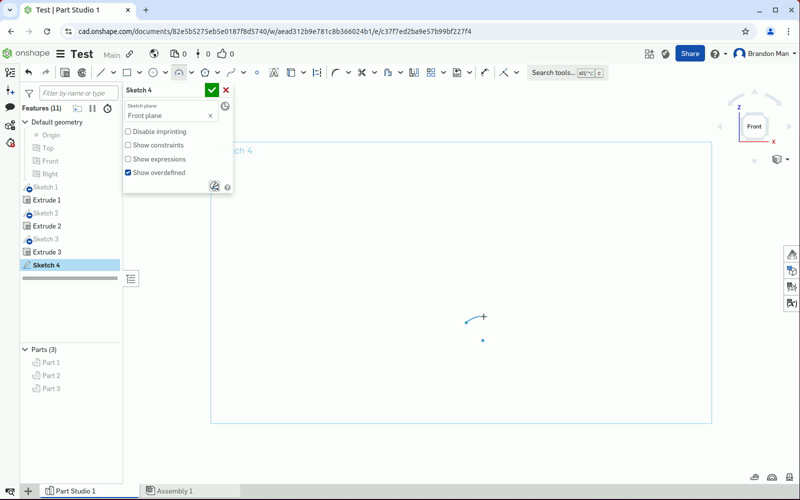
mouse_move(475, 320)
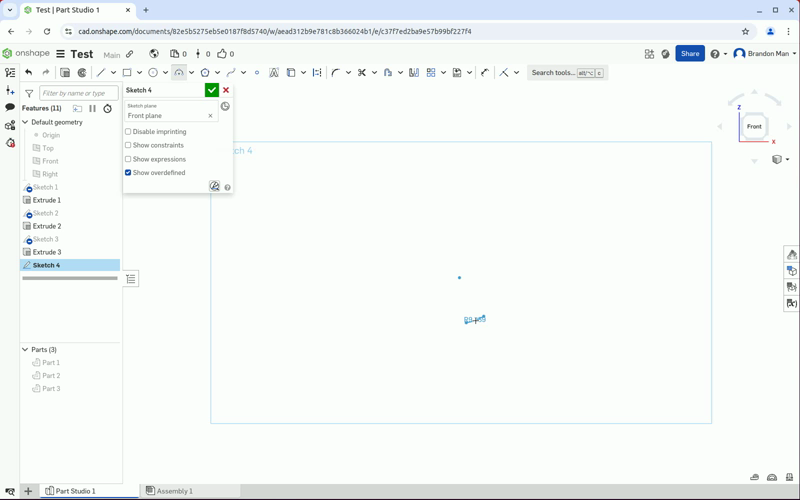
click(475, 320)
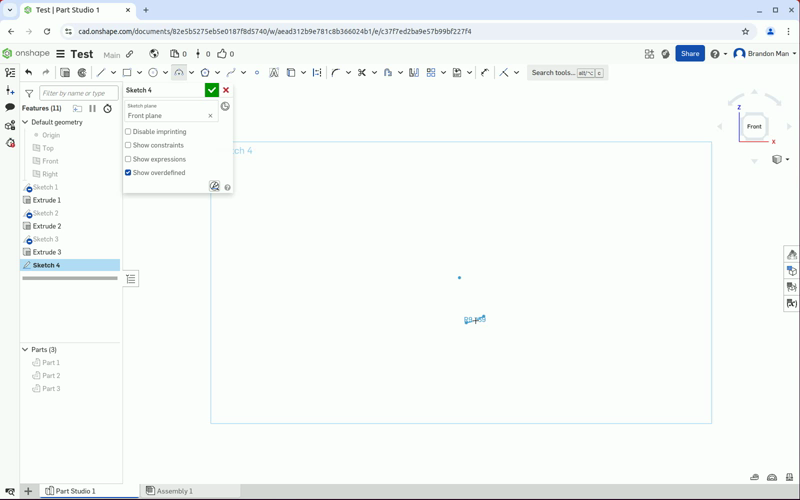
key_up(shift)
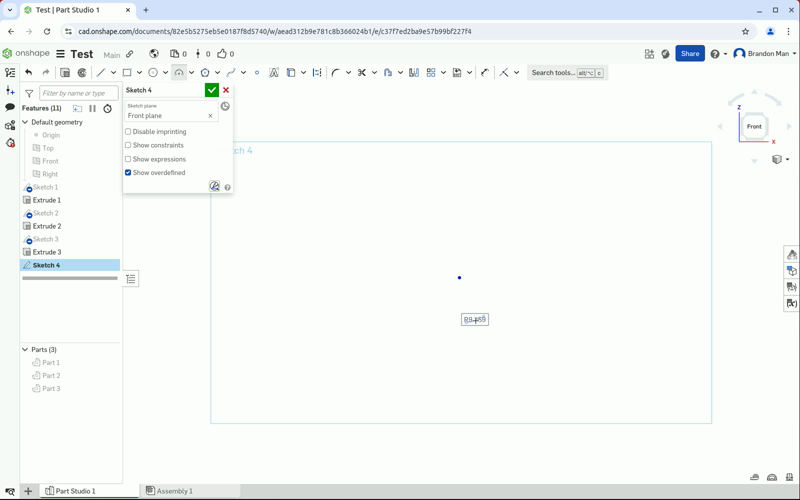
key(esc)
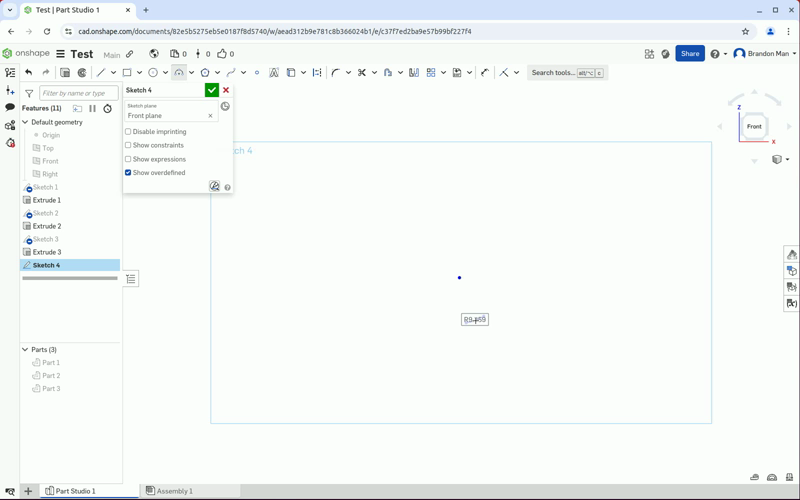
key(l)
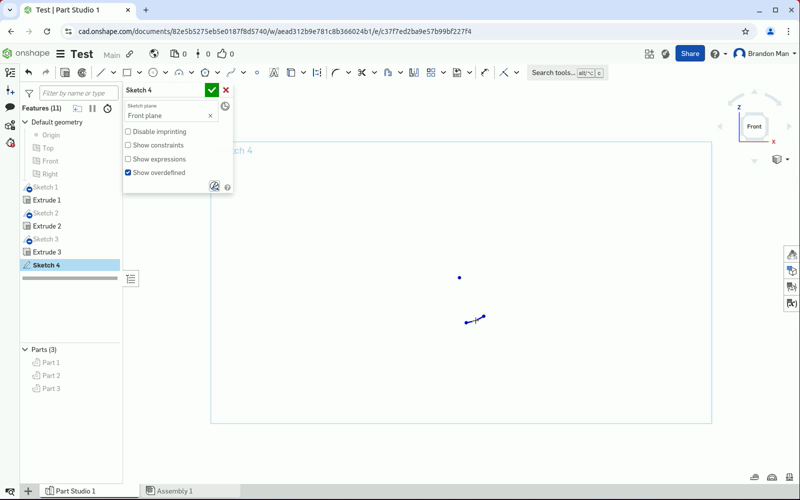
mouse_move(483, 316)
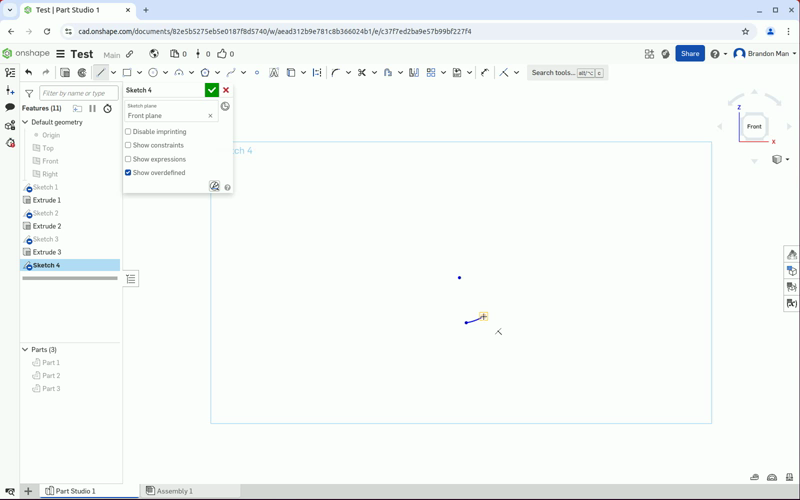
click(483, 316)
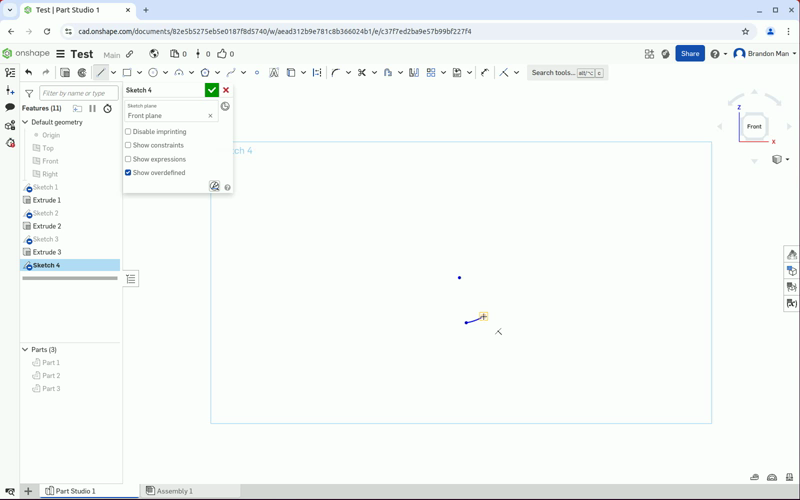
key_down(shift)
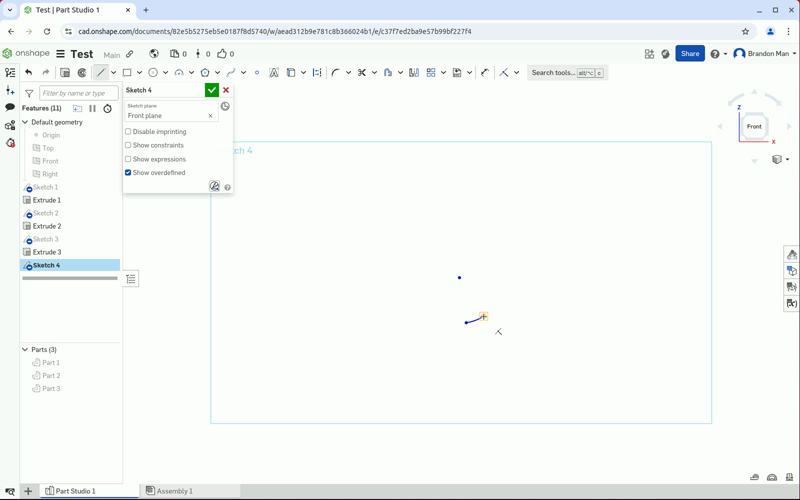
mouse_move(513, 316)
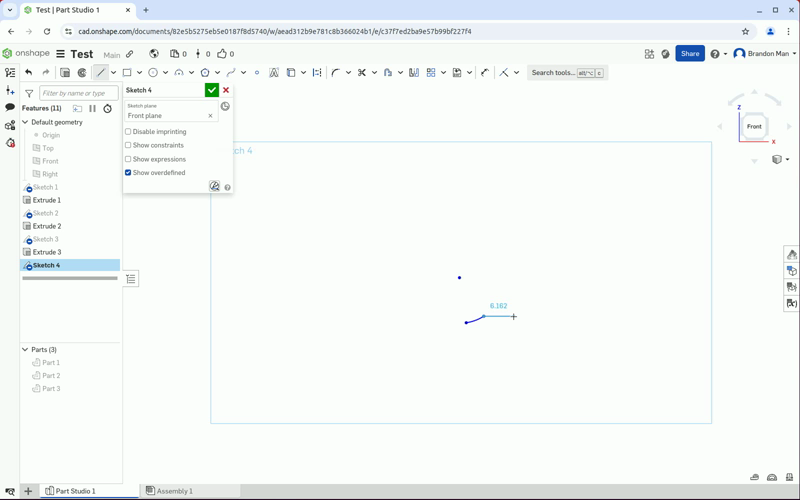
mouse_move(466, 316)
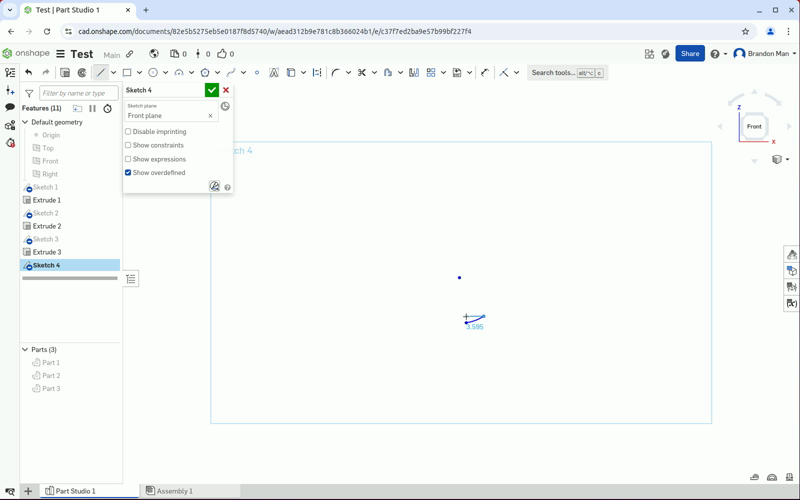
click(466, 316)
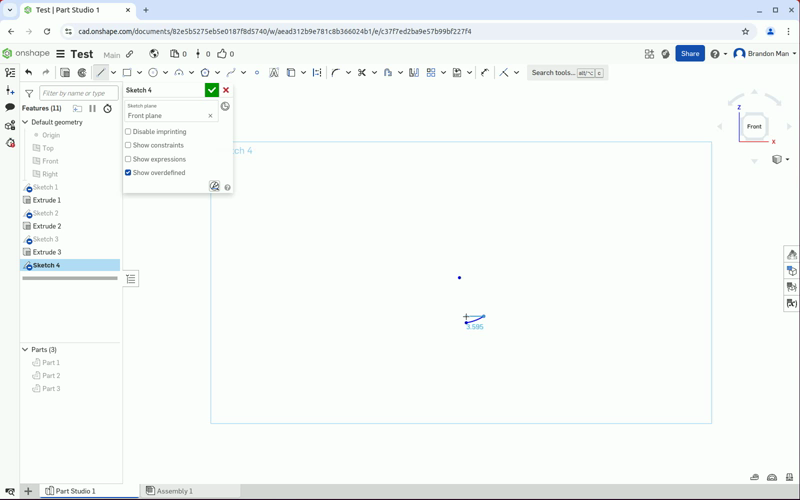
key_up(shift)
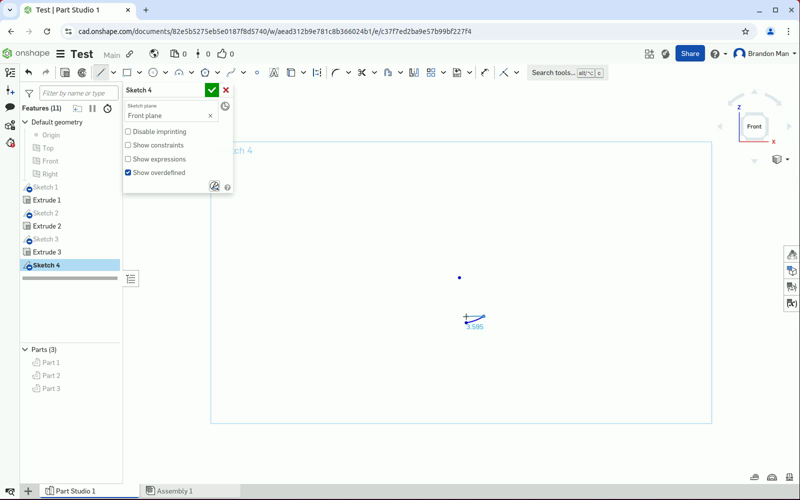
mouse_move(496, 316)
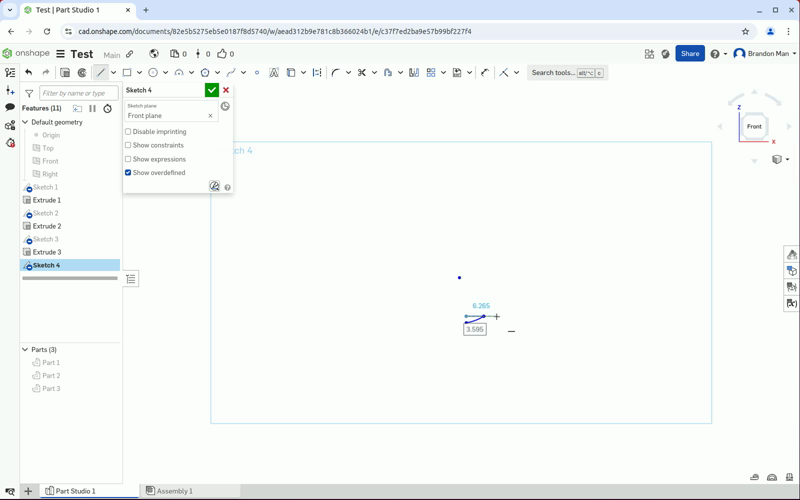
key_down(shift)
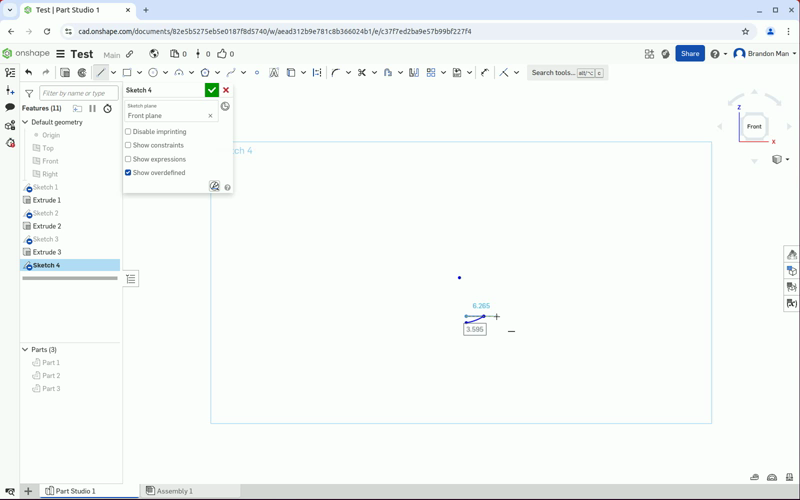
mouse_move(466, 322)
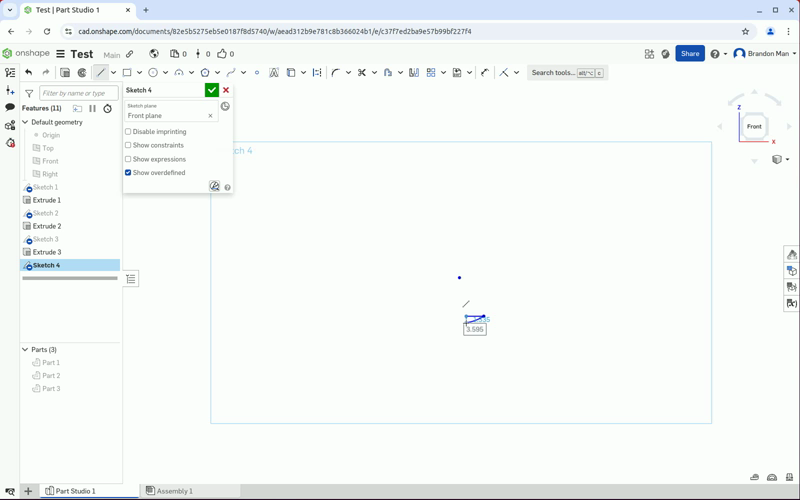
scroll(6)
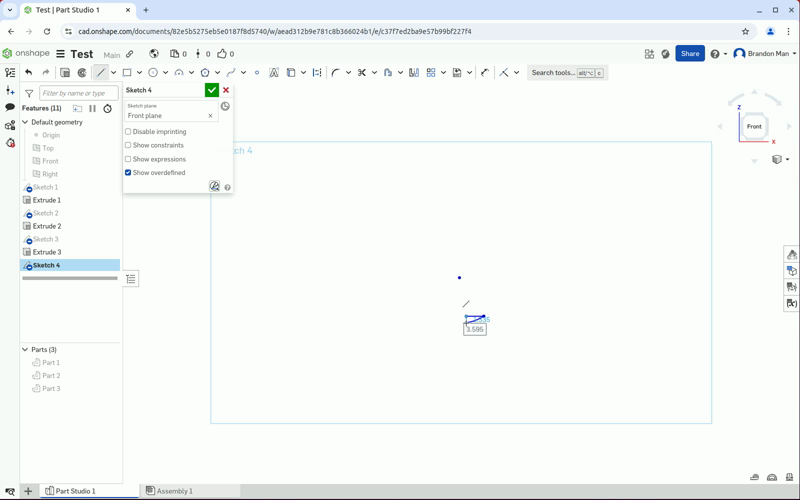
scroll(6)
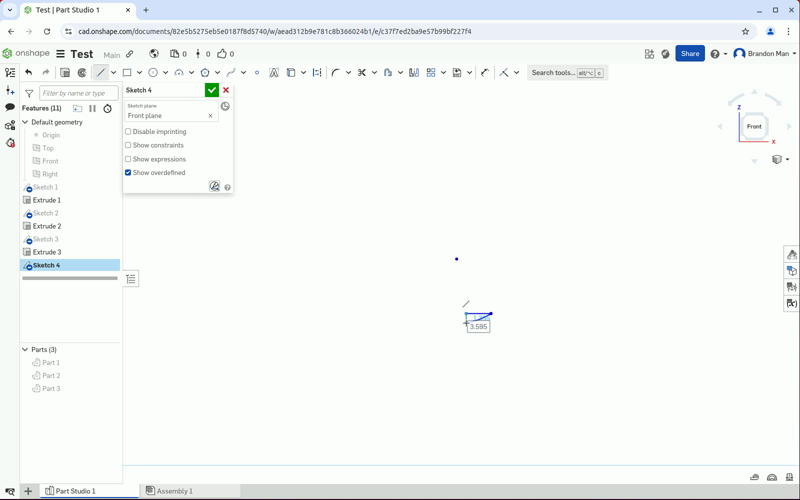
scroll(6)
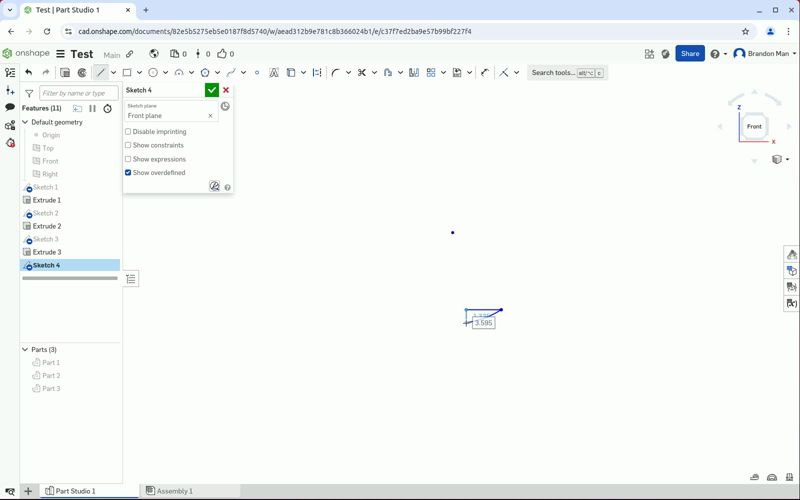
scroll(6)
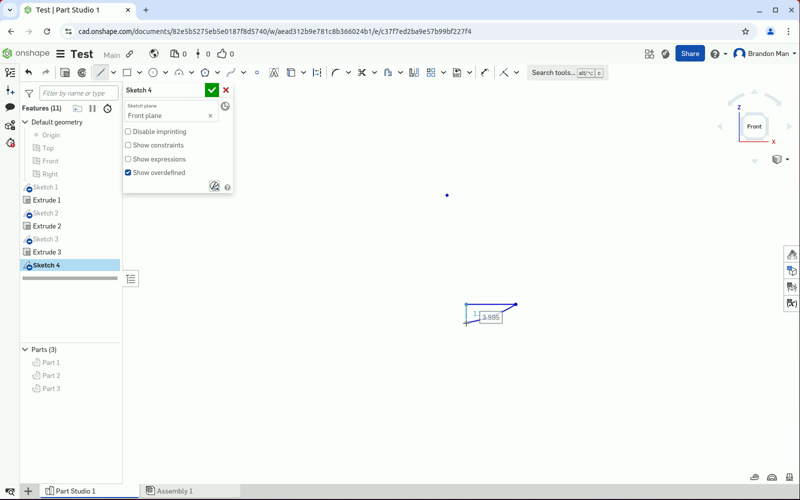
scroll(6)
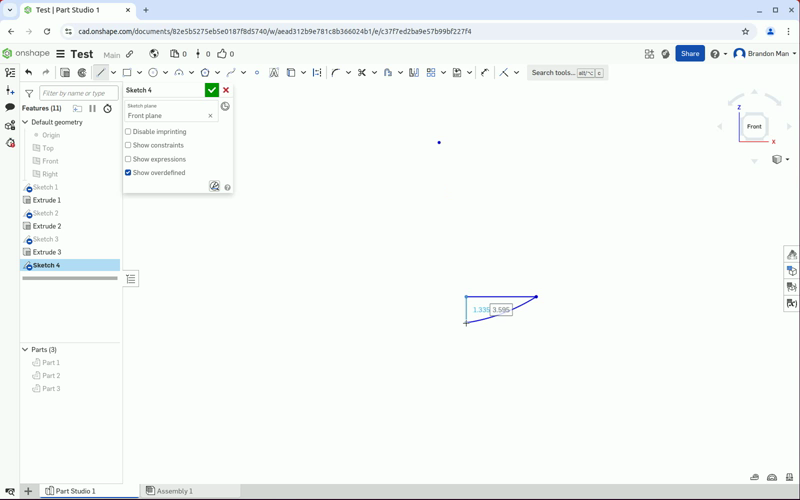
scroll(6)
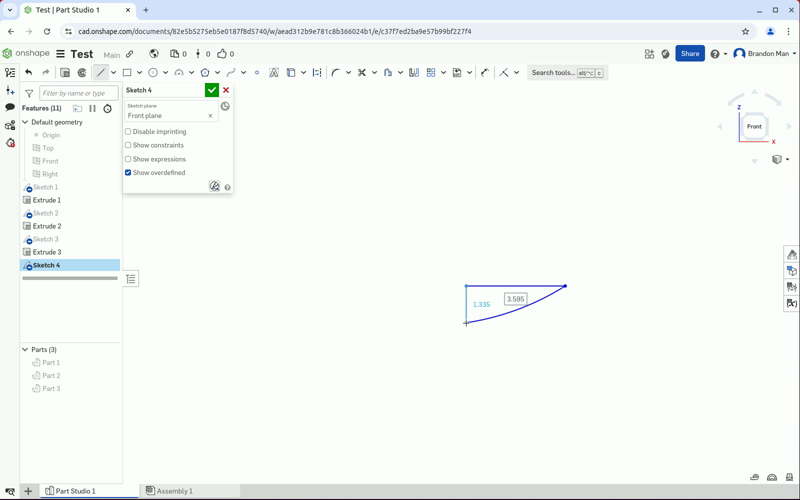
scroll(6)
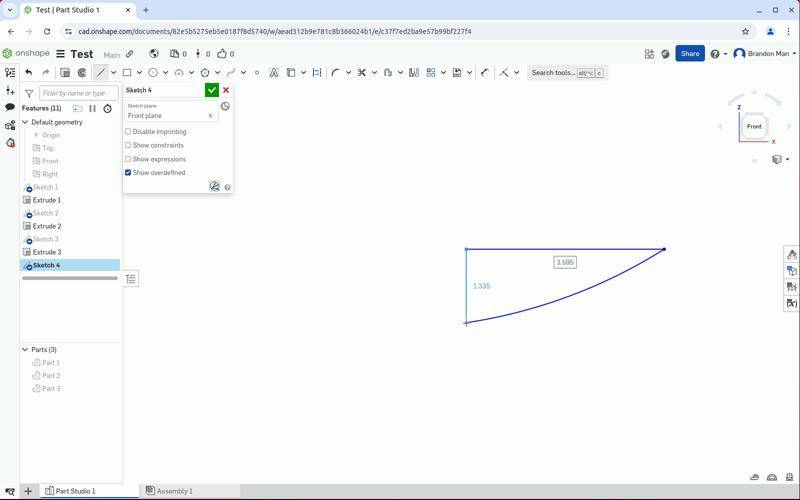
key_up(shift)
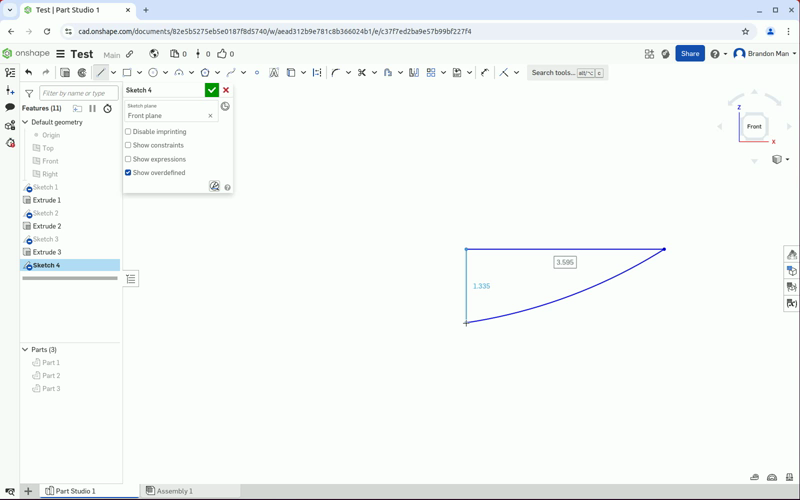
click(466, 322)
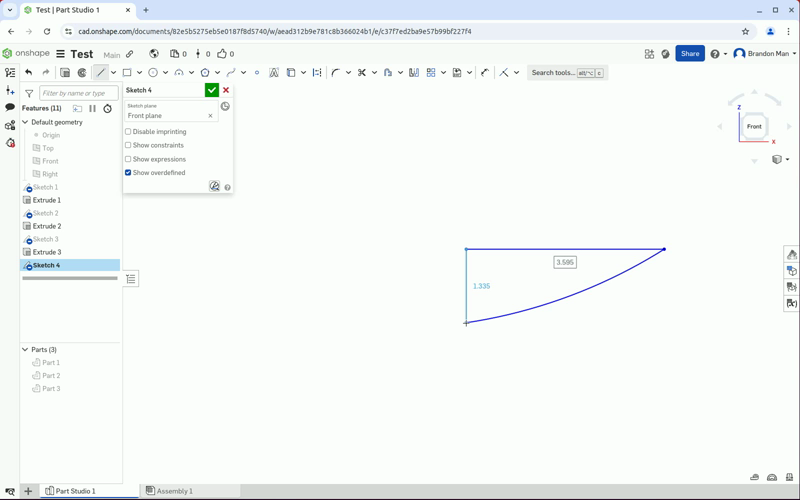
scroll(-6)
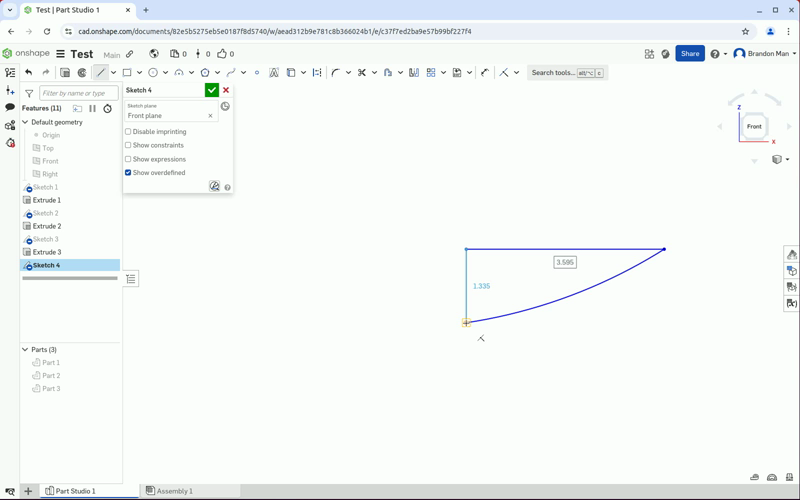
scroll(-6)
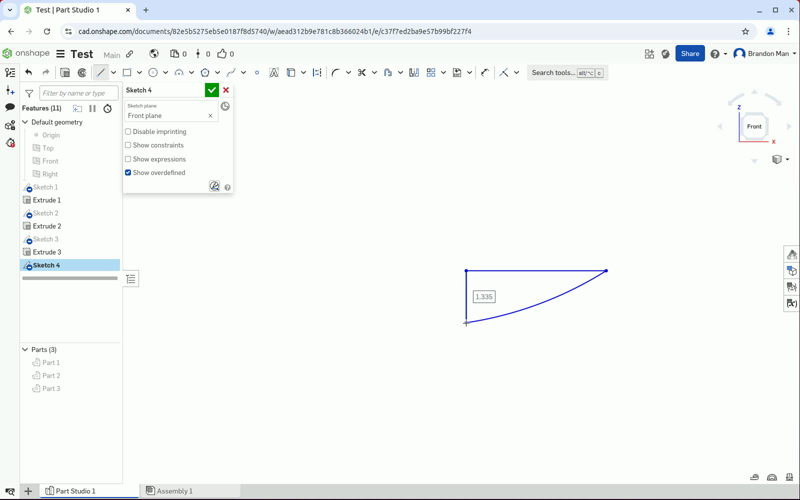
scroll(-6)
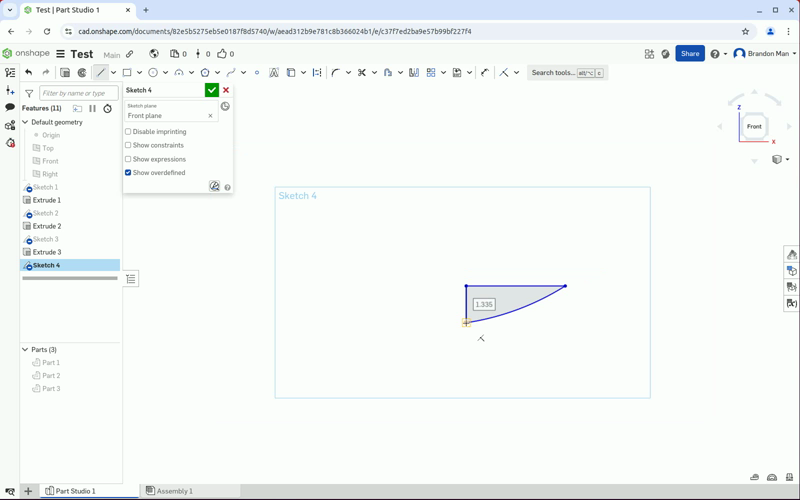
scroll(-6)
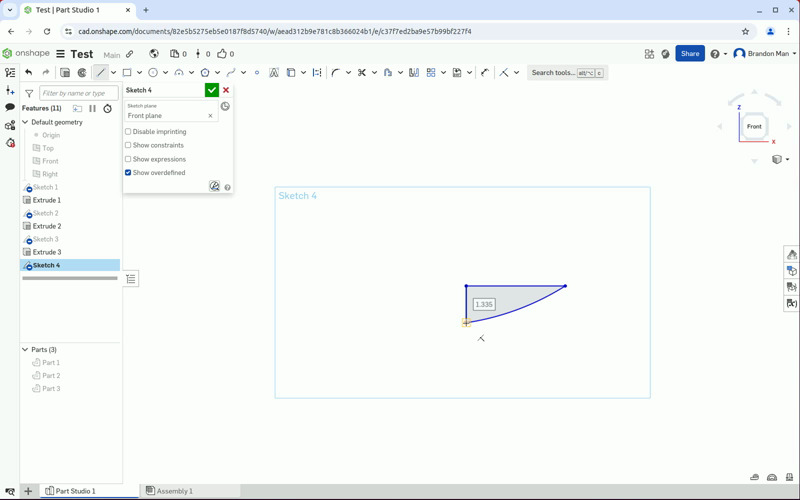
scroll(-6)
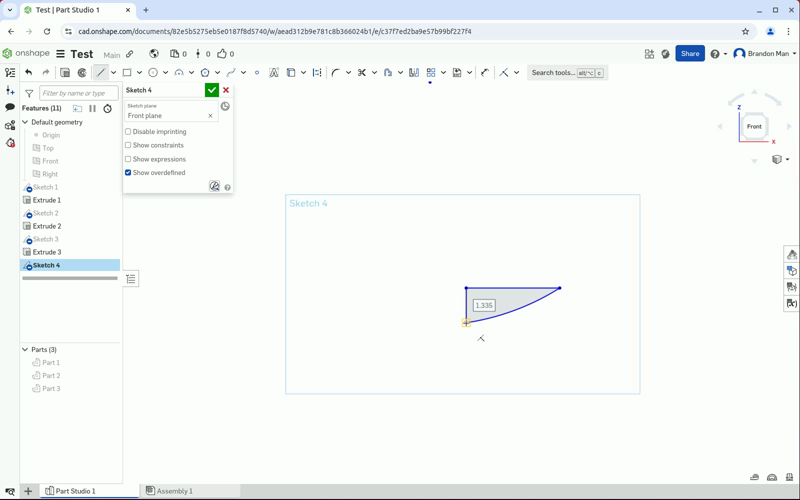
scroll(-6)
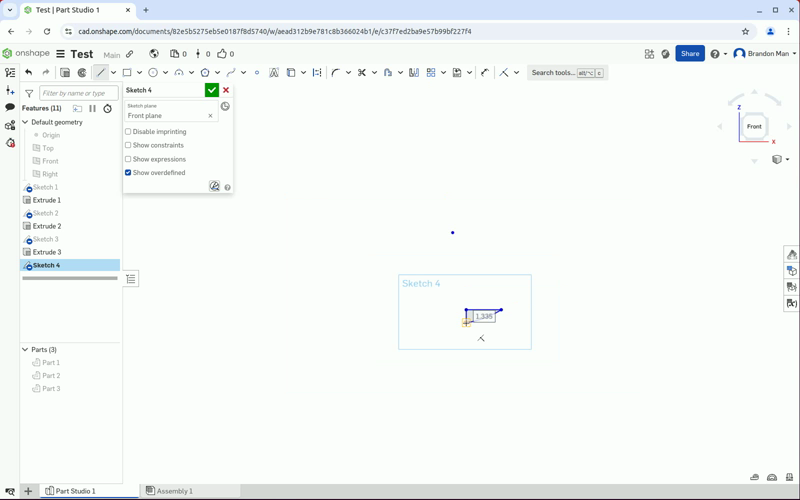
scroll(-6)
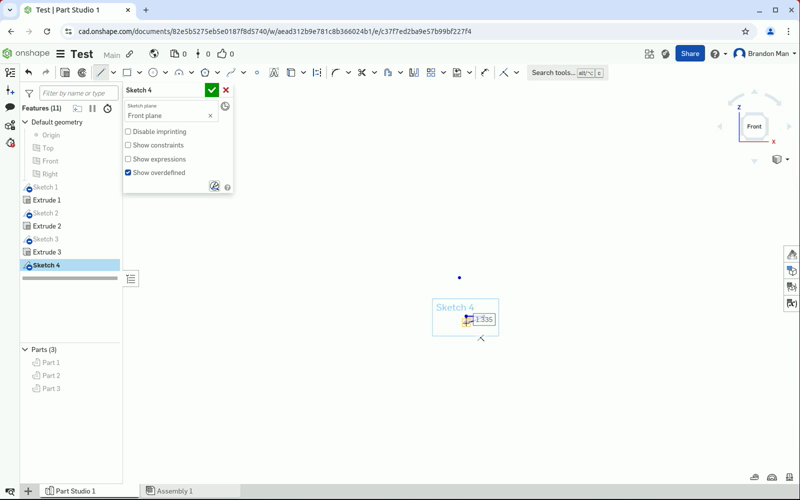
key(esc)
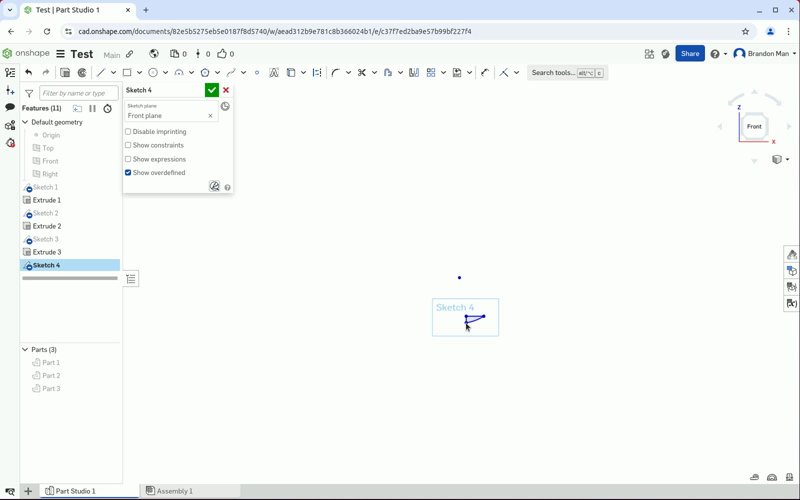
mouse_move(477, 319)
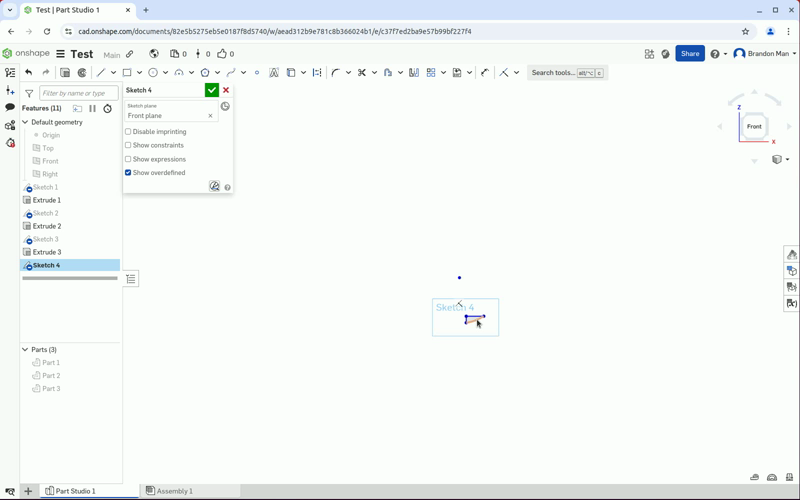
scroll(6)
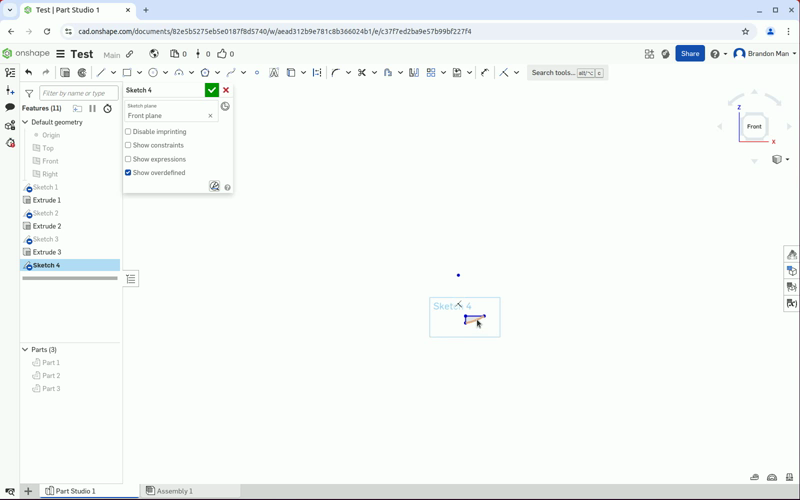
scroll(6)
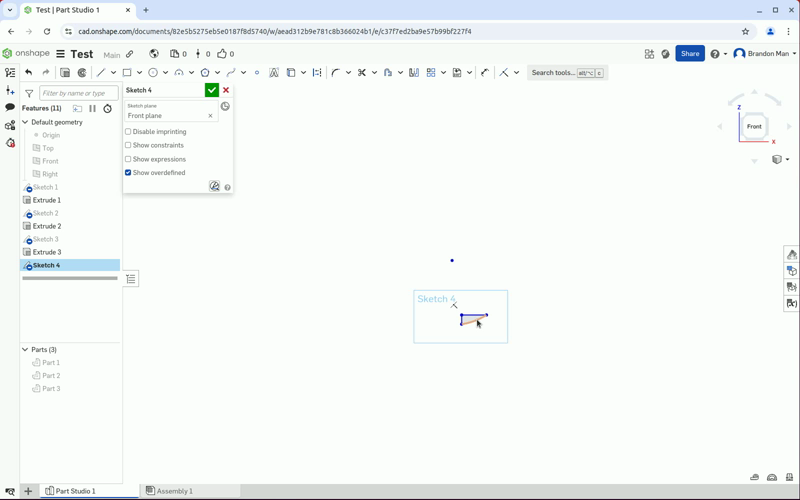
scroll(6)
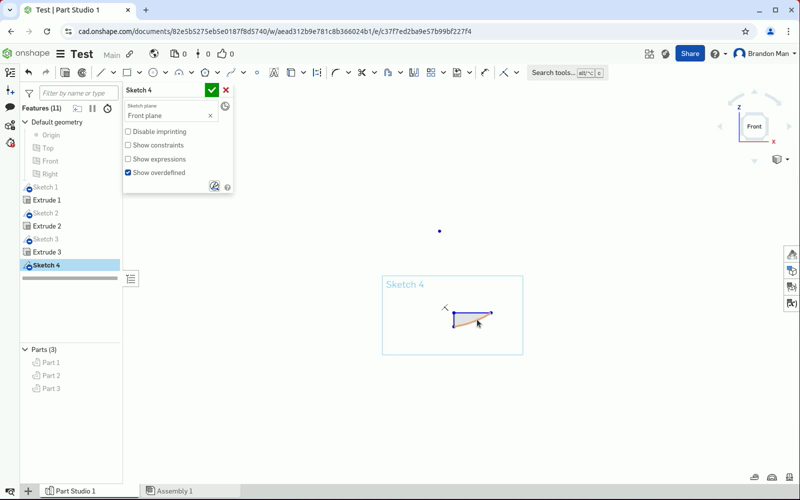
scroll(6)
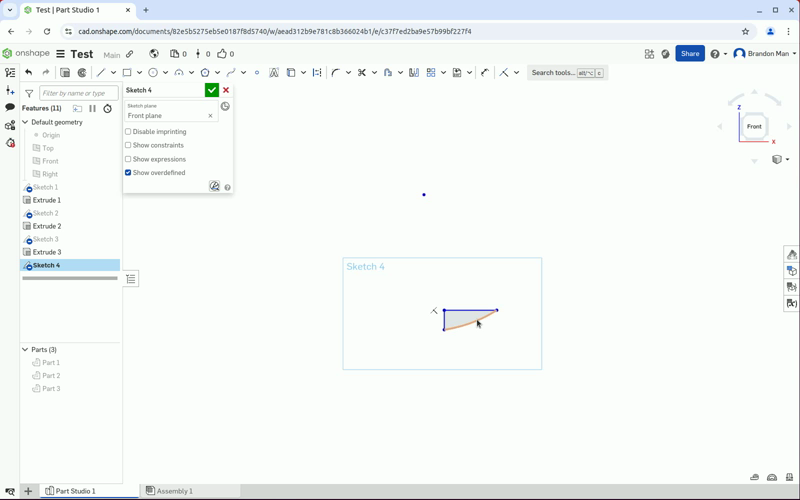
scroll(6)
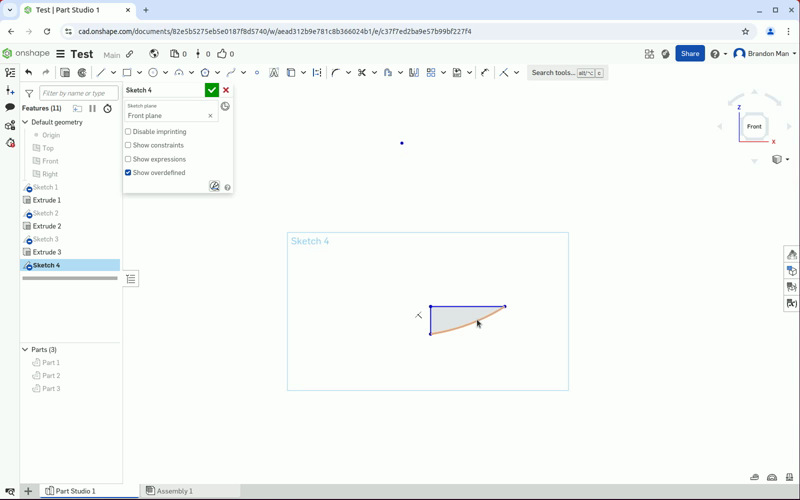
scroll(6)
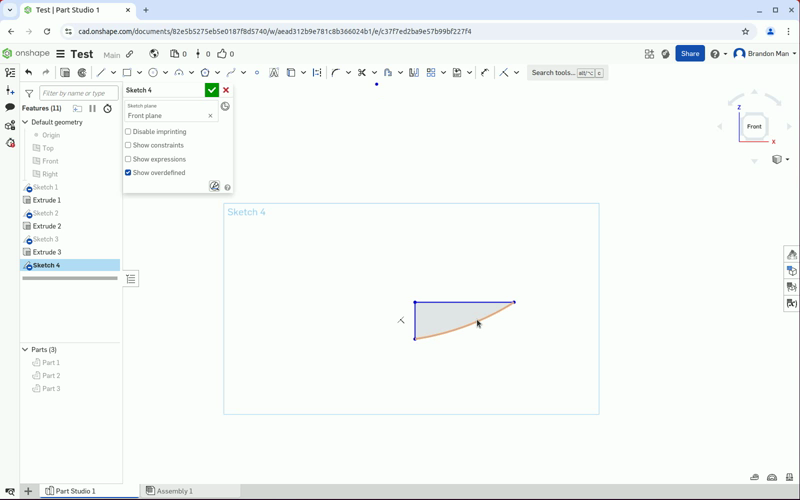
scroll(6)
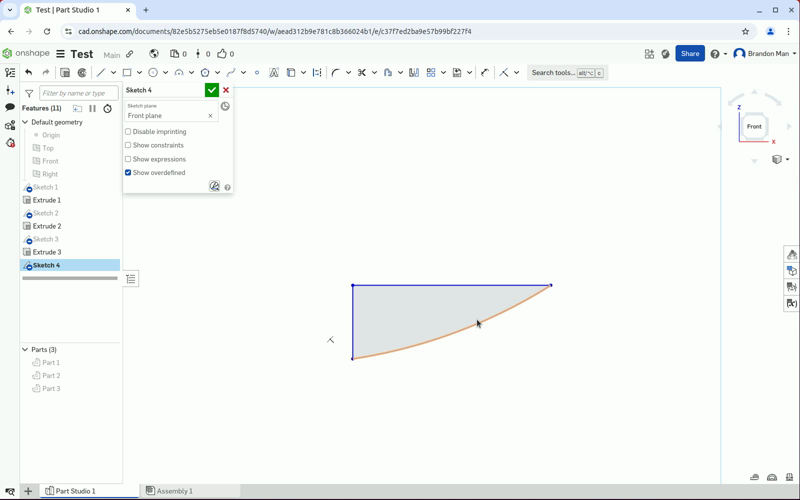
click(477, 319)
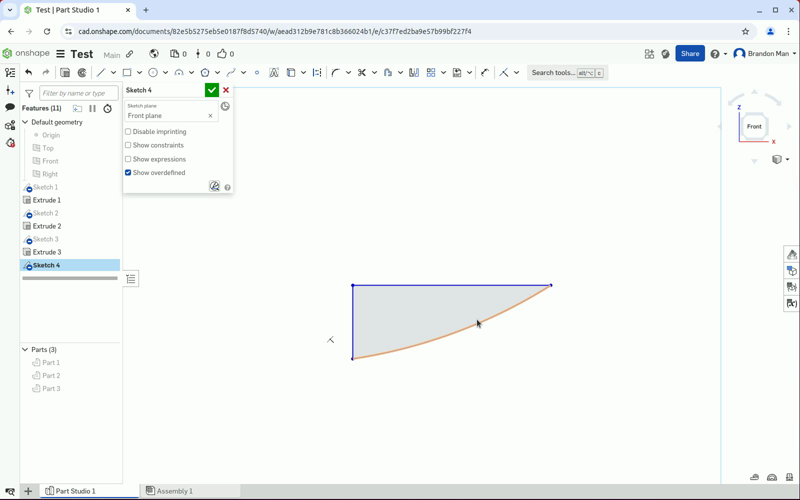
scroll(-6)
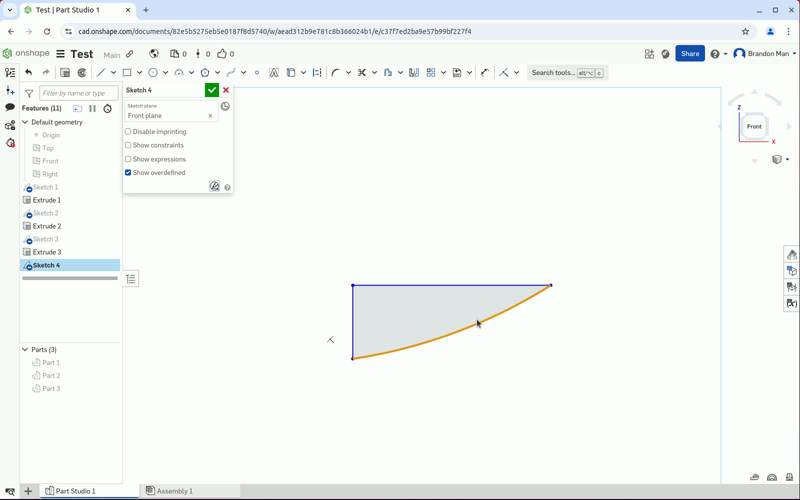
scroll(-6)
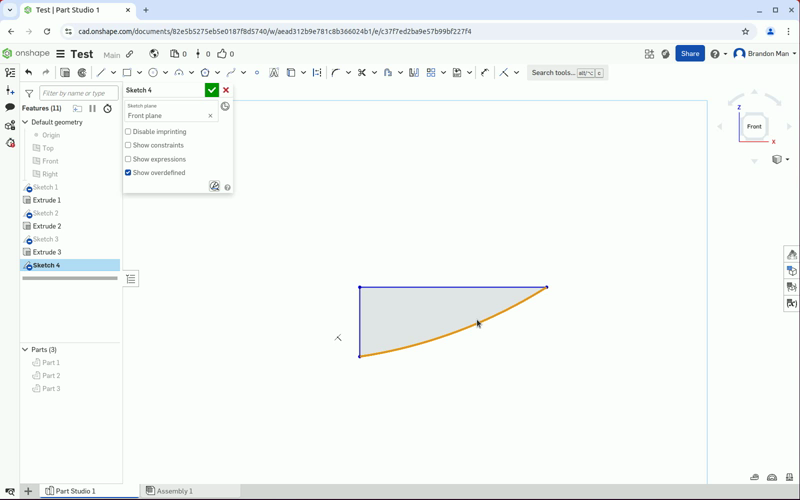
scroll(-6)
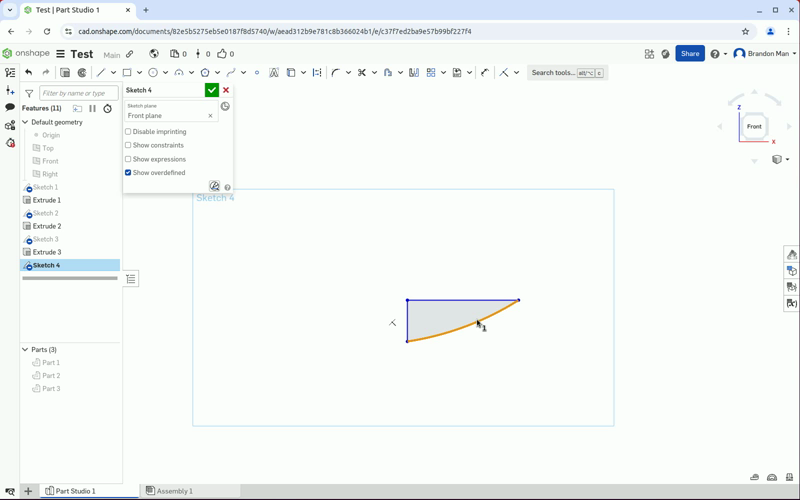
scroll(-6)
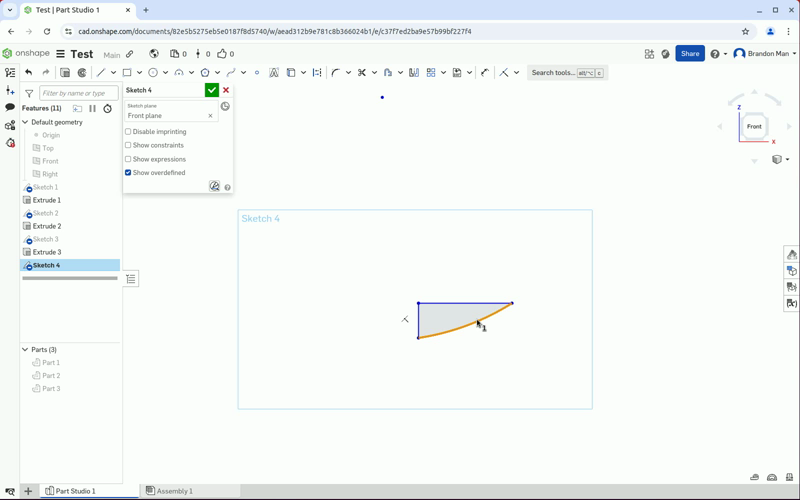
scroll(-6)
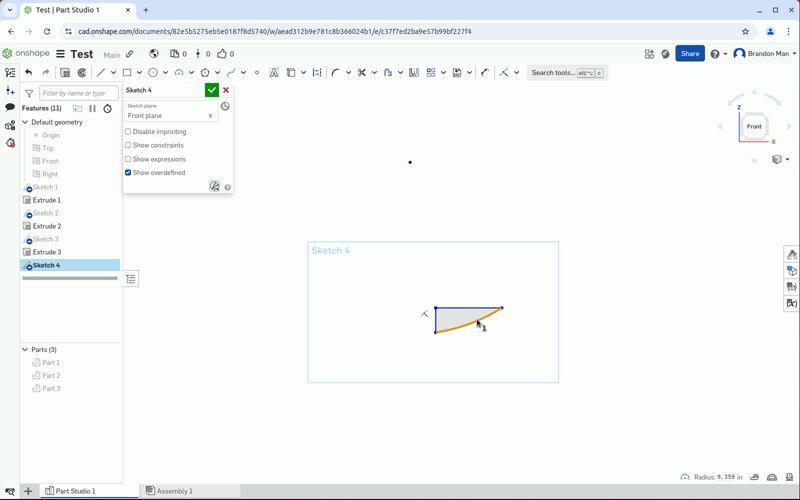
scroll(-6)
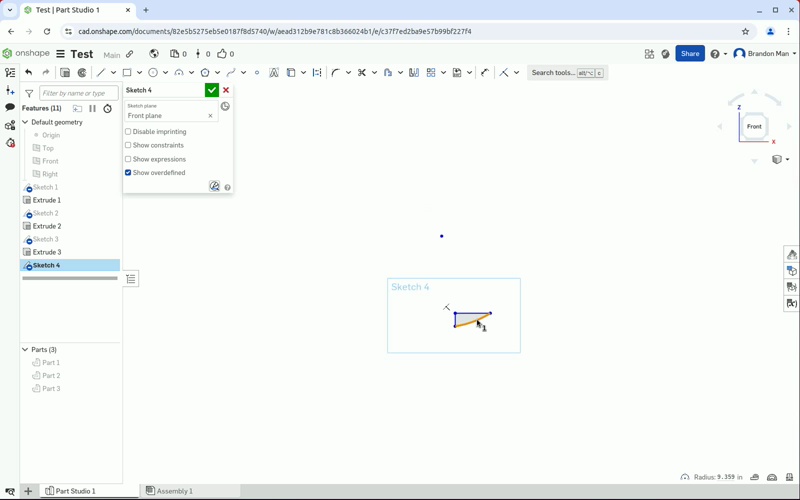
scroll(-6)
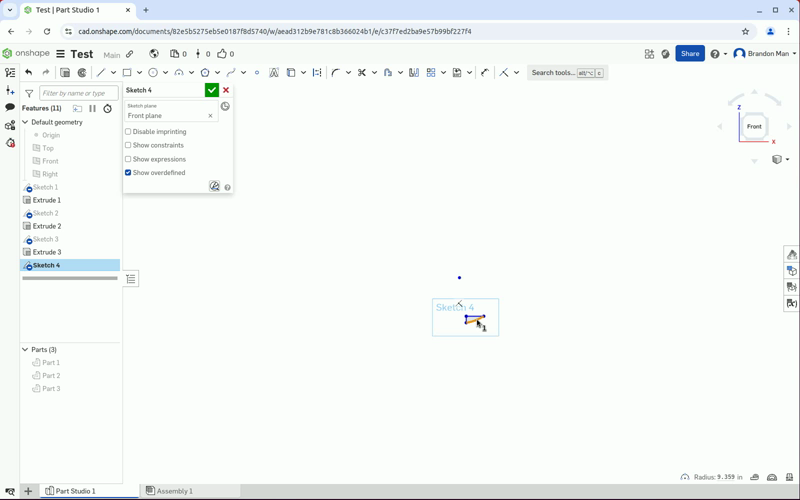
mouse_move(73, 352)
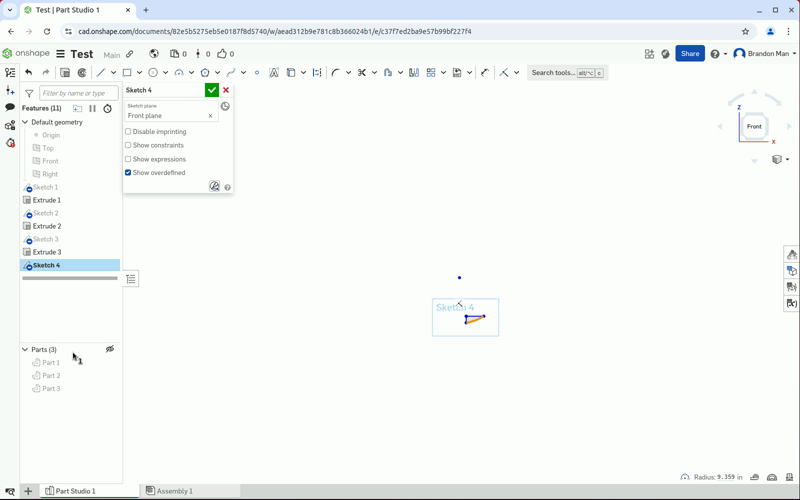
key(shift+y)
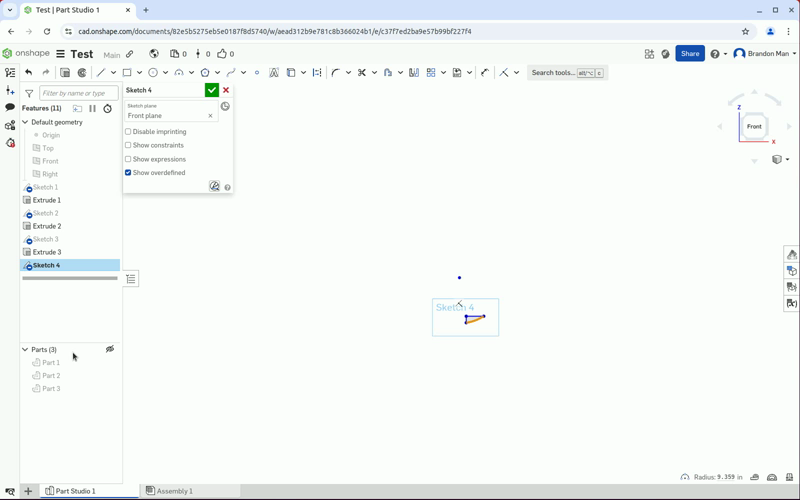
key(shift+e)
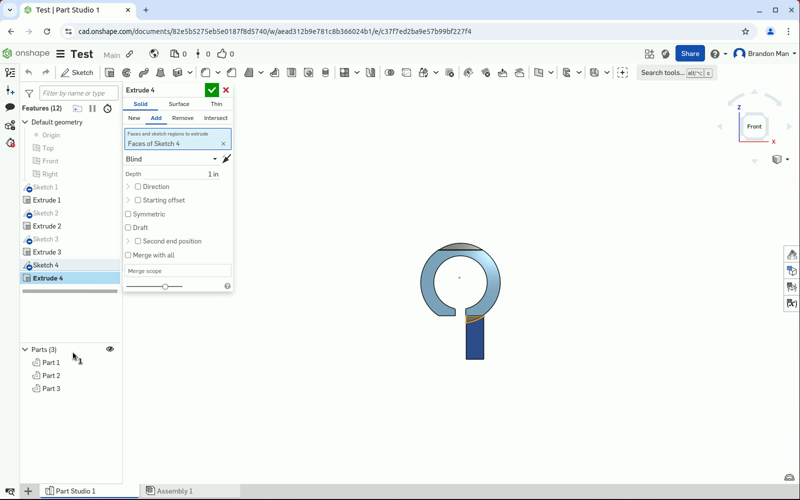
mouse_move(143, 106)
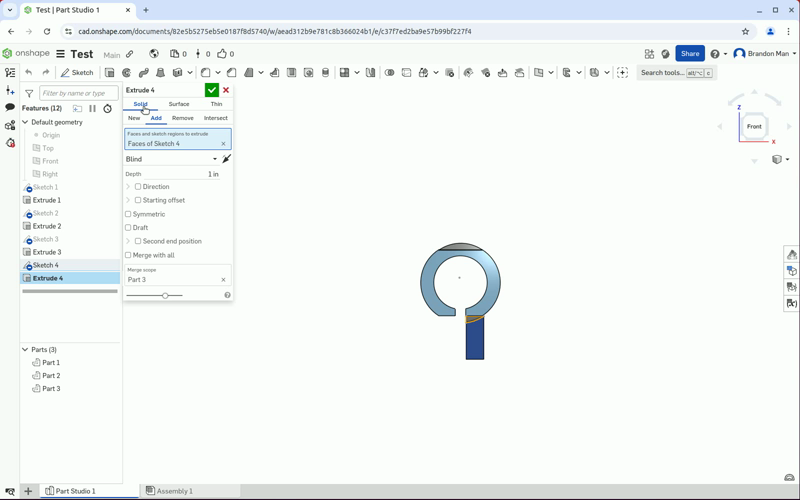
click(143, 106)
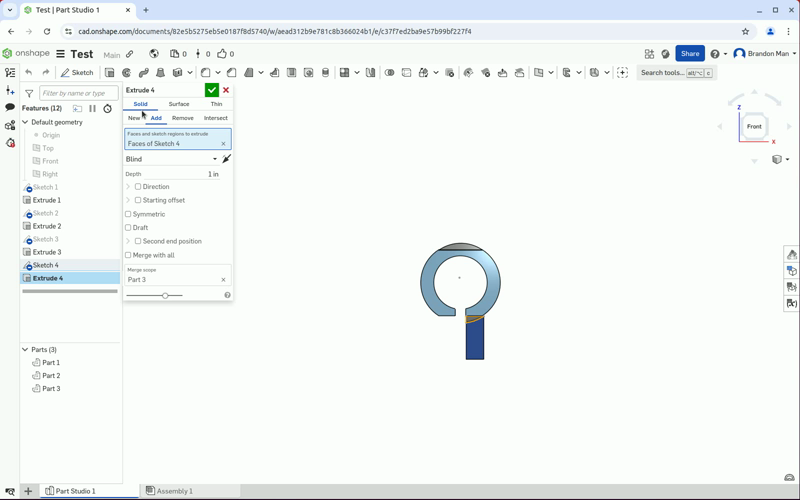
mouse_move(137, 120)
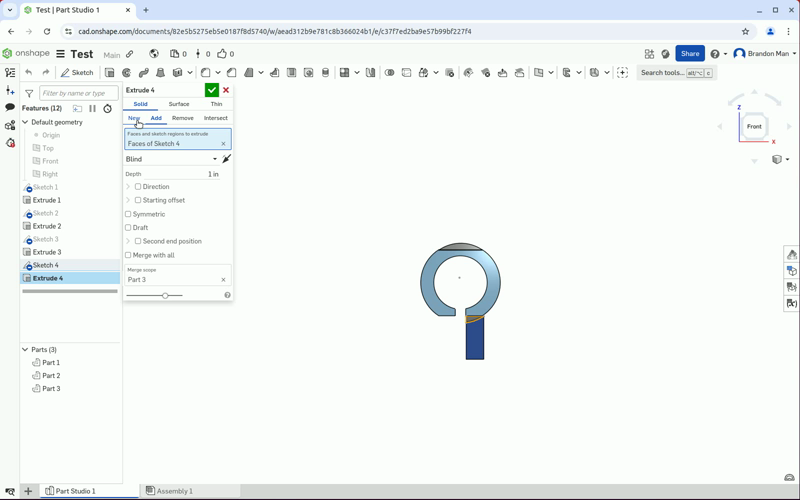
click(137, 120)
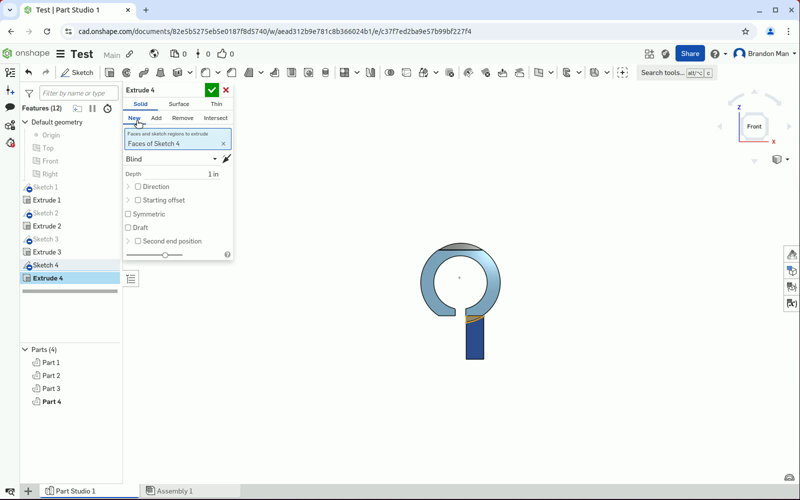
key(tab, 4)
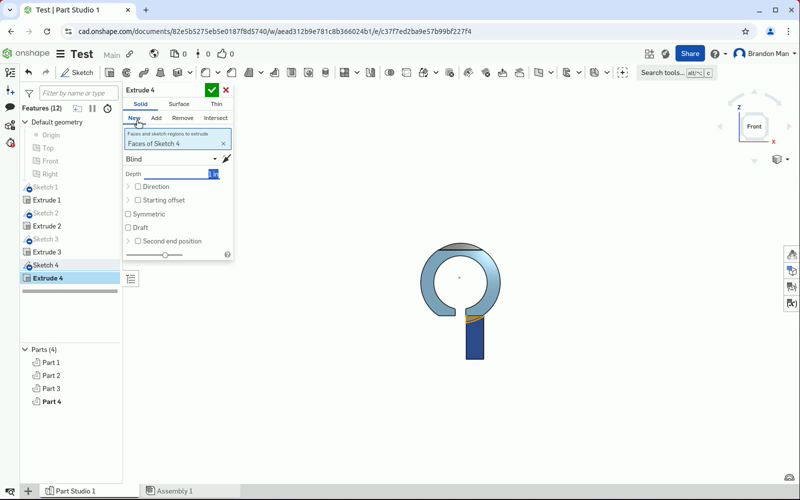
text(13.48)
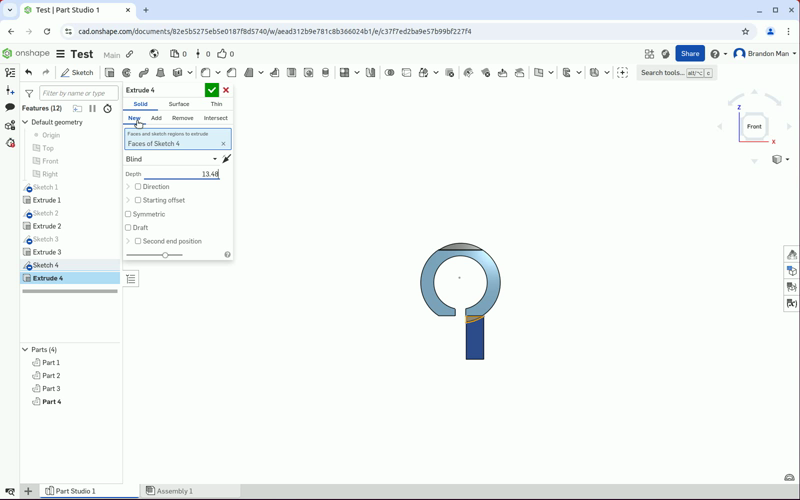
key(enter)
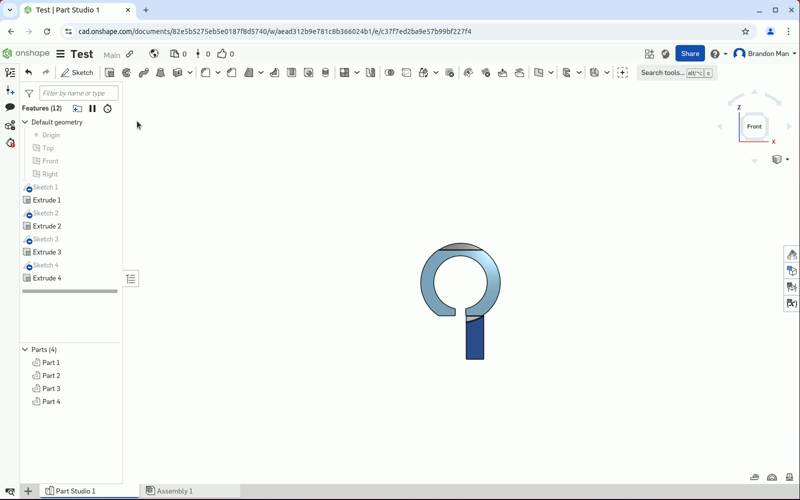
key(shift+h)
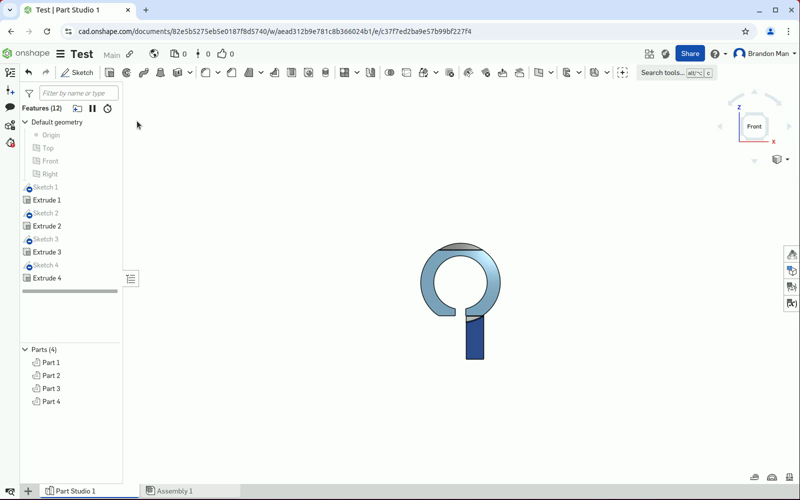
key(shift+h)
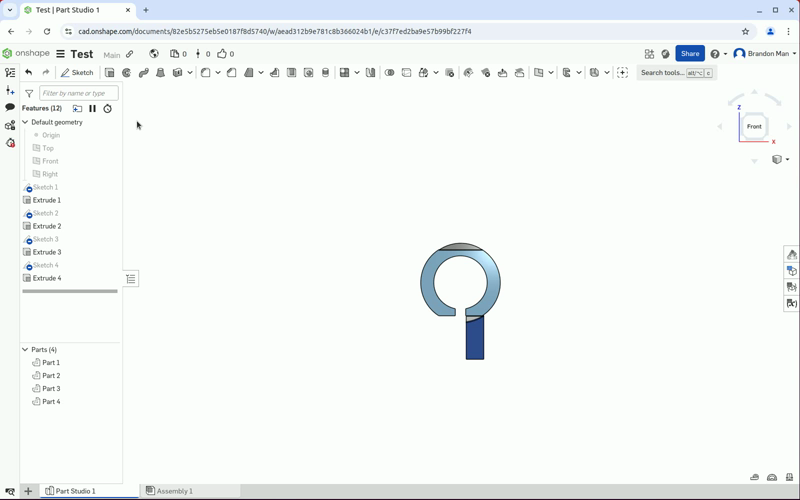
mouse_move(73, 189)
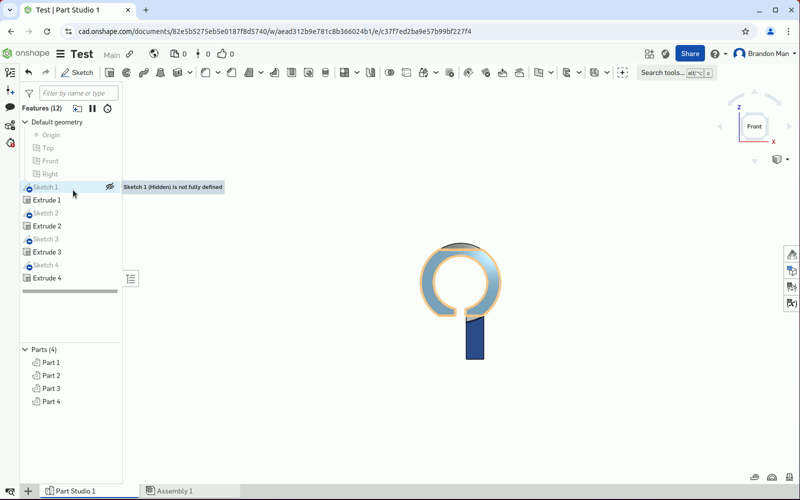
click(73, 189)
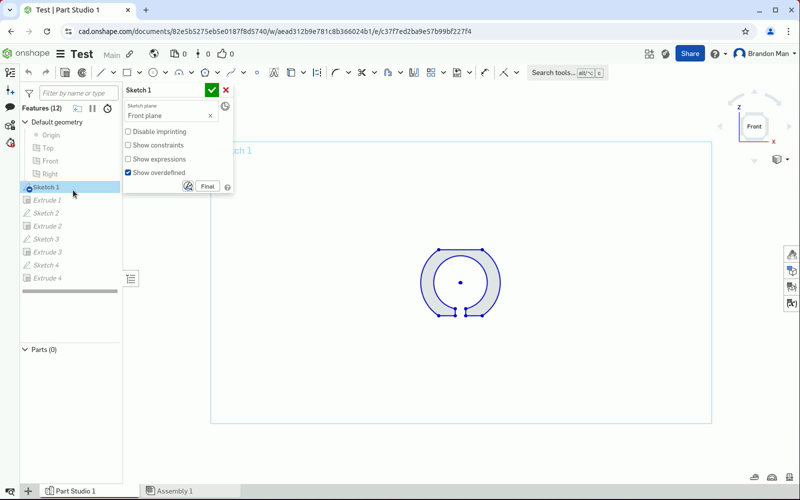
mouse_move(229, 92)
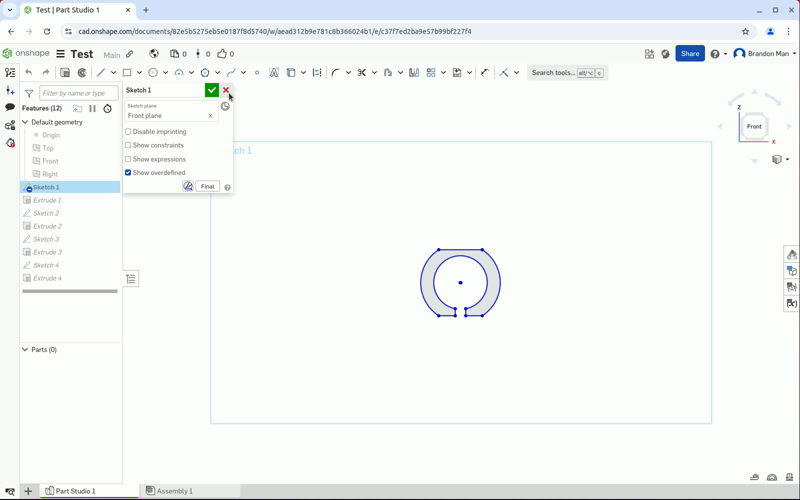
click(229, 92)
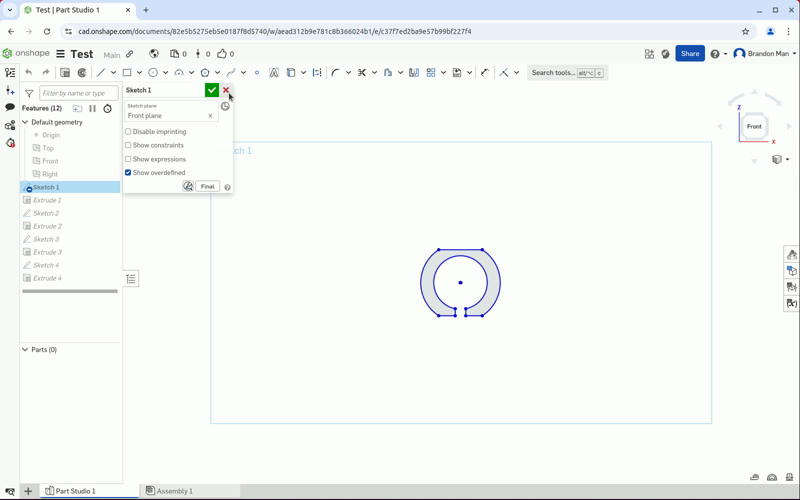
key(shift+s)
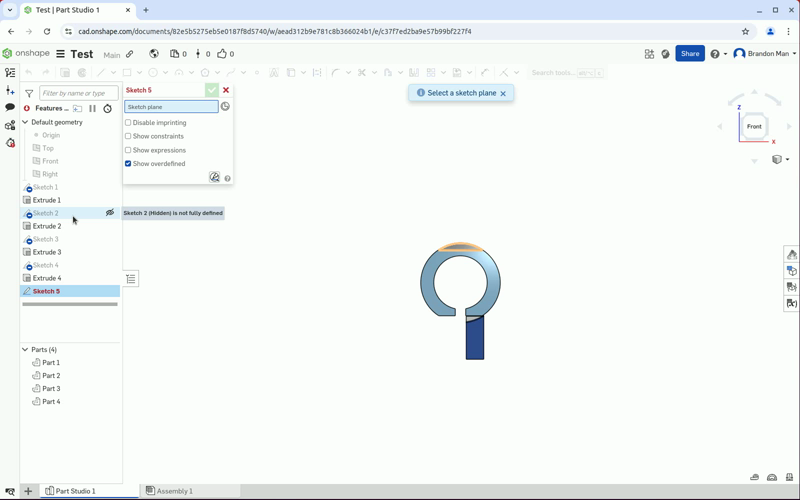
scroll(3)
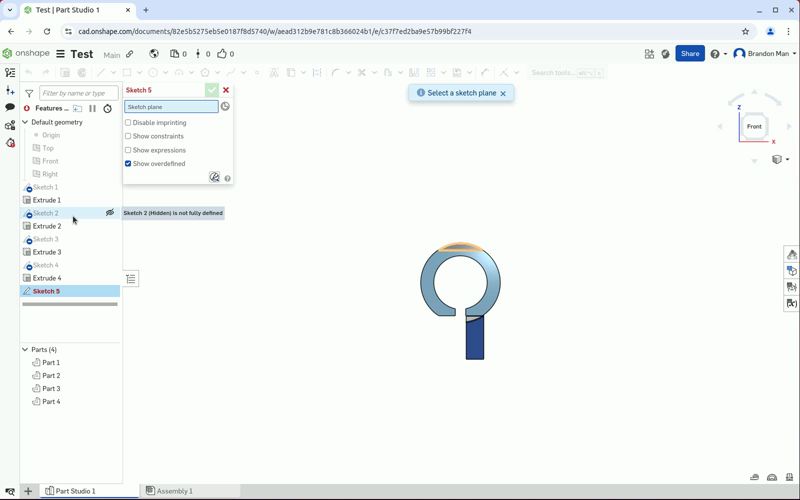
mouse_move(73, 163)
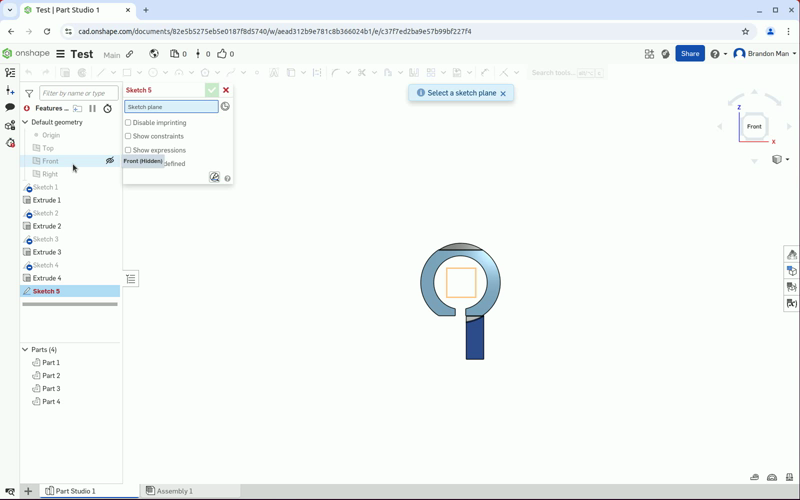
click(73, 163)
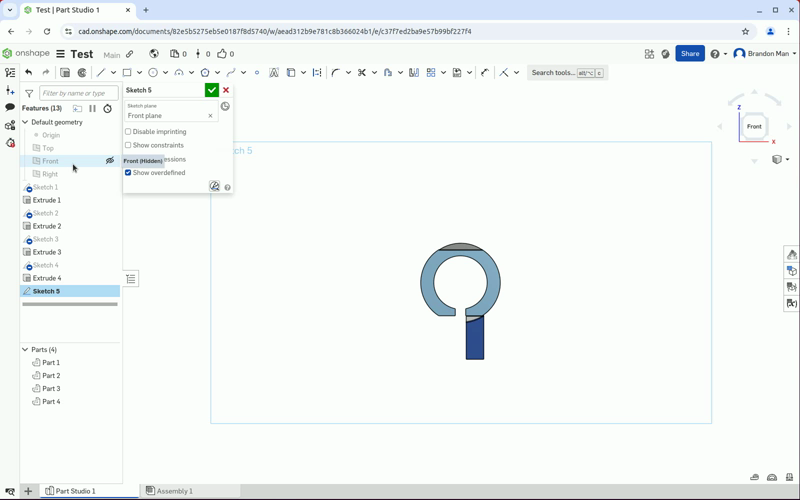
mouse_move(73, 352)
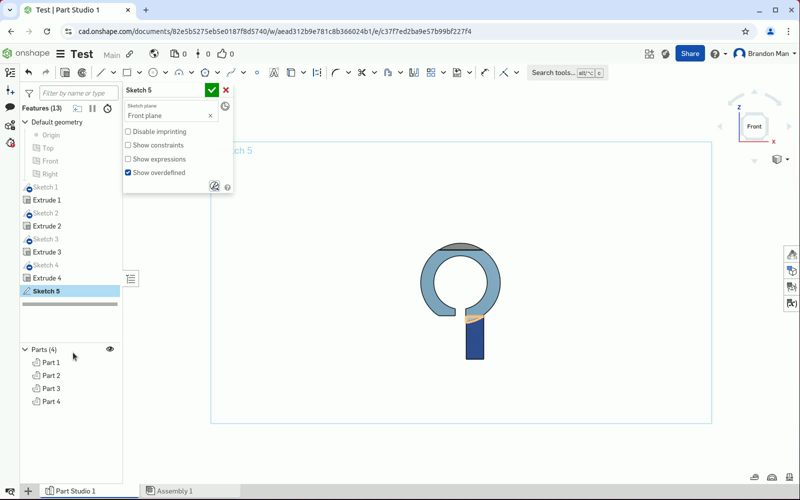
key(y)
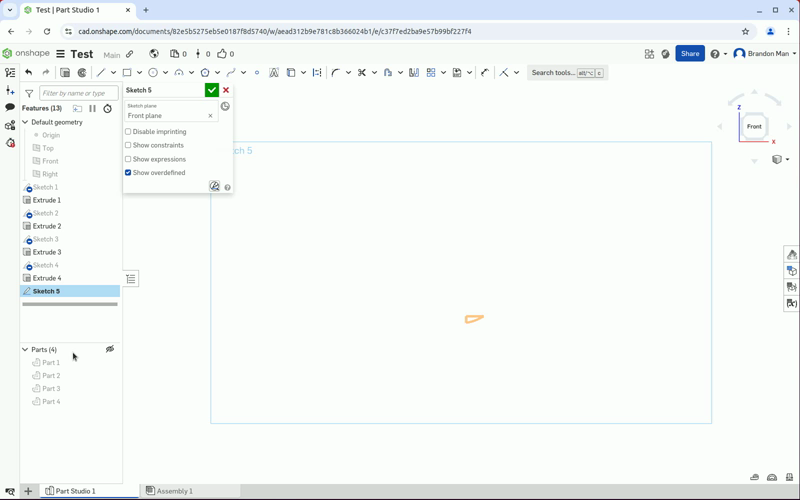
key(l)
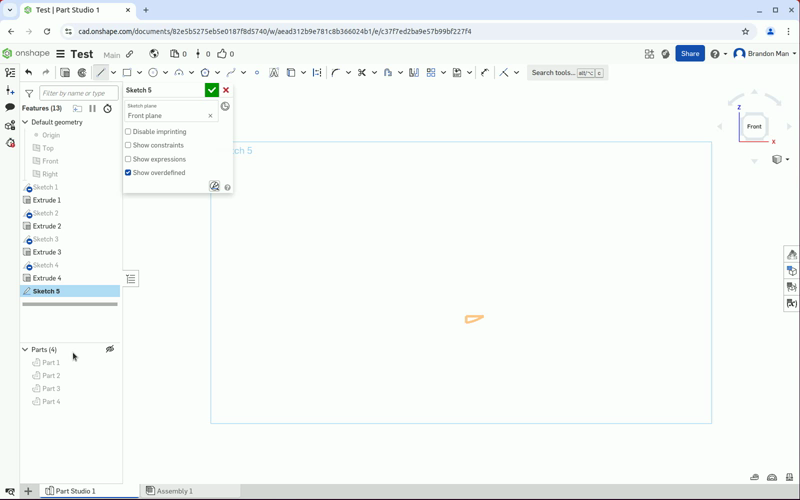
key_down(shift)
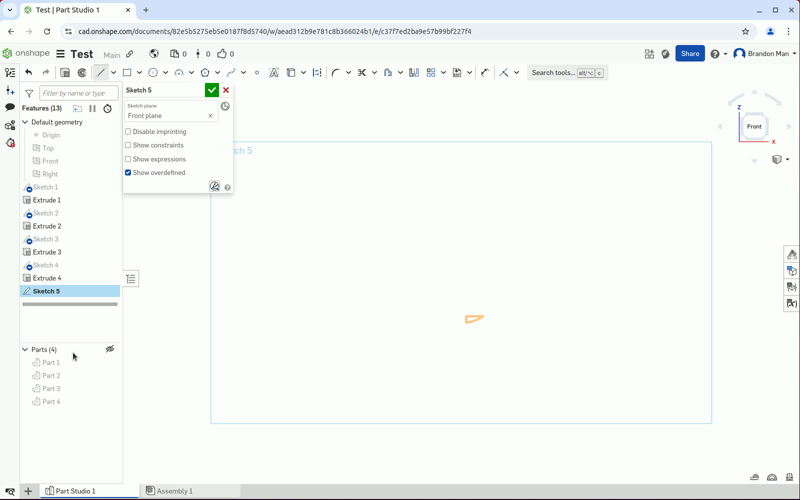
mouse_move(438, 359)
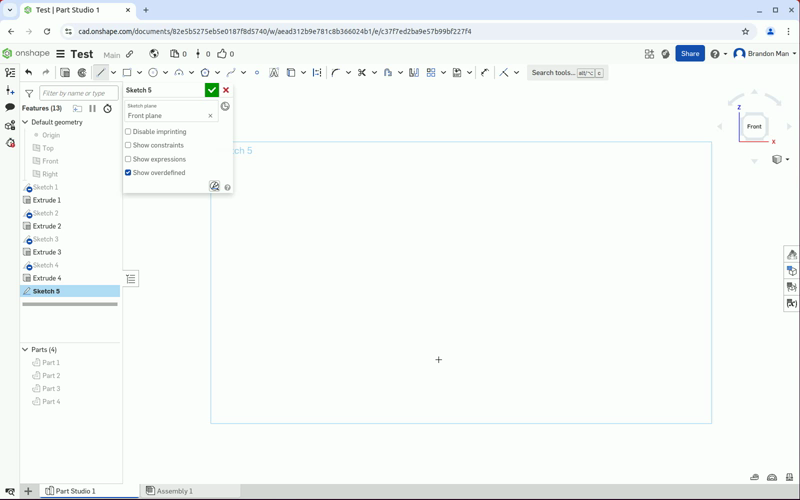
click(438, 359)
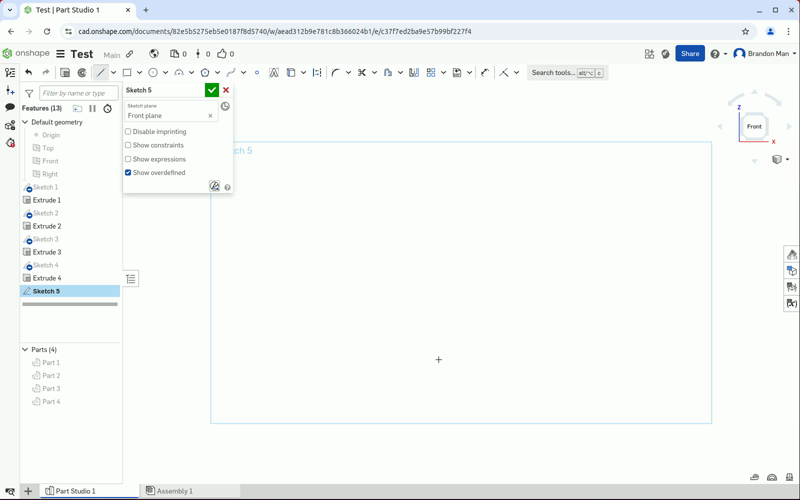
key_up(shift)
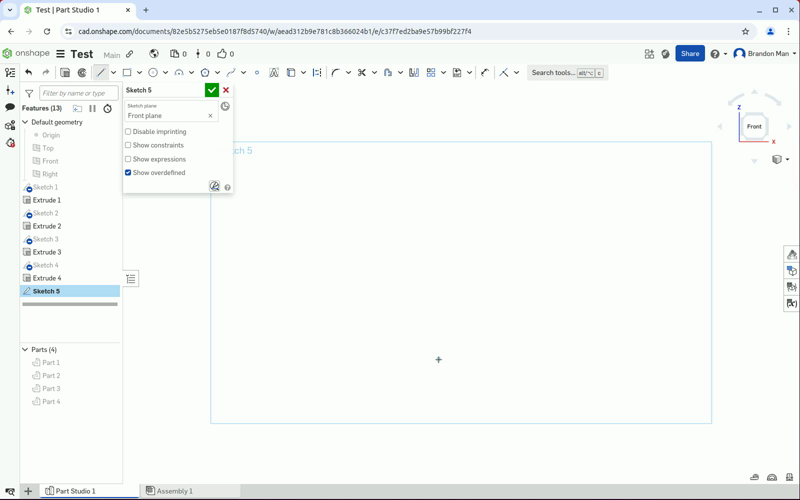
key_down(shift)
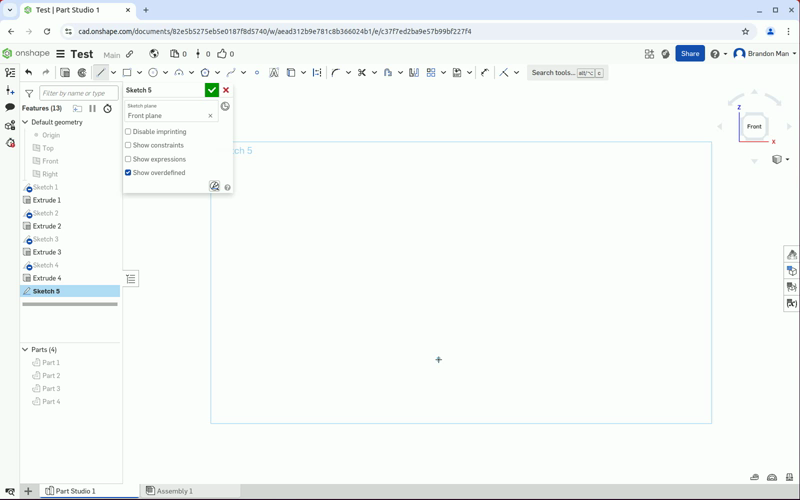
mouse_move(468, 359)
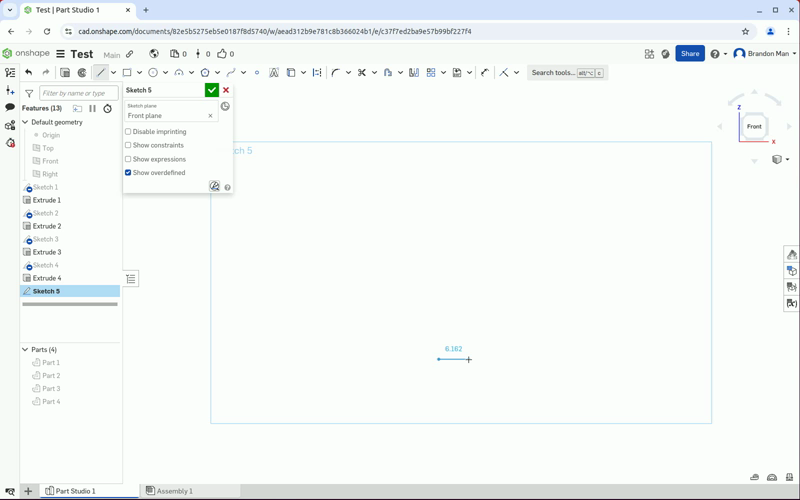
mouse_move(455, 359)
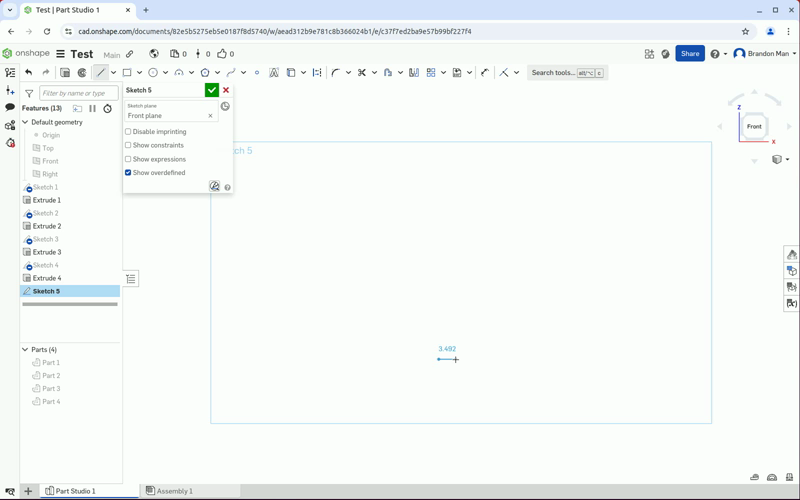
click(455, 359)
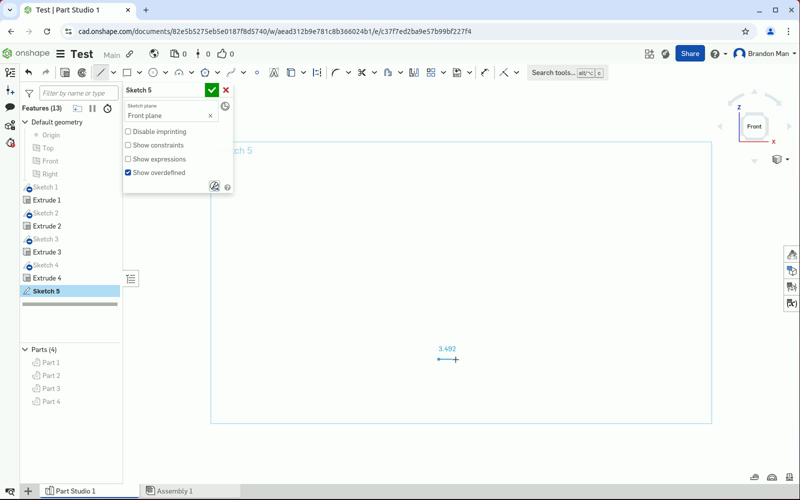
key_up(shift)
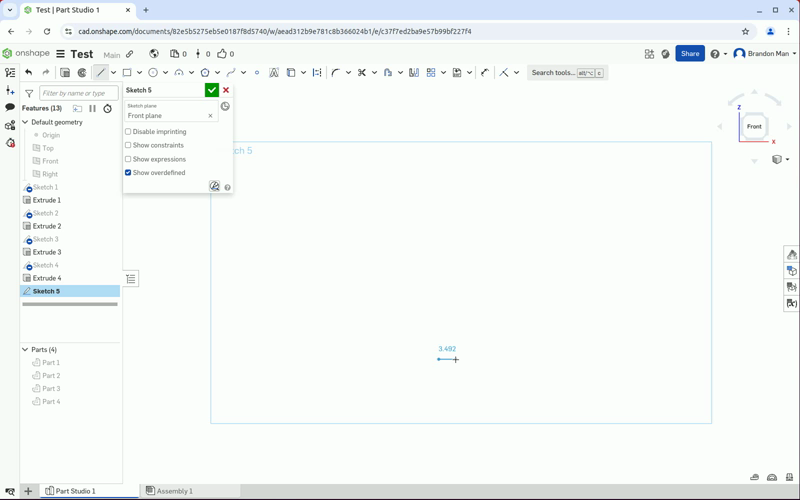
key_down(shift)
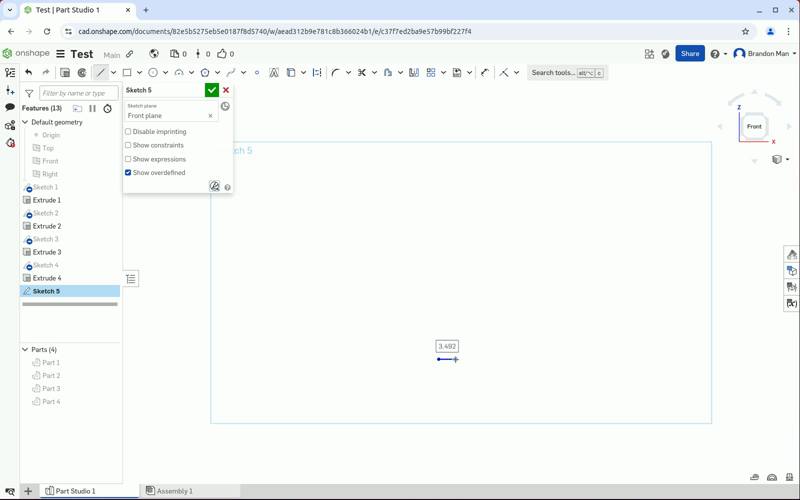
mouse_move(485, 359)
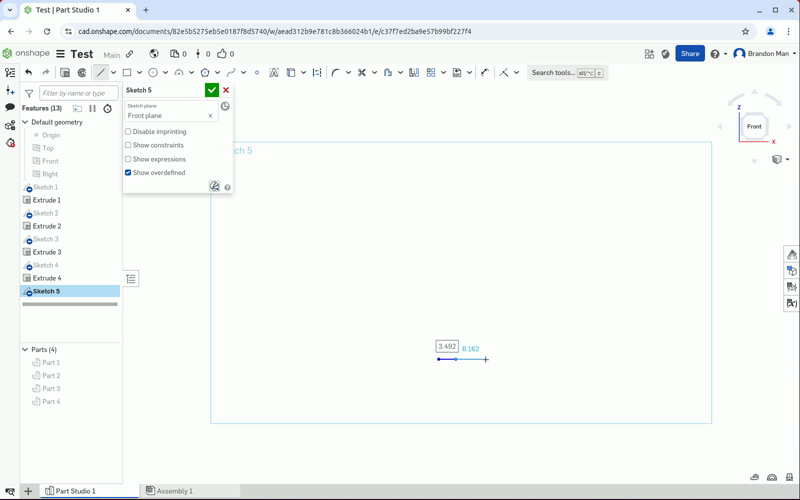
mouse_move(455, 321)
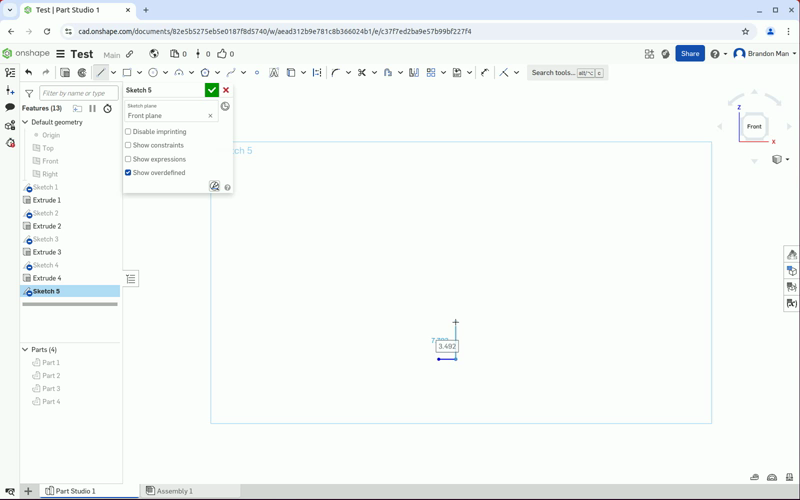
click(455, 321)
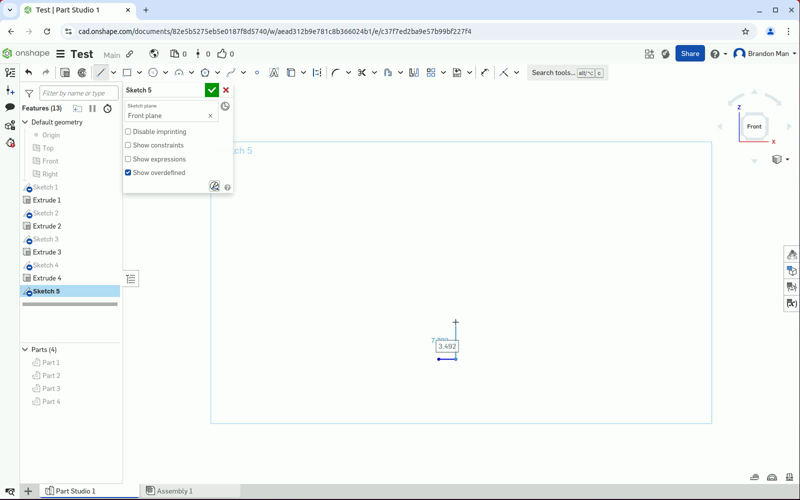
key_up(shift)
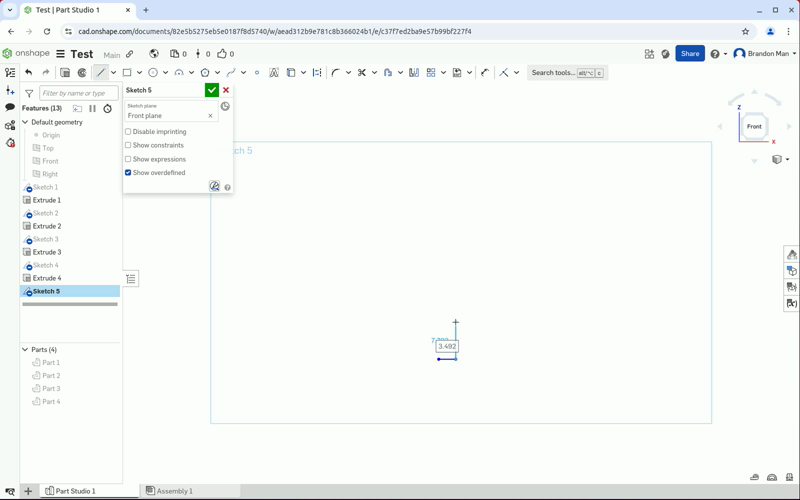
key(esc)
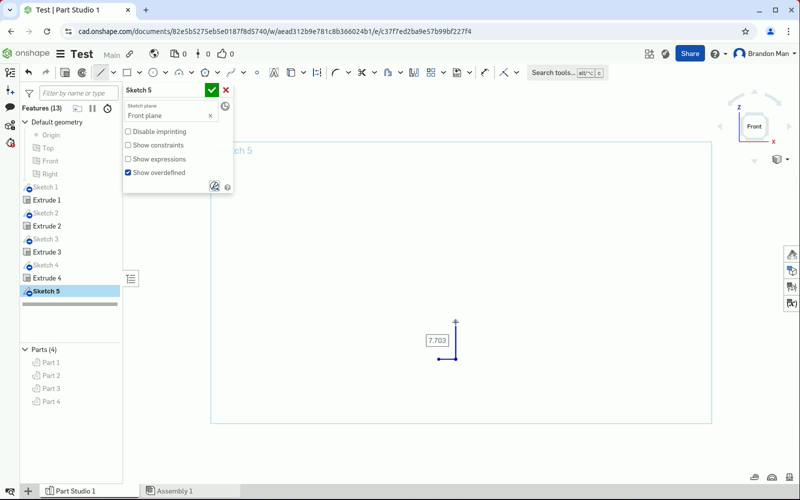
key(a)
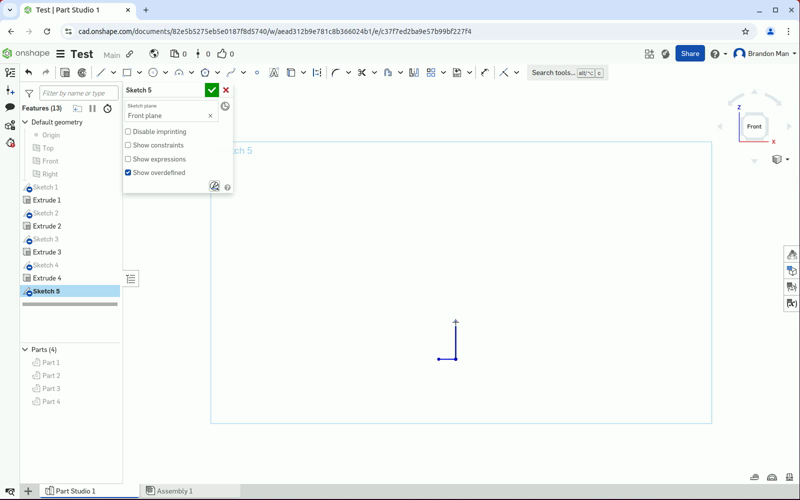
mouse_move(455, 321)
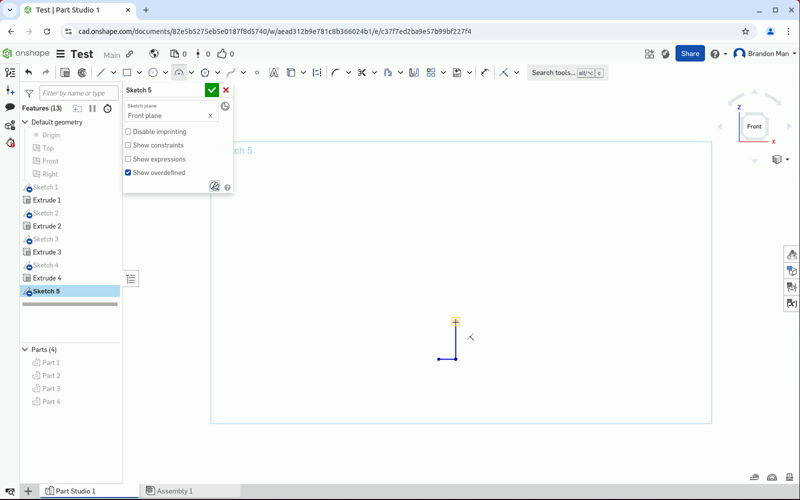
click(455, 321)
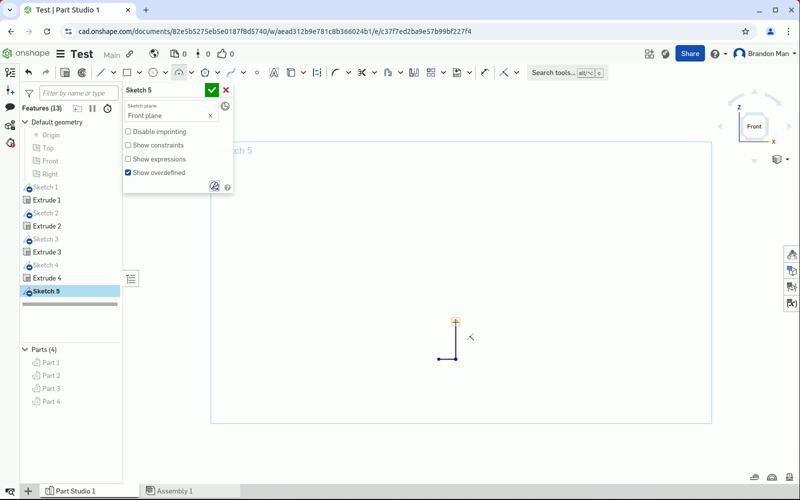
key_down(shift)
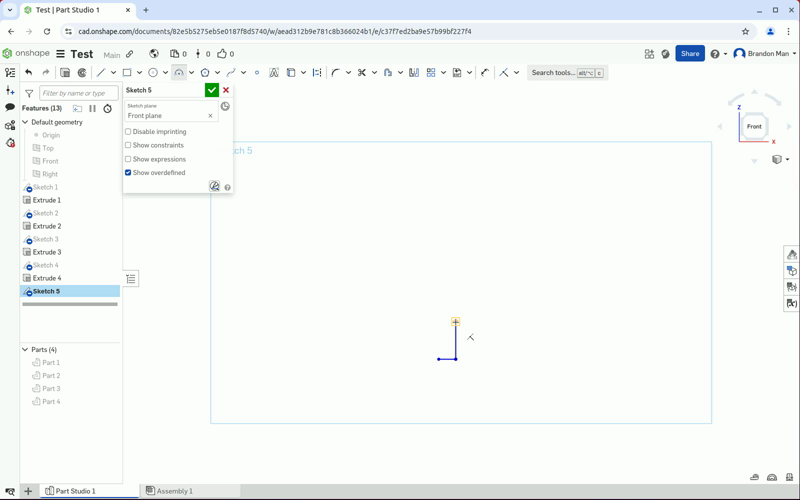
mouse_move(438, 315)
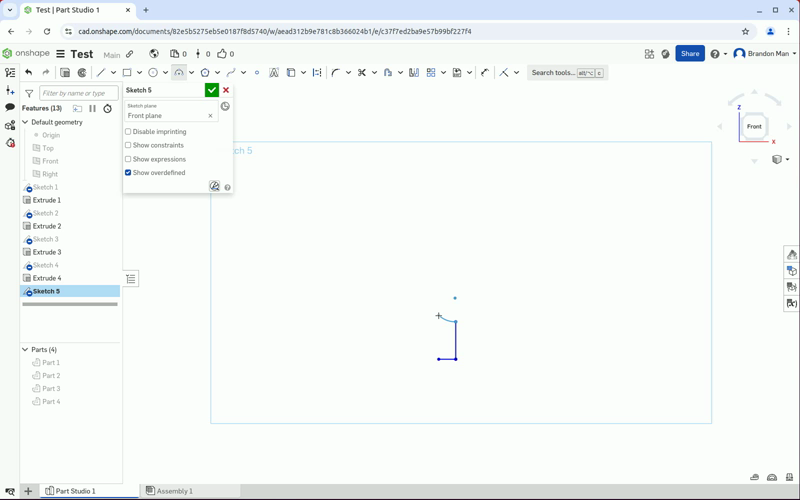
click(438, 315)
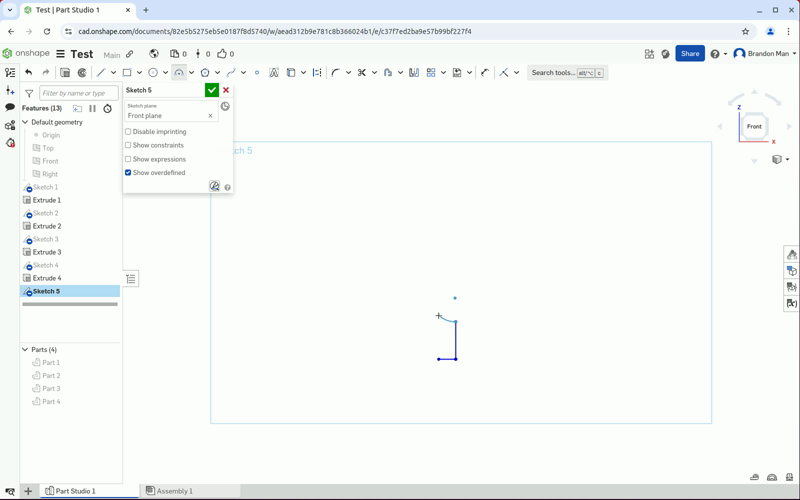
mouse_move(446, 319)
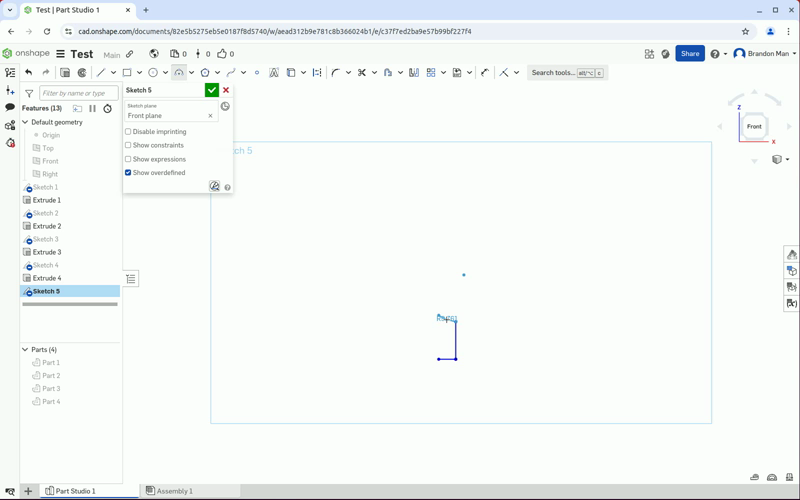
click(446, 319)
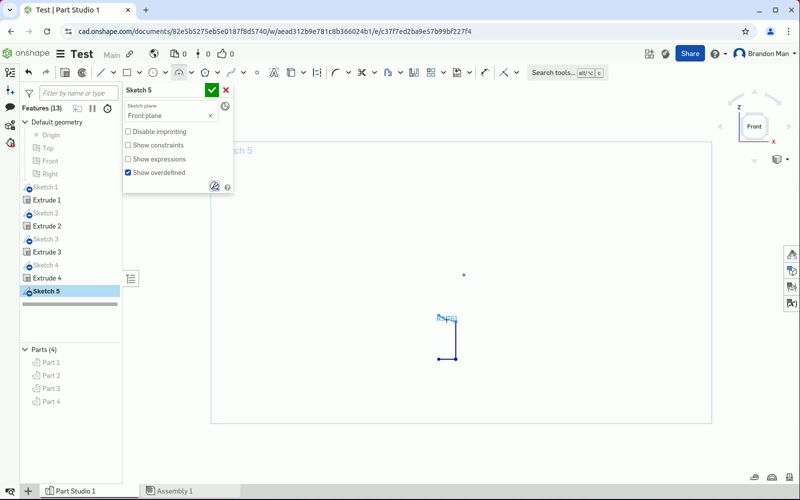
key_up(shift)
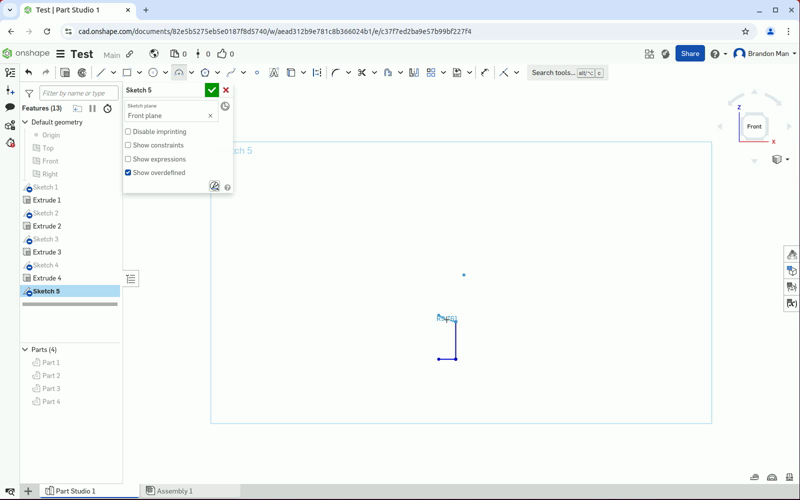
key(esc)
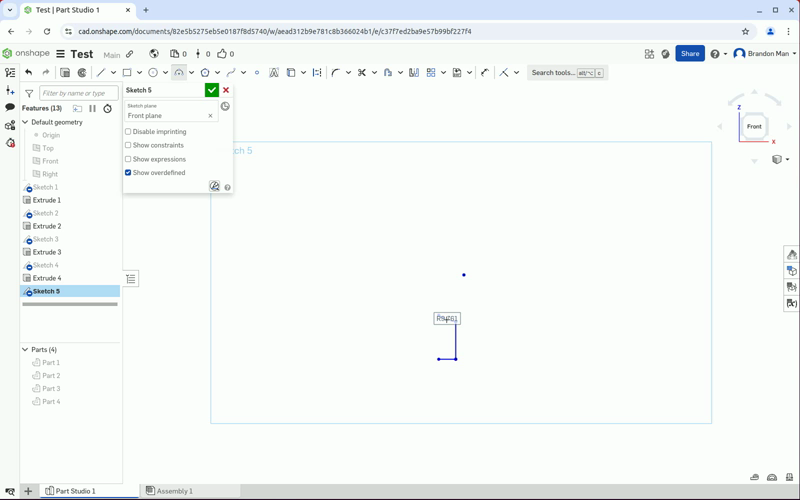
key(l)
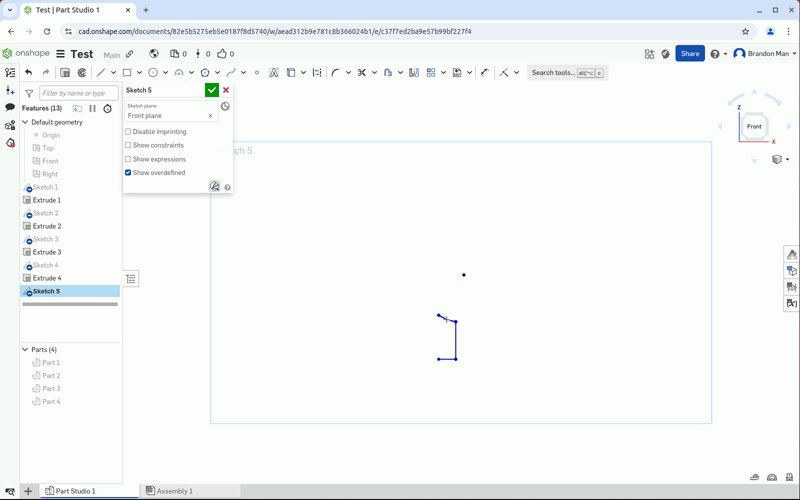
mouse_move(438, 315)
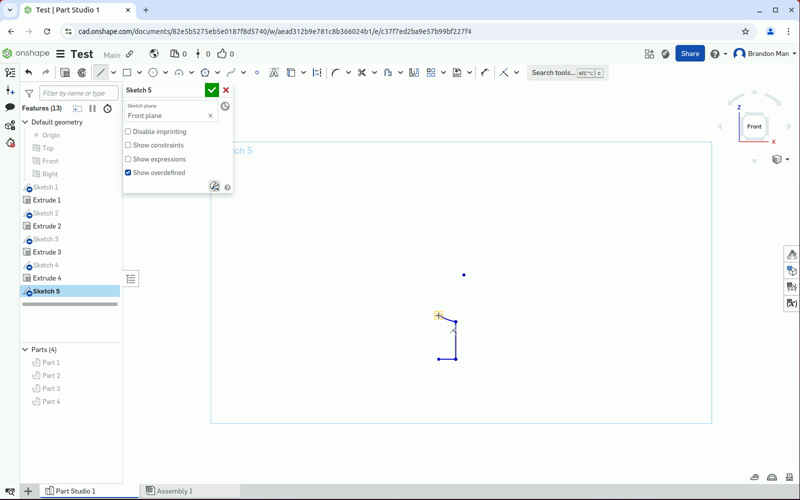
click(438, 315)
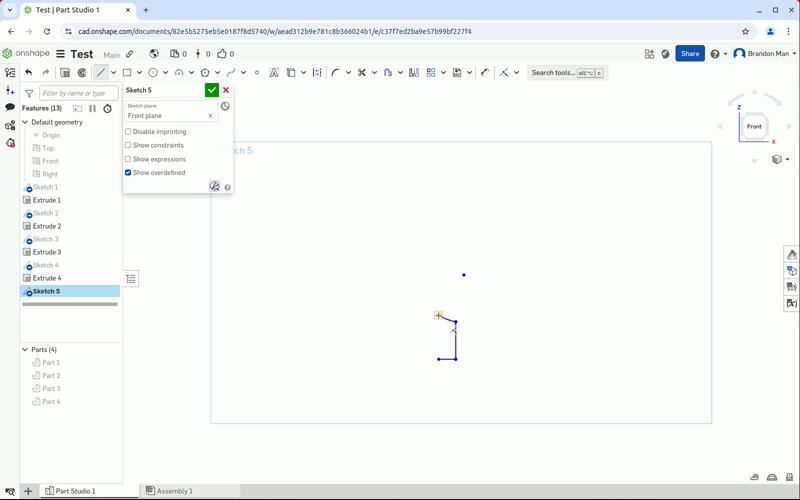
mouse_move(468, 315)
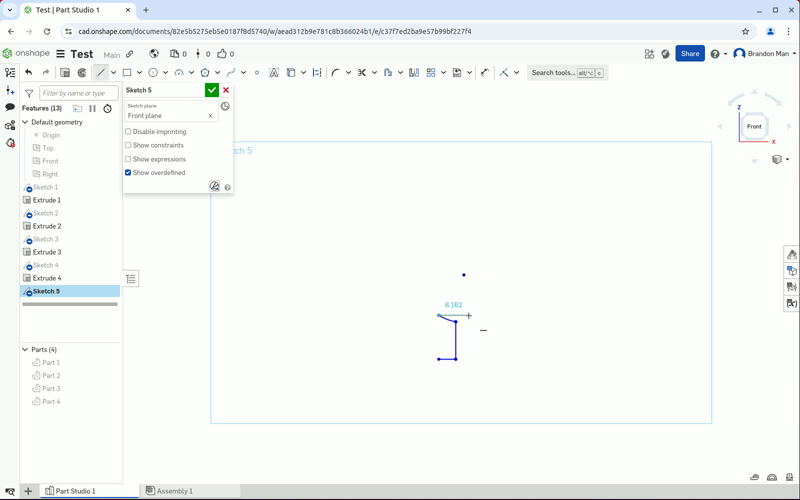
key_down(shift)
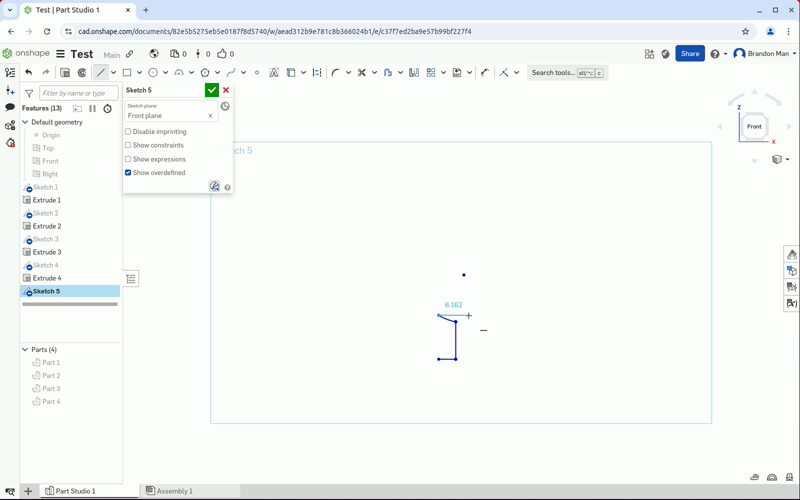
mouse_move(438, 359)
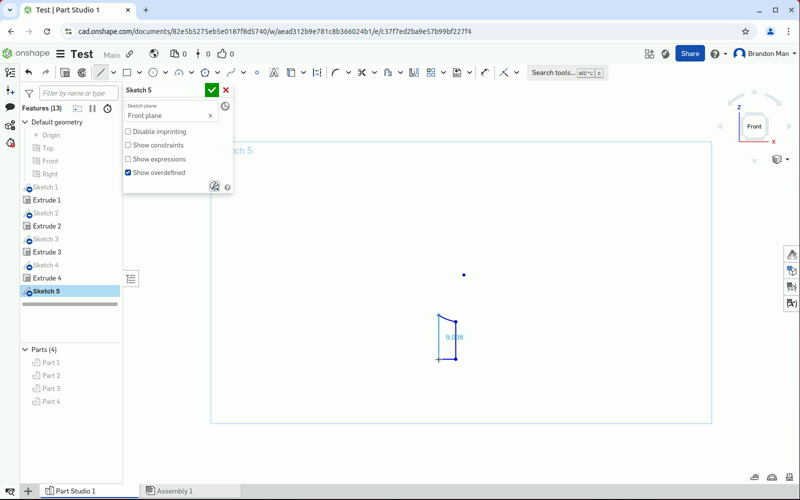
key_up(shift)
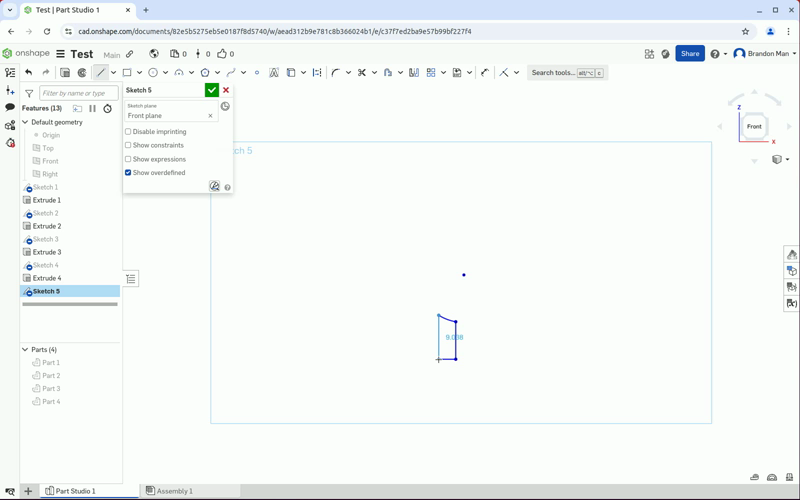
click(438, 359)
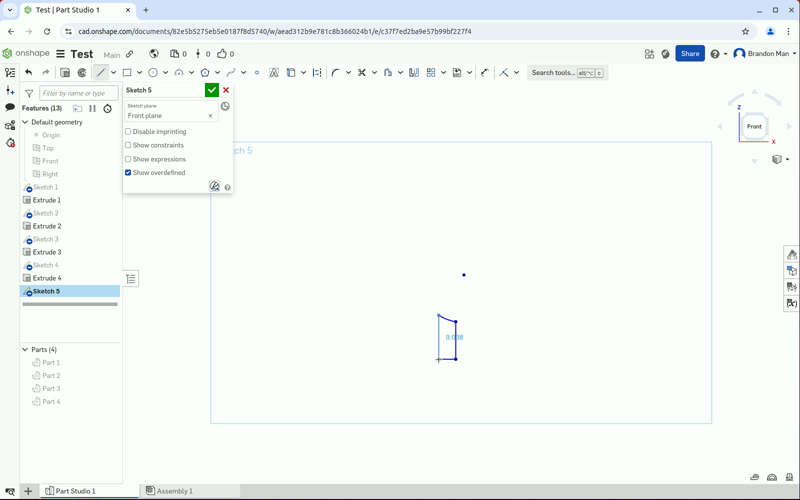
key(esc)
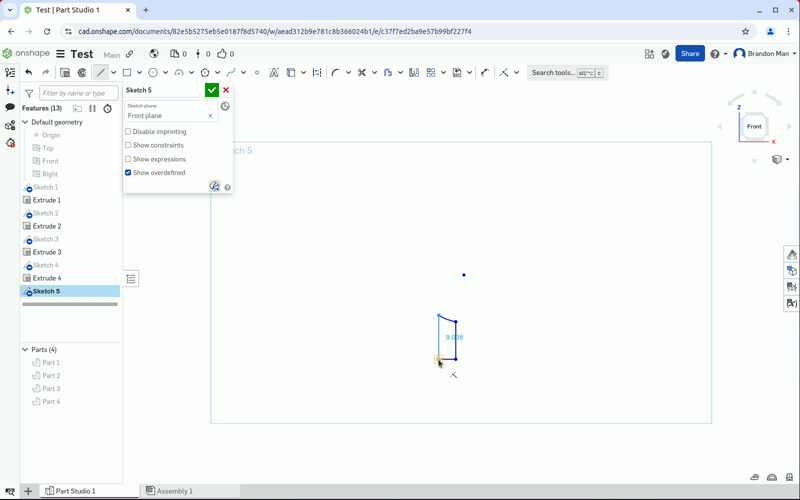
mouse_move(450, 345)
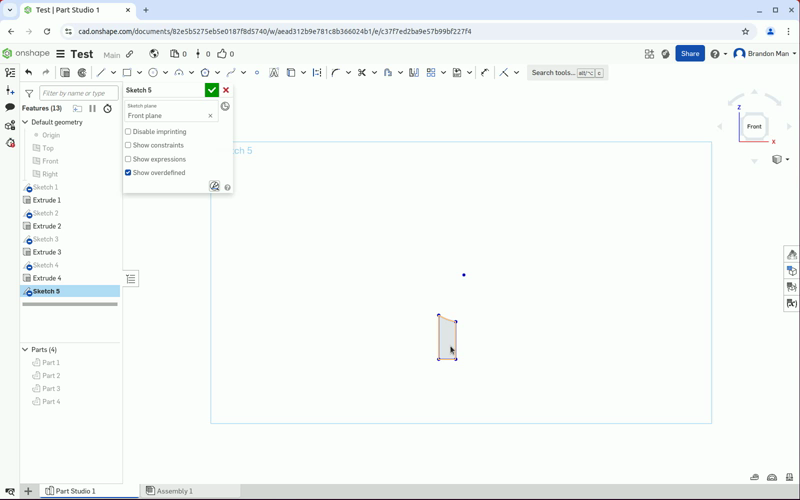
scroll(6)
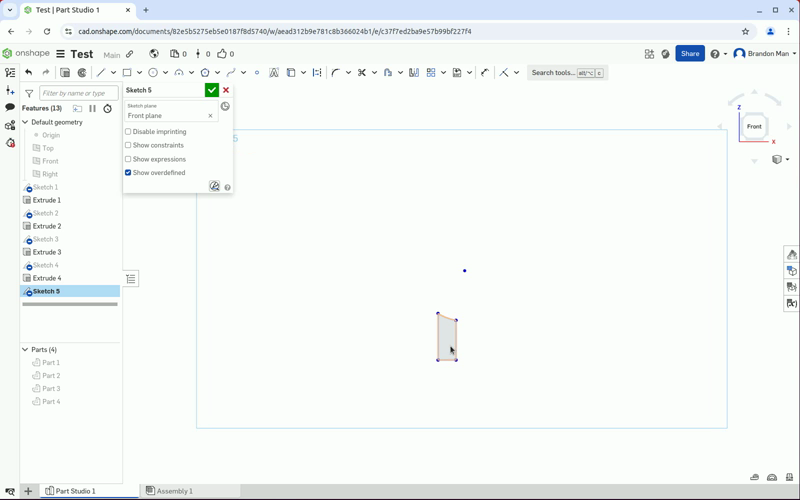
scroll(6)
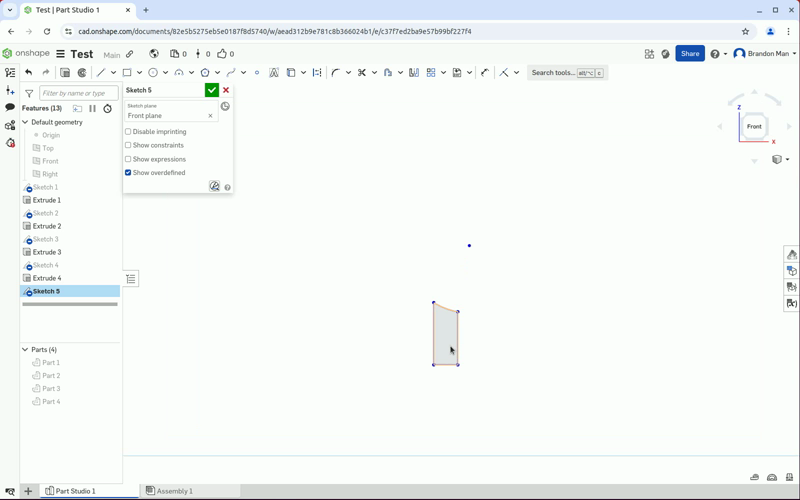
scroll(6)
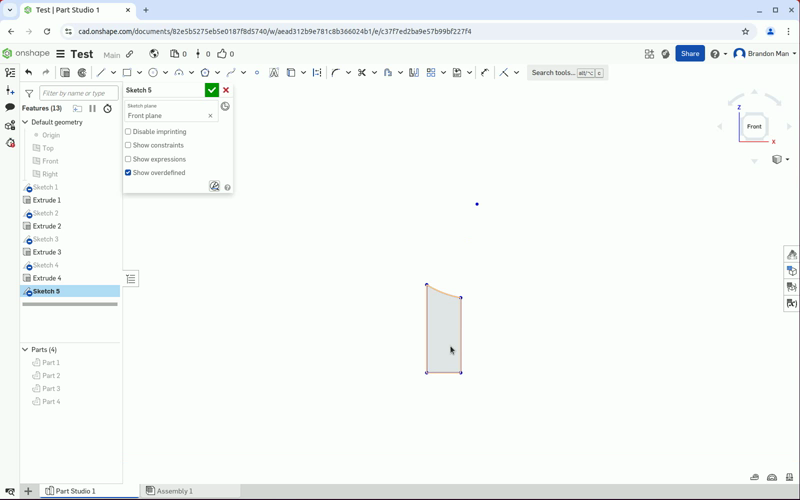
scroll(6)
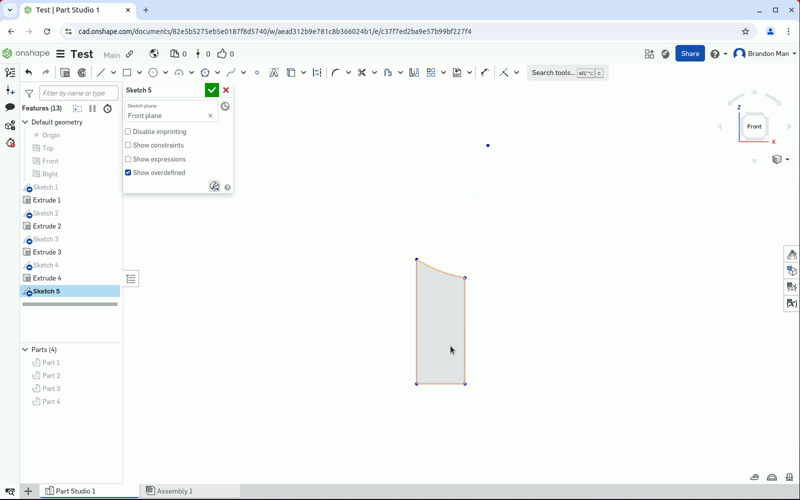
scroll(6)
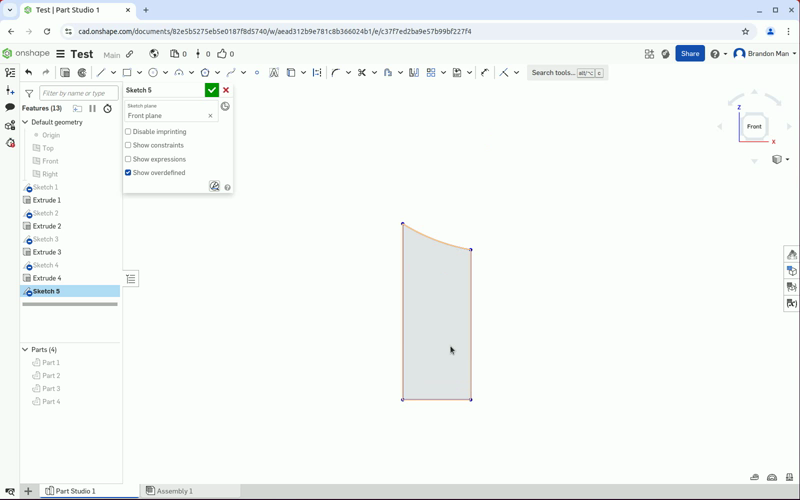
scroll(6)
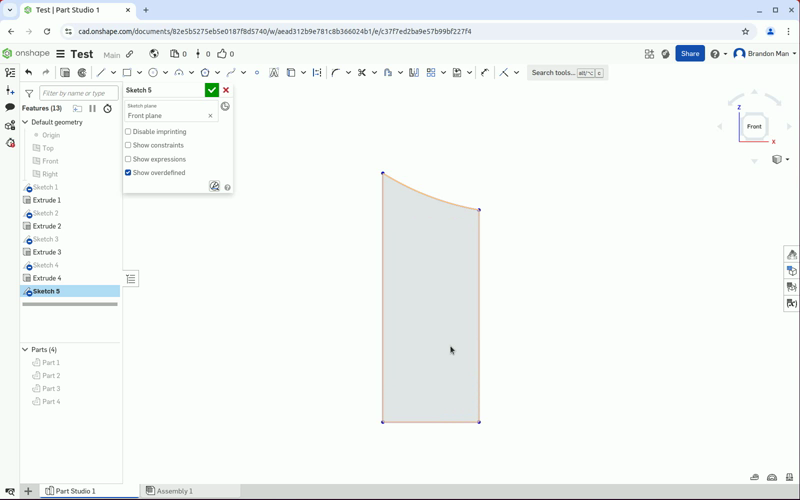
scroll(6)
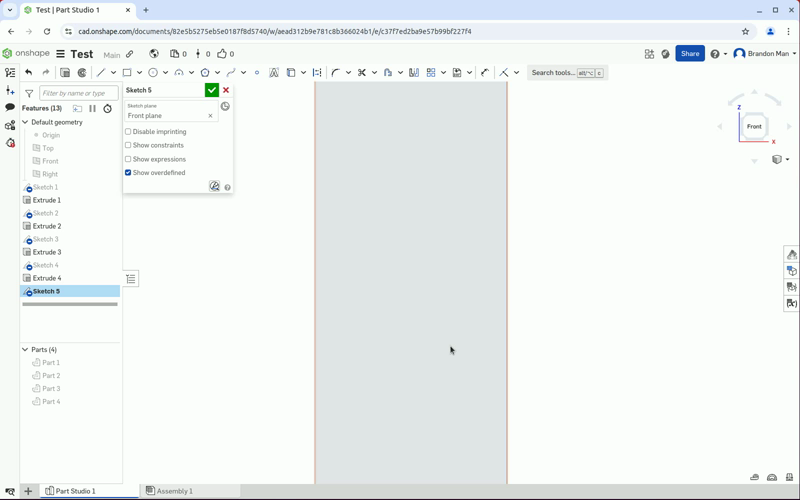
click(450, 345)
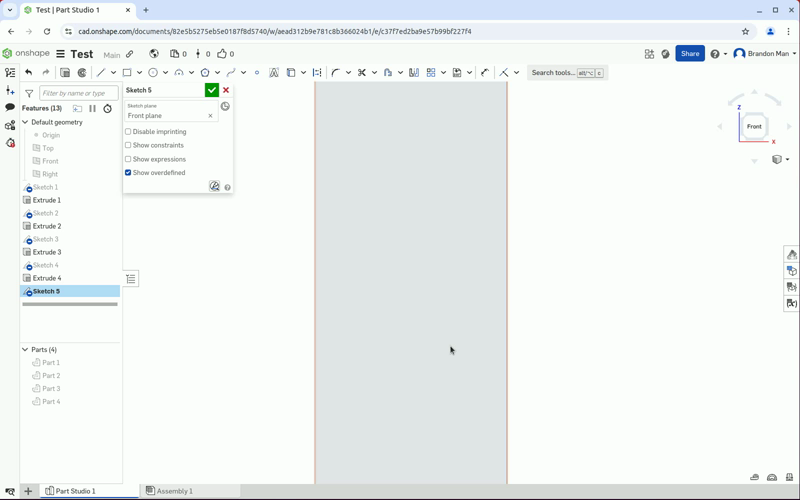
scroll(-6)
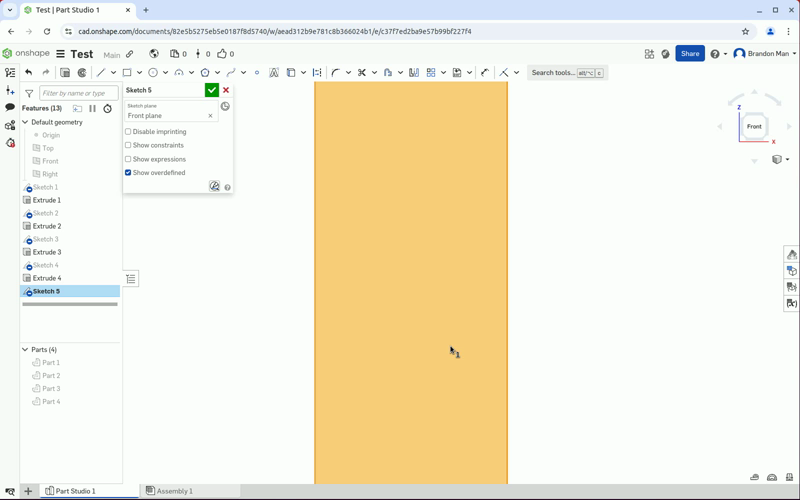
scroll(-6)
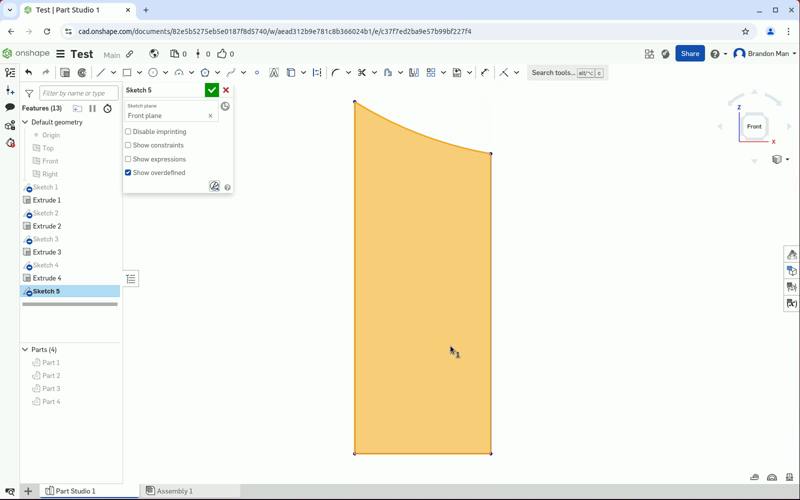
scroll(-6)
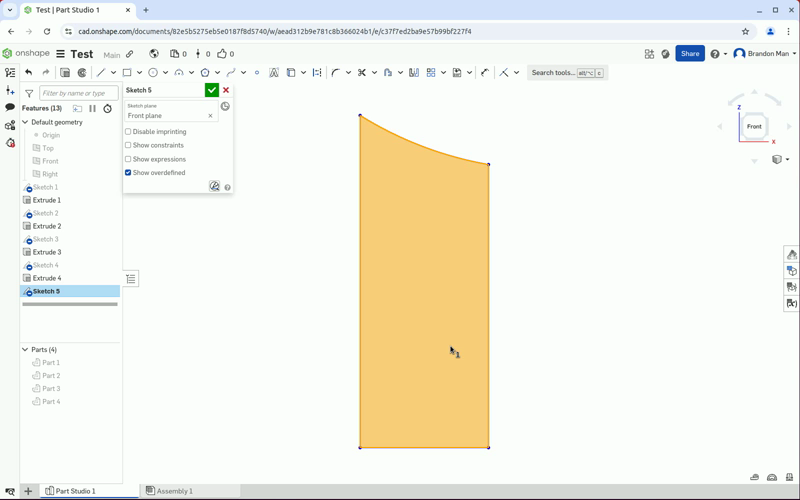
scroll(-6)
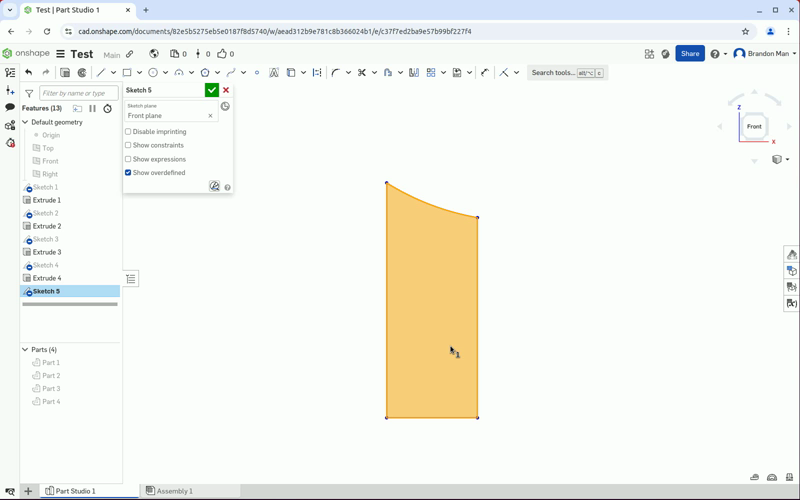
scroll(-6)
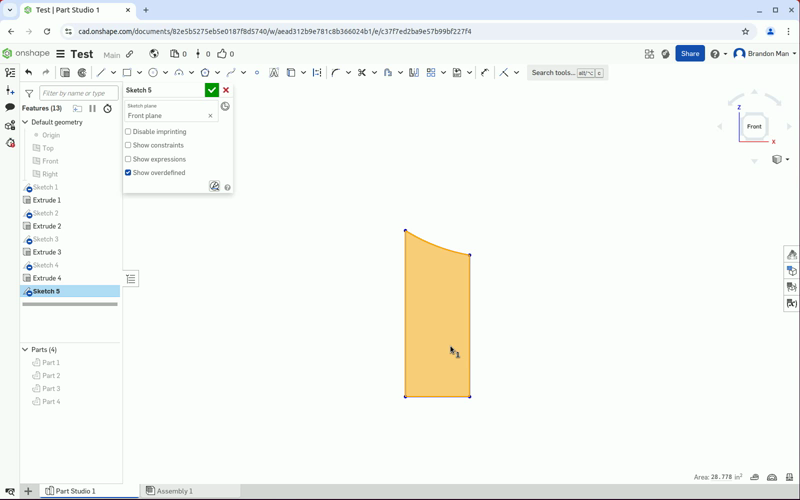
scroll(-6)
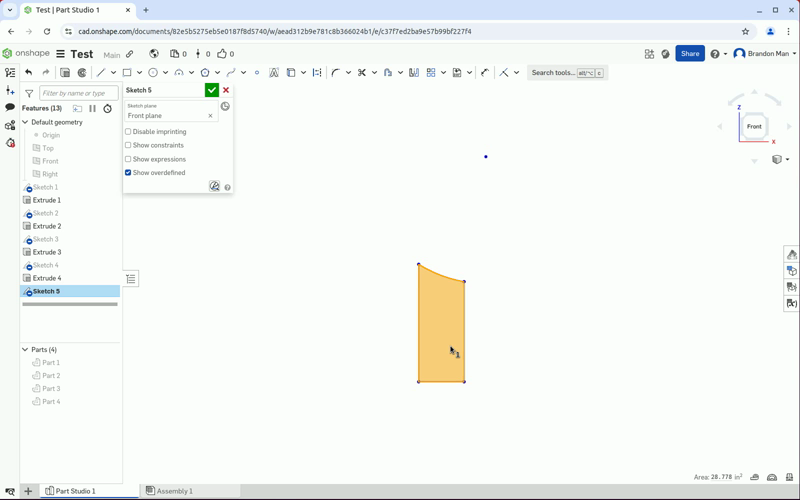
scroll(-6)
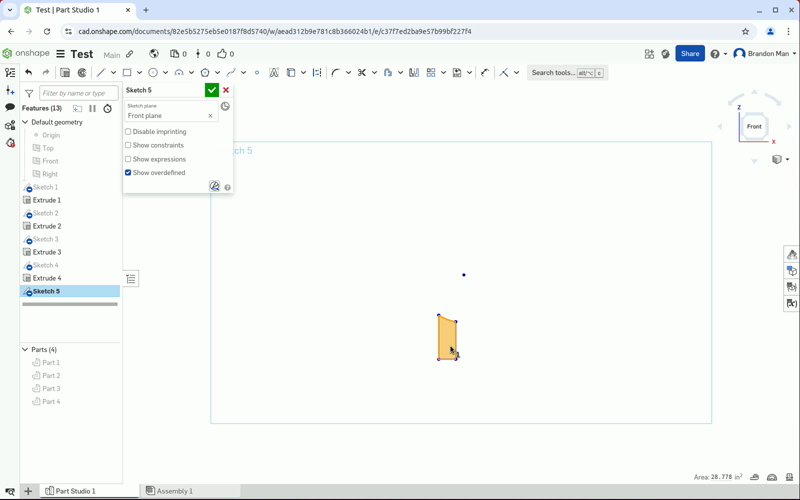
mouse_move(73, 352)
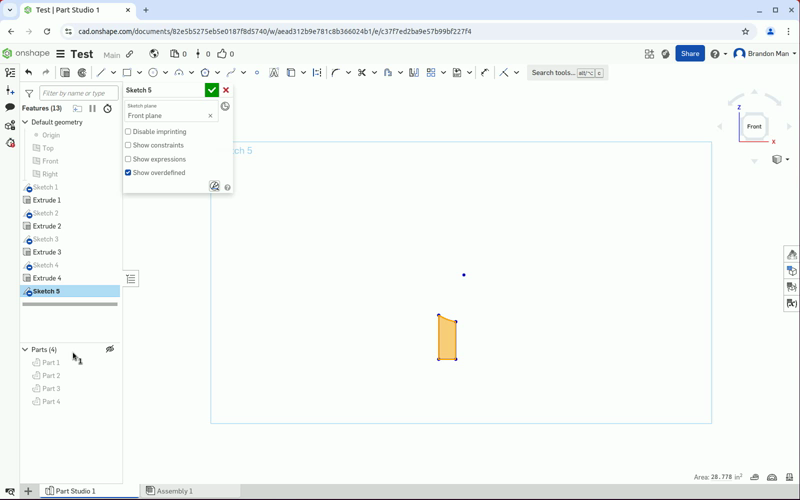
key(shift+y)
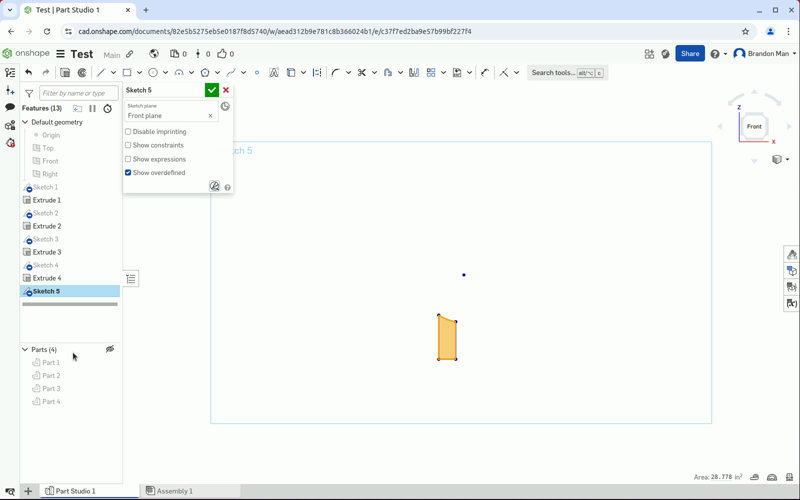
key(shift+e)
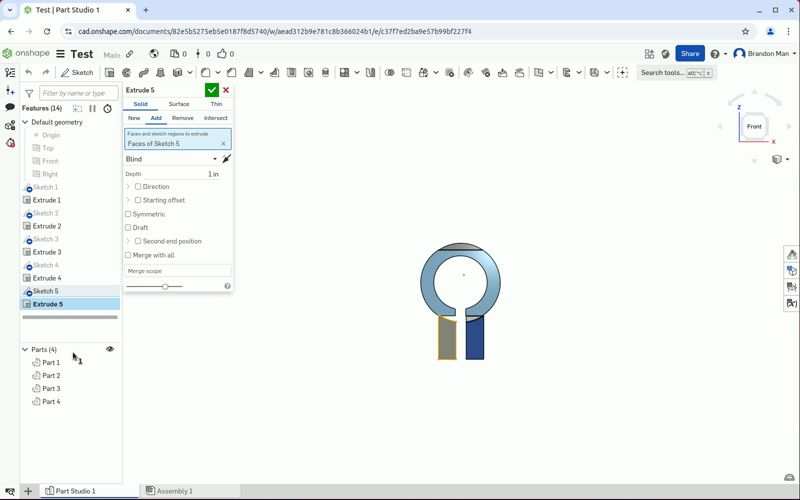
mouse_move(143, 106)
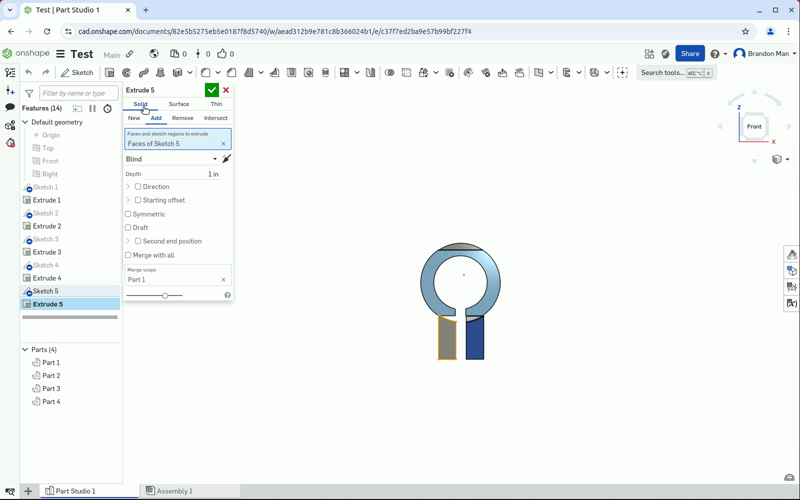
click(143, 106)
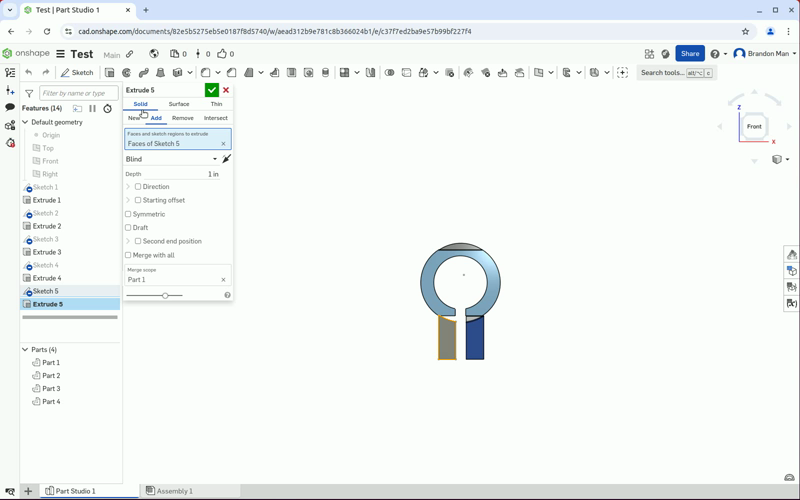
mouse_move(137, 120)
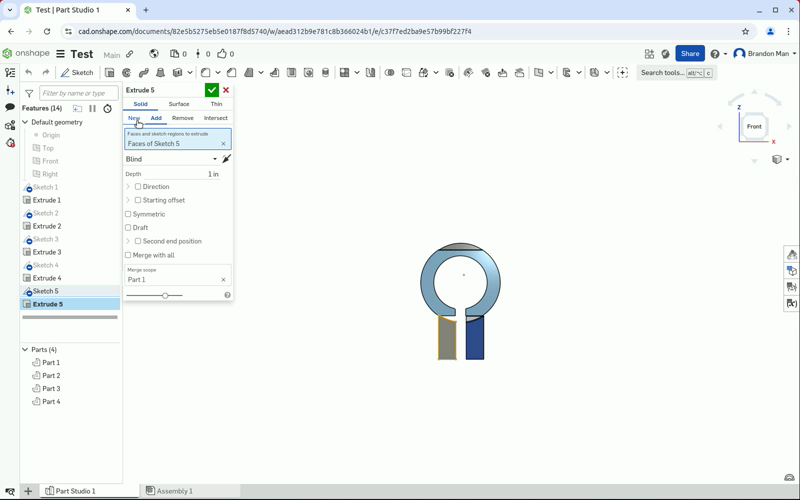
click(137, 120)
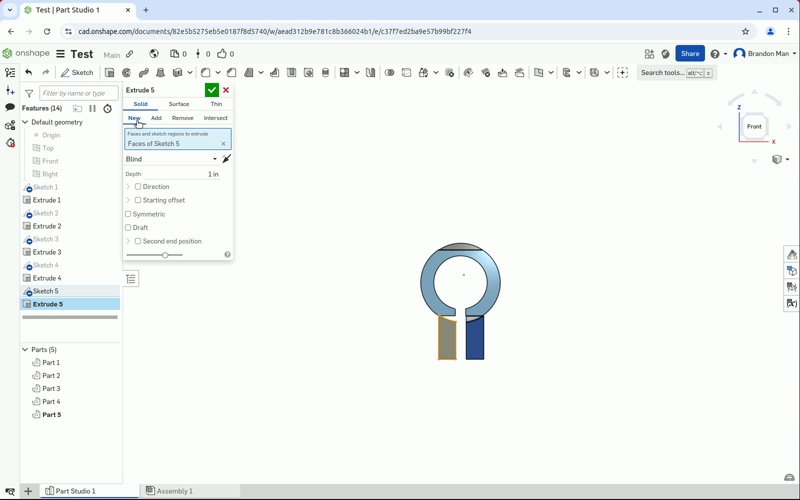
key(tab, 4)
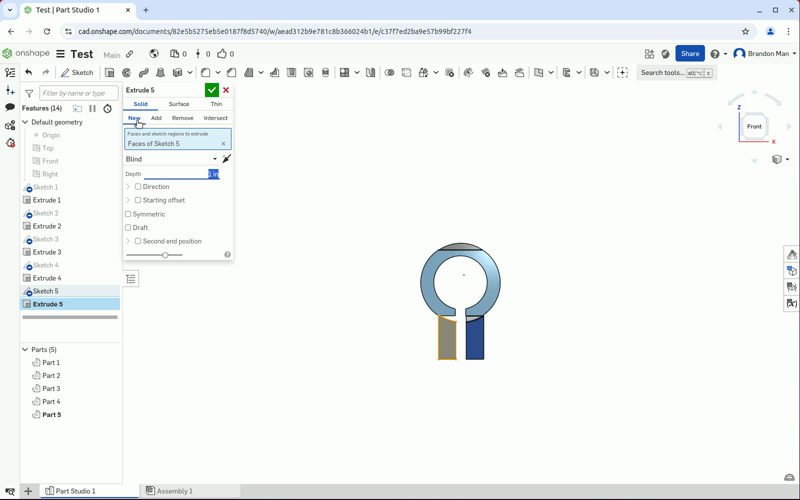
text(13.48)
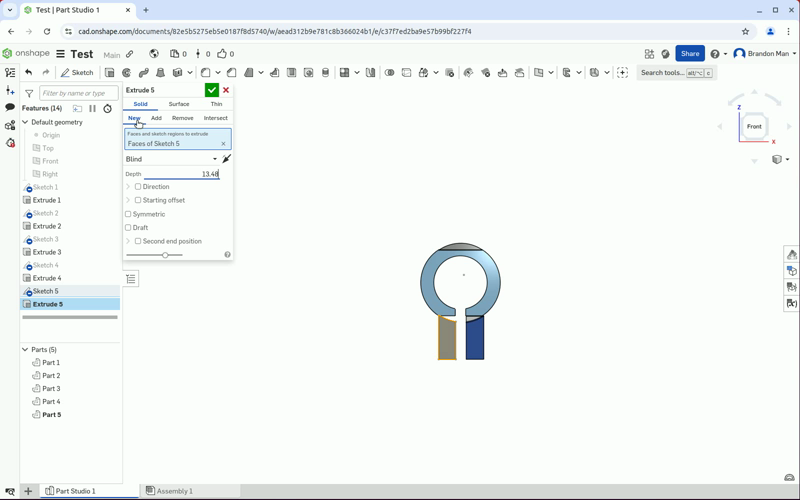
key(enter)
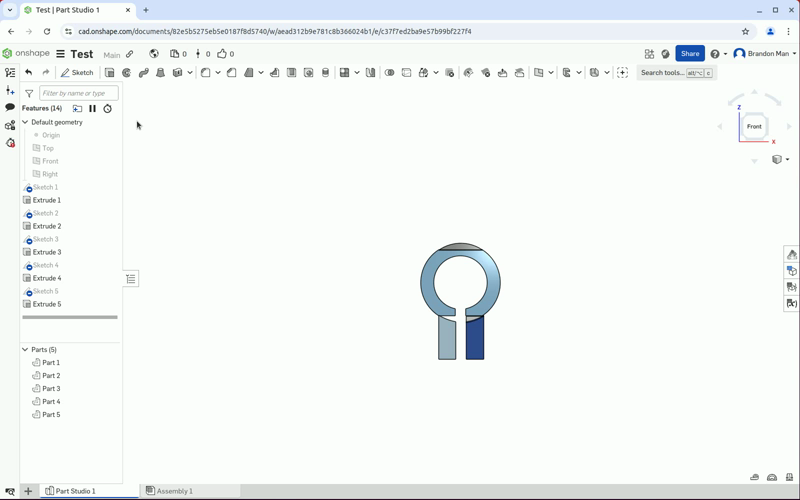
key(shift+h)
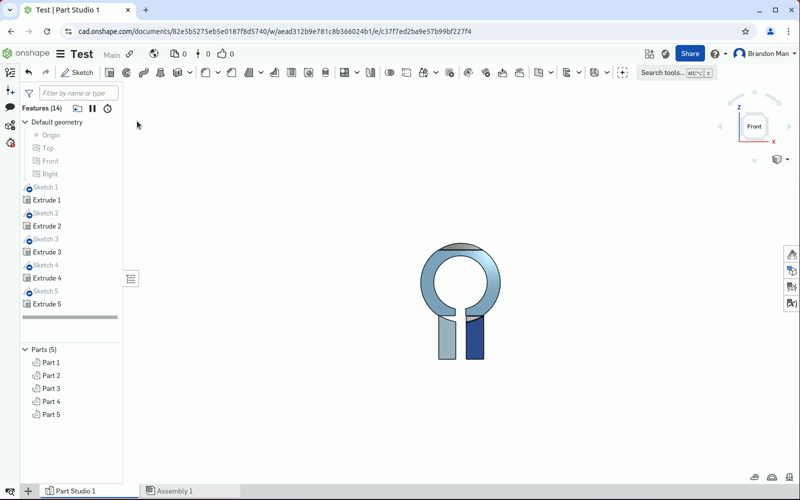
key(shift+h)
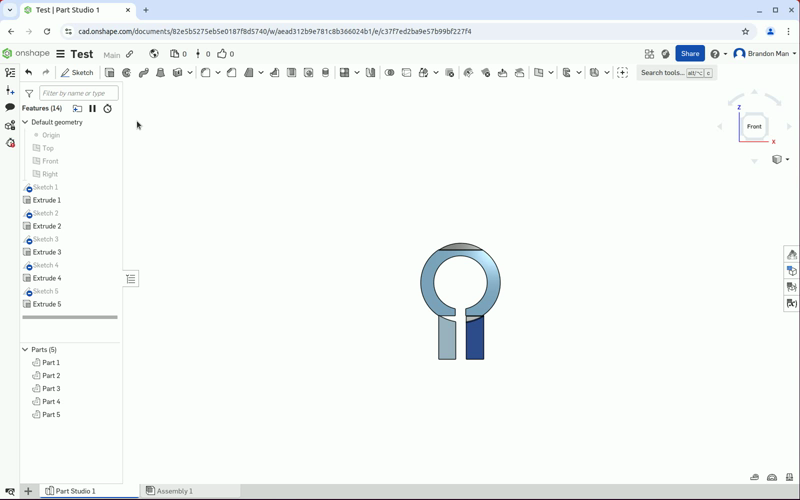
mouse_move(73, 189)
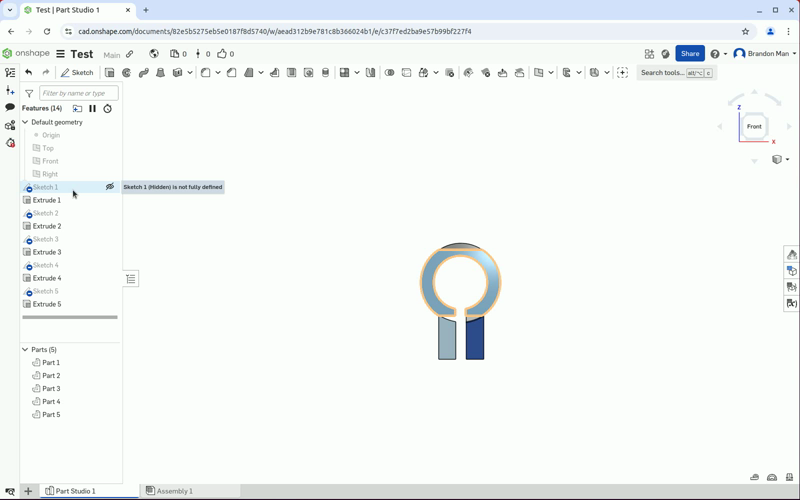
click(73, 189)
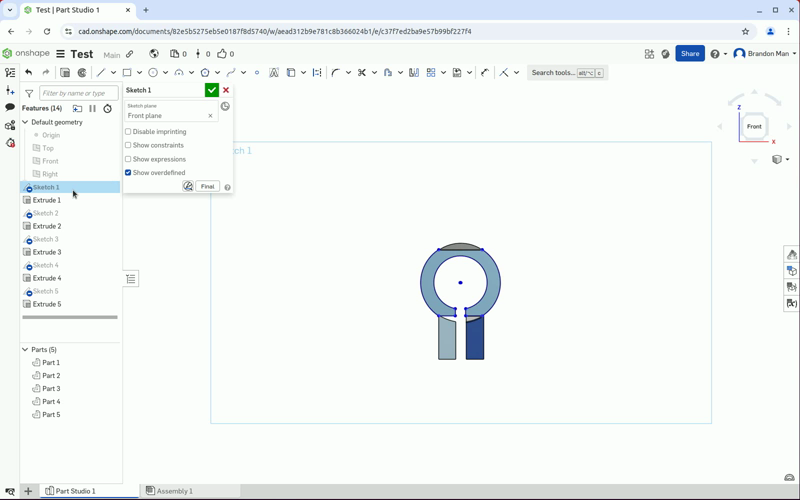
mouse_move(229, 92)
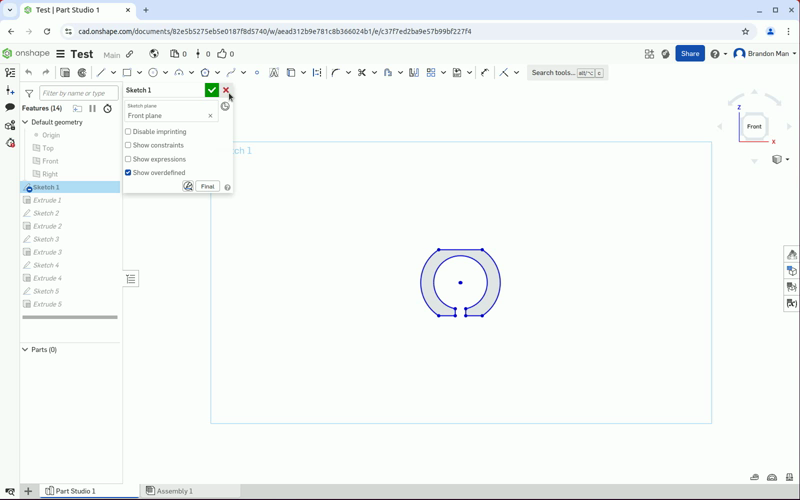
click(229, 92)
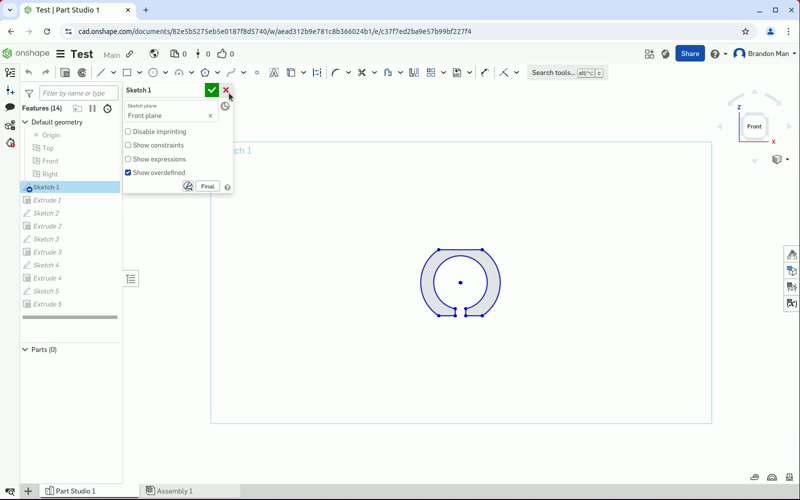
key(shift+s)
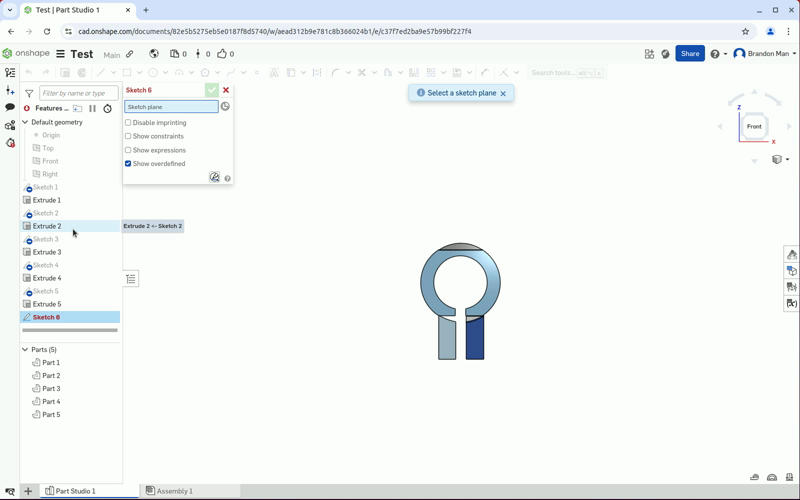
scroll(3)
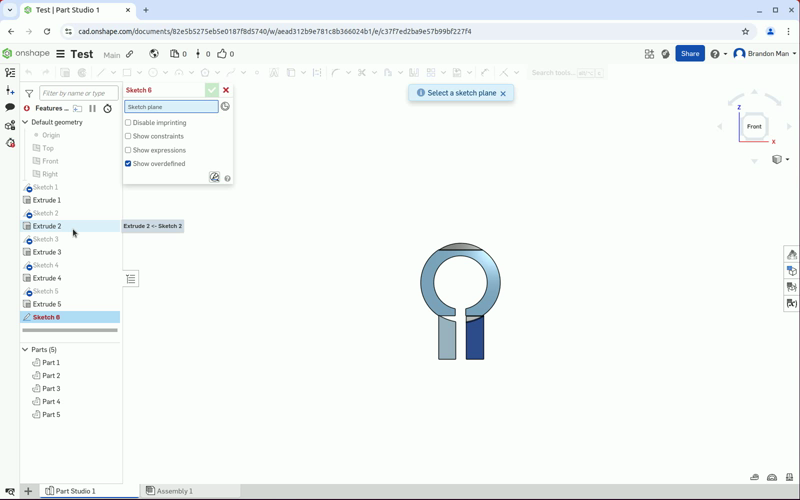
mouse_move(73, 163)
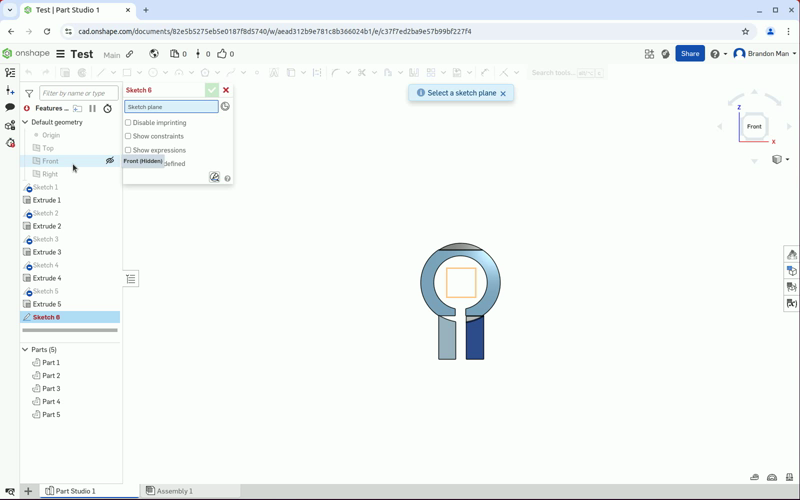
click(73, 163)
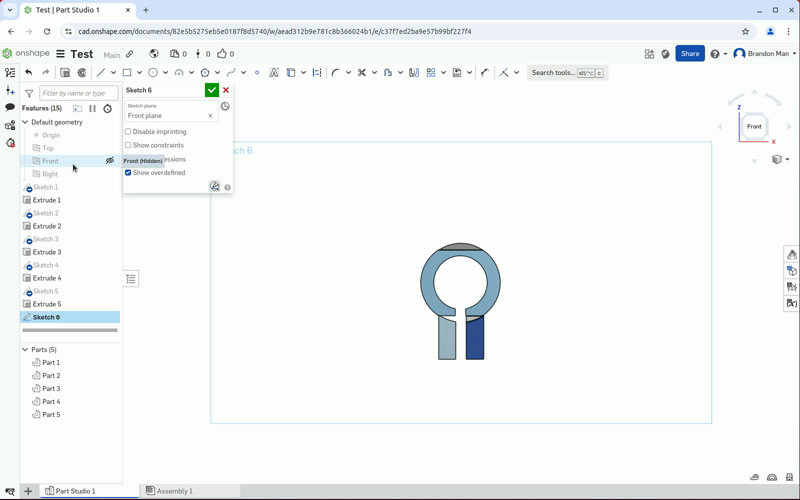
mouse_move(73, 352)
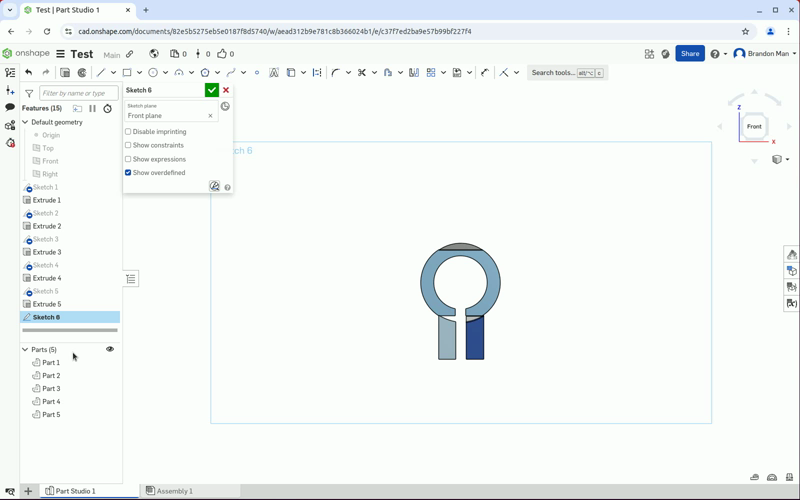
key(y)
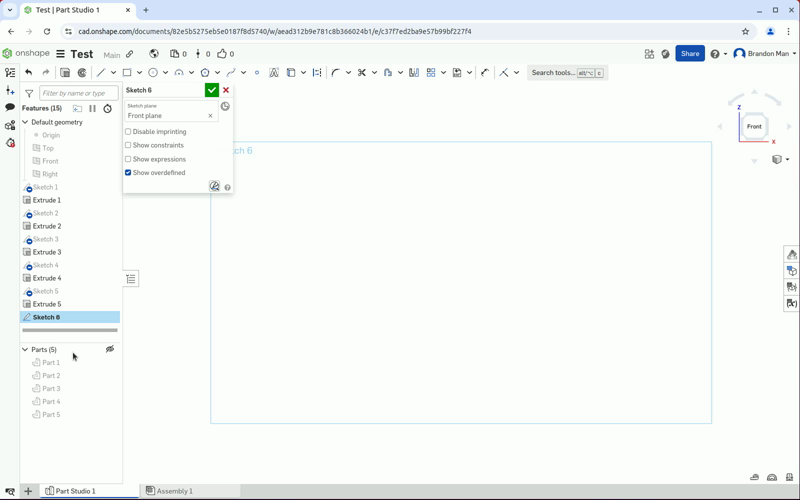
key(a)
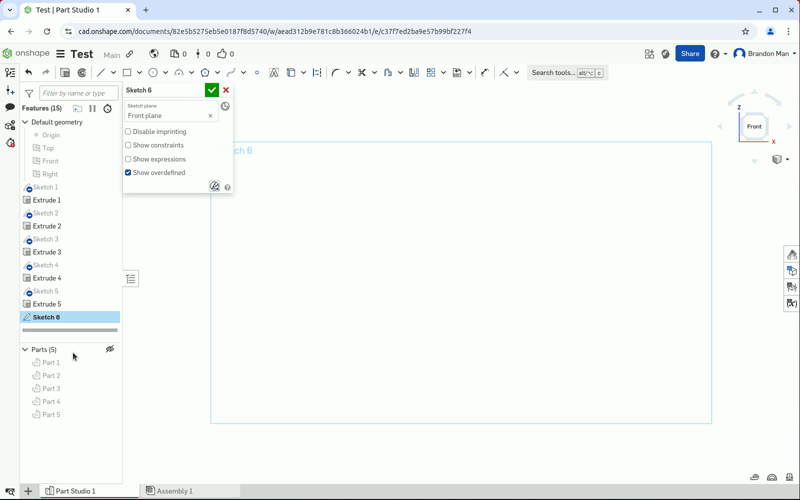
key_down(shift)
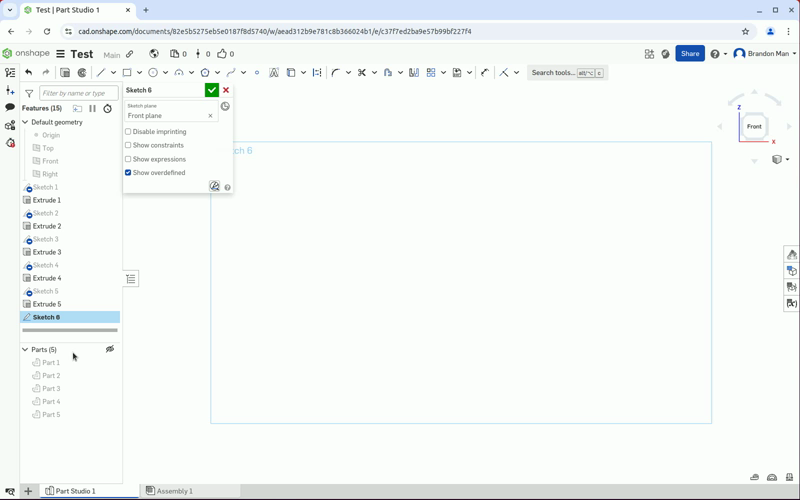
mouse_move(438, 315)
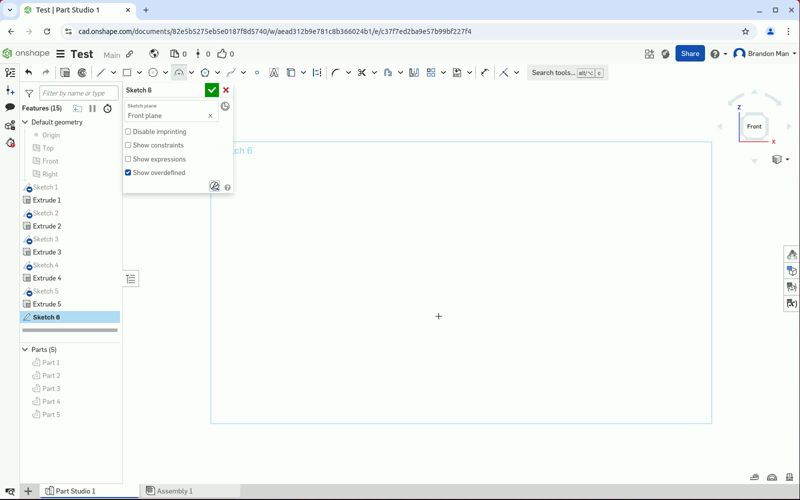
click(438, 315)
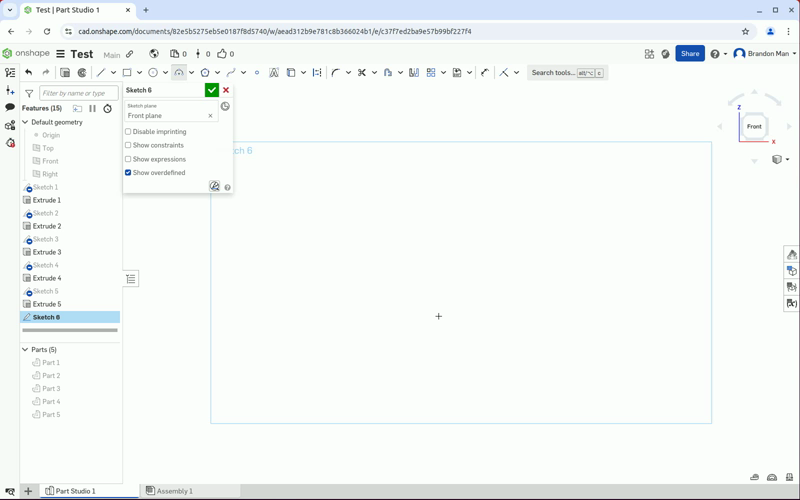
key_up(shift)
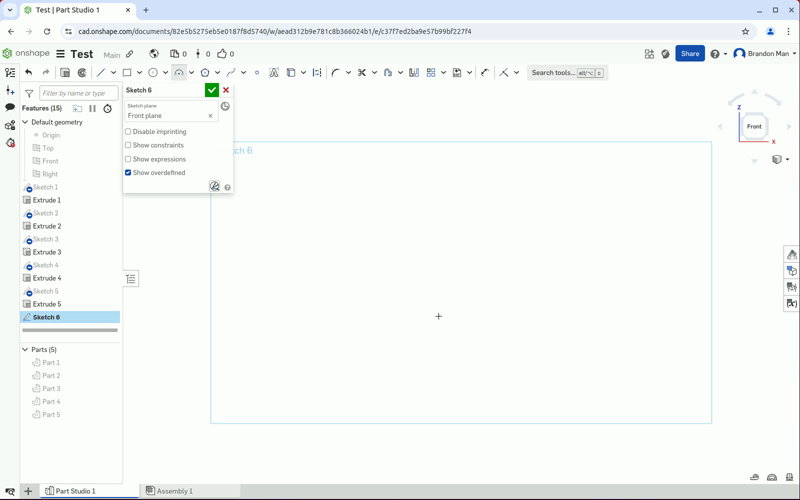
key_down(shift)
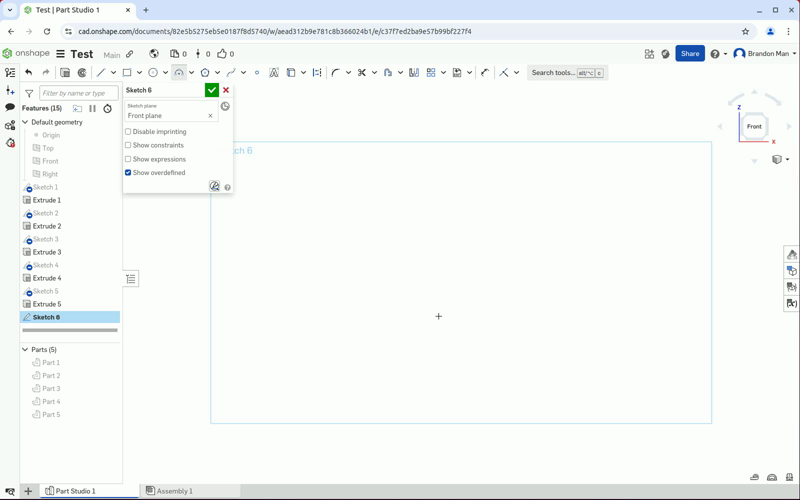
mouse_move(456, 322)
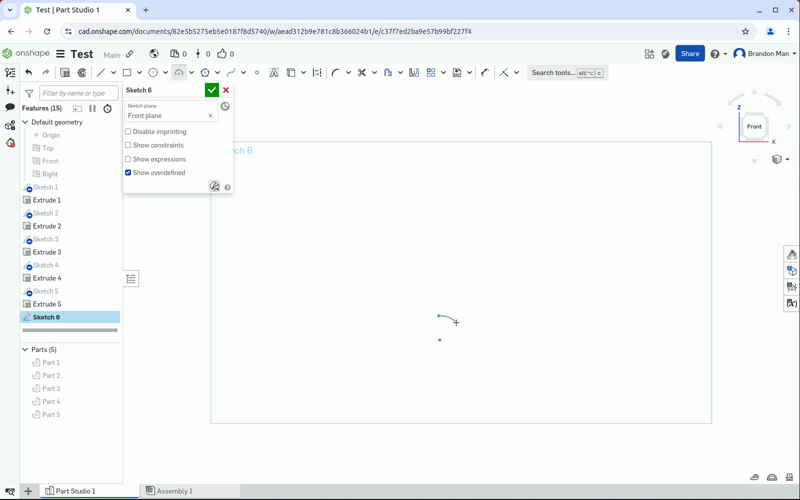
click(456, 322)
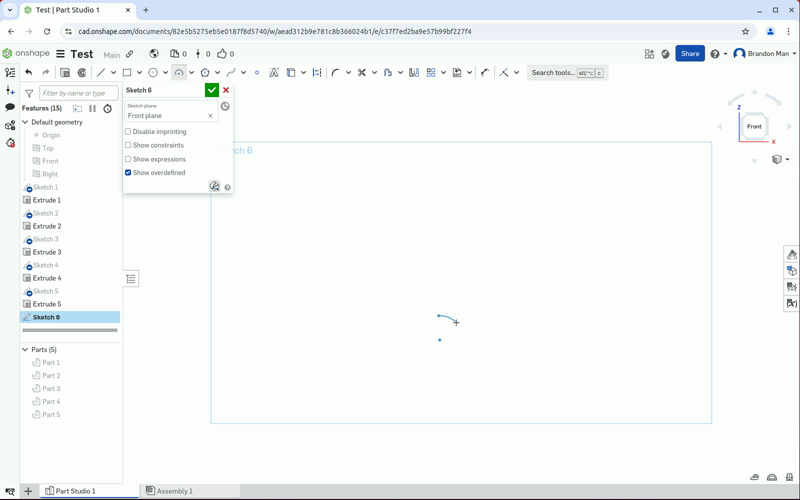
mouse_move(447, 320)
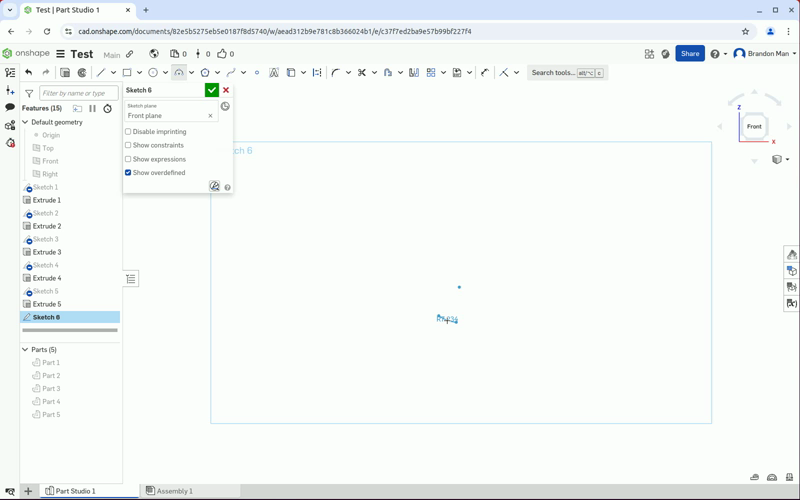
click(447, 320)
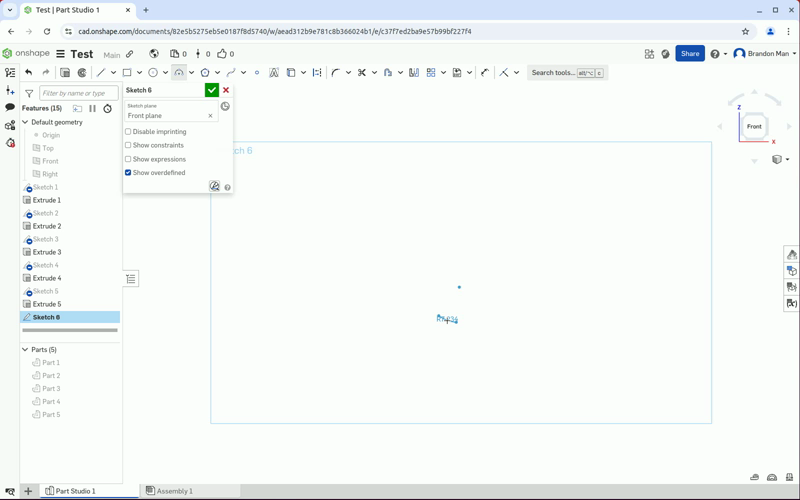
key_up(shift)
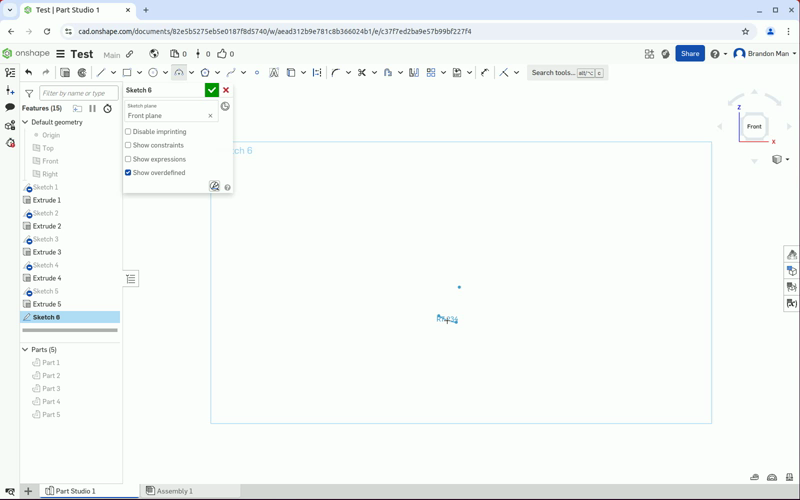
key(esc)
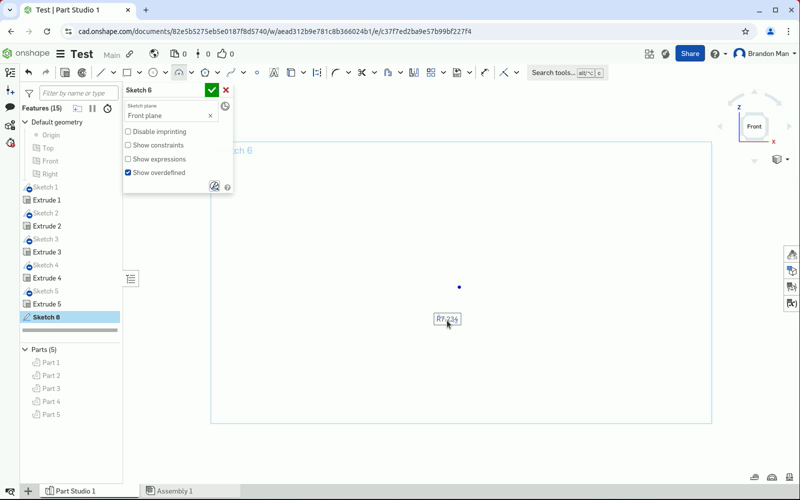
key(l)
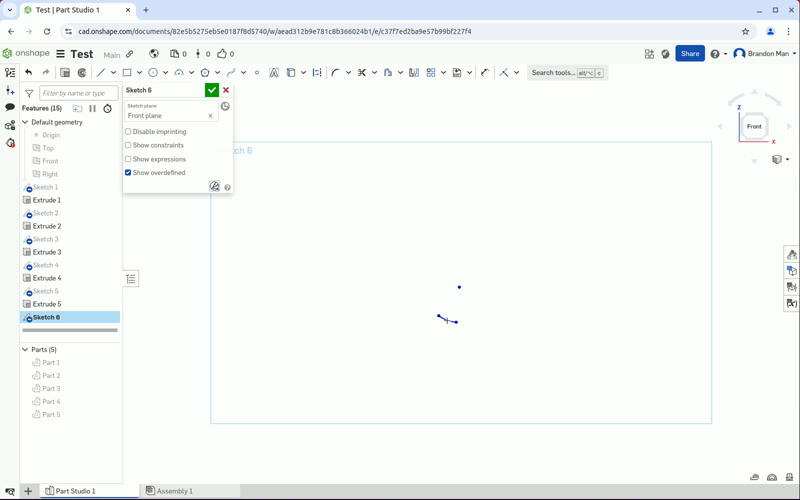
mouse_move(456, 322)
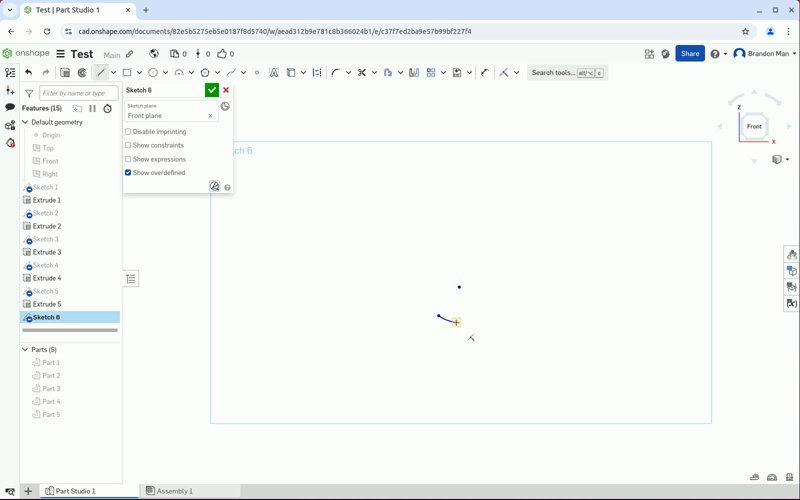
click(456, 322)
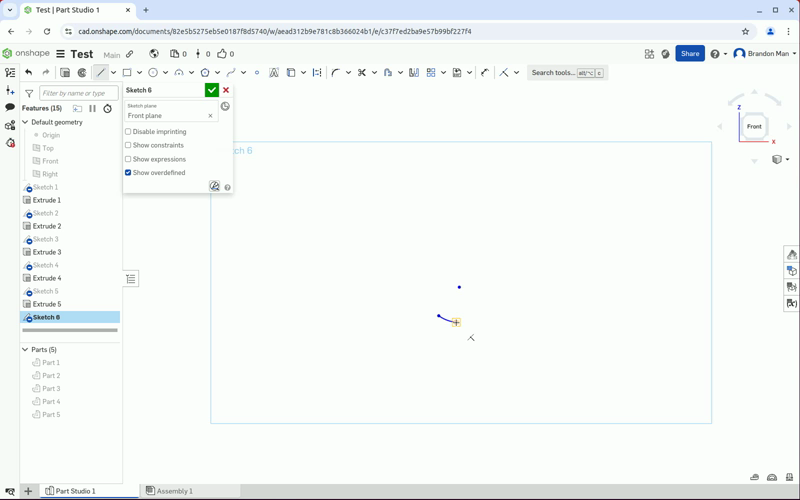
key_down(shift)
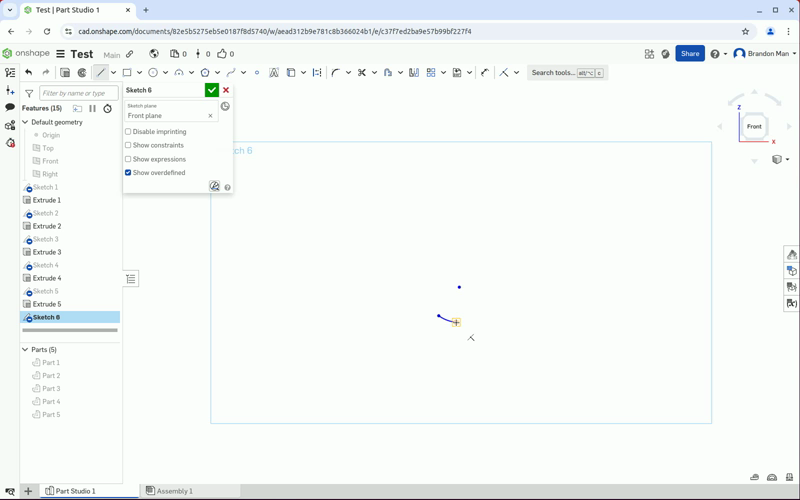
mouse_move(486, 322)
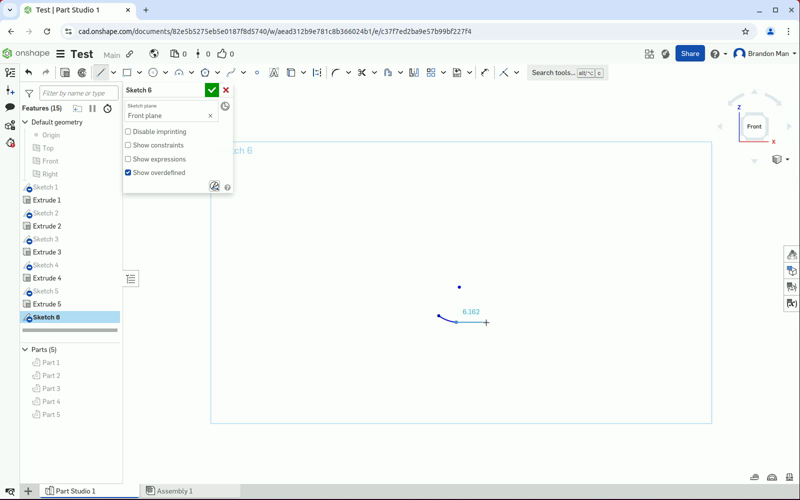
mouse_move(456, 315)
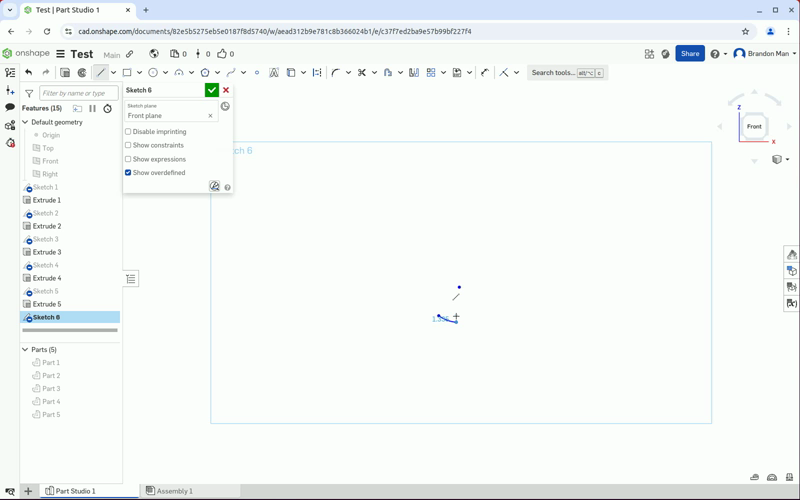
scroll(6)
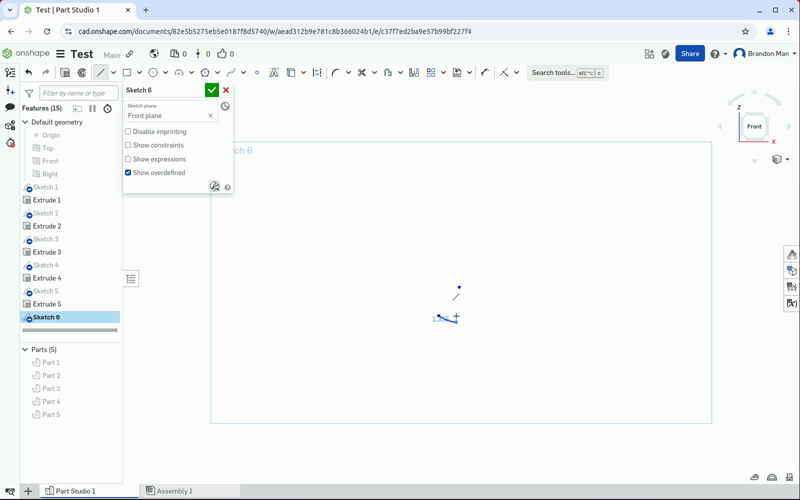
scroll(6)
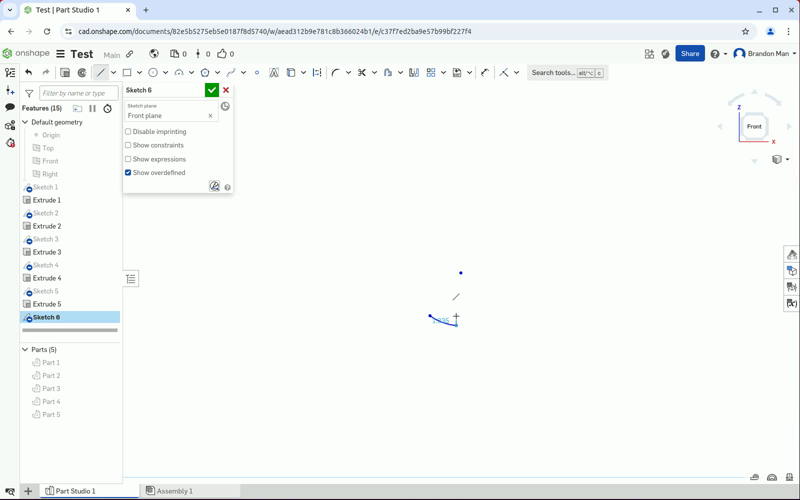
scroll(6)
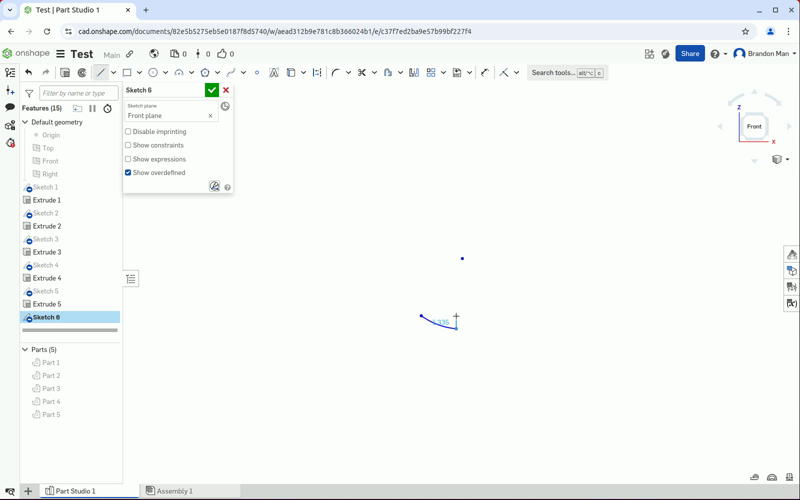
scroll(6)
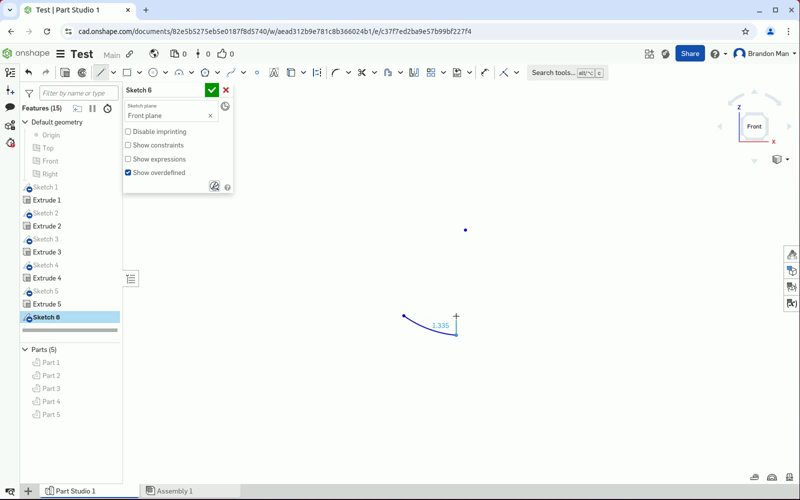
scroll(6)
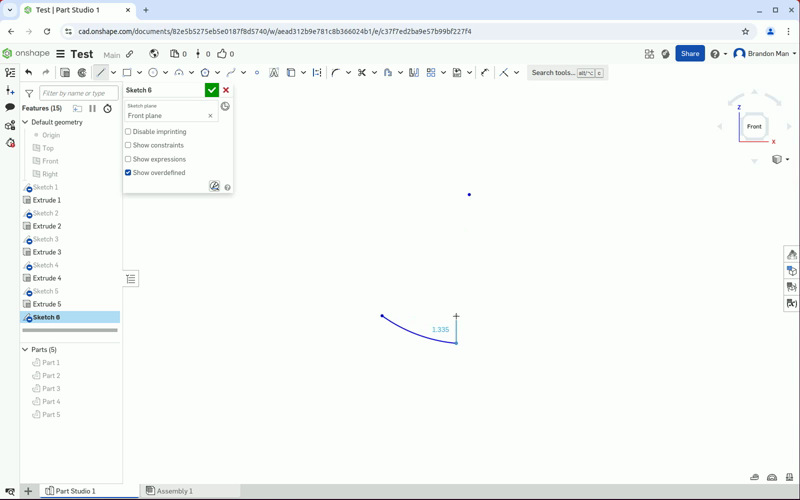
scroll(6)
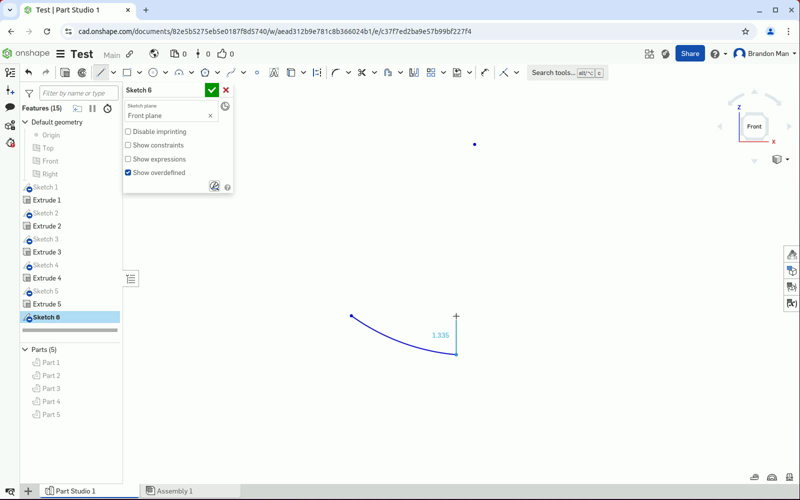
scroll(6)
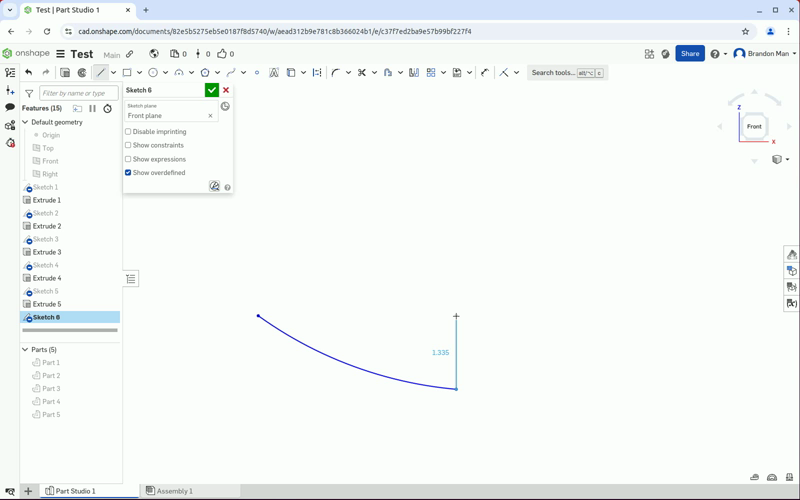
click(456, 315)
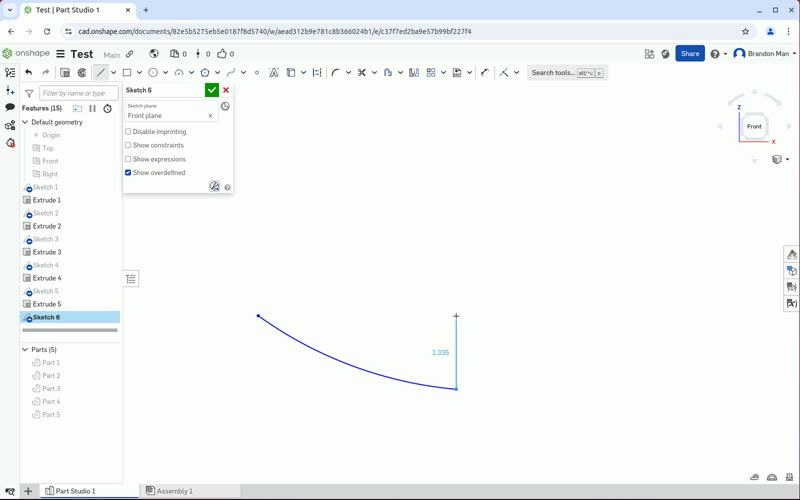
scroll(-6)
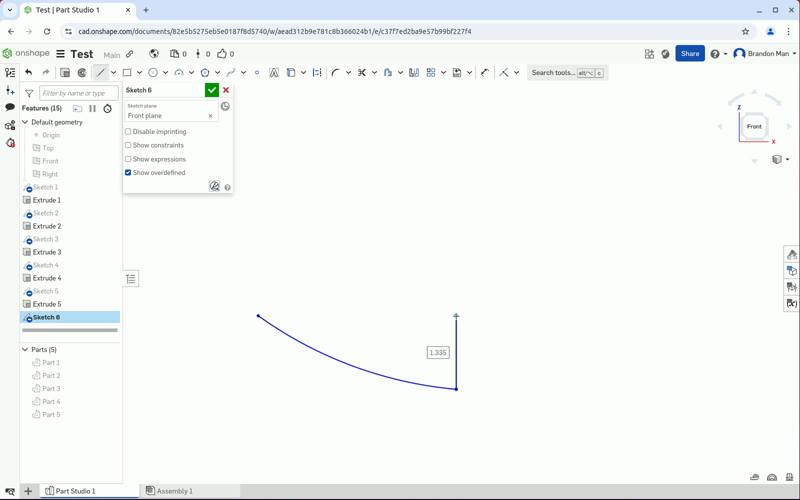
scroll(-6)
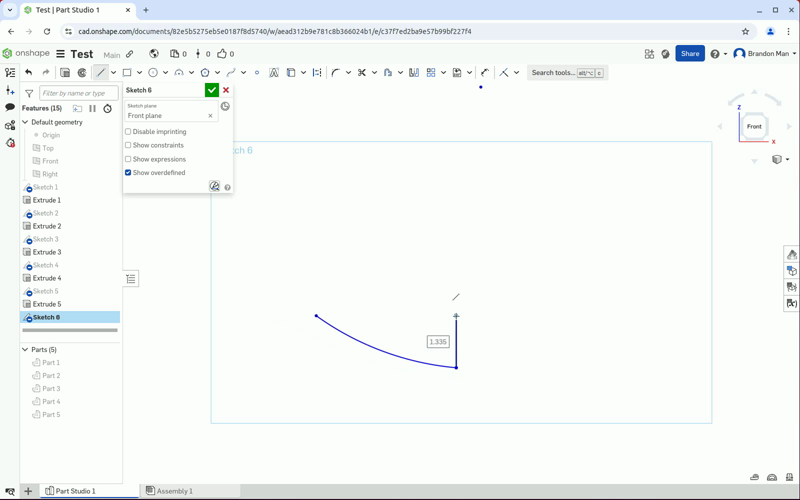
scroll(-6)
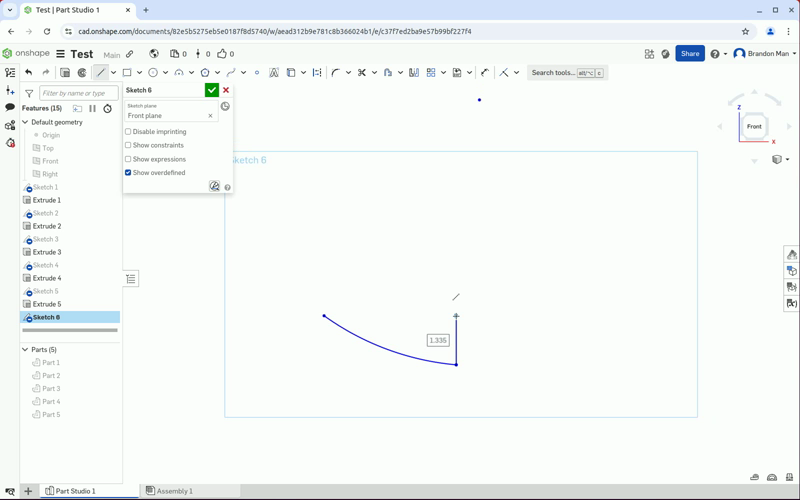
scroll(-6)
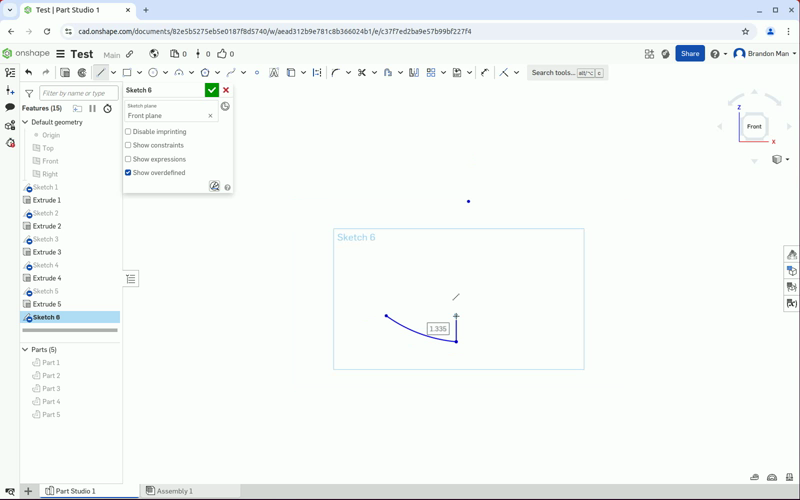
scroll(-6)
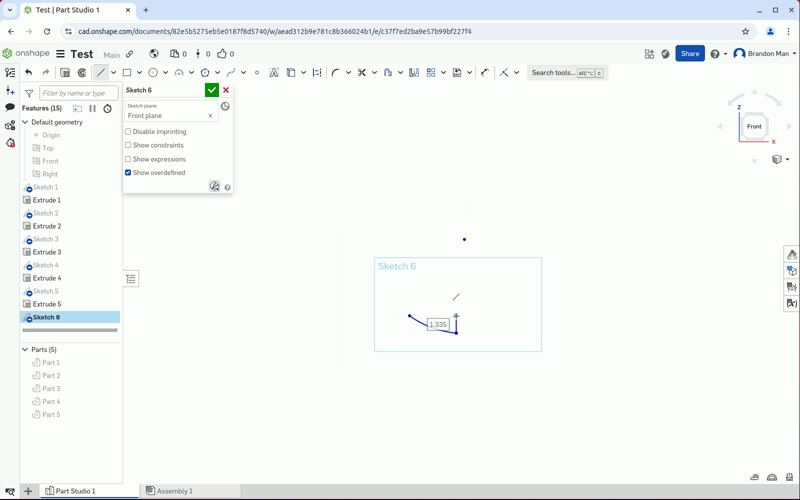
scroll(-6)
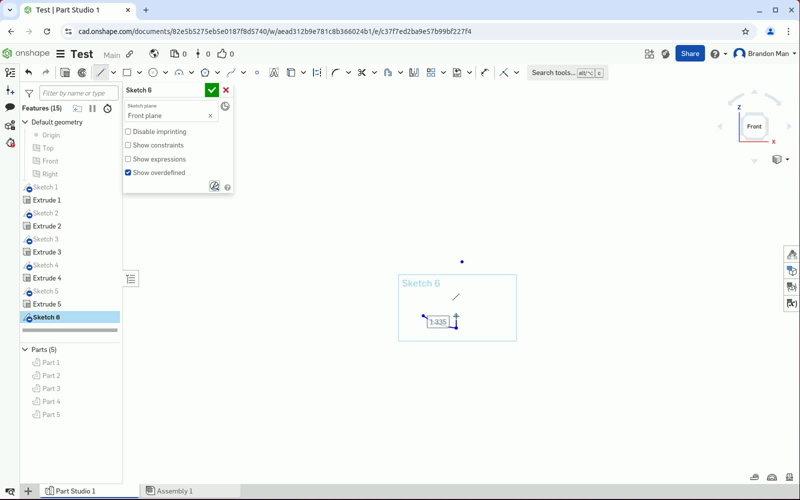
scroll(-6)
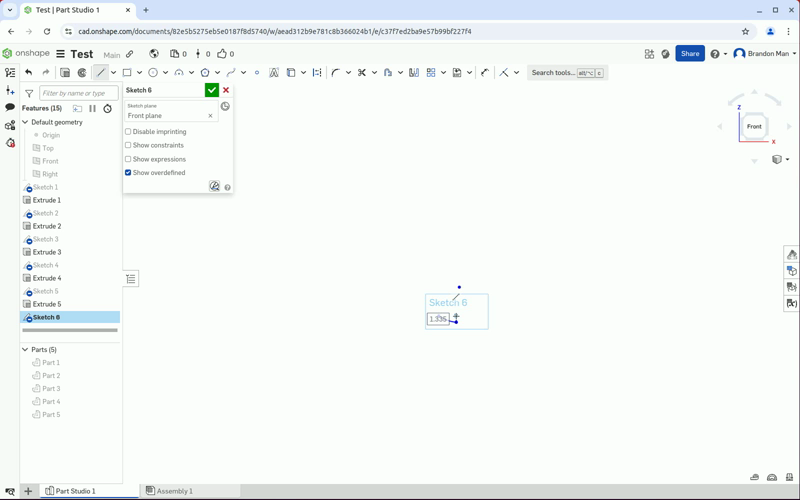
key_up(shift)
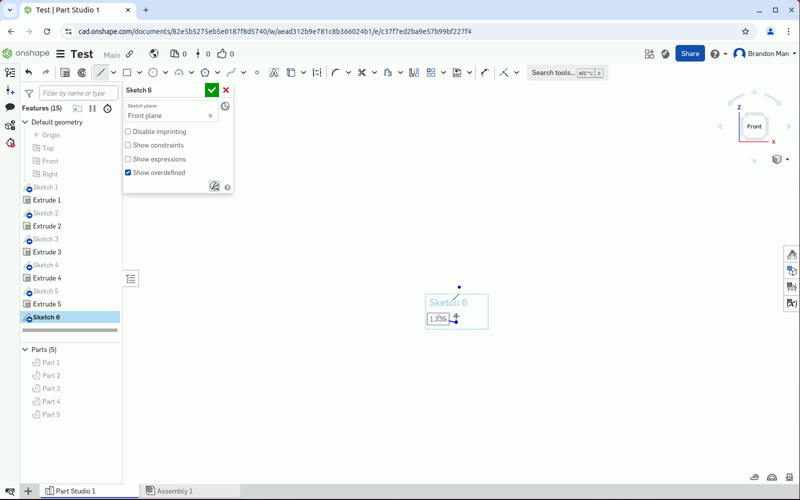
mouse_move(486, 315)
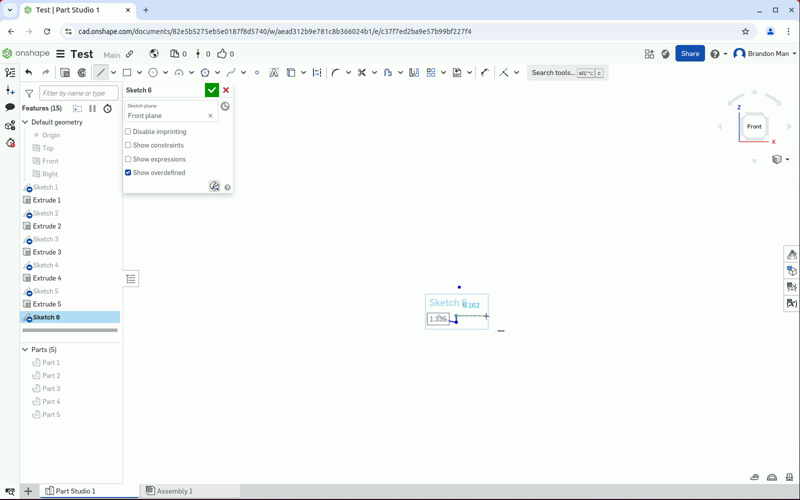
key_down(shift)
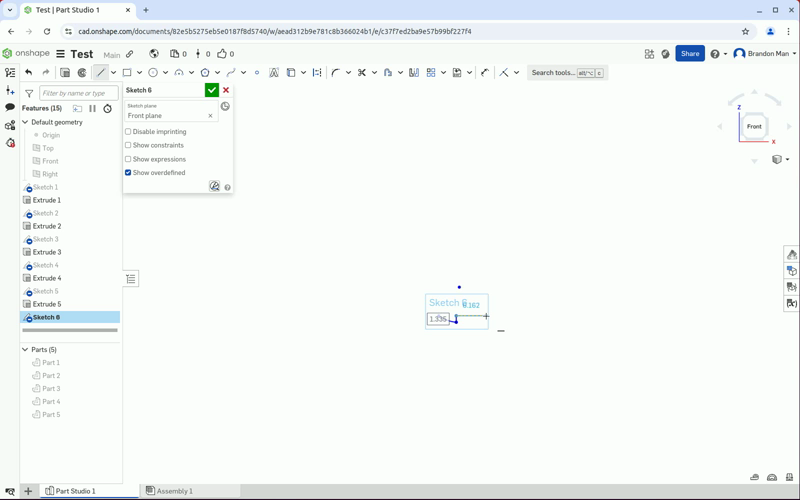
mouse_move(438, 315)
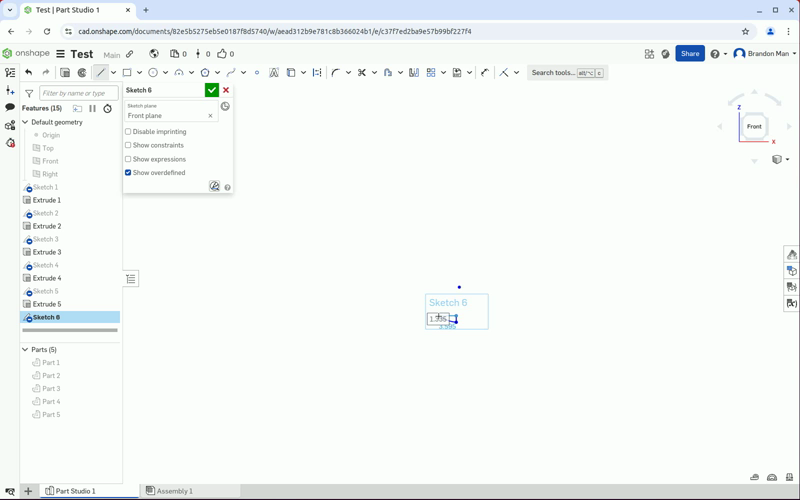
key_up(shift)
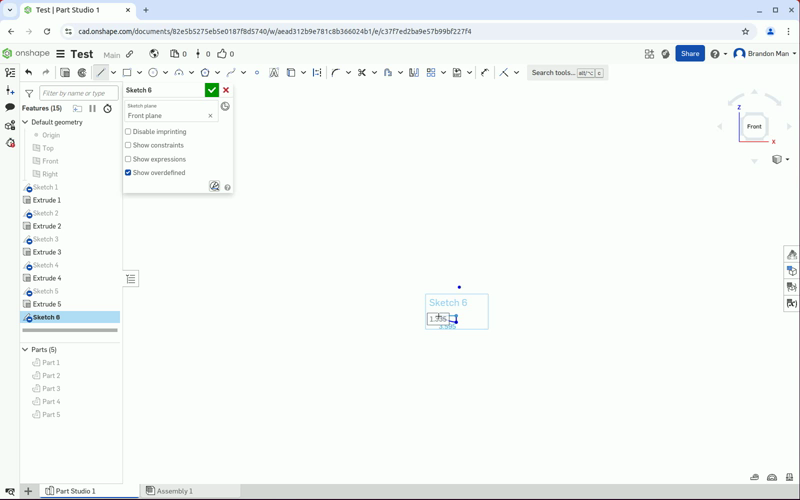
click(438, 315)
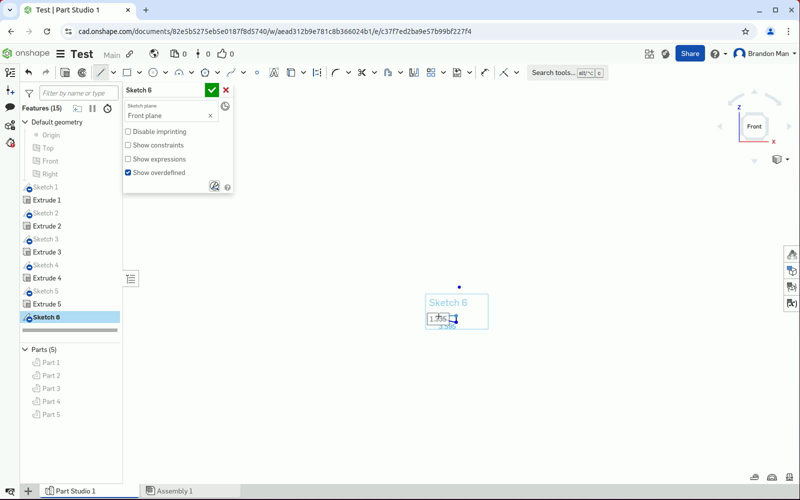
key(esc)
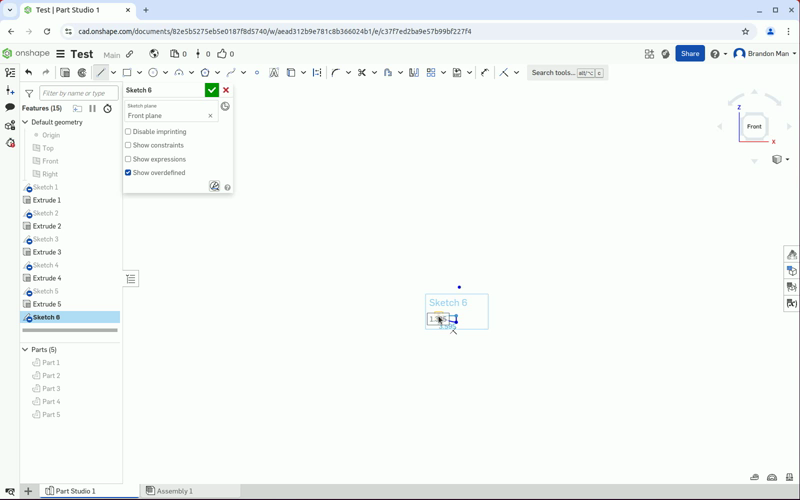
mouse_move(446, 318)
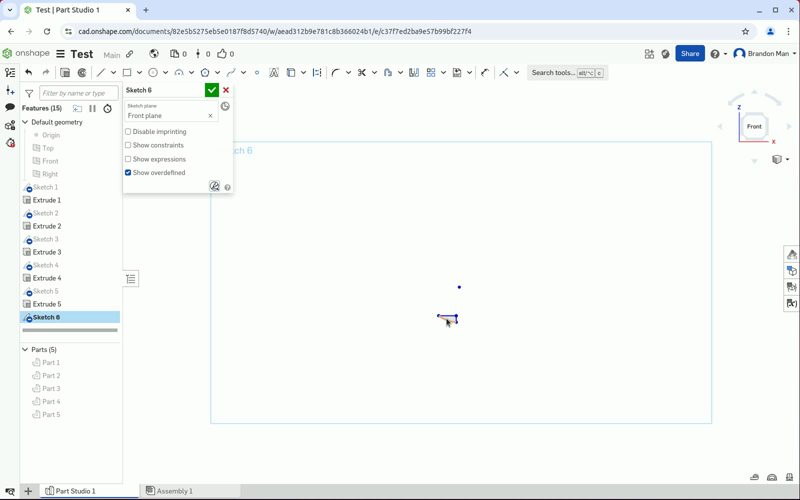
scroll(6)
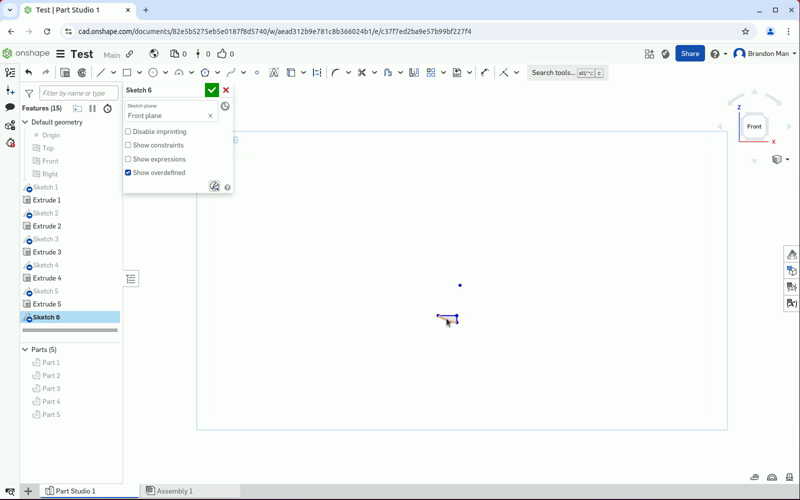
scroll(6)
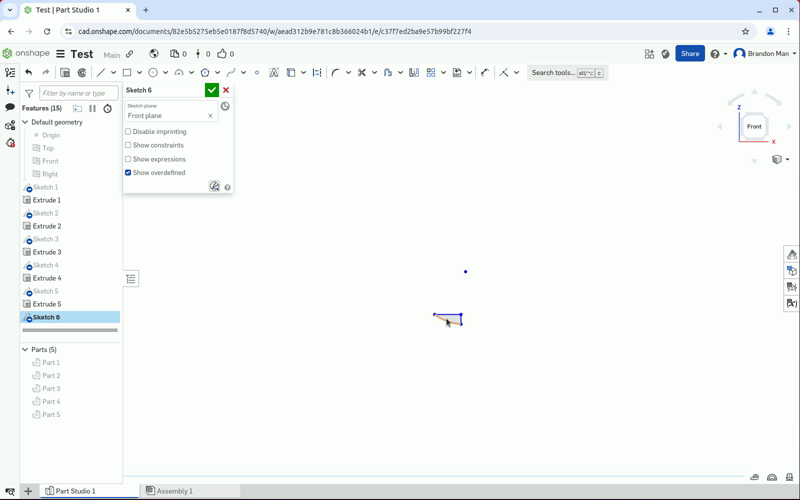
scroll(6)
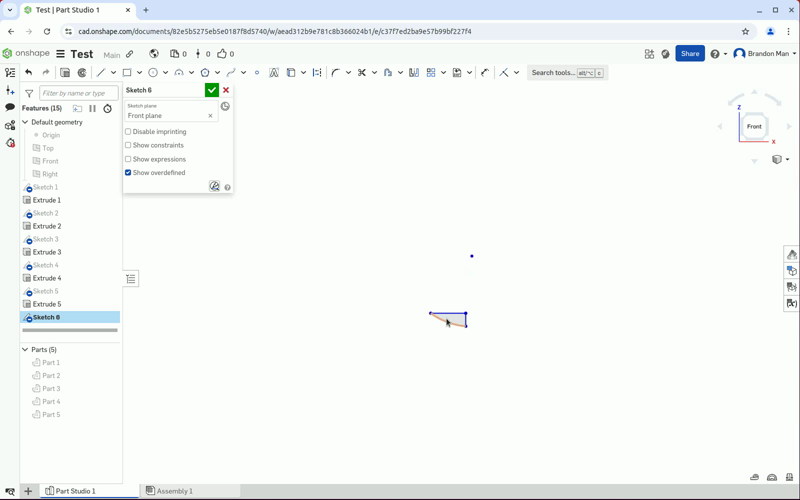
scroll(6)
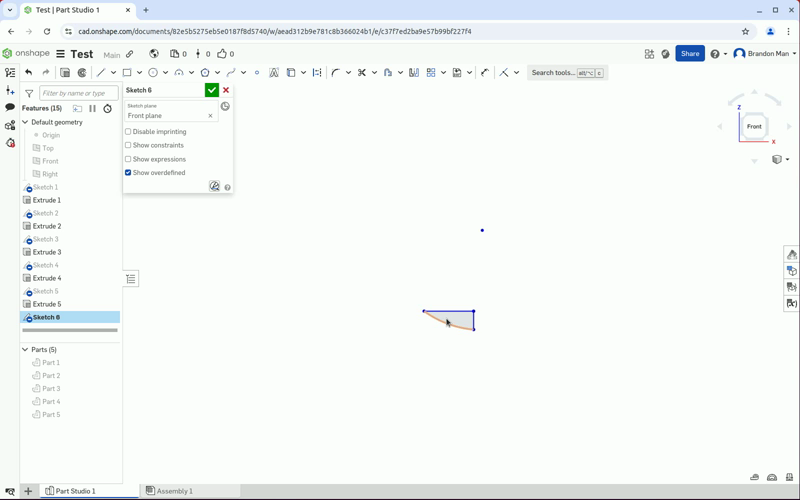
scroll(6)
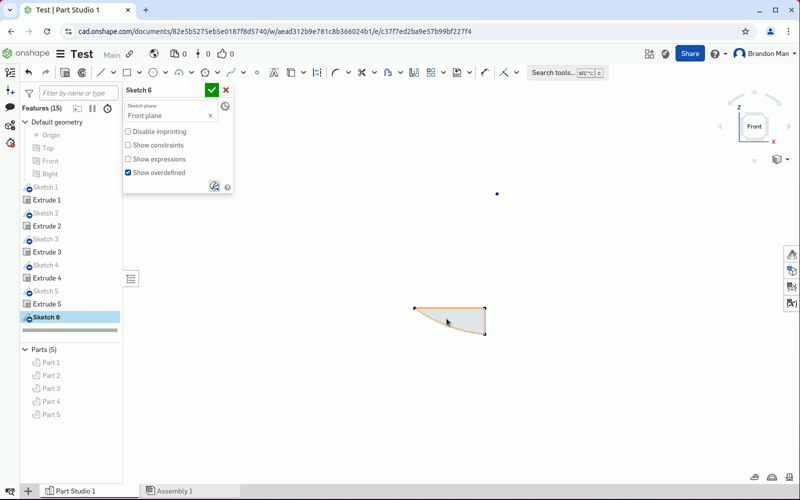
scroll(6)
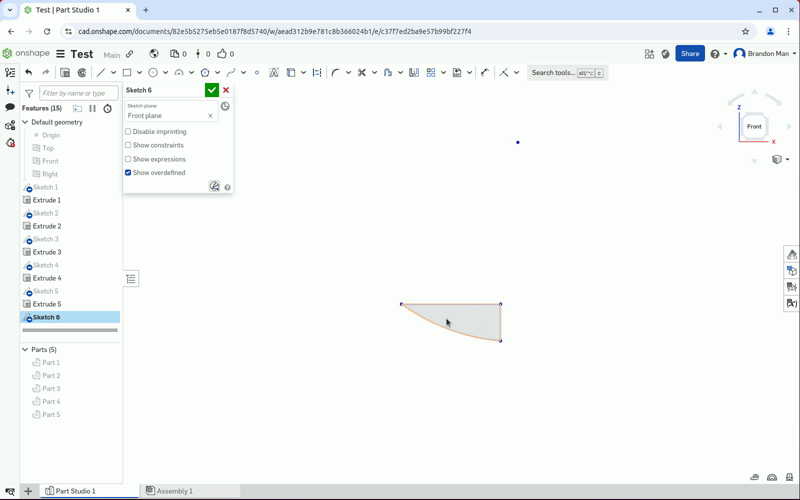
scroll(6)
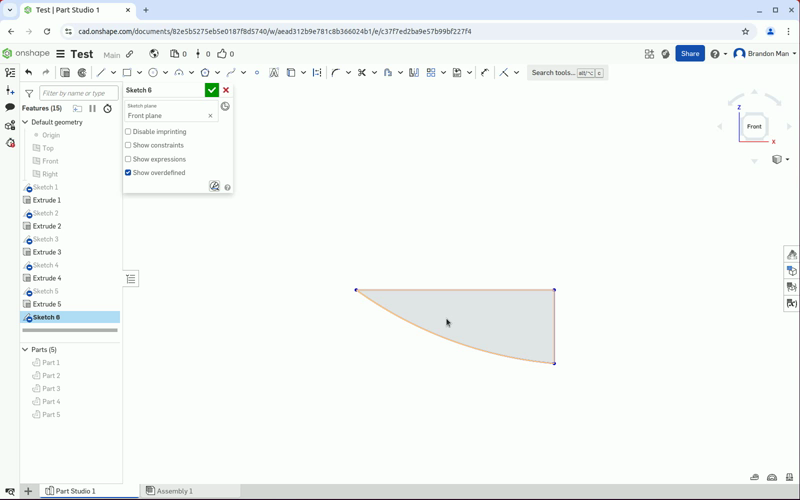
click(446, 318)
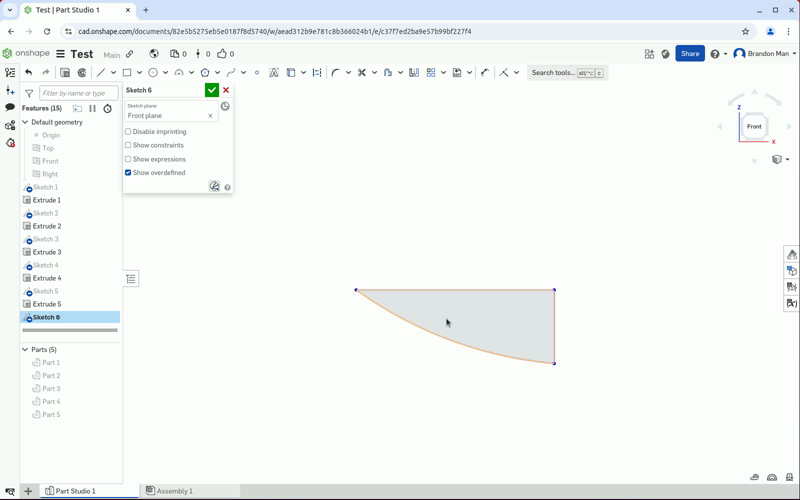
scroll(-6)
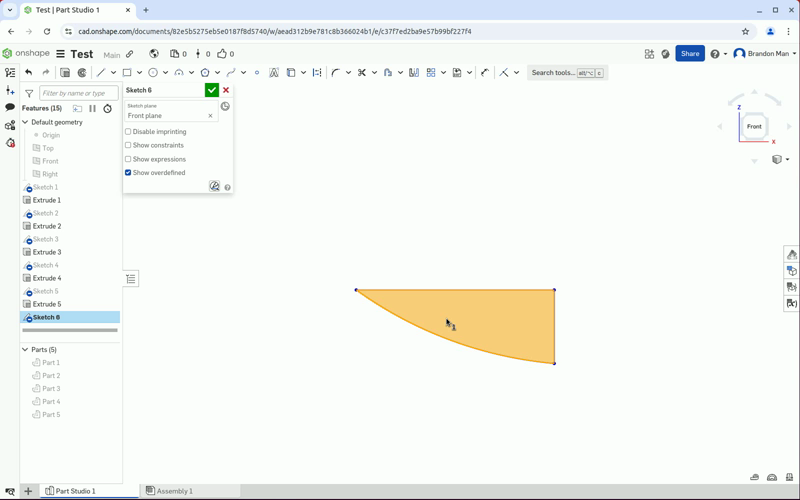
scroll(-6)
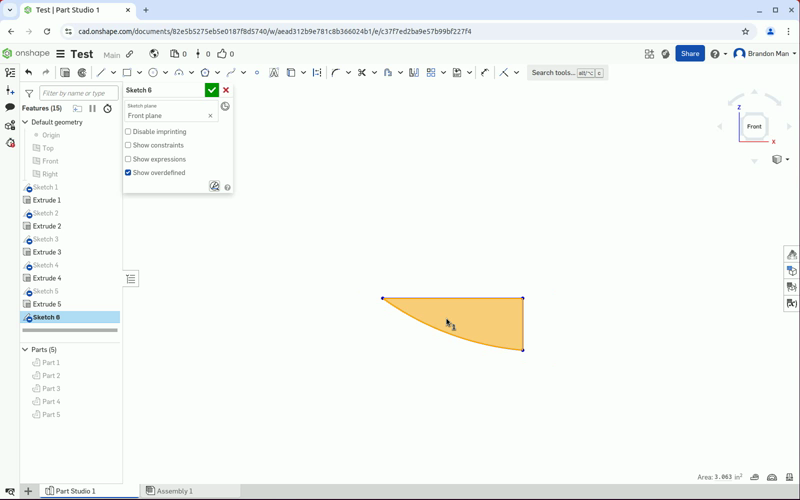
scroll(-6)
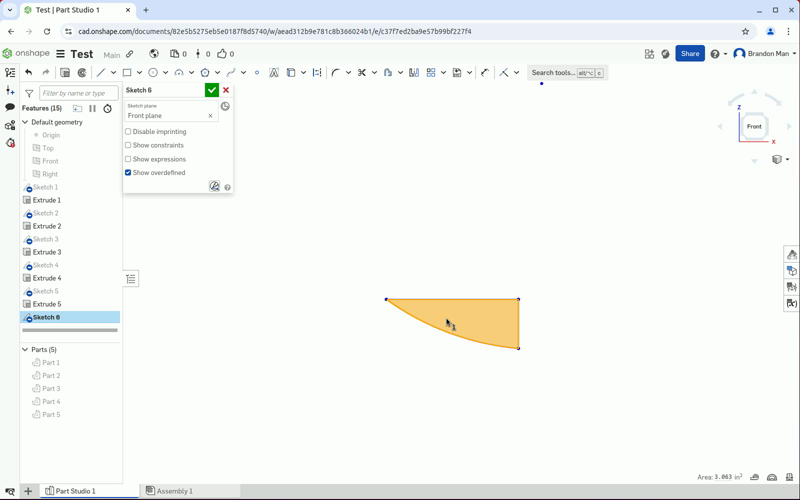
scroll(-6)
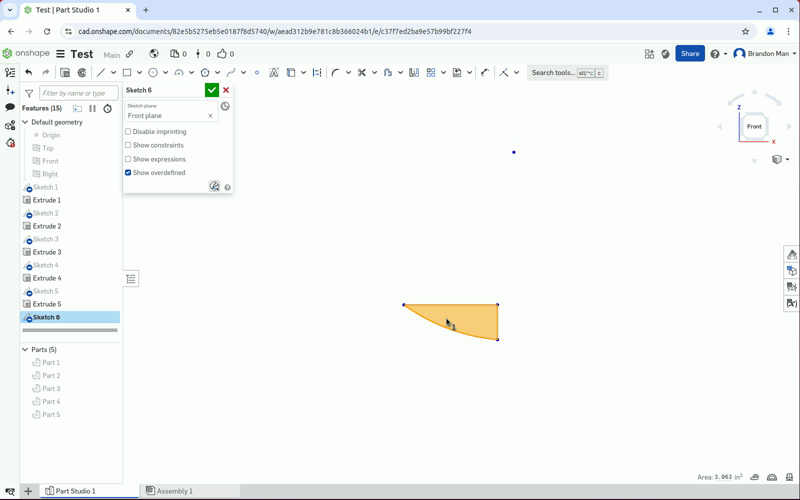
scroll(-6)
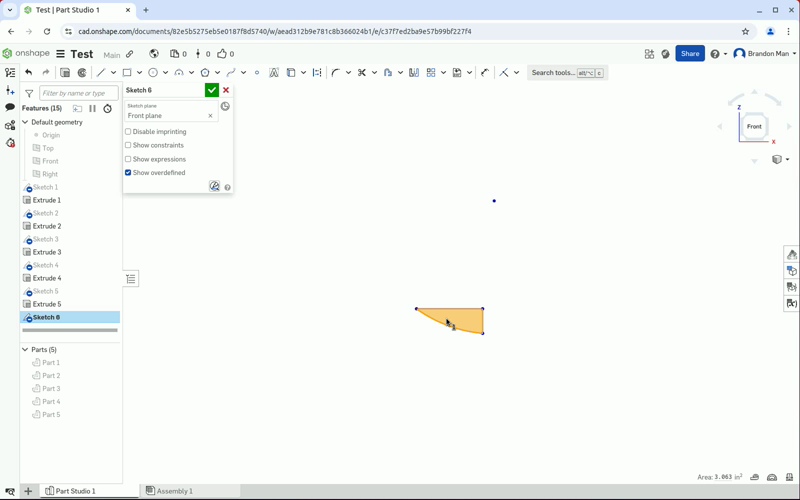
scroll(-6)
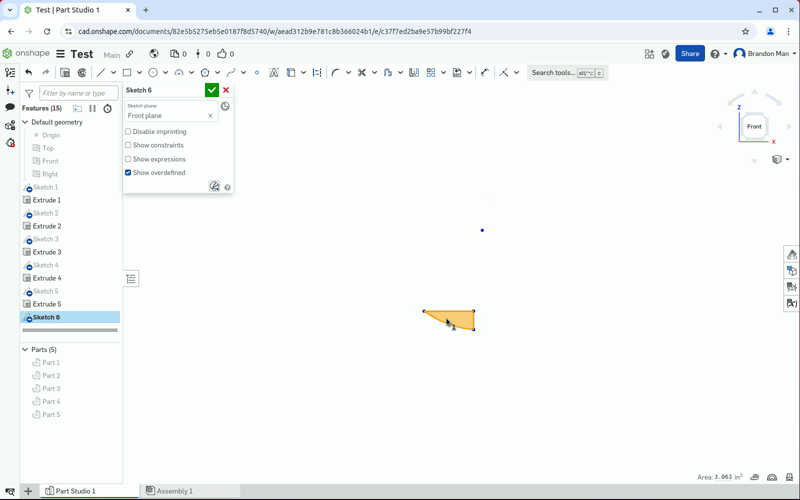
scroll(-6)
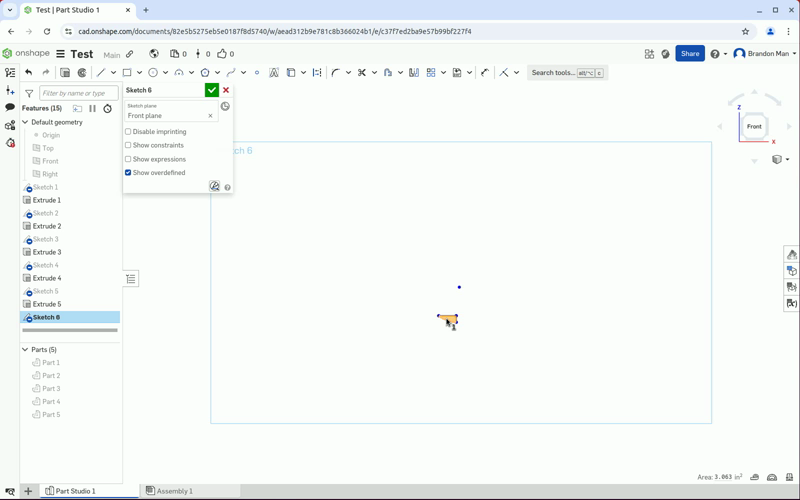
mouse_move(73, 352)
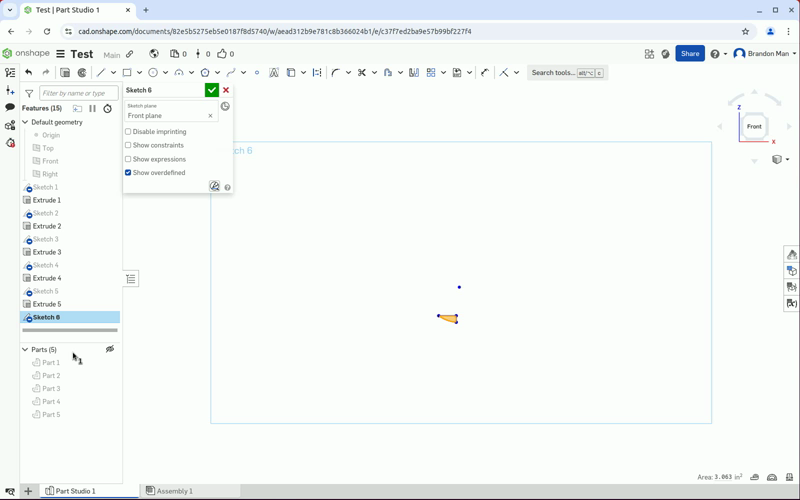
key(shift+y)
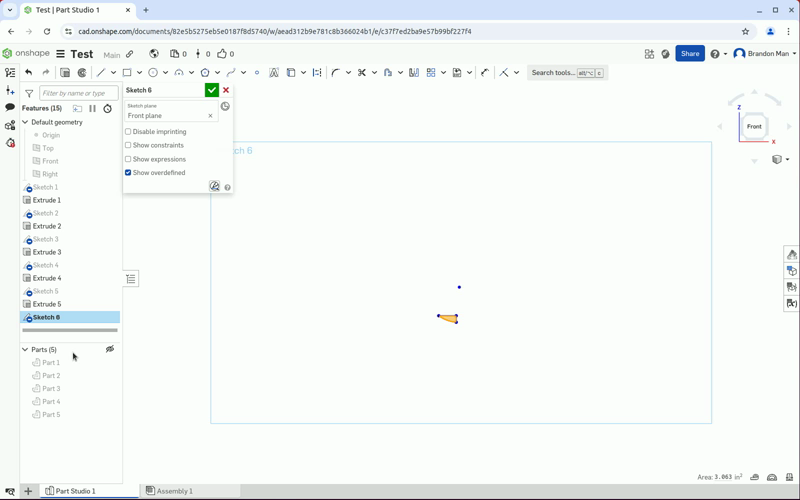
key(shift+e)
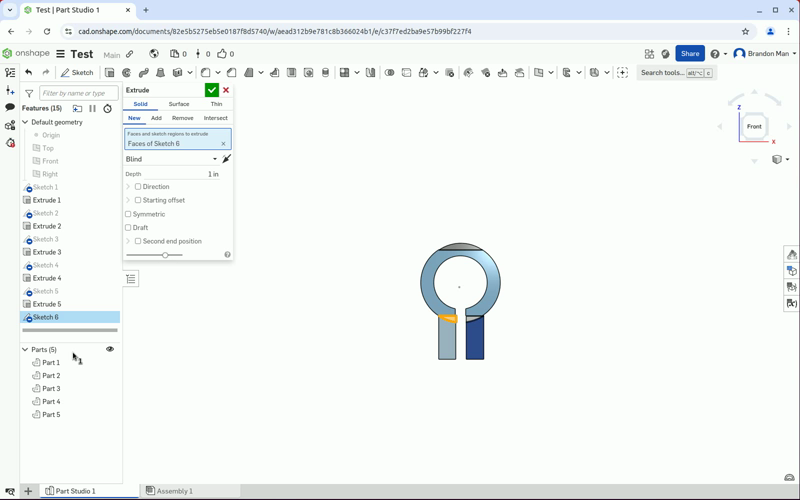
mouse_move(143, 106)
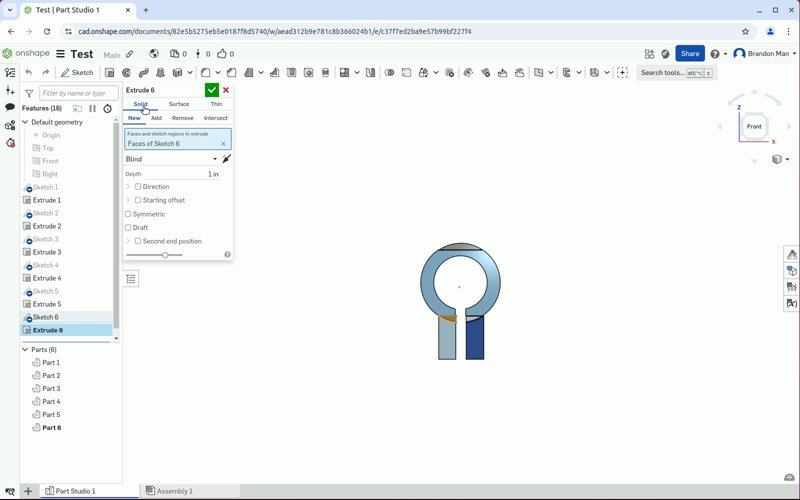
click(143, 106)
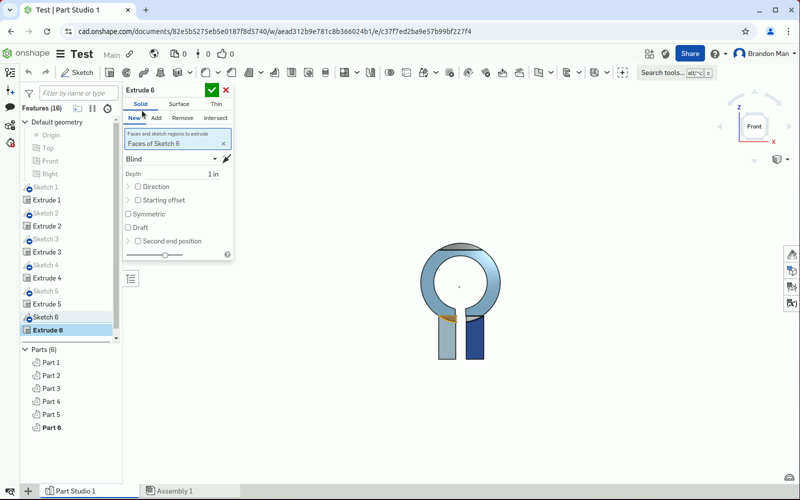
mouse_move(137, 120)
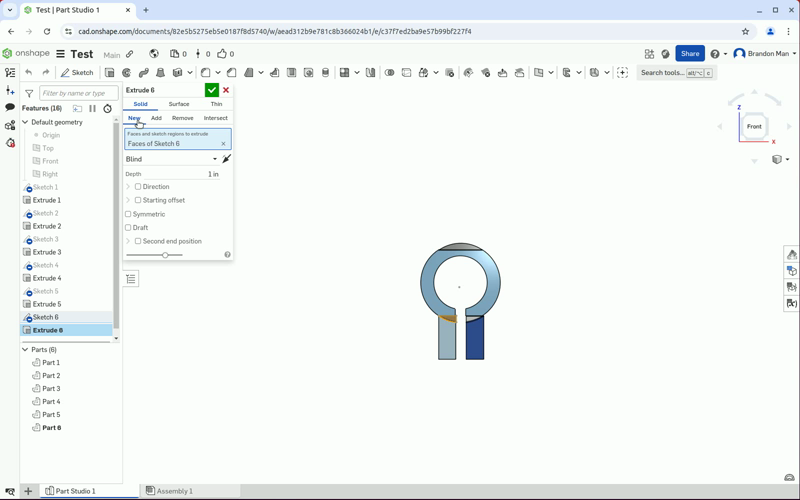
click(137, 120)
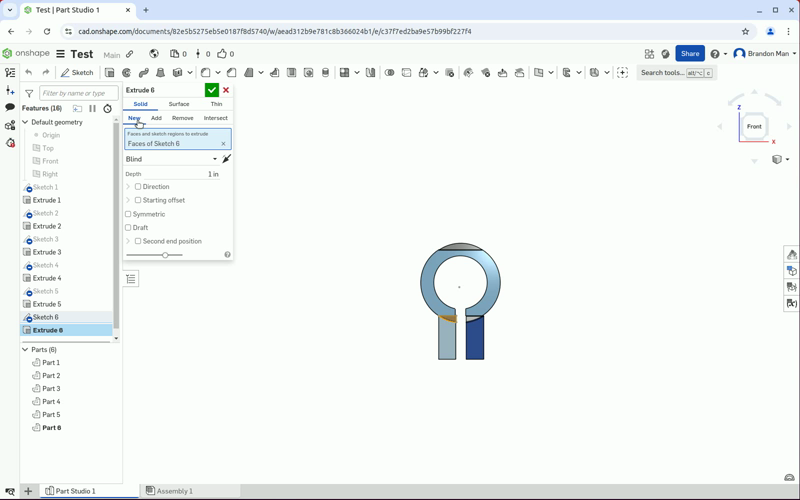
key(tab, 4)
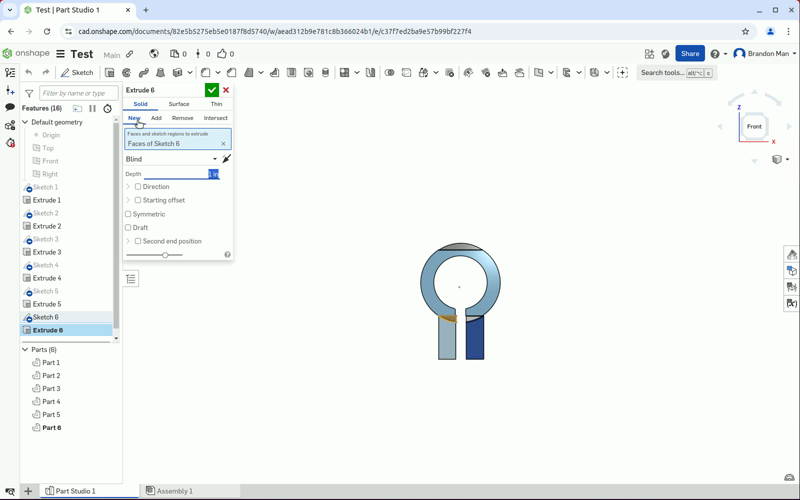
text(13.48)
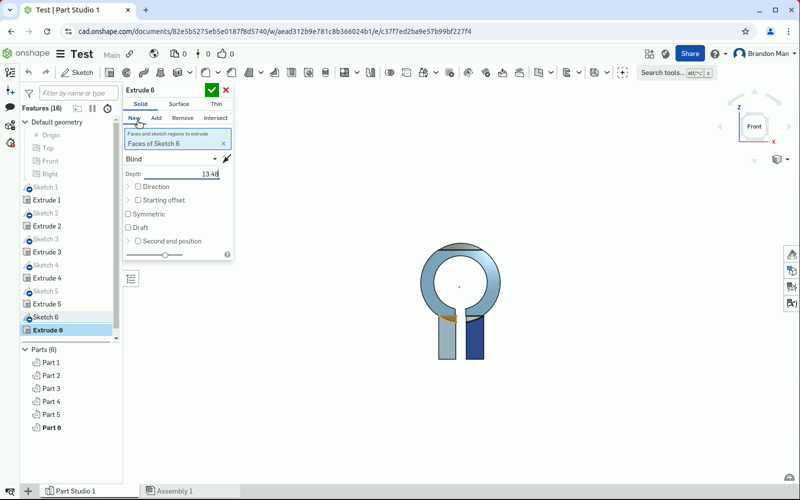
key(enter)
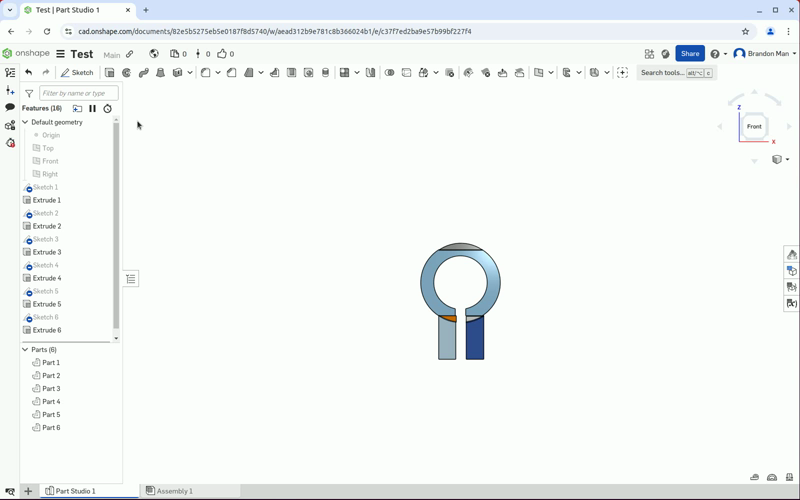
key(shift+h)
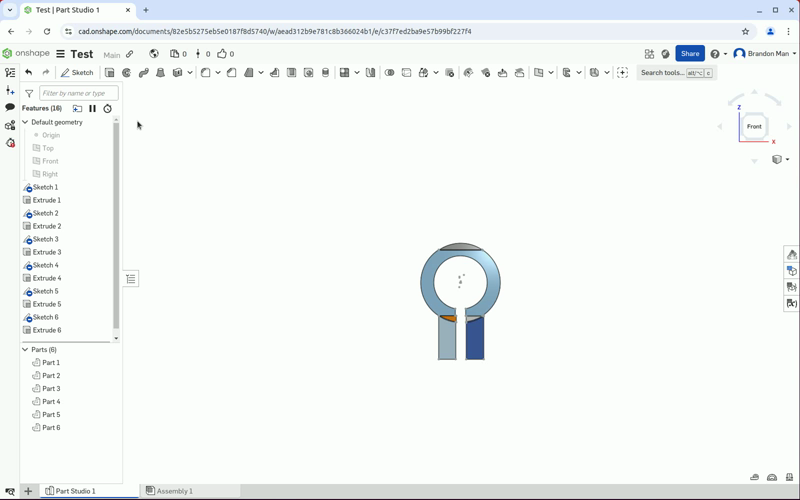
key(shift+h)
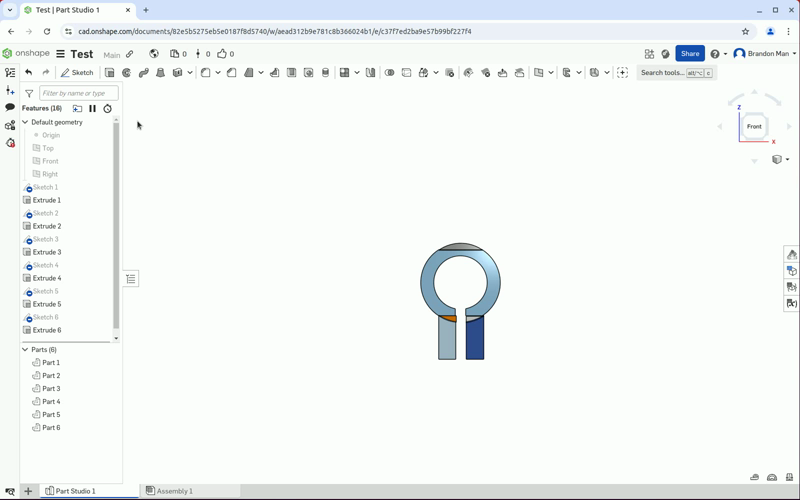
mouse_move(69, 189)
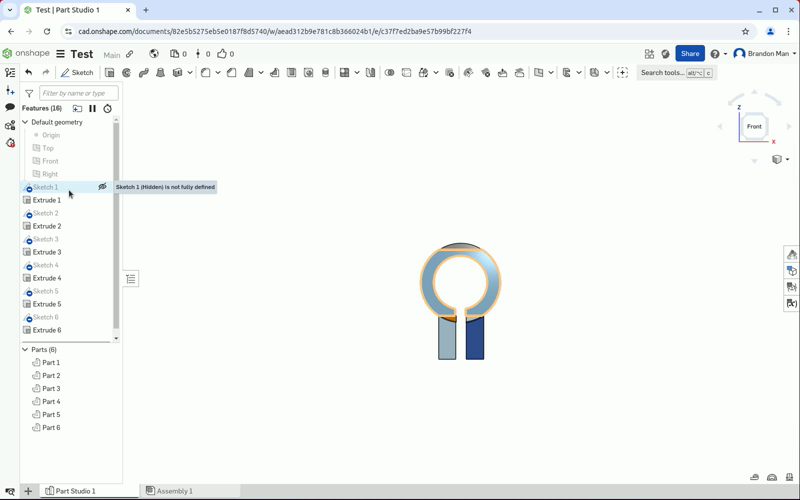
click(69, 189)
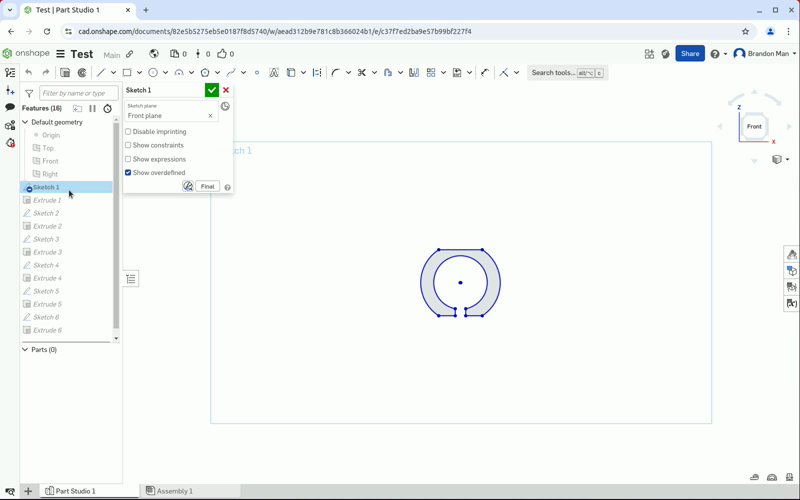
mouse_move(229, 92)
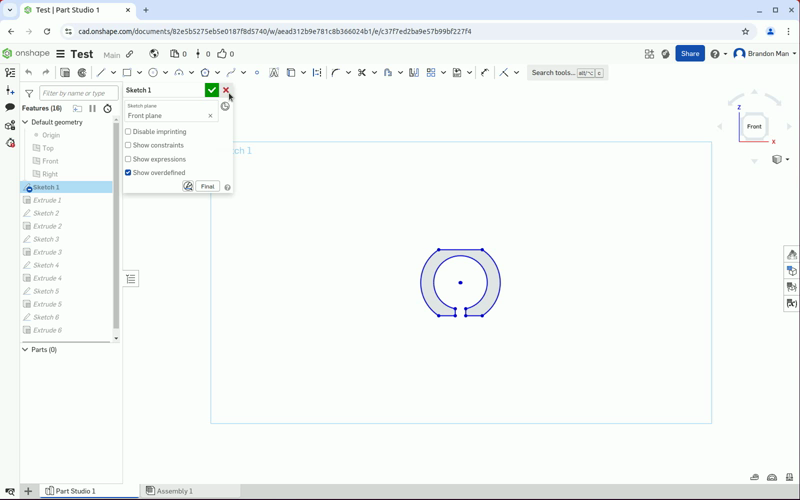
click(229, 92)
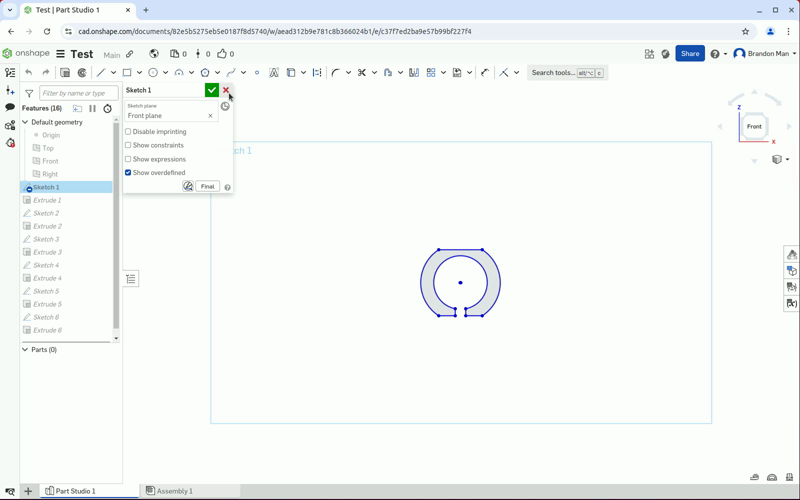
key(shift+s)
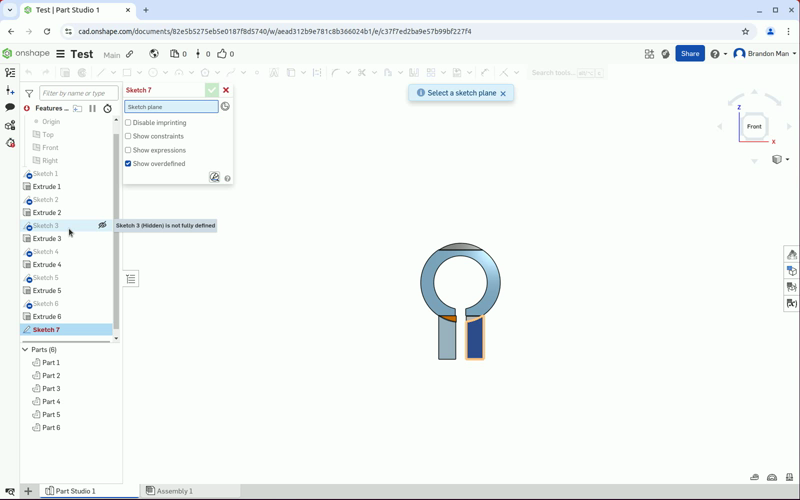
scroll(3)
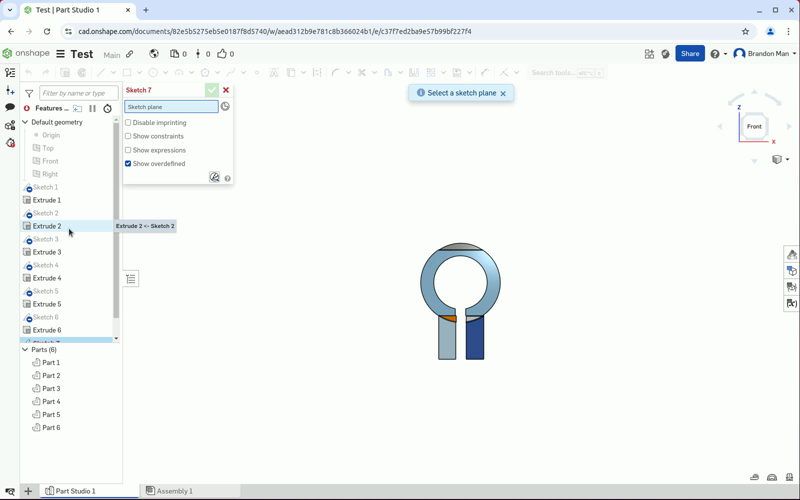
mouse_move(69, 163)
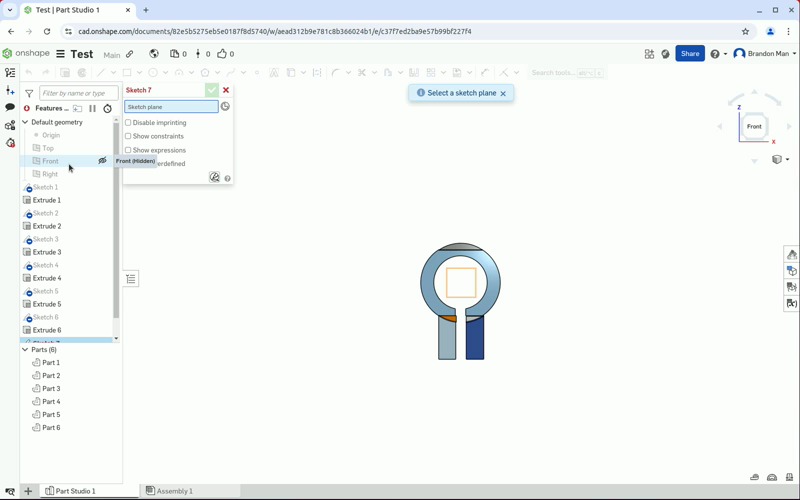
click(69, 163)
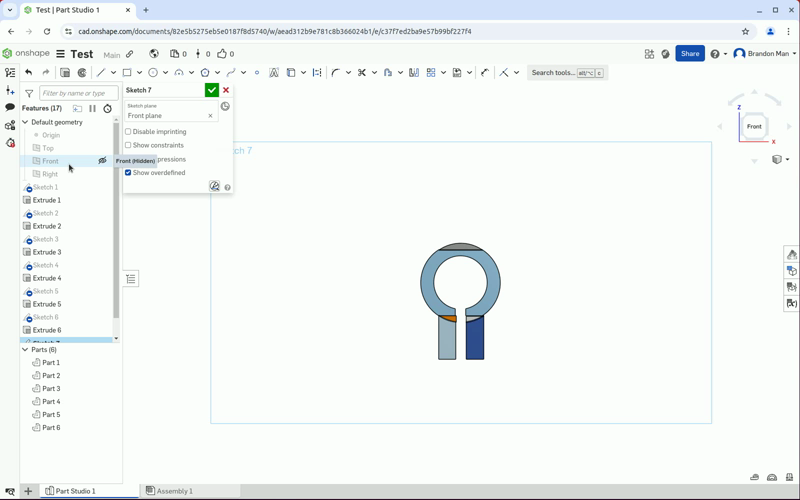
mouse_move(73, 352)
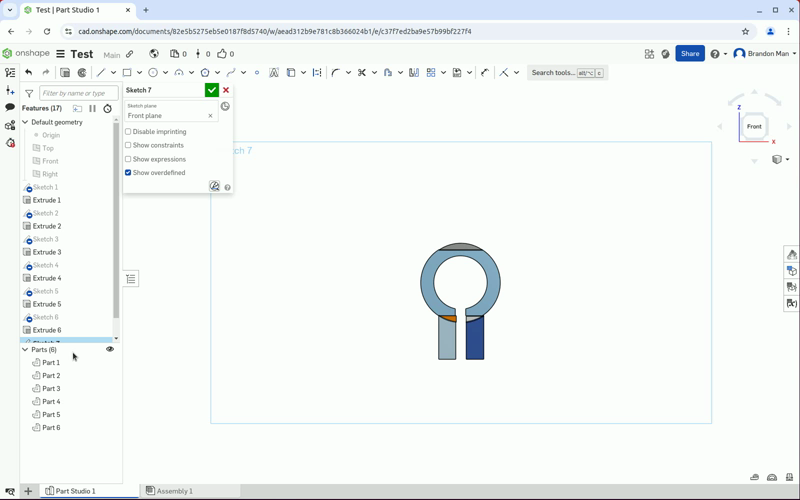
key(y)
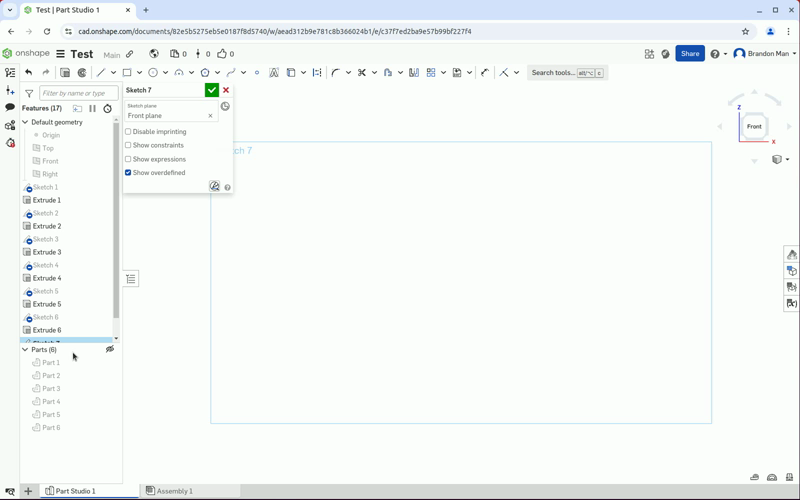
key(l)
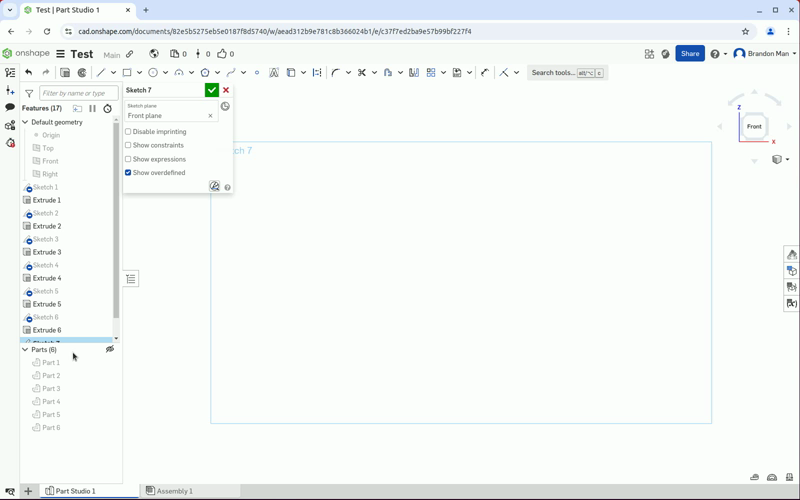
key_down(shift)
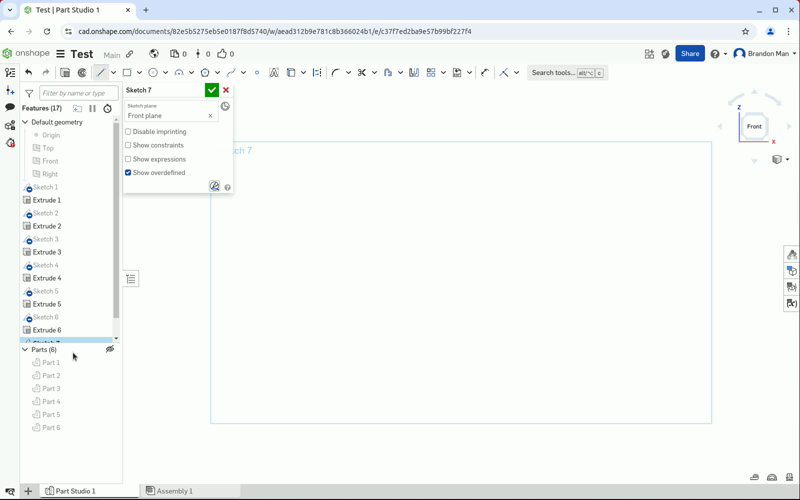
mouse_move(348, 315)
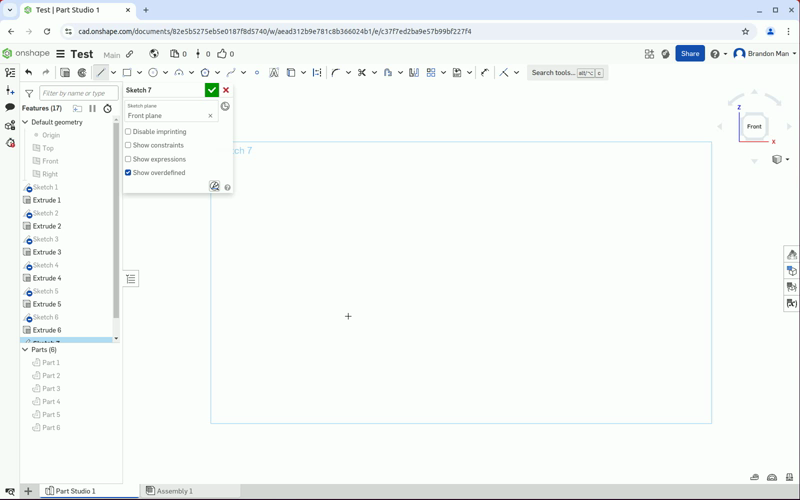
click(348, 315)
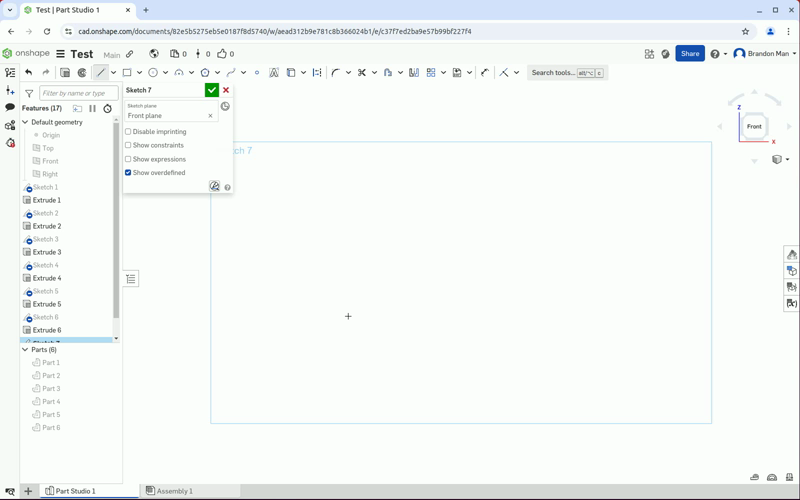
key_up(shift)
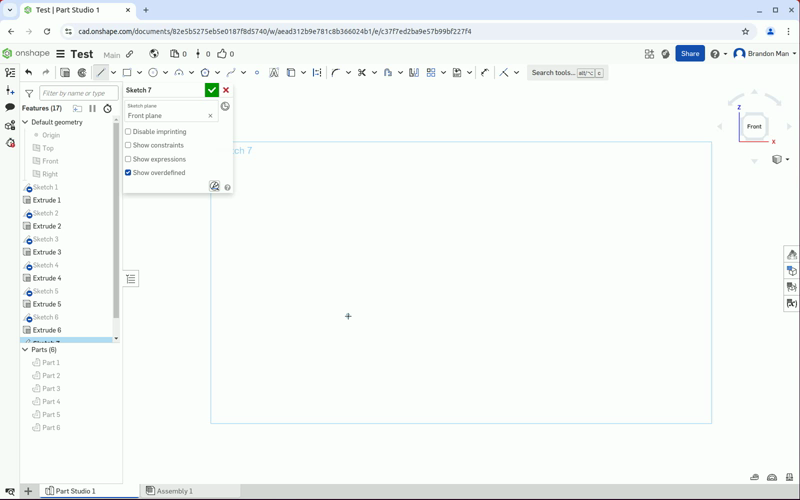
key_down(shift)
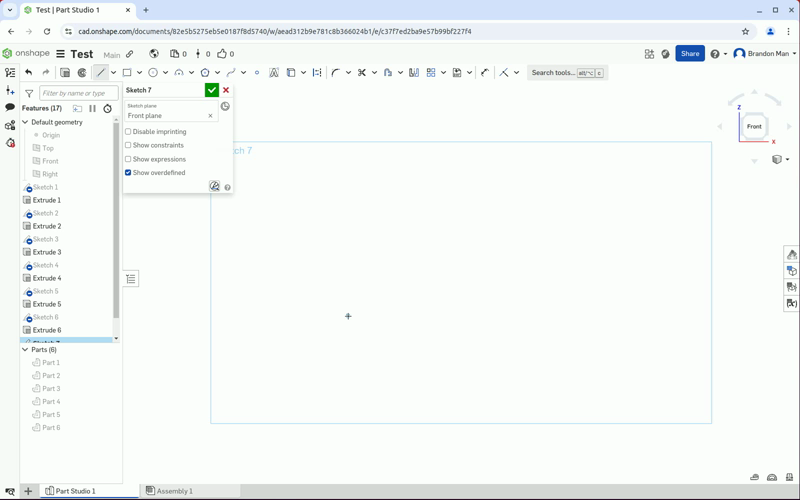
mouse_move(378, 315)
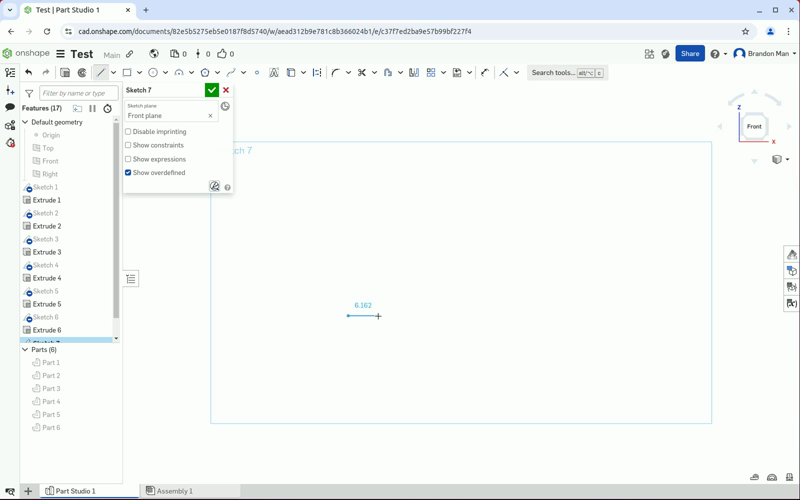
mouse_move(395, 315)
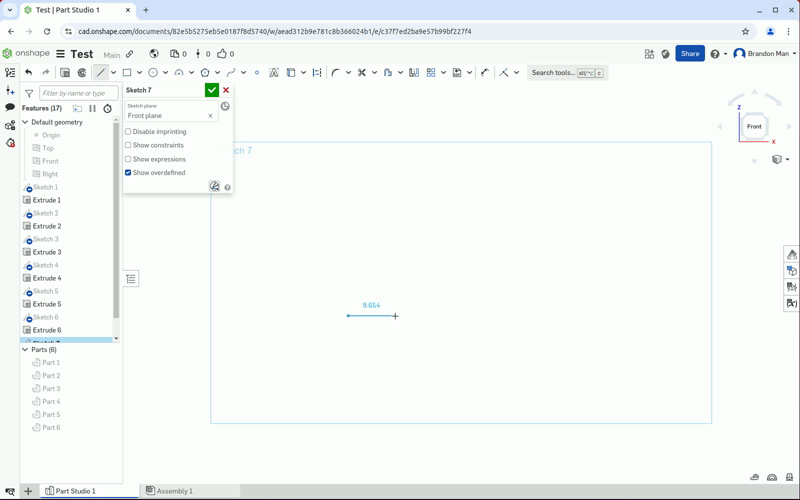
click(395, 315)
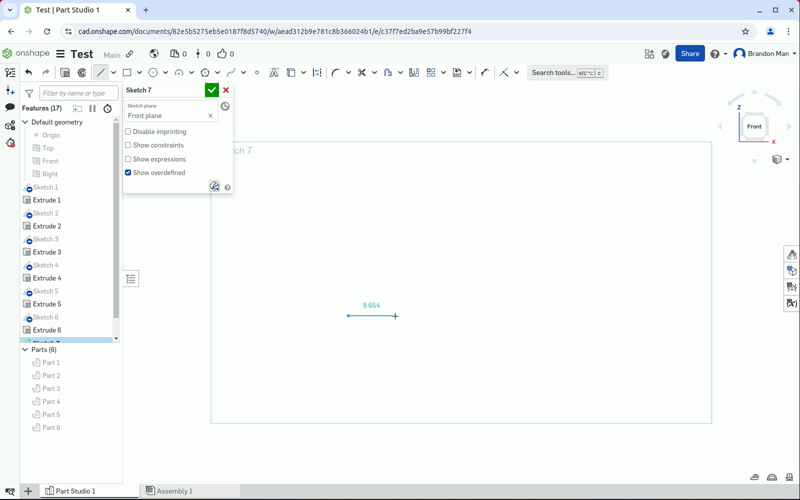
key_up(shift)
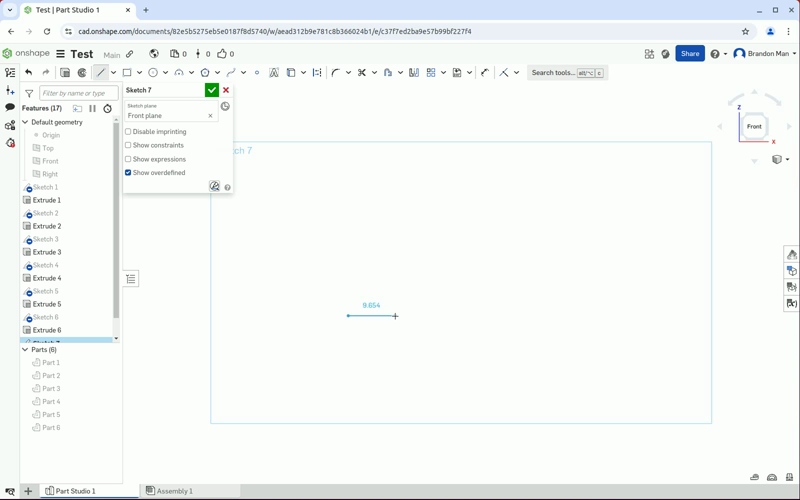
key_down(shift)
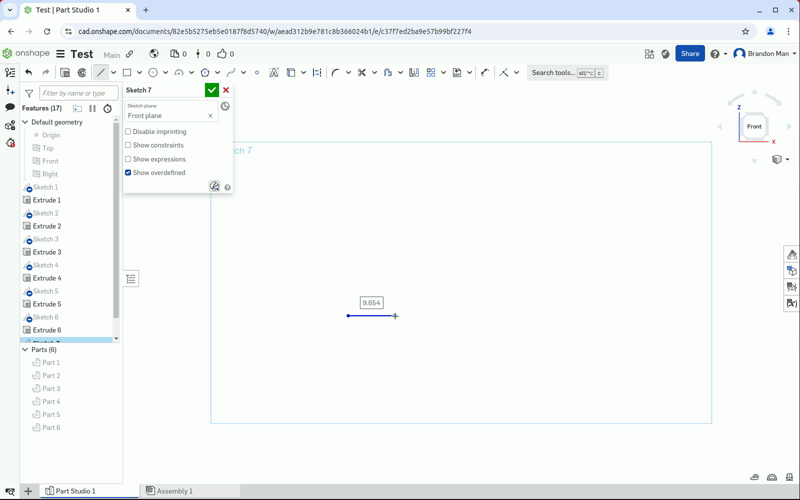
mouse_move(425, 315)
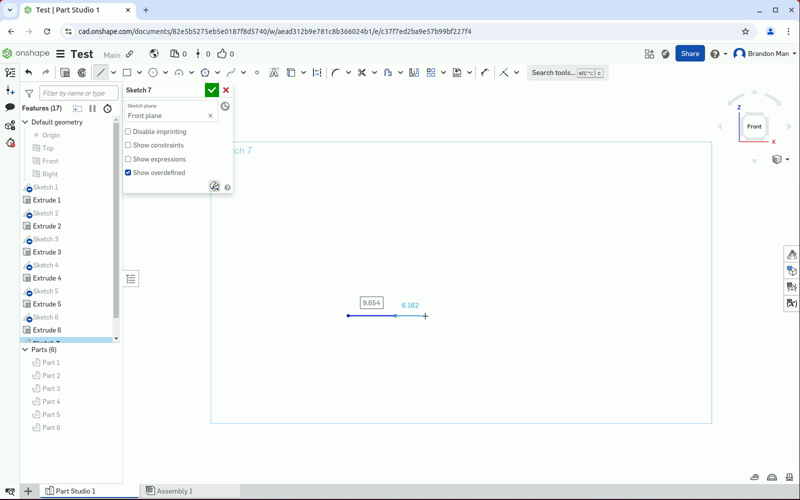
mouse_move(429, 307)
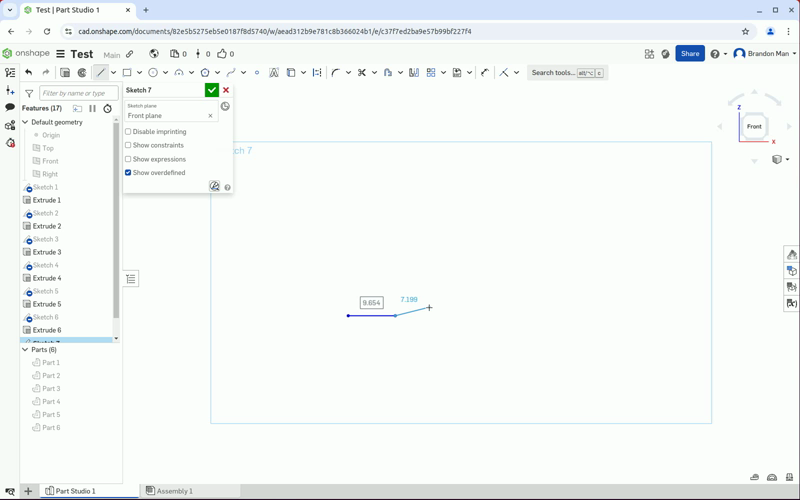
click(429, 307)
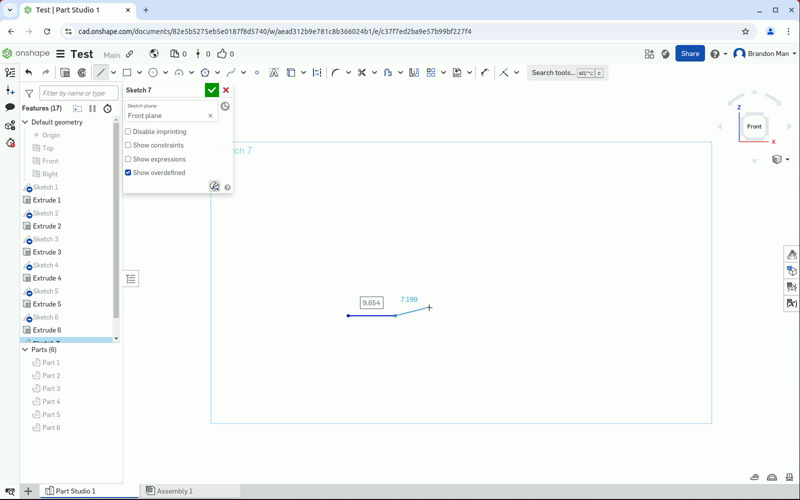
key_up(shift)
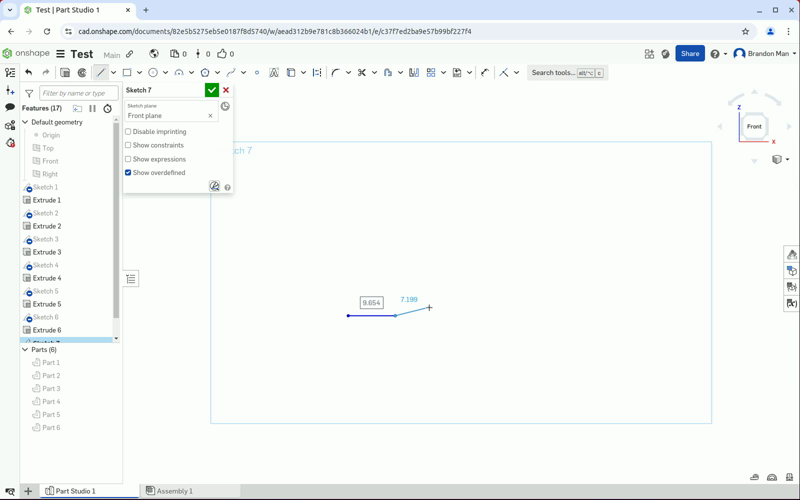
key(esc)
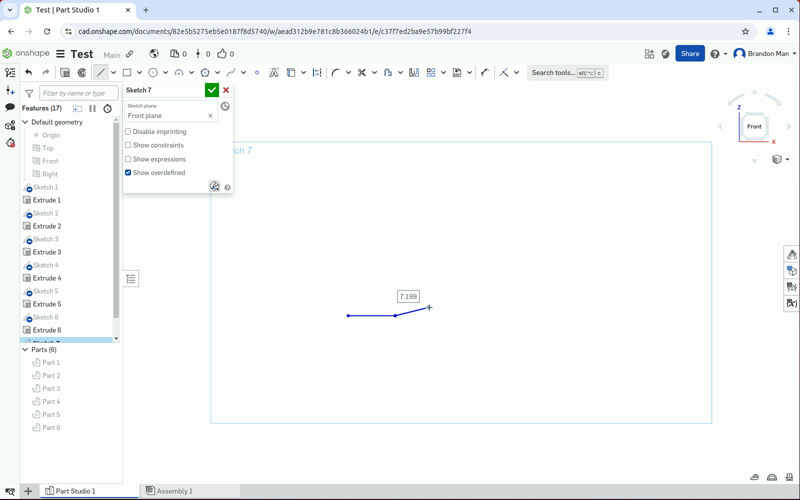
key(a)
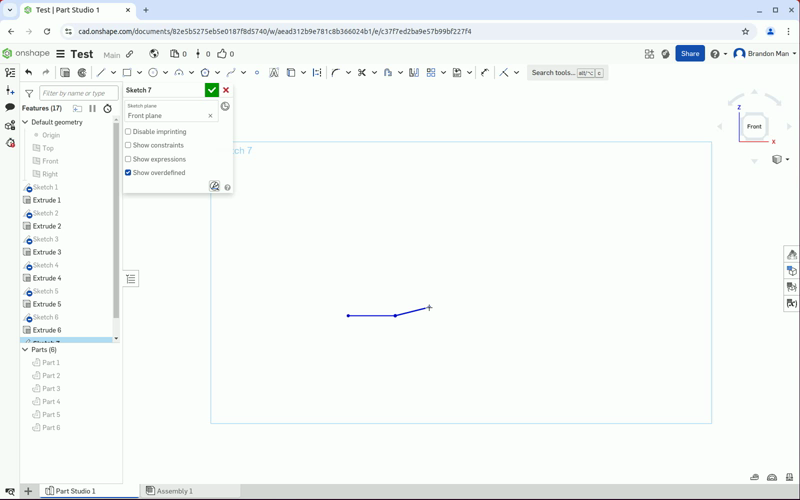
mouse_move(429, 307)
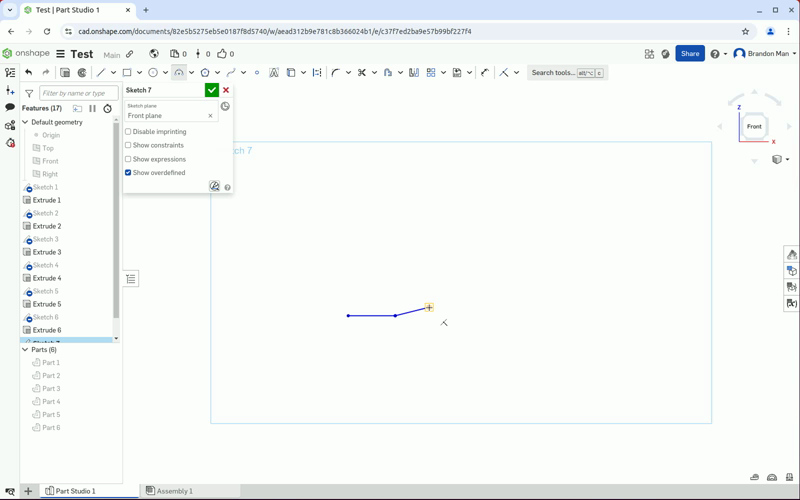
click(429, 307)
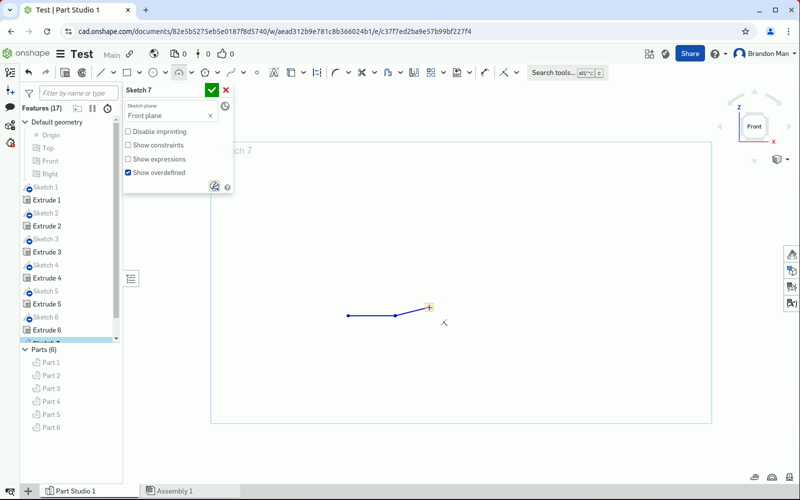
key_down(shift)
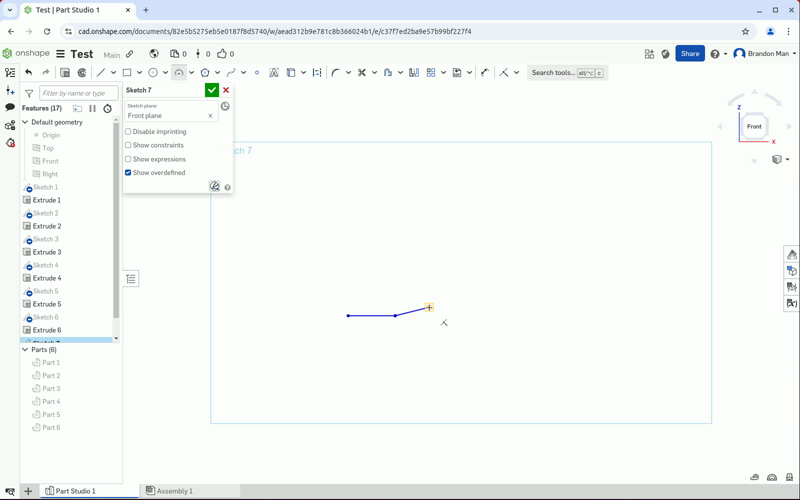
mouse_move(438, 250)
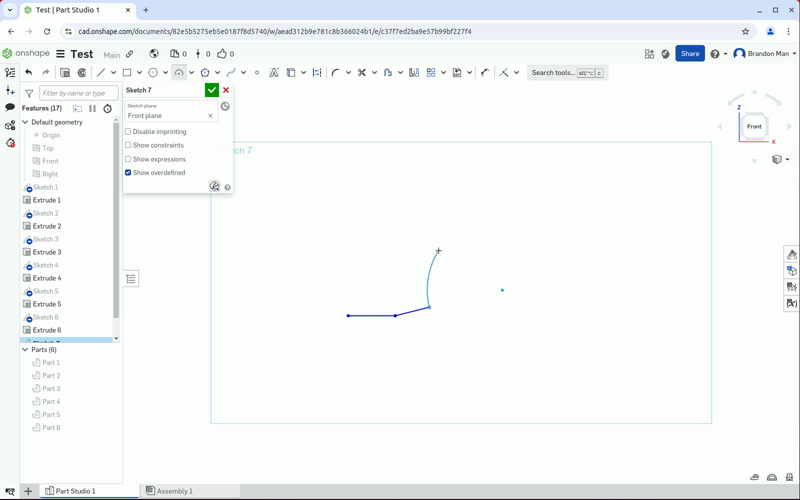
click(438, 250)
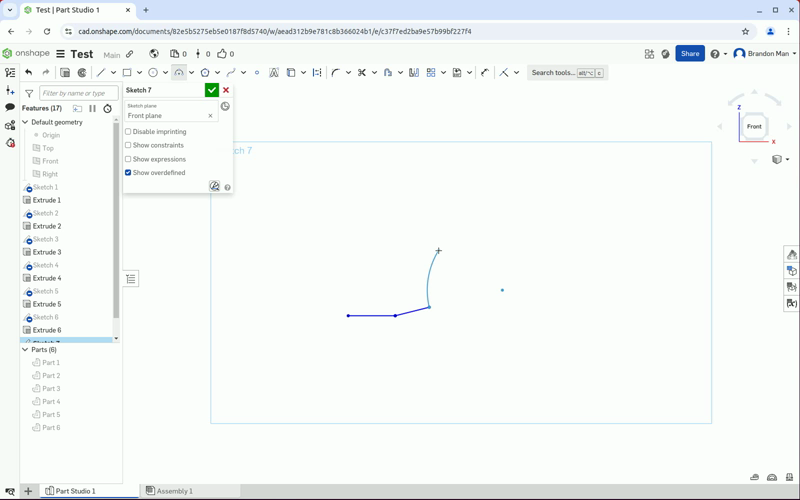
mouse_move(421, 276)
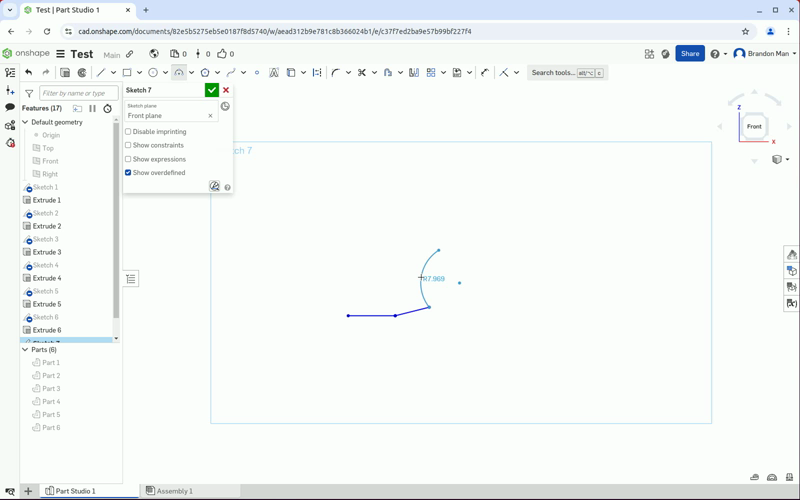
click(421, 276)
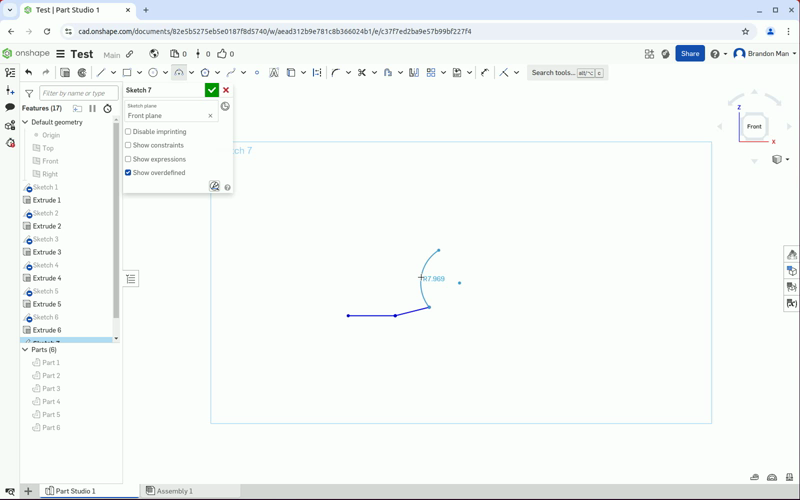
key_up(shift)
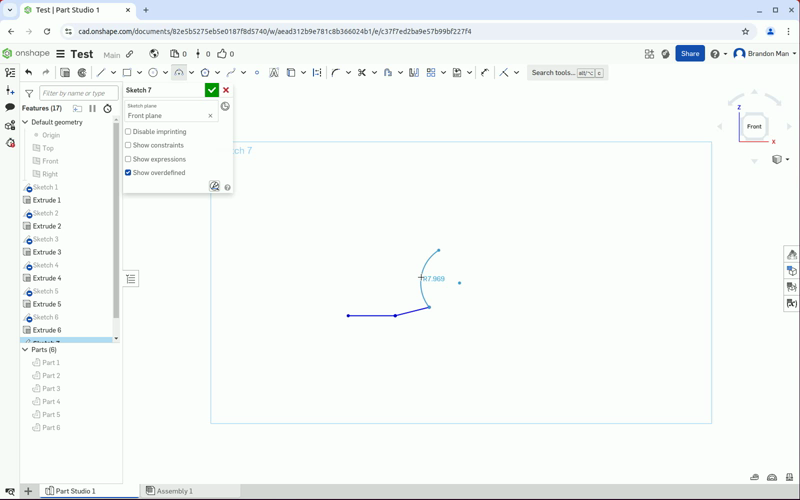
key(esc)
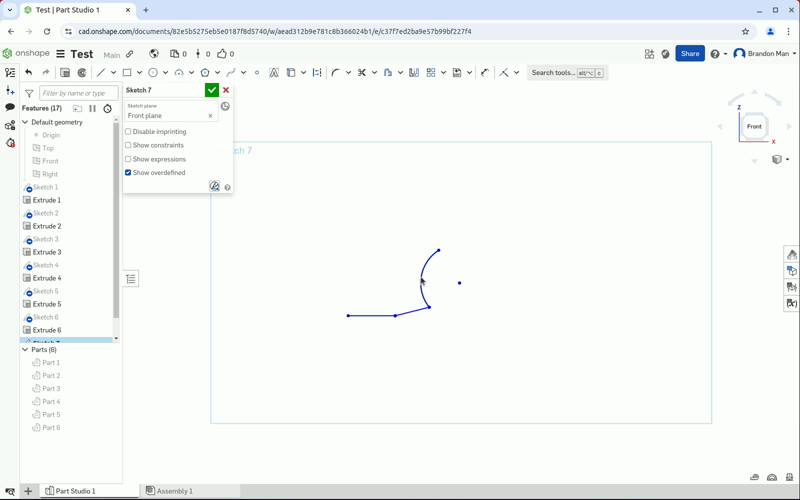
key(l)
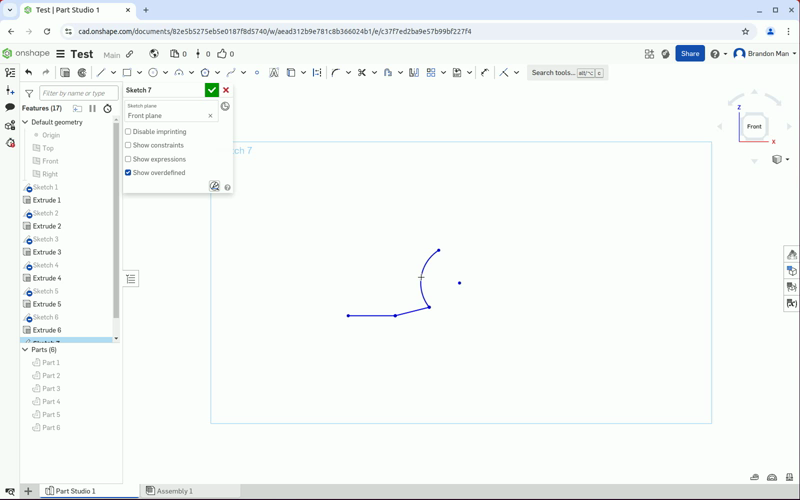
mouse_move(438, 250)
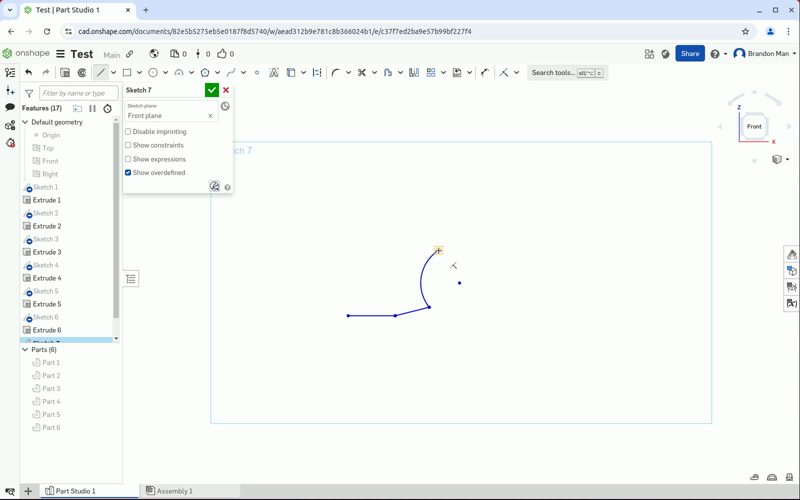
click(438, 250)
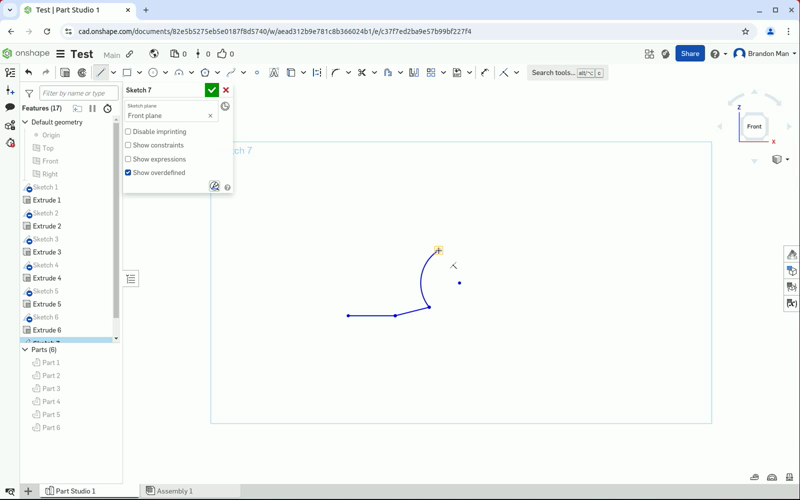
key_down(shift)
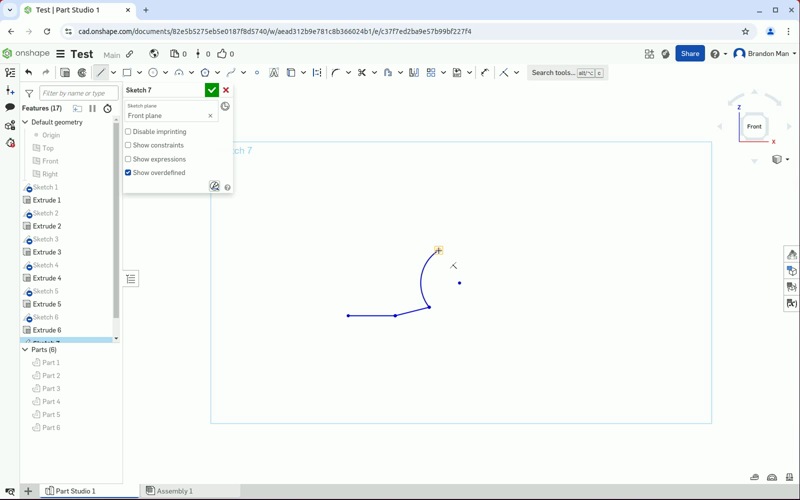
mouse_move(348, 250)
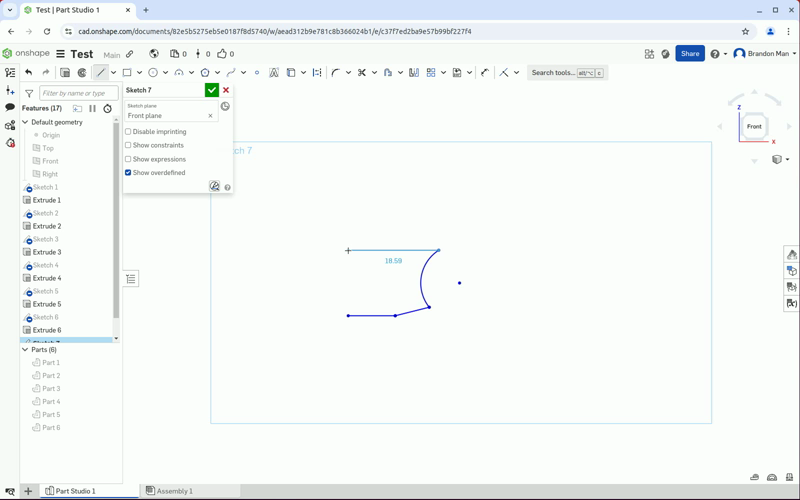
click(348, 250)
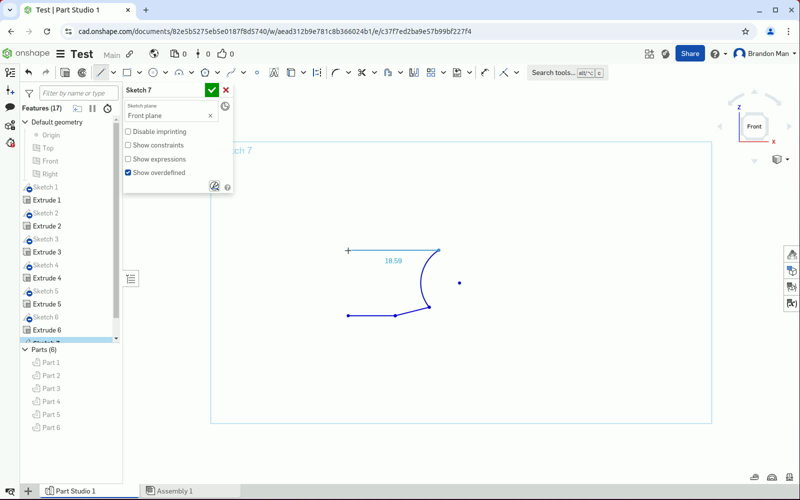
key_up(shift)
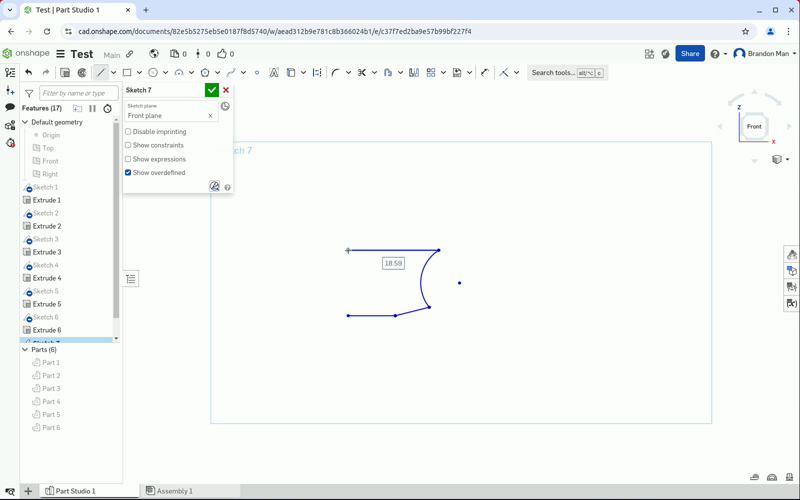
key_down(shift)
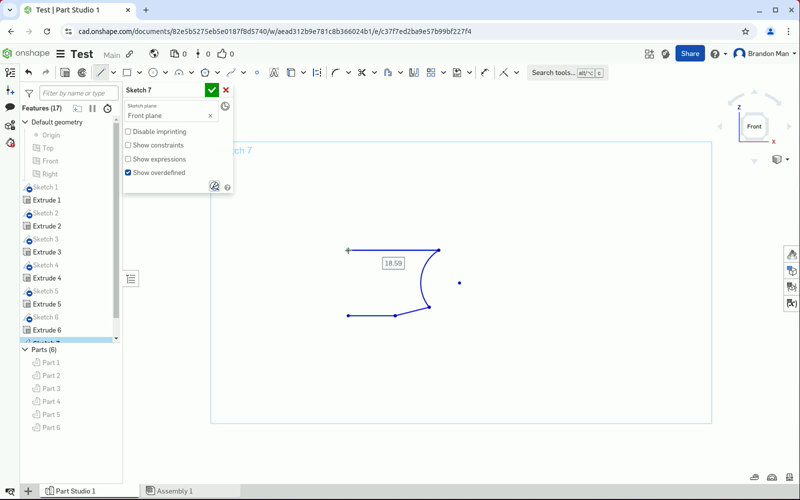
mouse_move(348, 315)
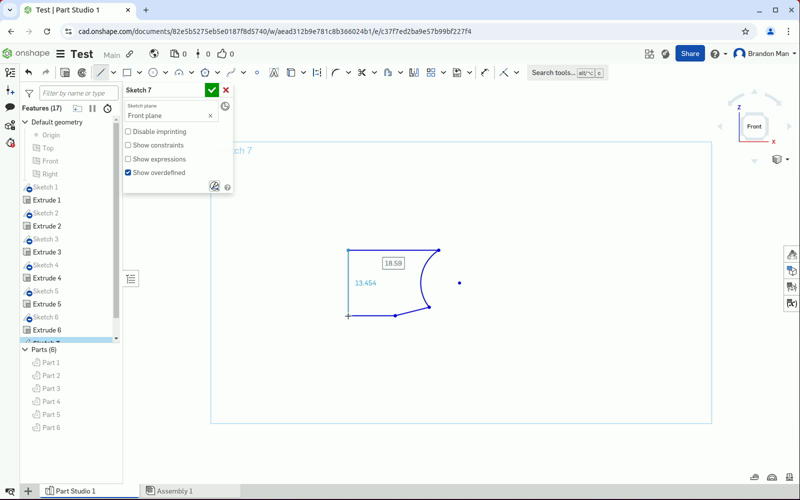
key_up(shift)
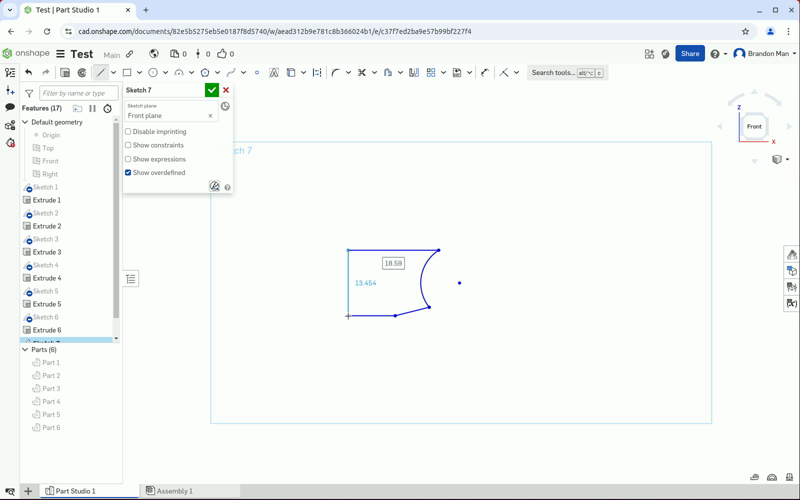
click(348, 315)
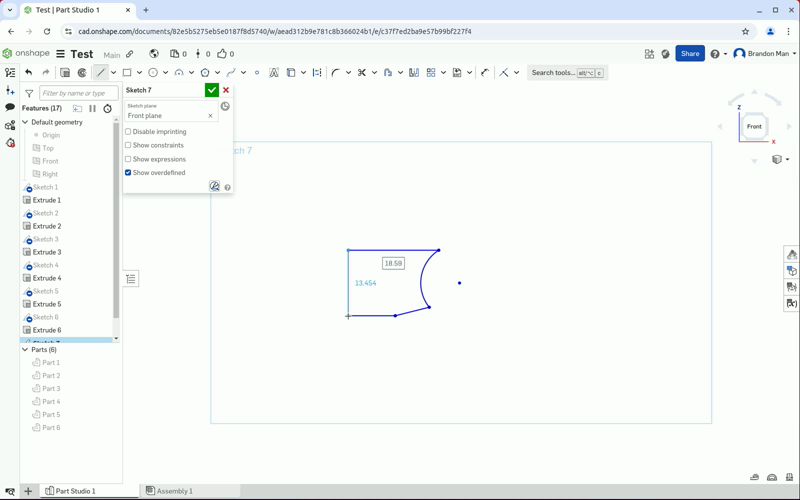
key(esc)
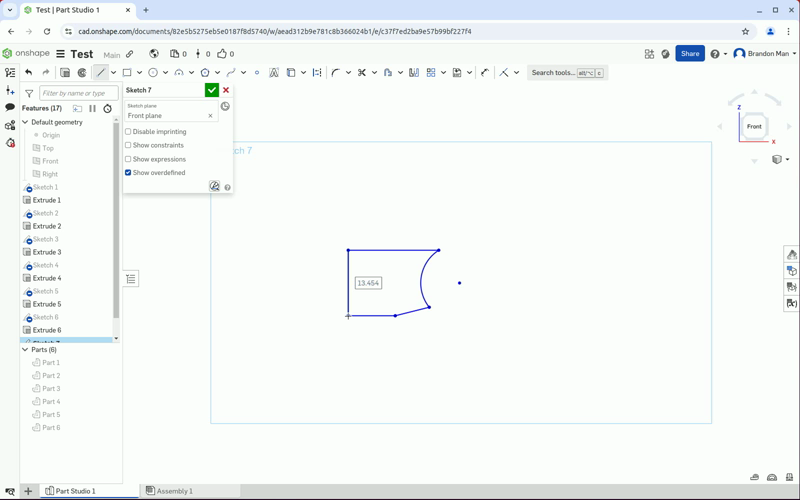
key(c)
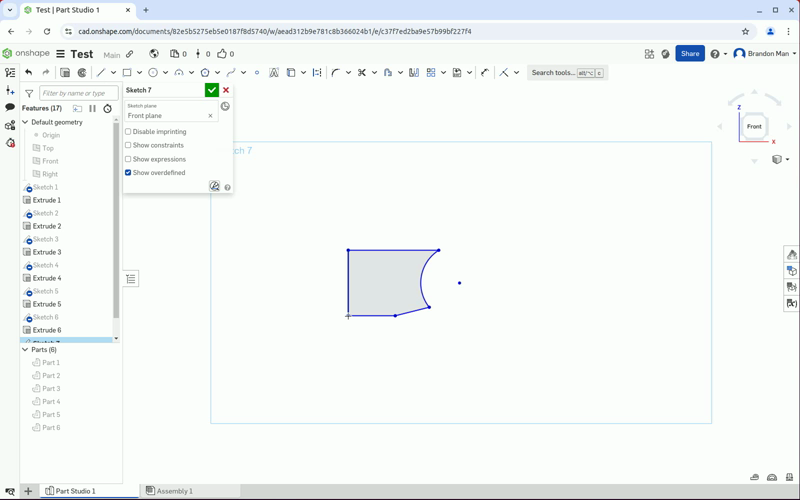
key_down(shift)
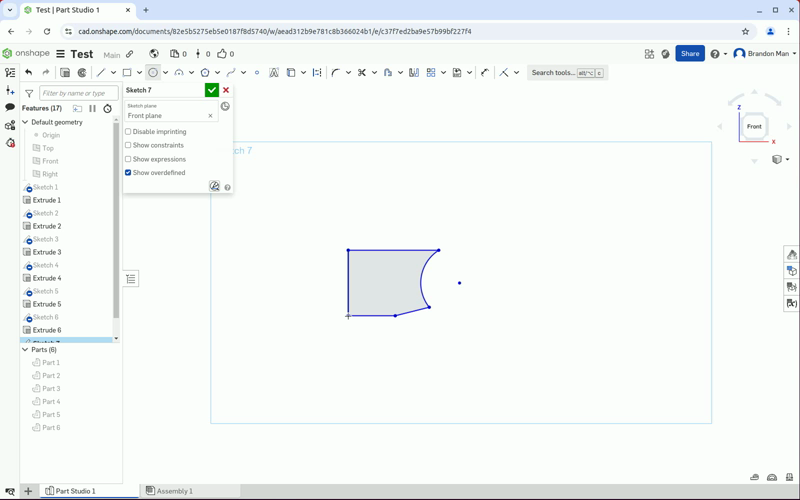
mouse_move(383, 282)
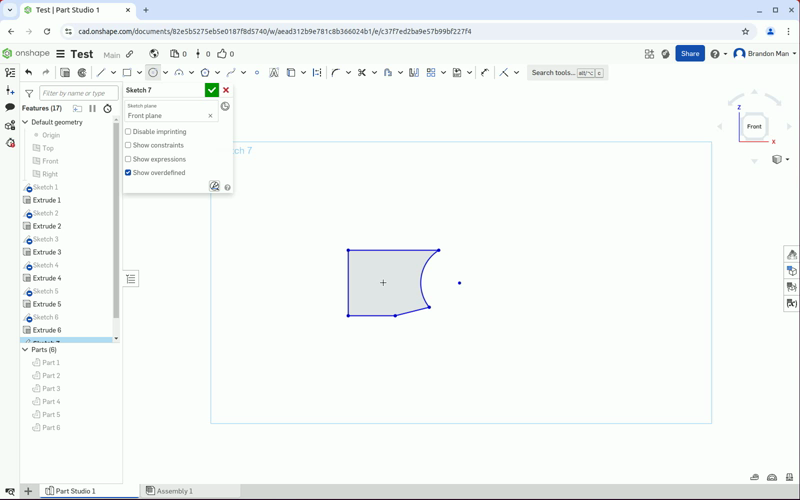
click(383, 282)
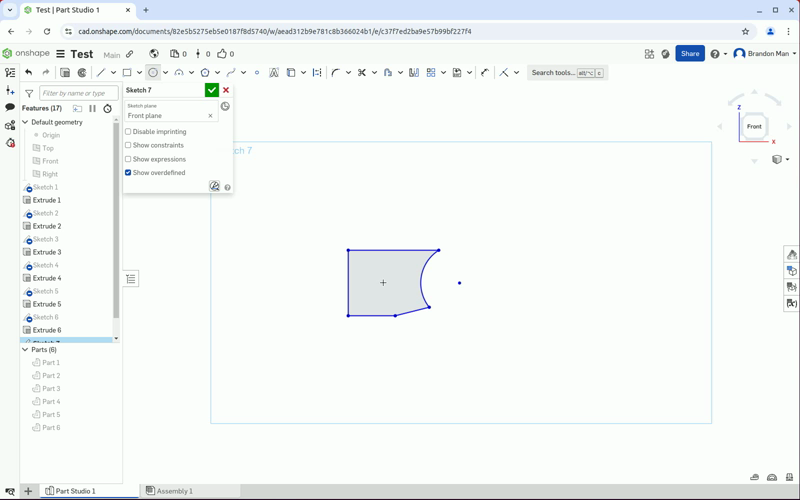
key_up(shift)
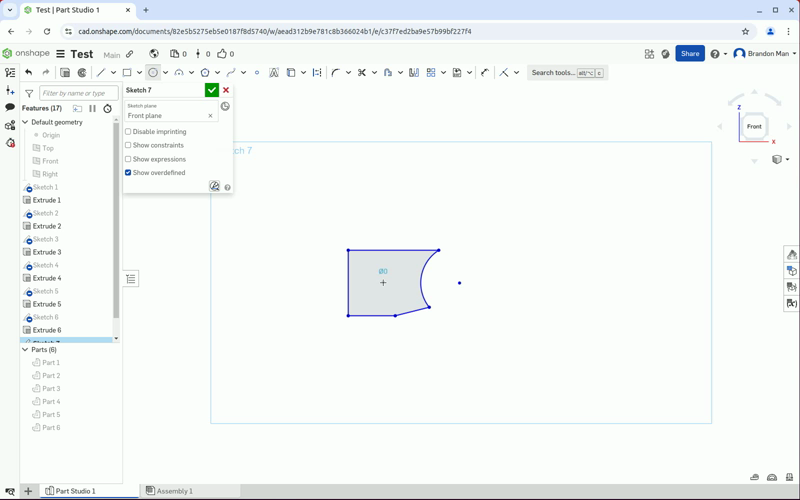
mouse_move(403, 282)
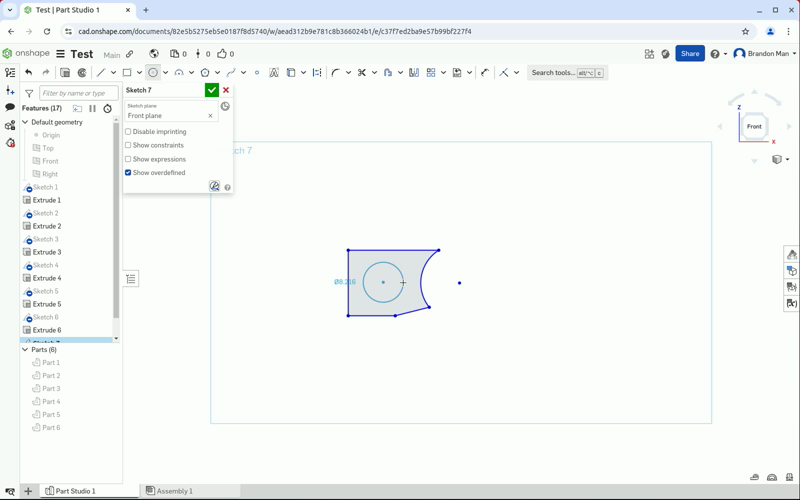
click(403, 282)
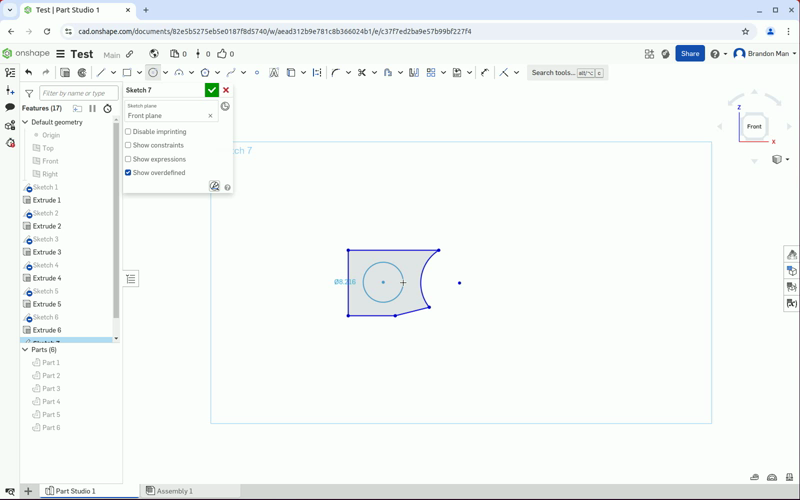
key(esc)
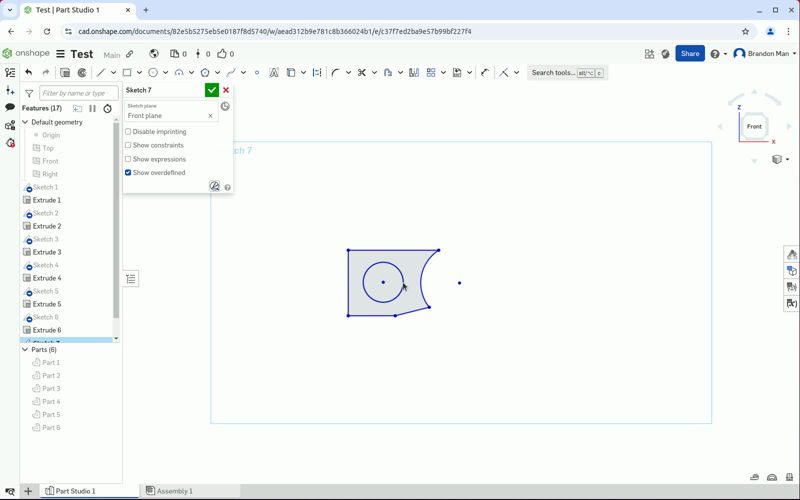
mouse_move(378, 255)
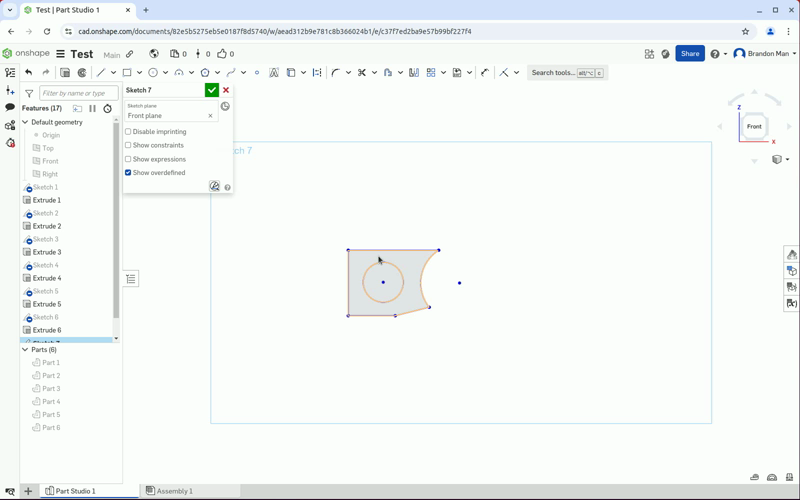
click(378, 255)
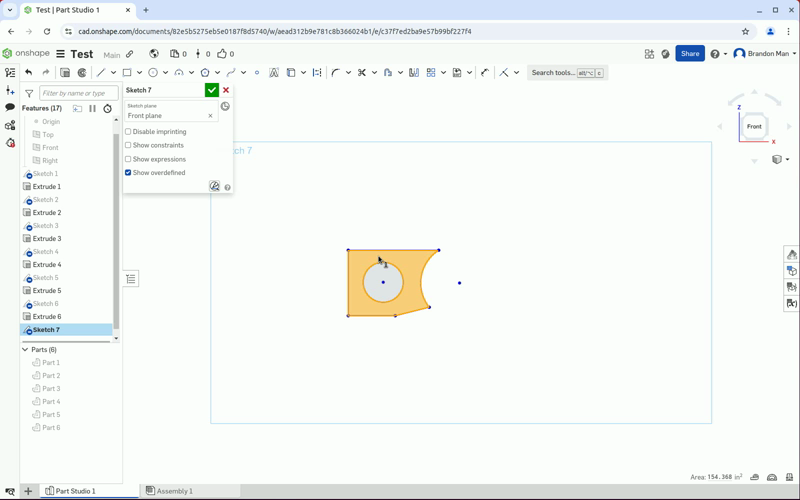
mouse_move(73, 352)
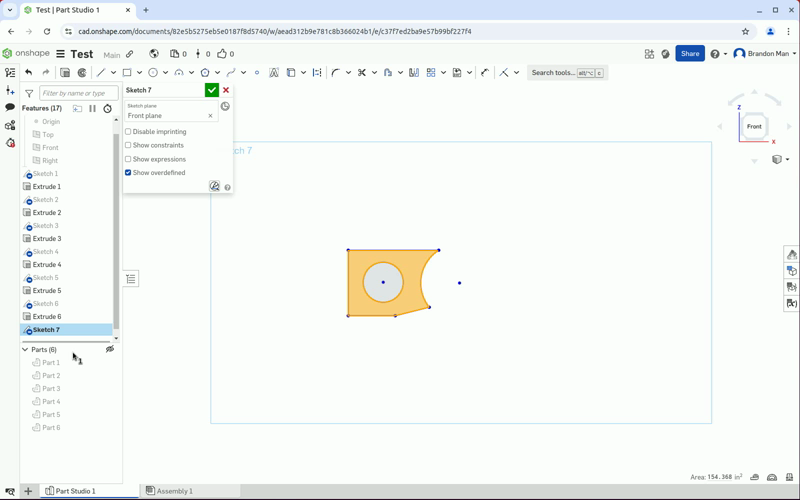
key(shift+y)
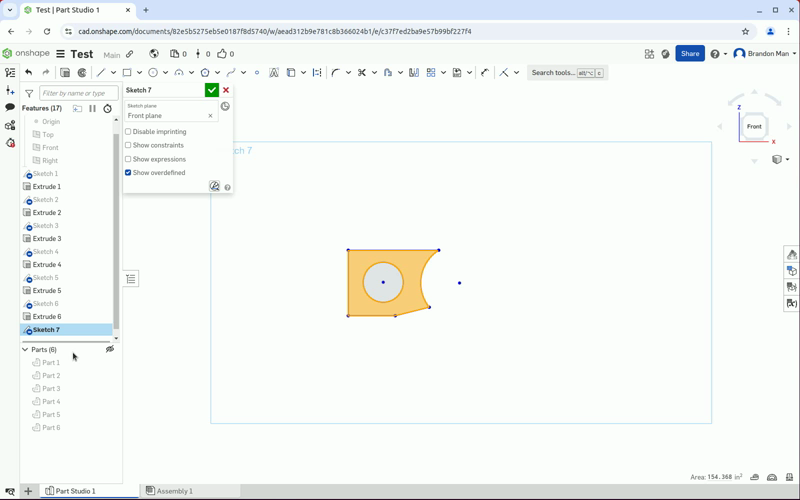
key(shift+e)
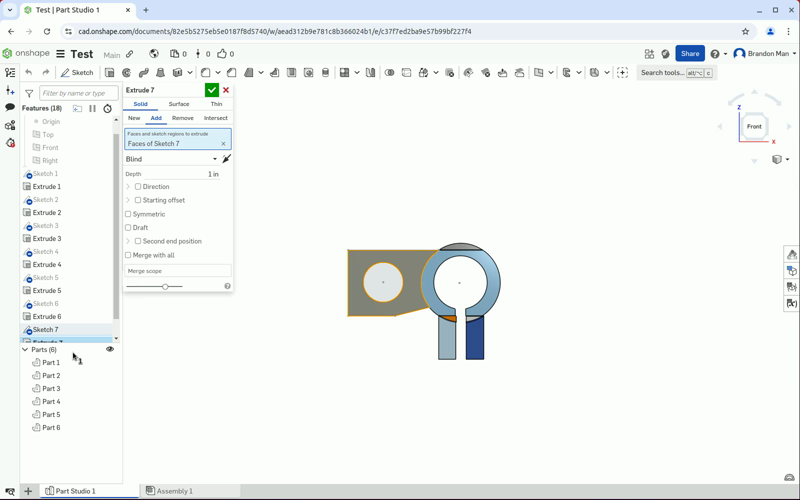
mouse_move(143, 106)
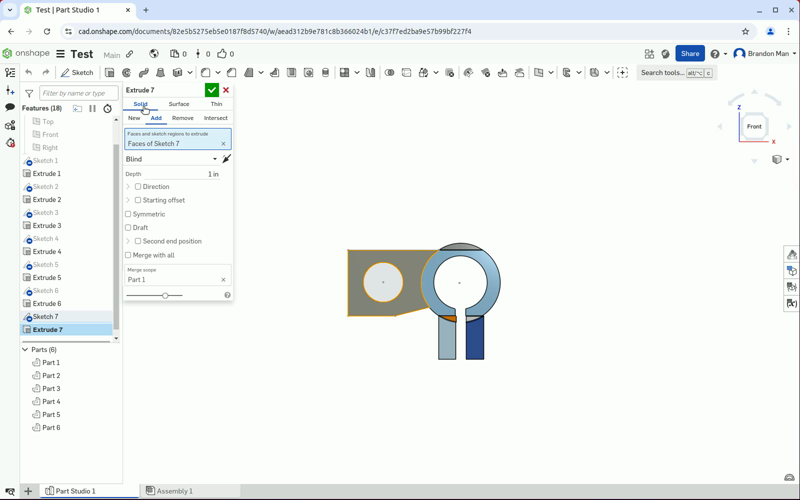
click(143, 106)
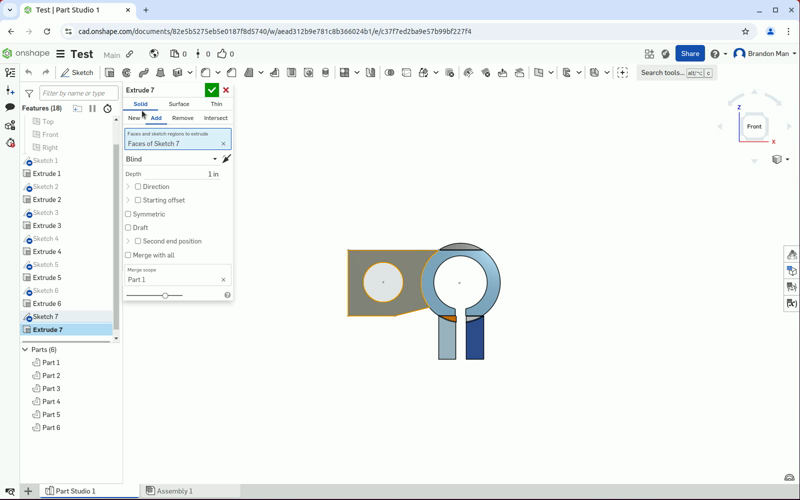
mouse_move(137, 120)
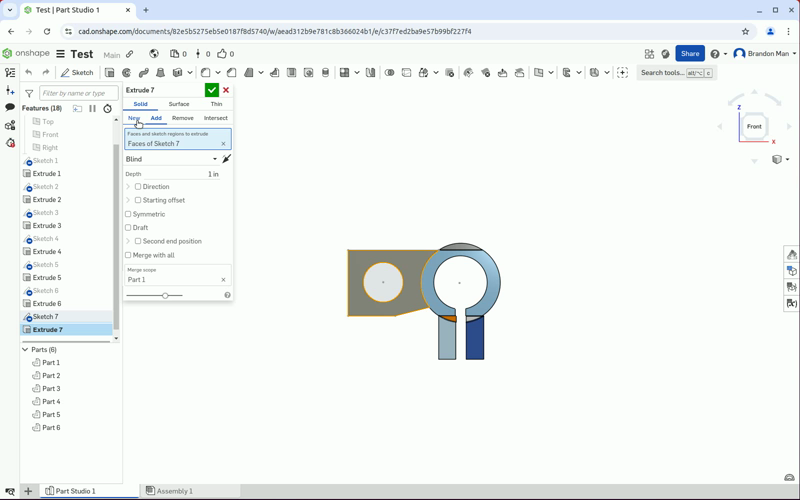
click(137, 120)
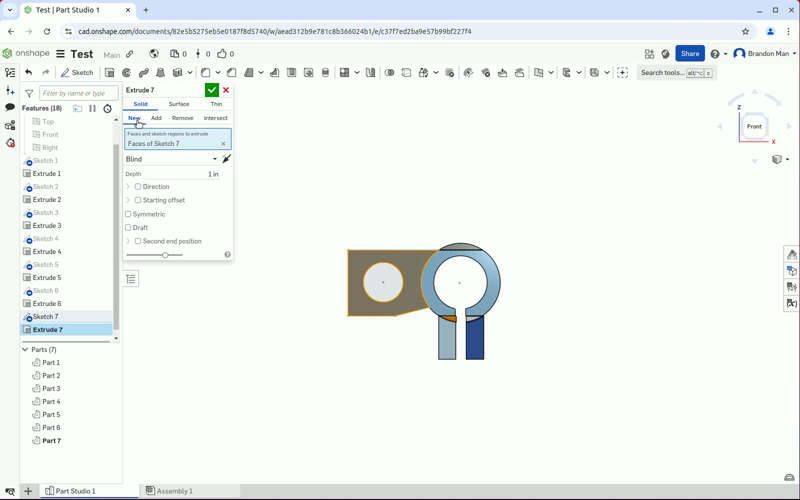
key(tab, 4)
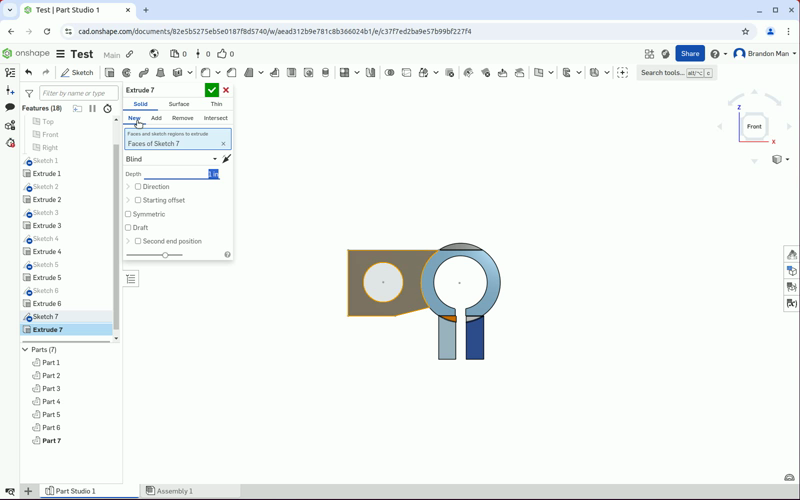
text(8.184)
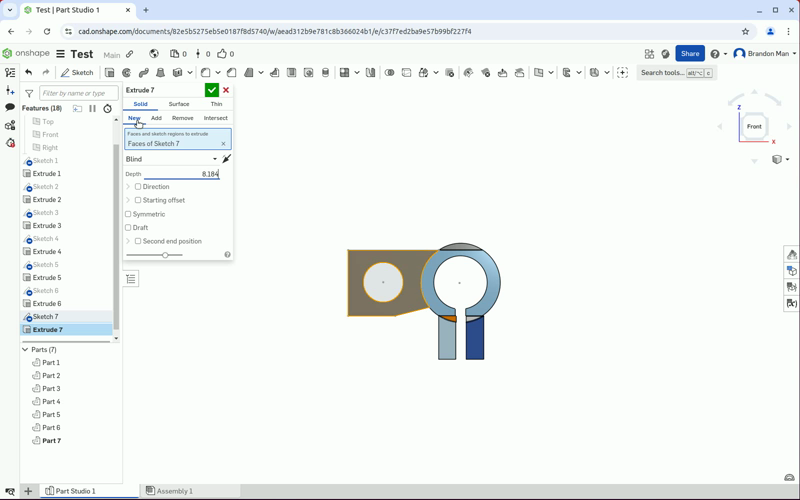
key(enter)
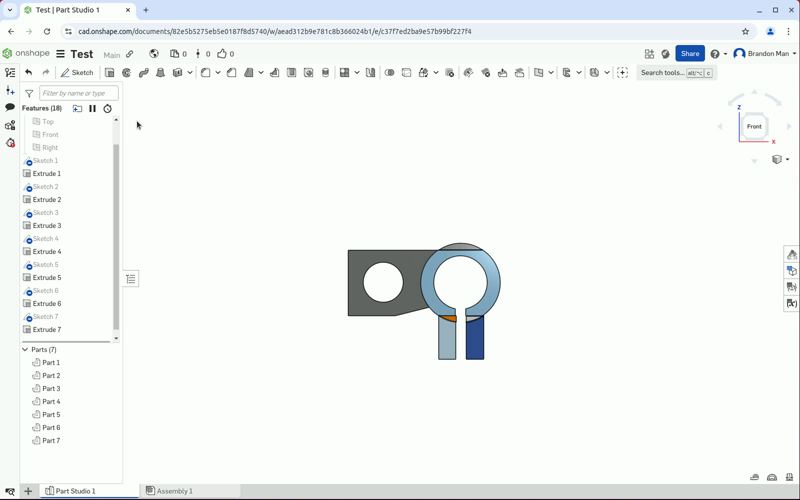
key(shift+h)
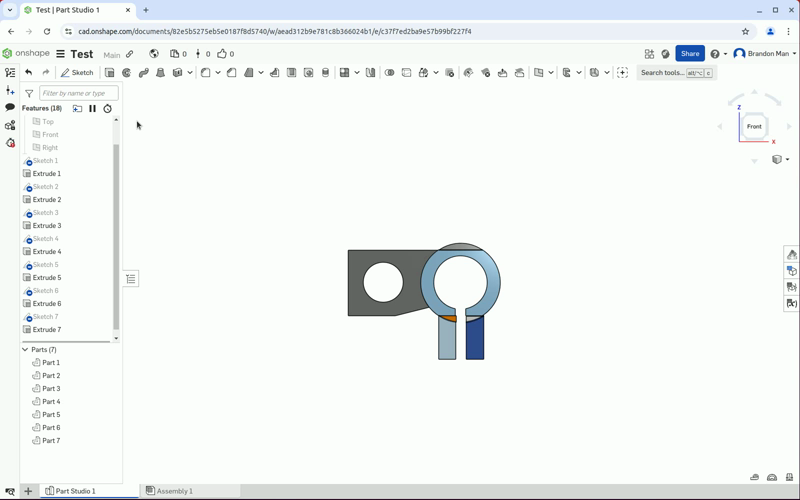
key(shift+h)
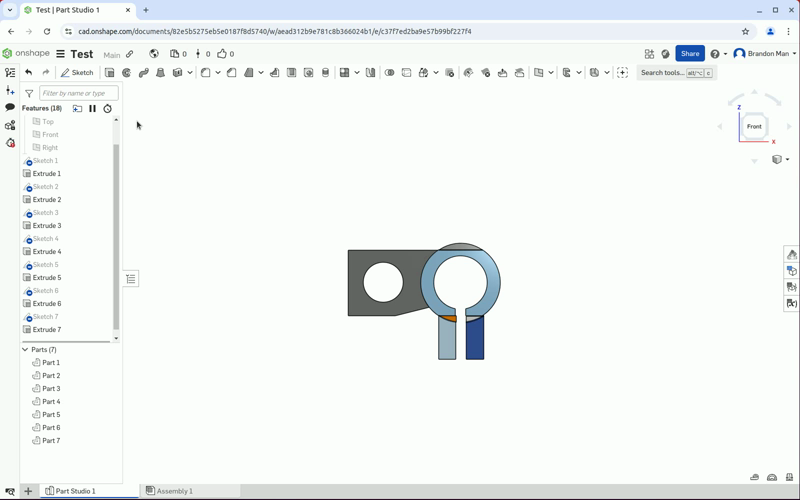
mouse_move(69, 163)
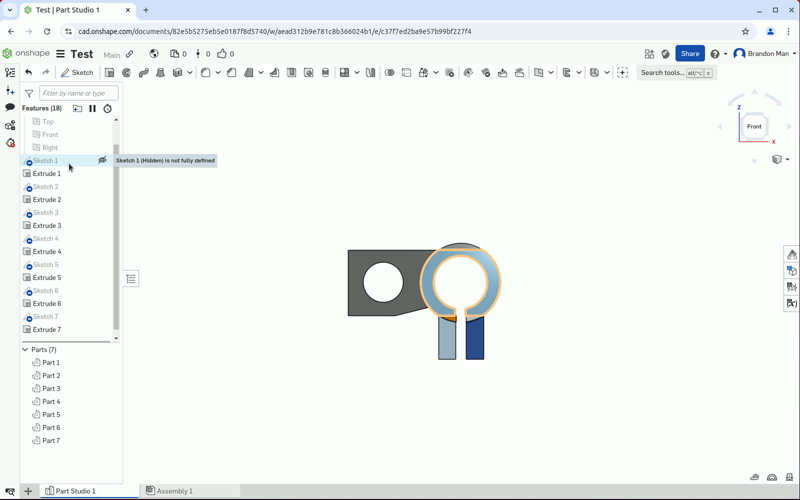
click(69, 163)
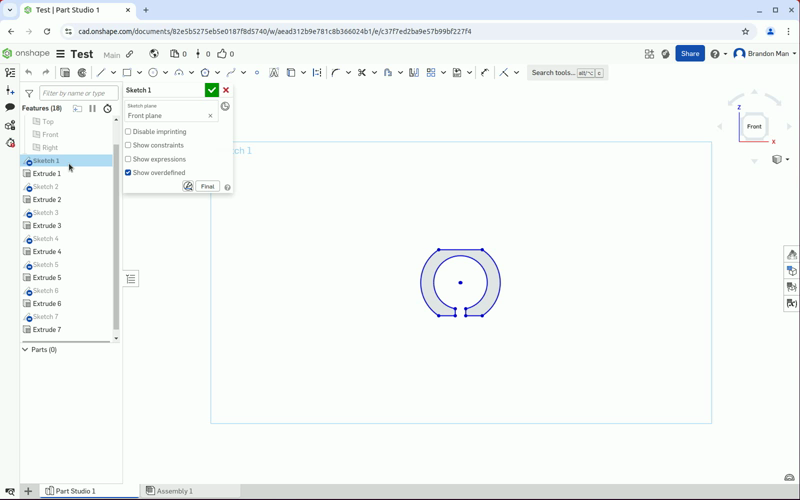
mouse_move(229, 92)
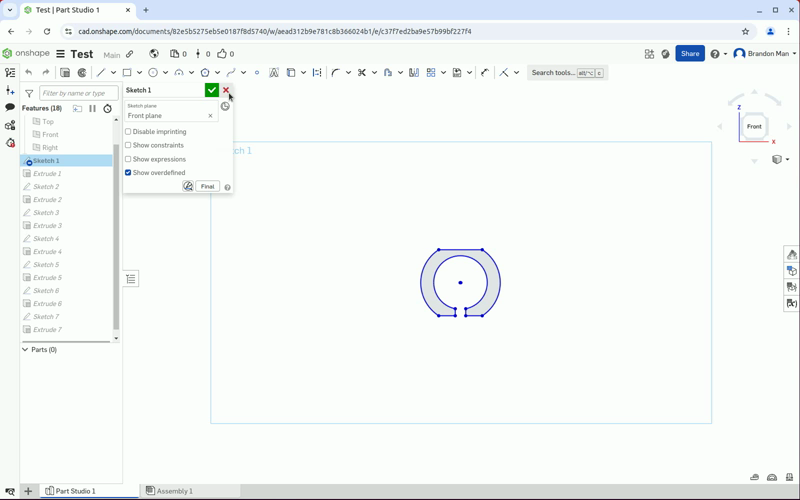
click(229, 92)
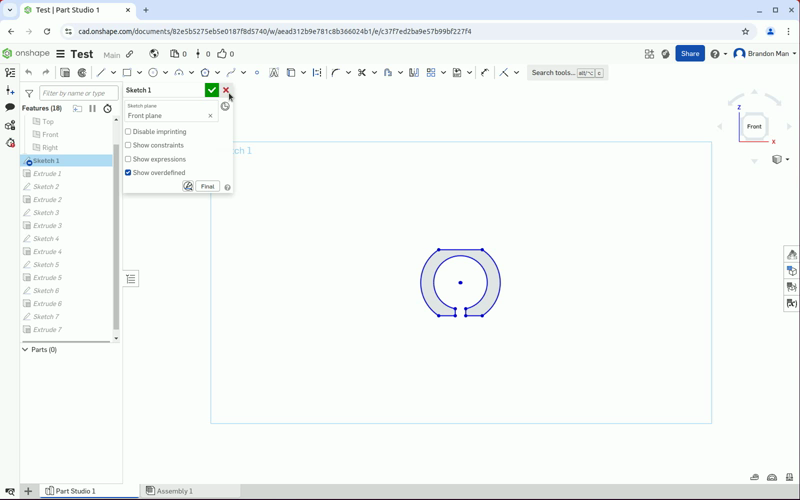
key(shift+s)
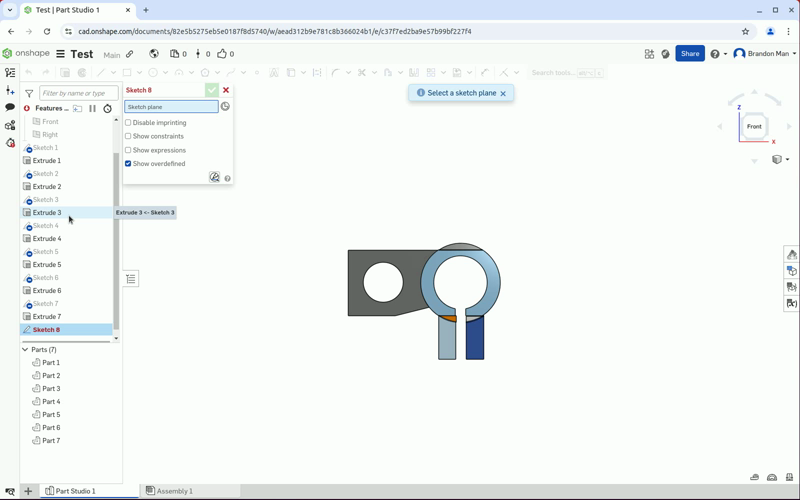
scroll(3)
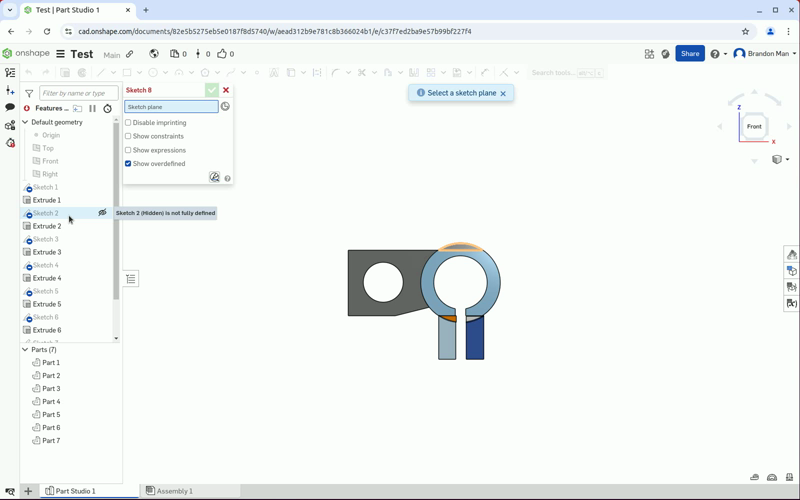
mouse_move(69, 163)
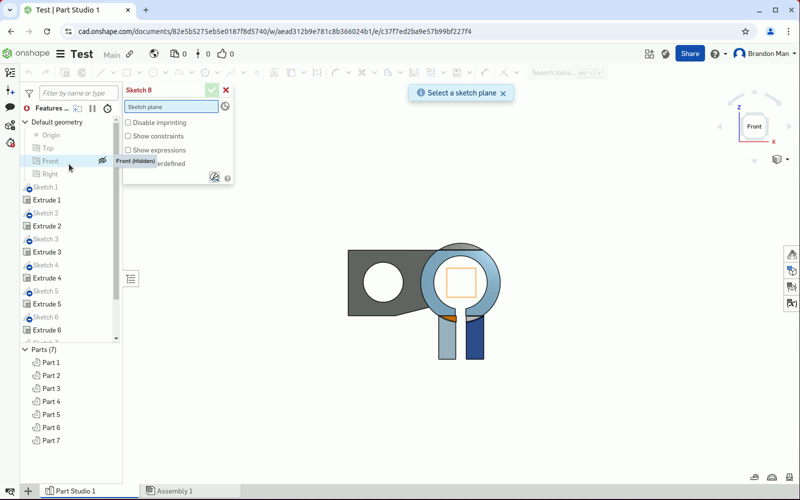
click(69, 163)
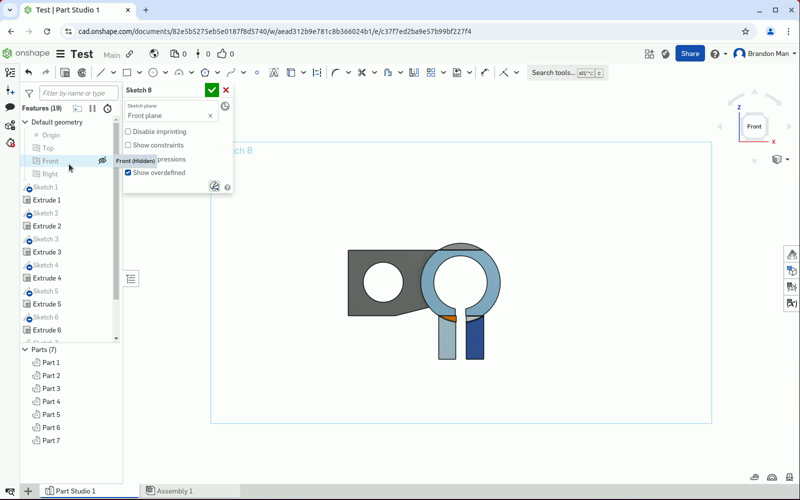
mouse_move(73, 352)
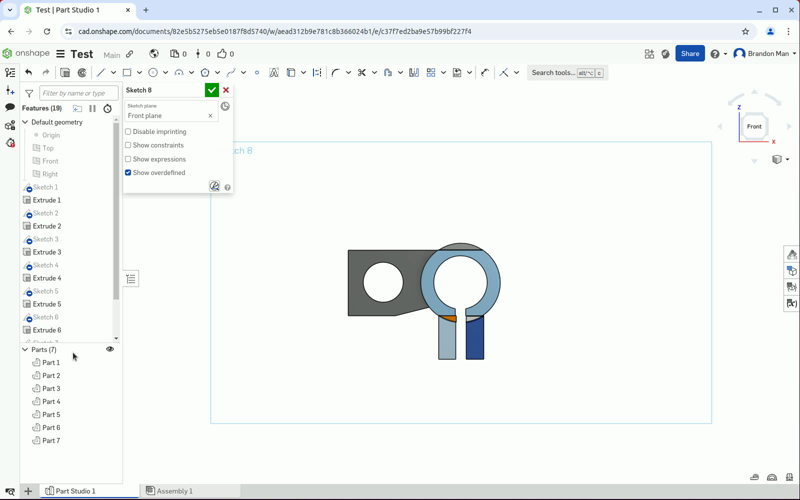
key(y)
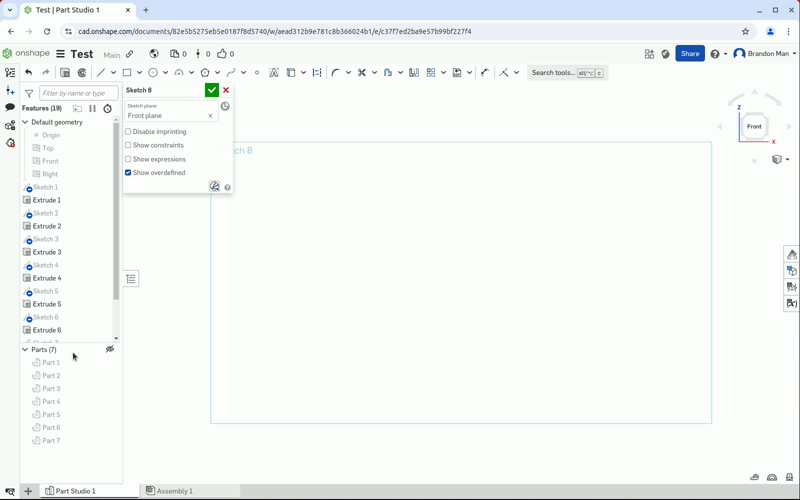
key(a)
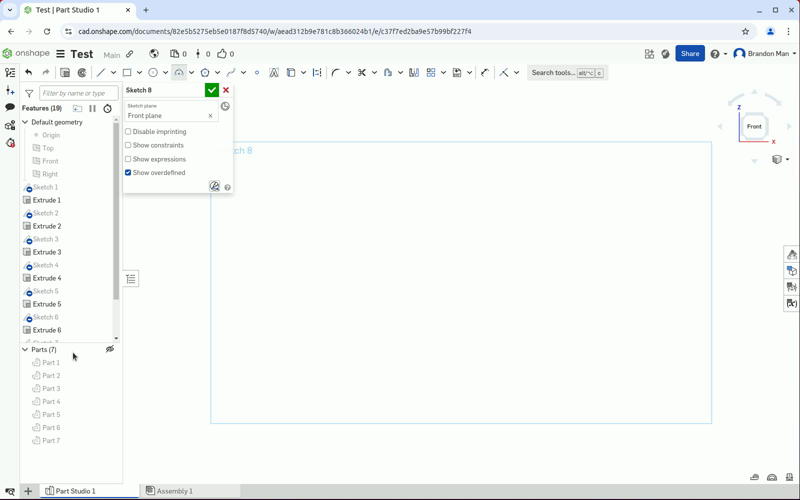
key_down(shift)
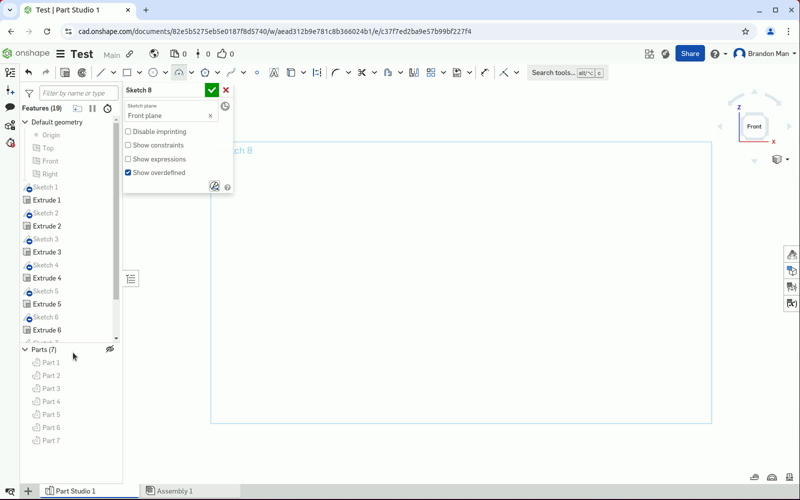
mouse_move(483, 250)
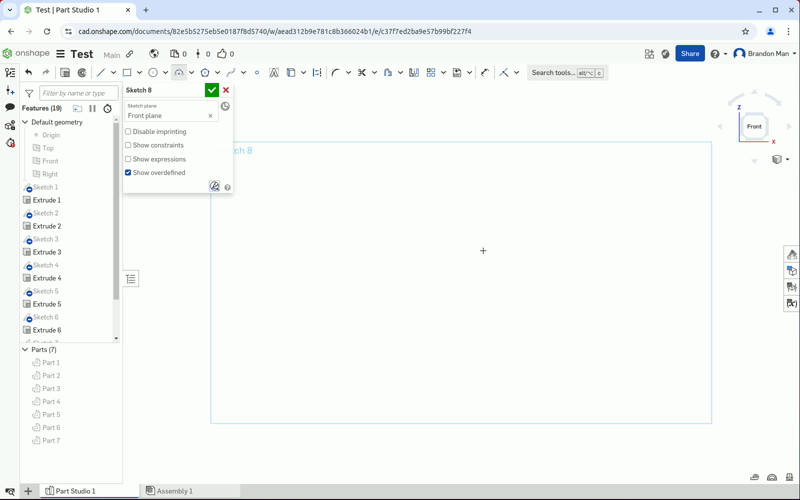
click(483, 250)
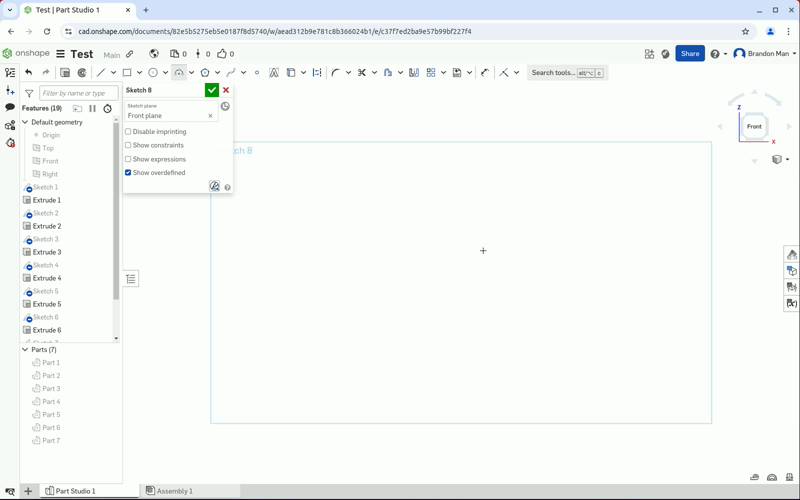
key_up(shift)
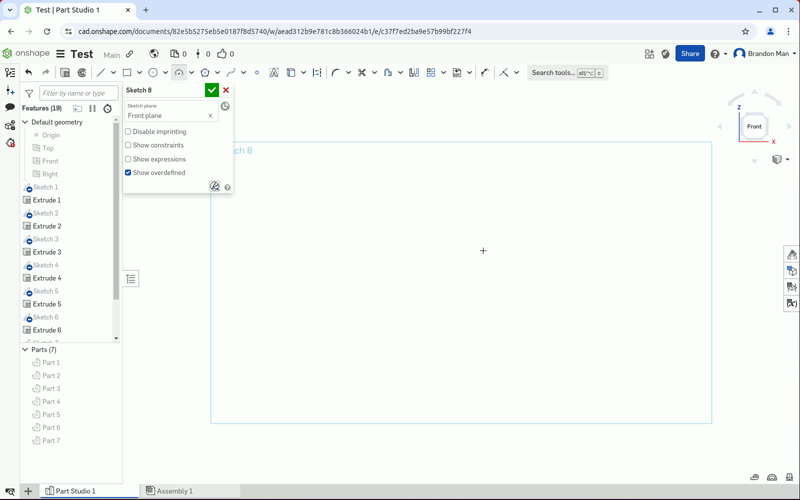
key_down(shift)
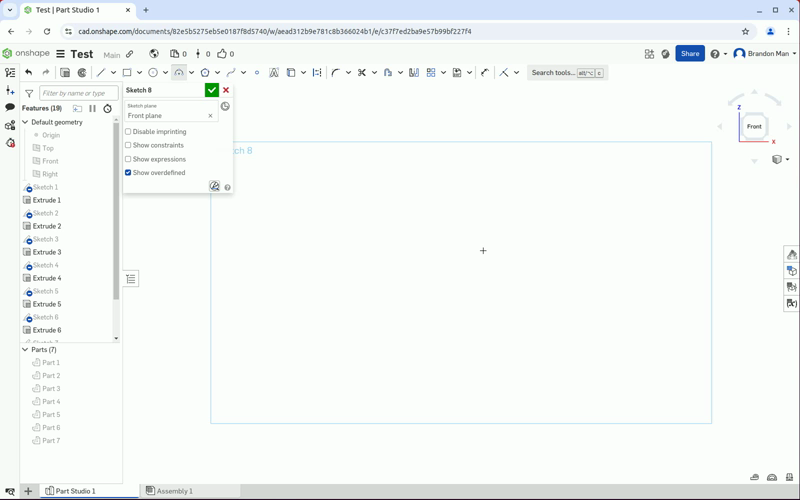
mouse_move(492, 307)
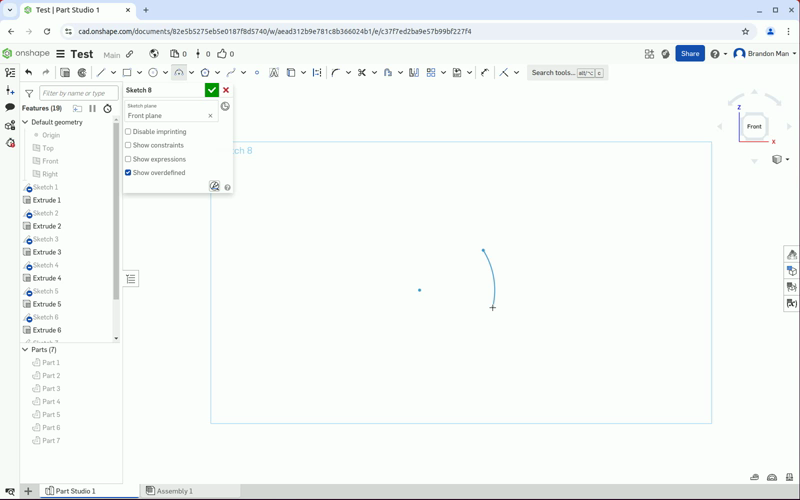
click(492, 307)
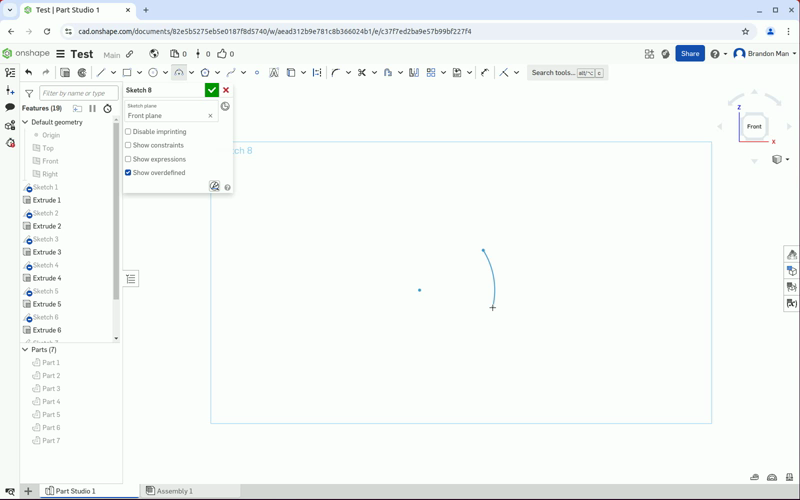
mouse_move(500, 276)
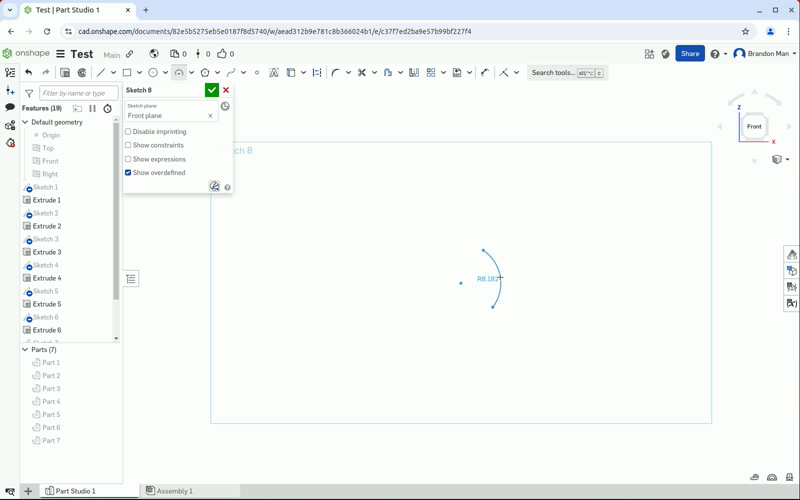
click(500, 276)
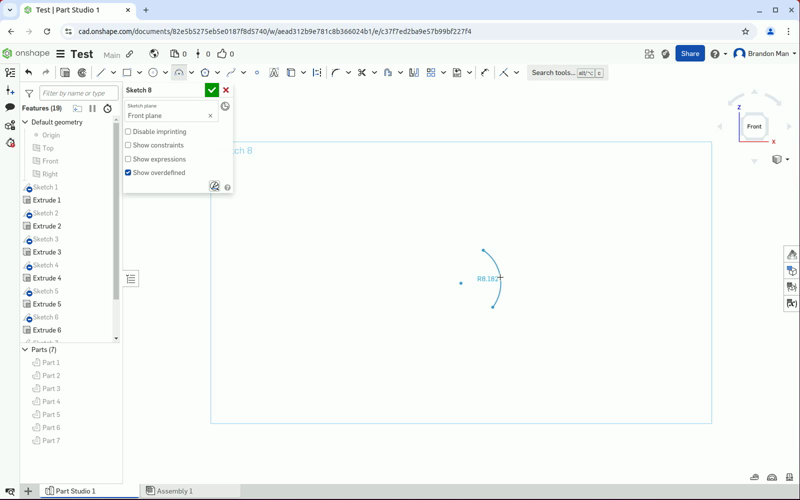
key_up(shift)
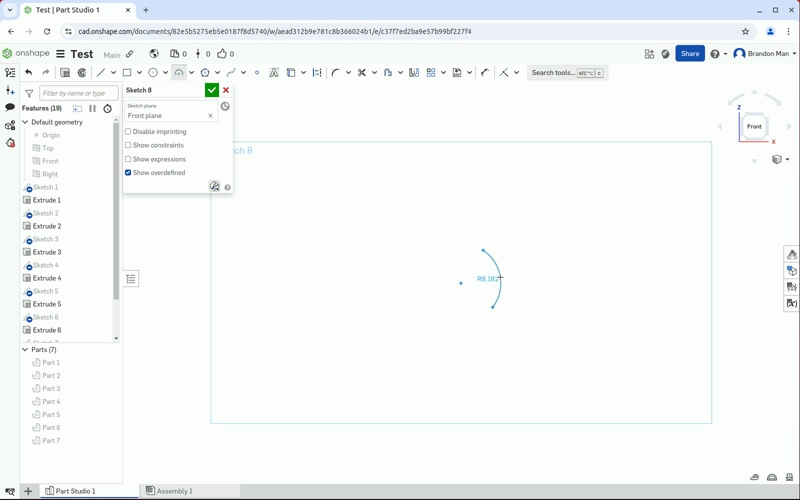
key(esc)
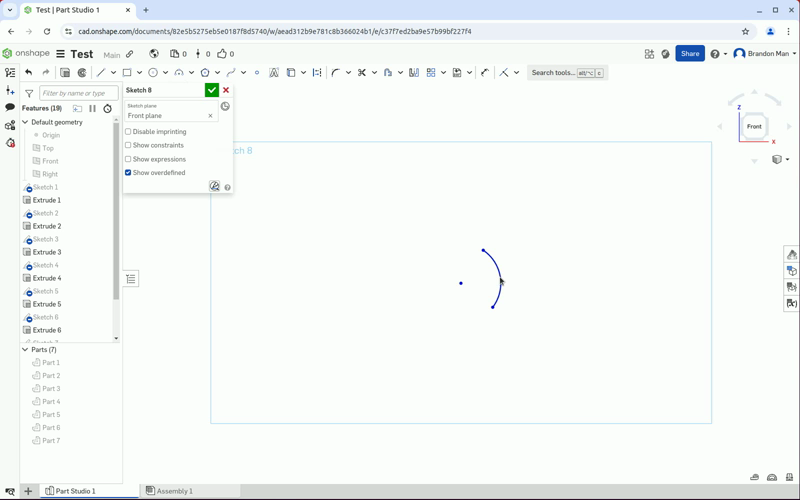
key(l)
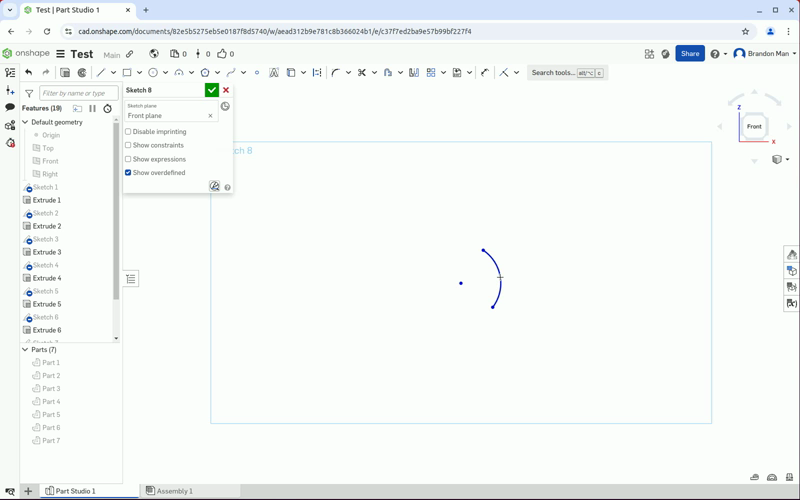
mouse_move(492, 307)
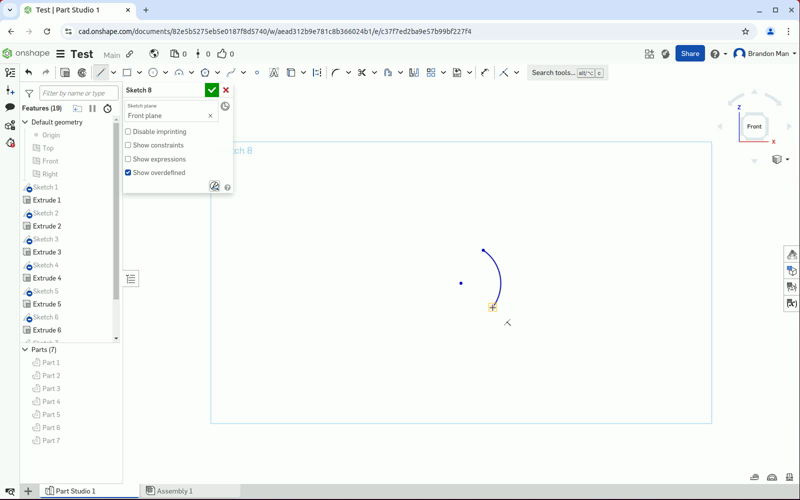
click(492, 307)
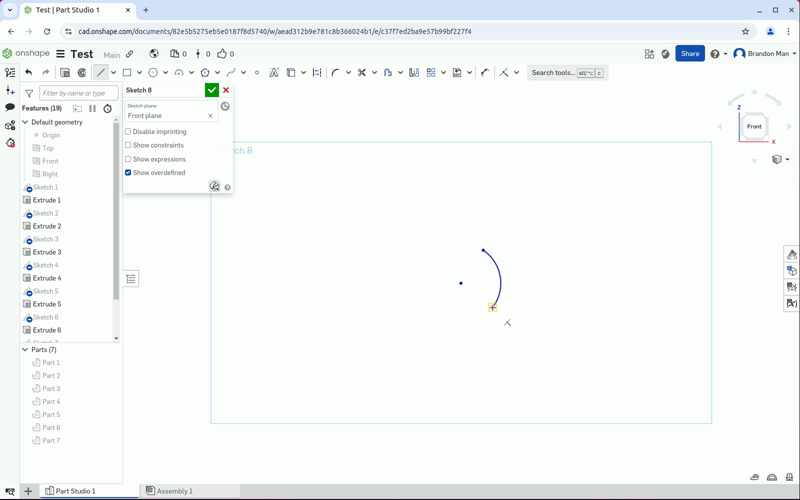
key_down(shift)
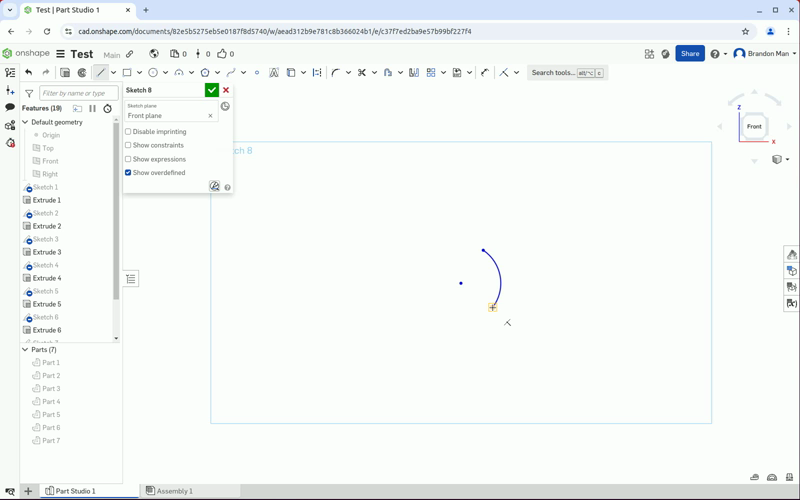
mouse_move(522, 307)
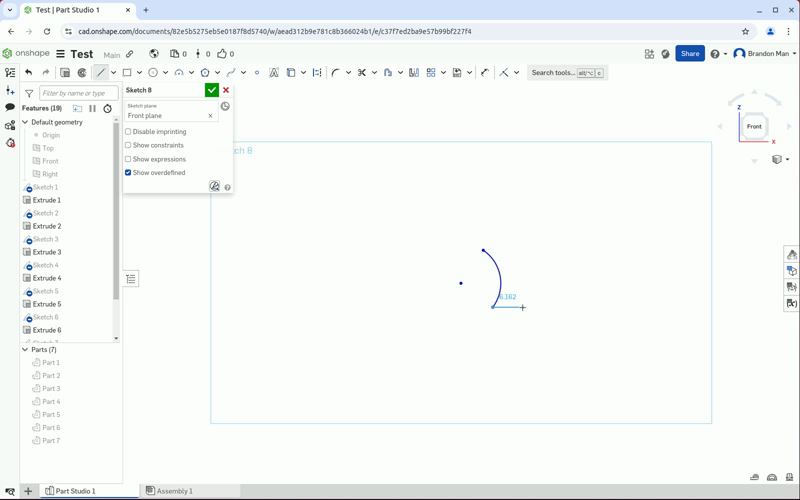
mouse_move(526, 315)
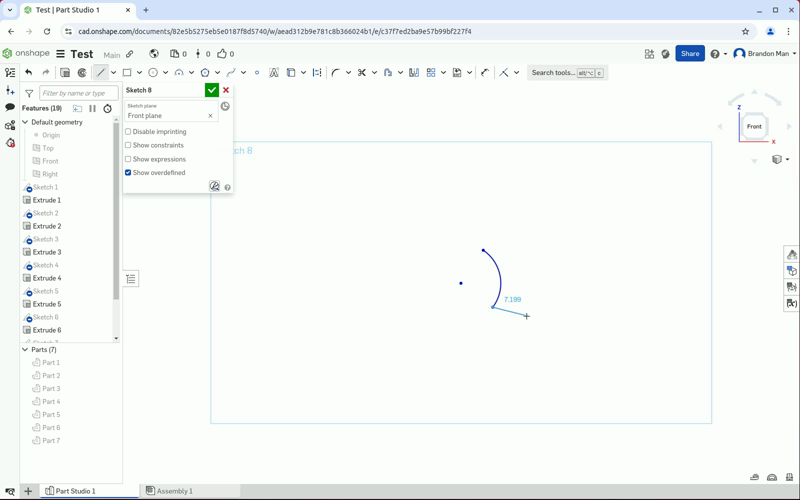
click(526, 315)
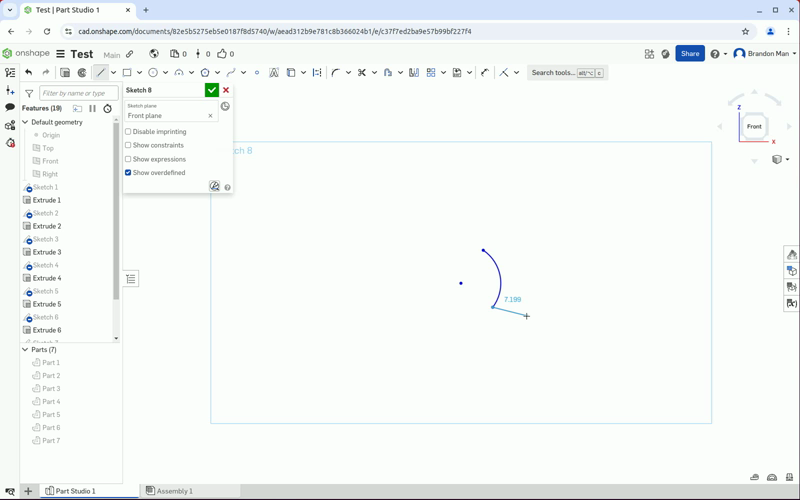
key_up(shift)
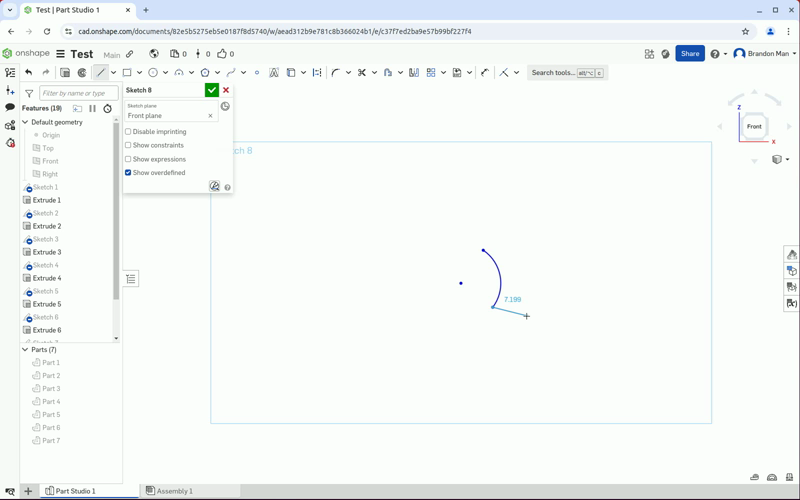
key_down(shift)
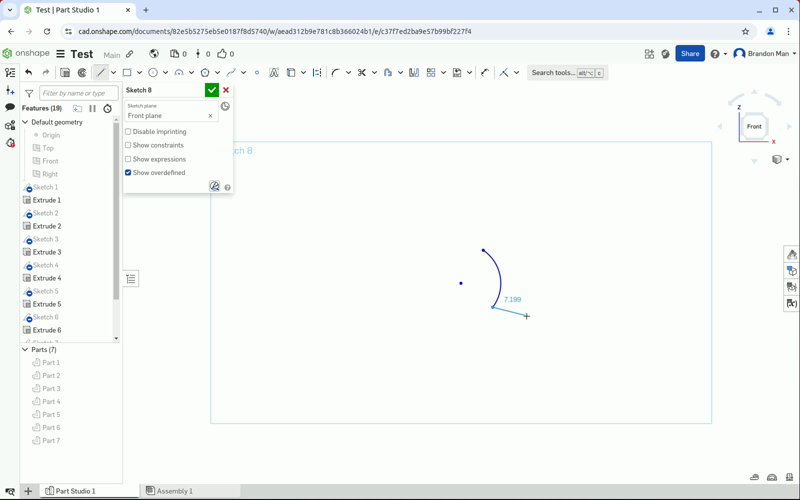
mouse_move(556, 315)
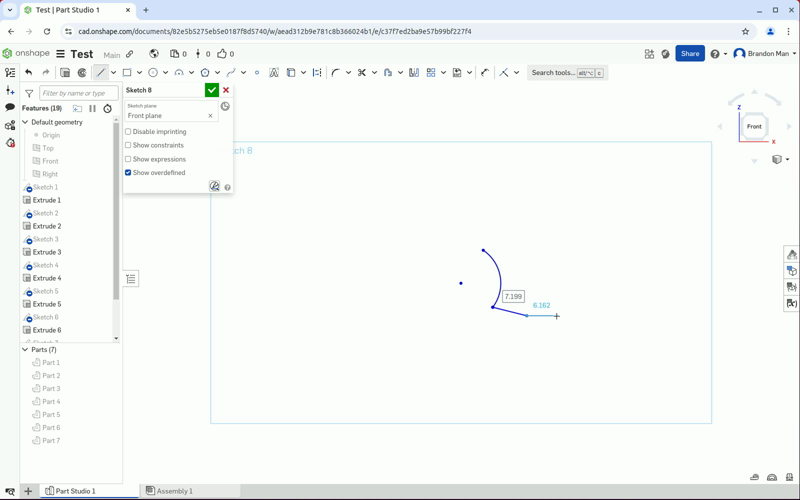
mouse_move(573, 315)
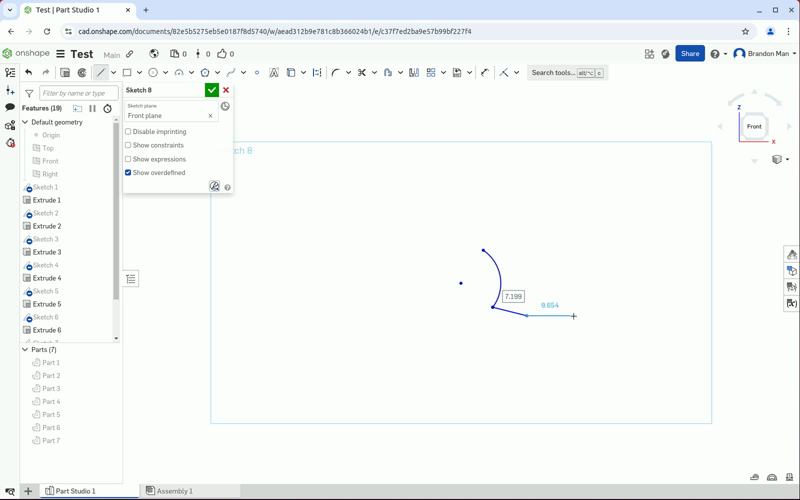
click(573, 315)
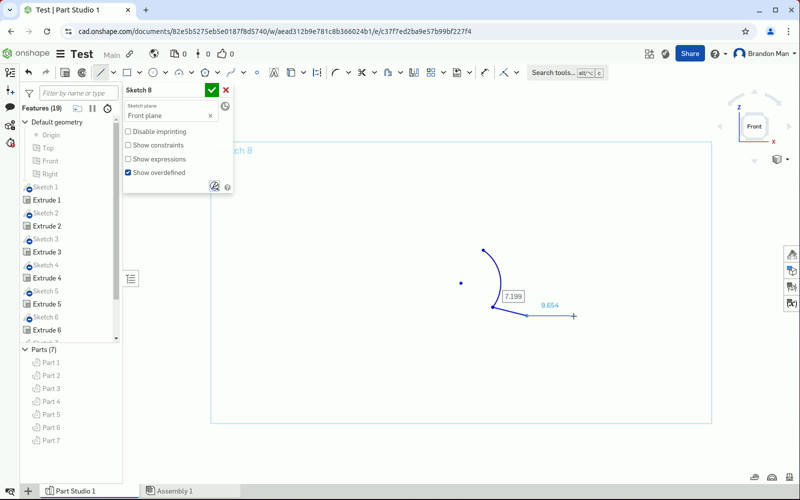
key_up(shift)
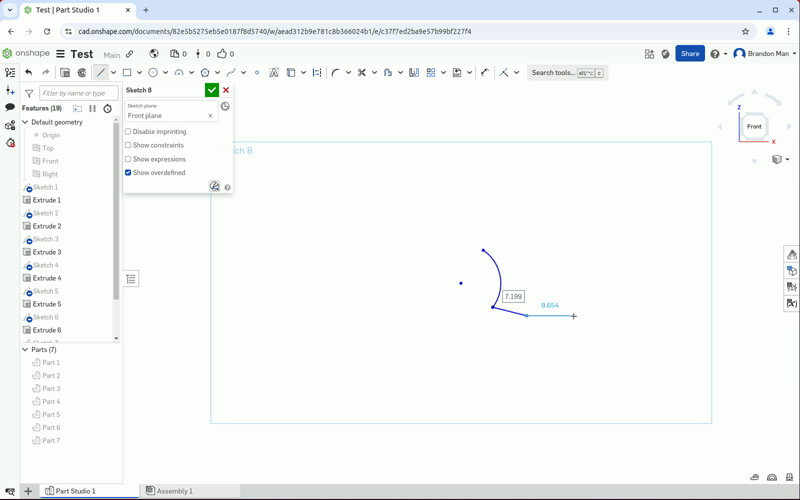
key_down(shift)
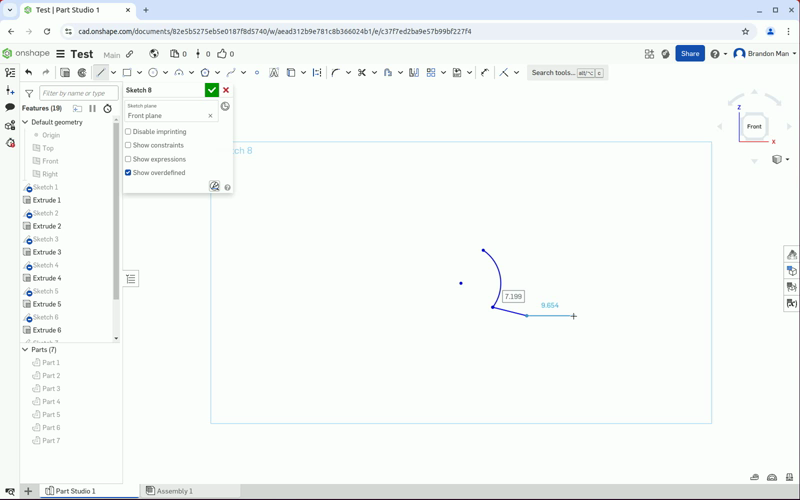
mouse_move(573, 250)
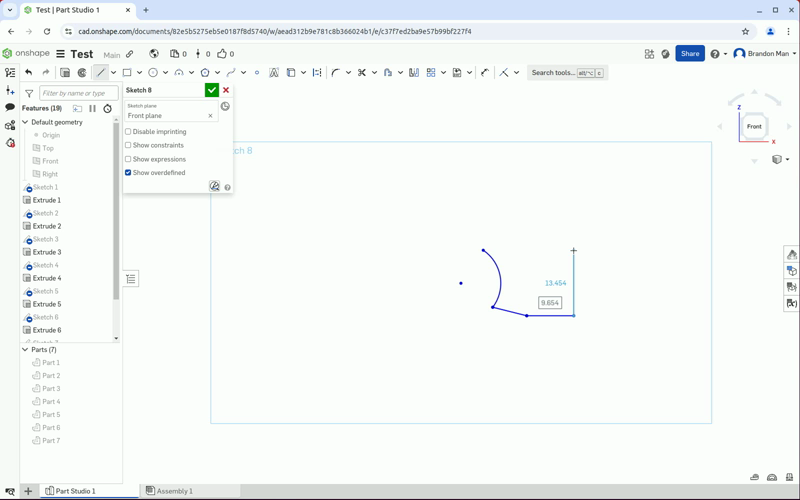
click(573, 250)
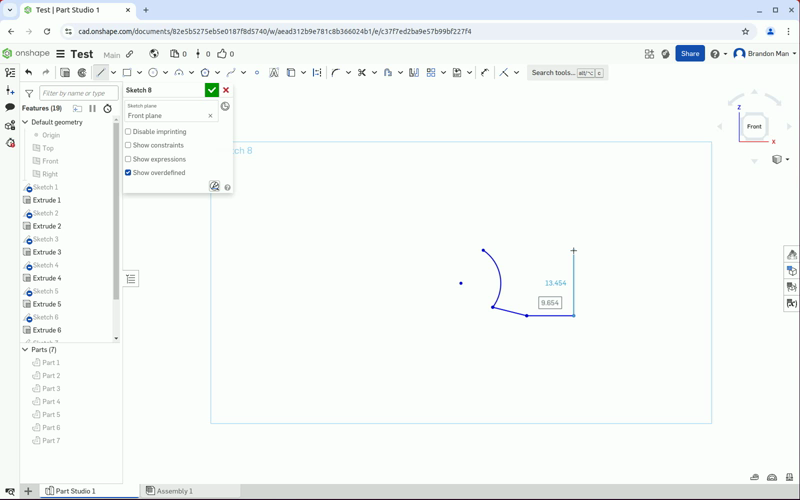
key_up(shift)
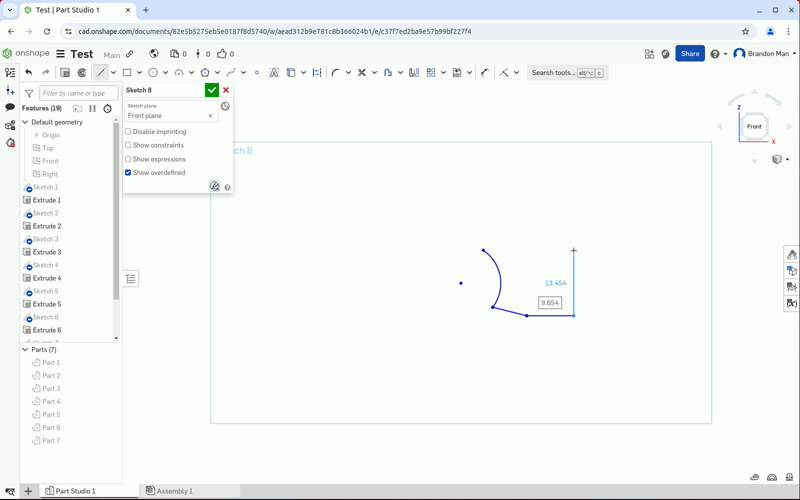
key_down(shift)
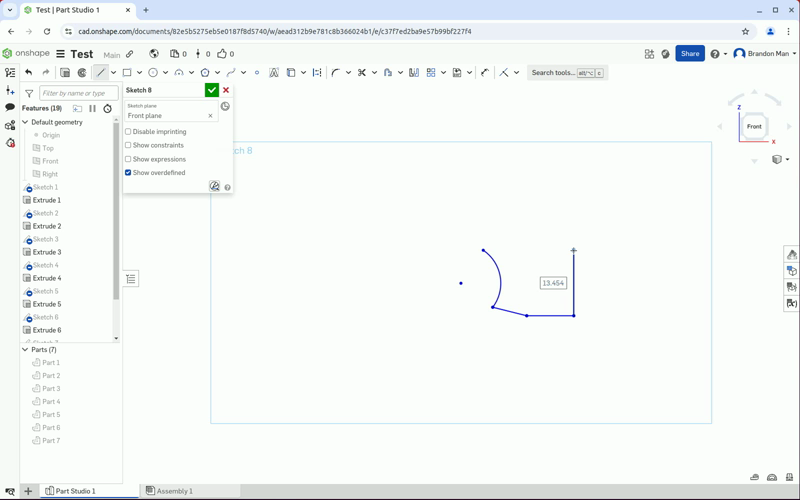
mouse_move(483, 250)
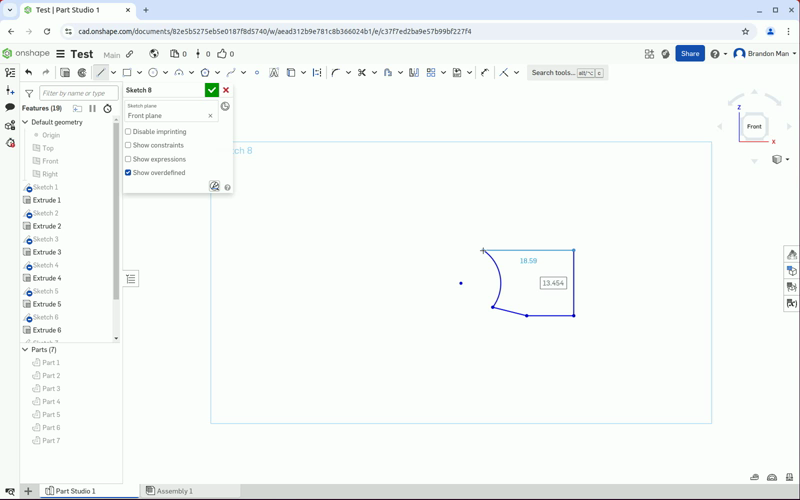
key_up(shift)
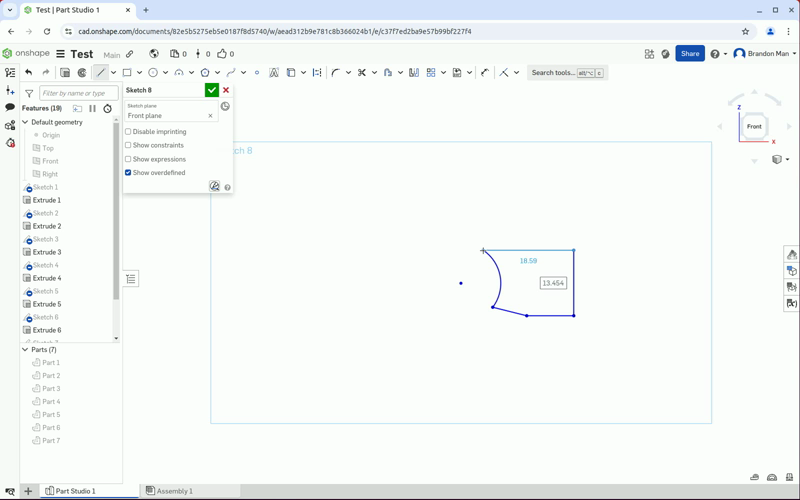
click(483, 250)
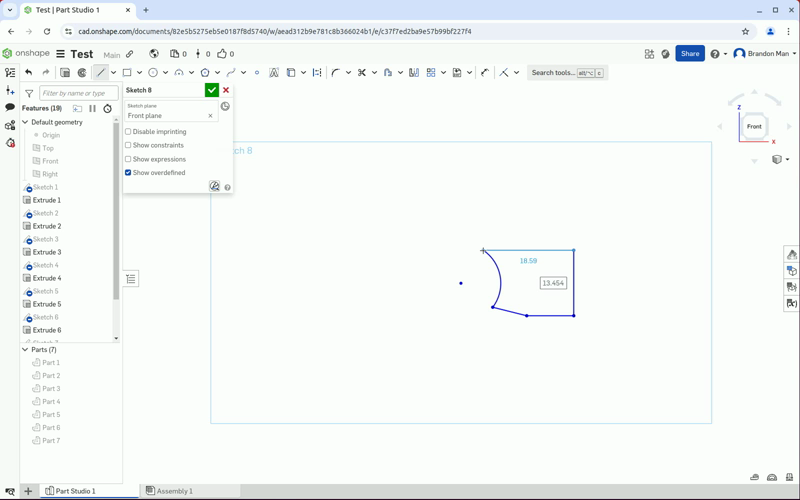
key(esc)
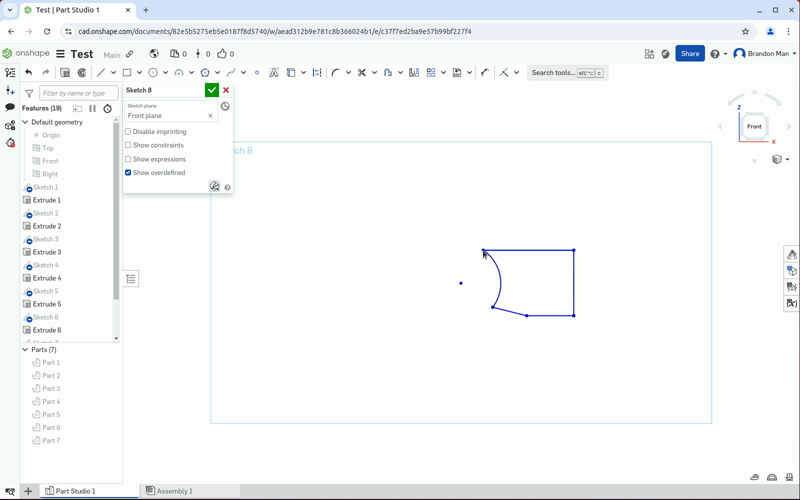
key(c)
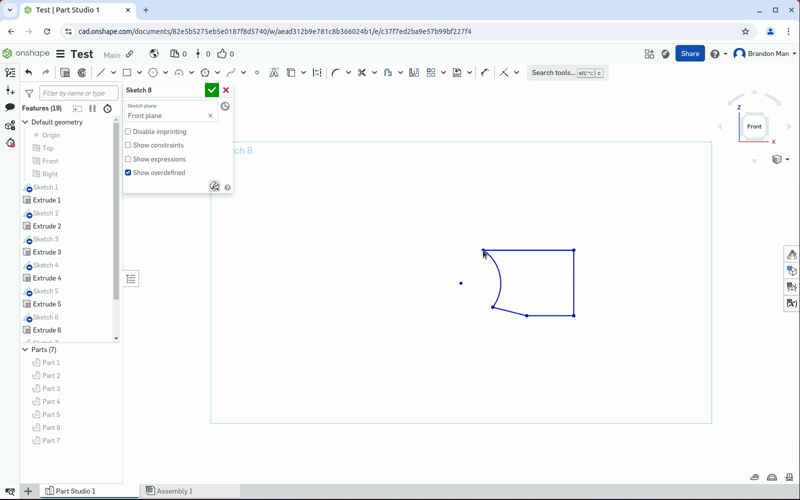
key_down(shift)
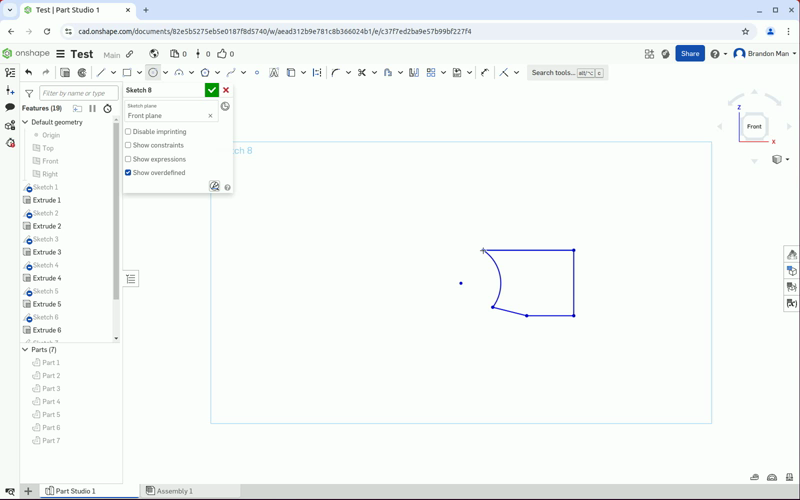
mouse_move(538, 283)
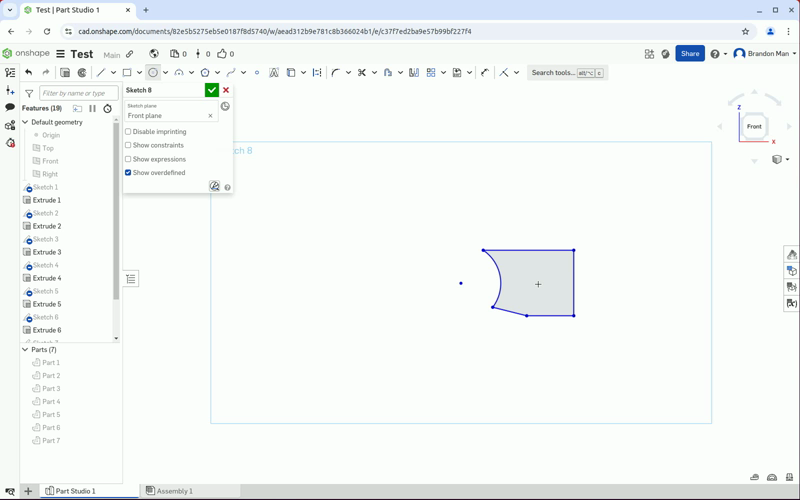
click(538, 283)
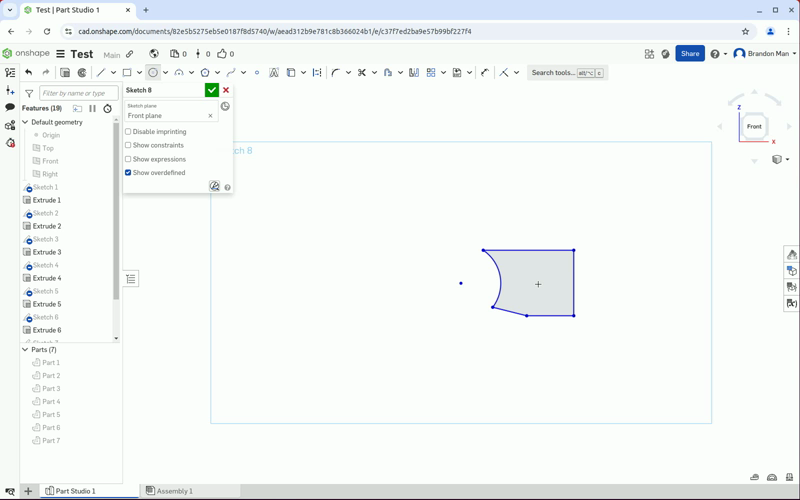
key_up(shift)
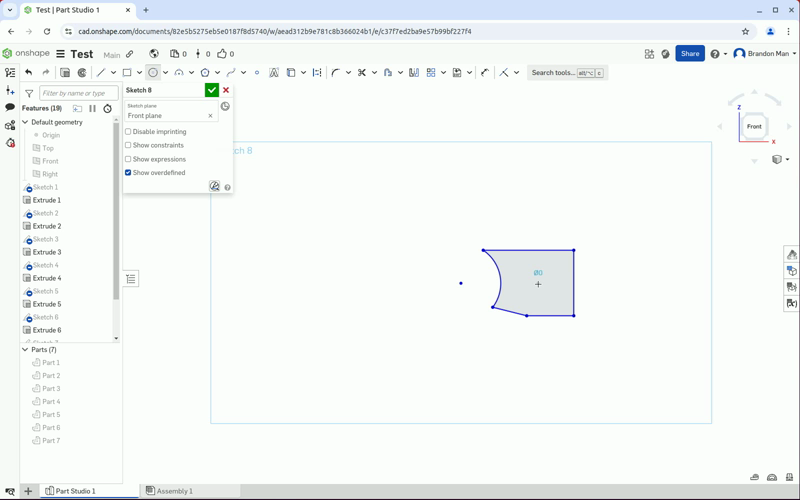
mouse_move(558, 283)
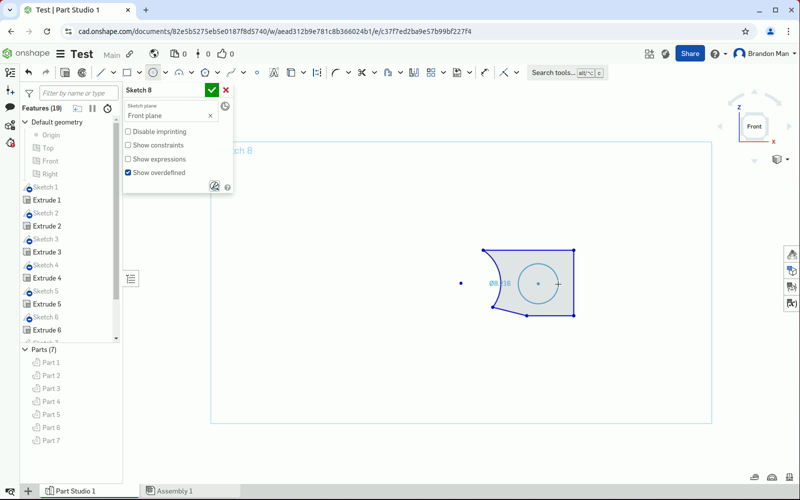
click(558, 283)
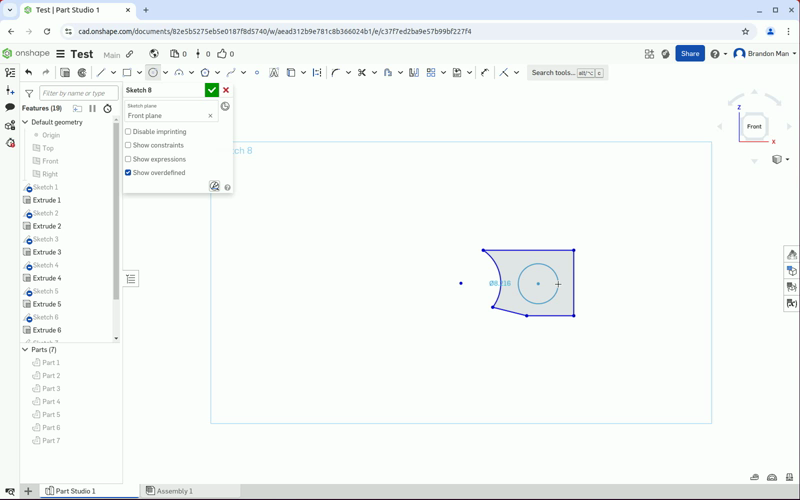
key(esc)
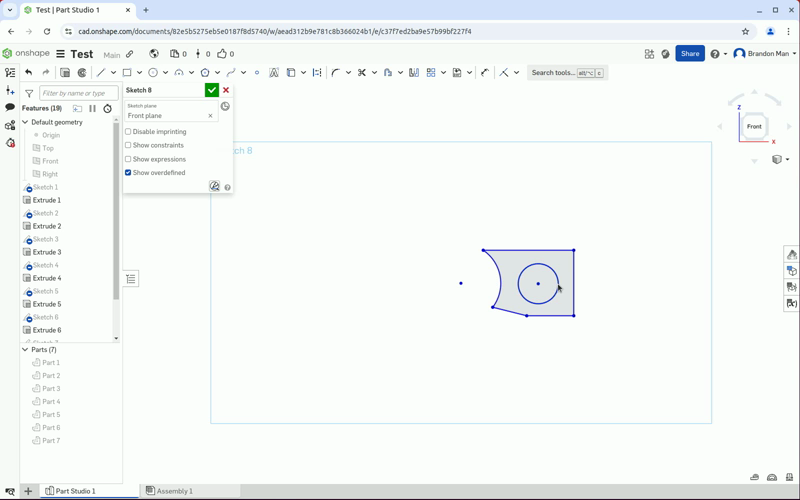
mouse_move(570, 275)
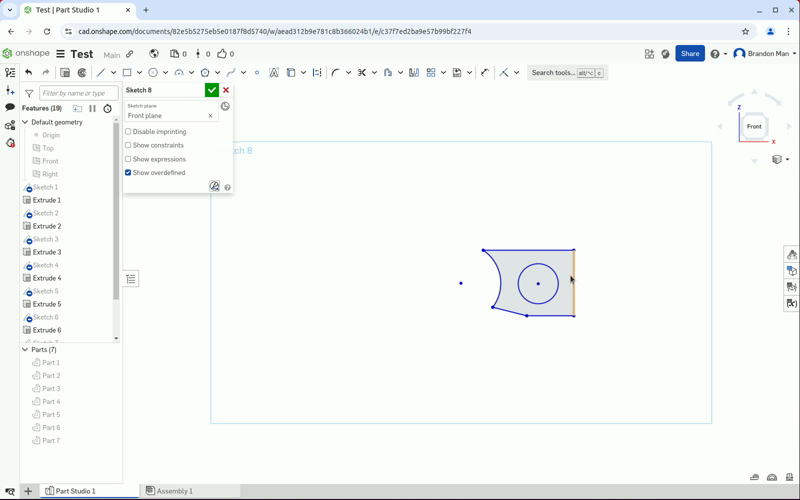
click(570, 275)
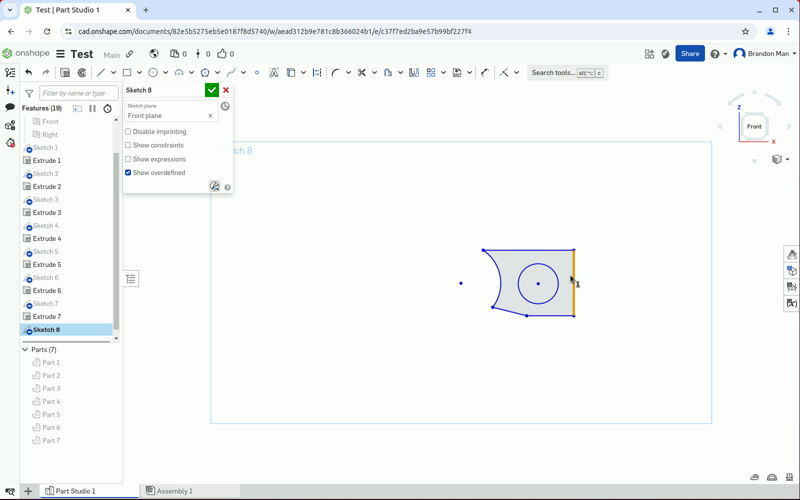
mouse_move(73, 352)
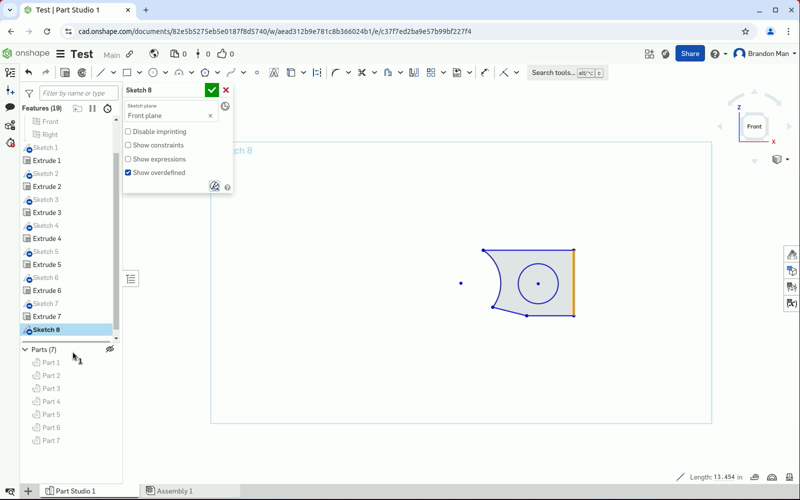
key(shift+y)
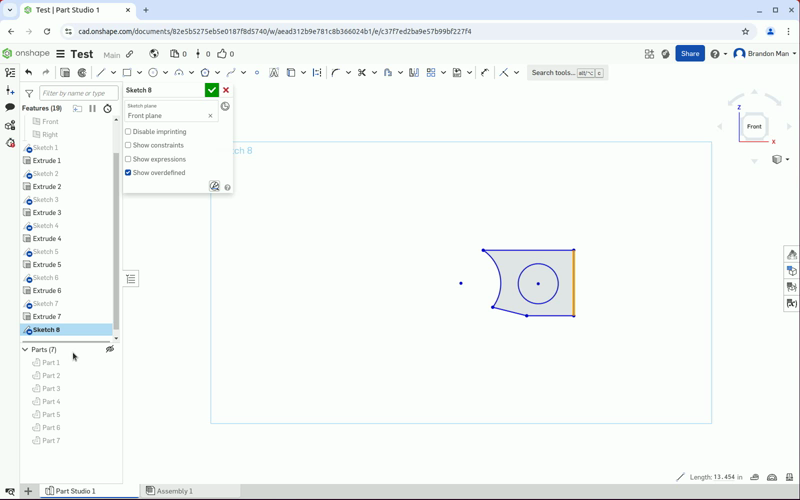
key(shift+e)
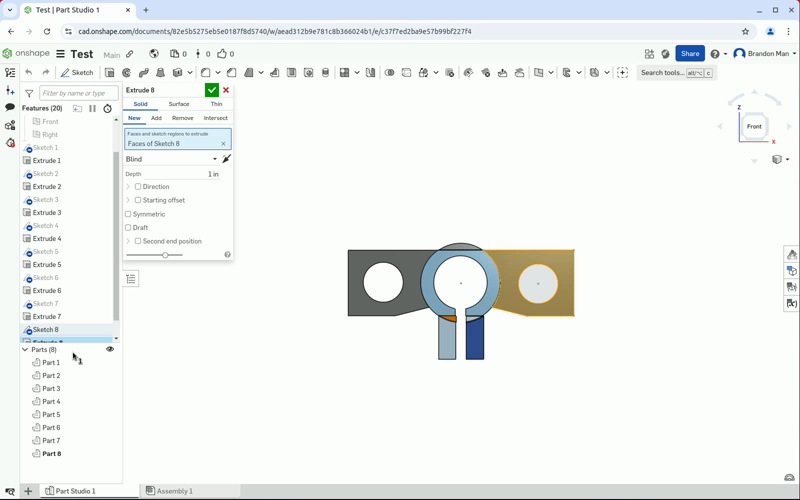
mouse_move(143, 106)
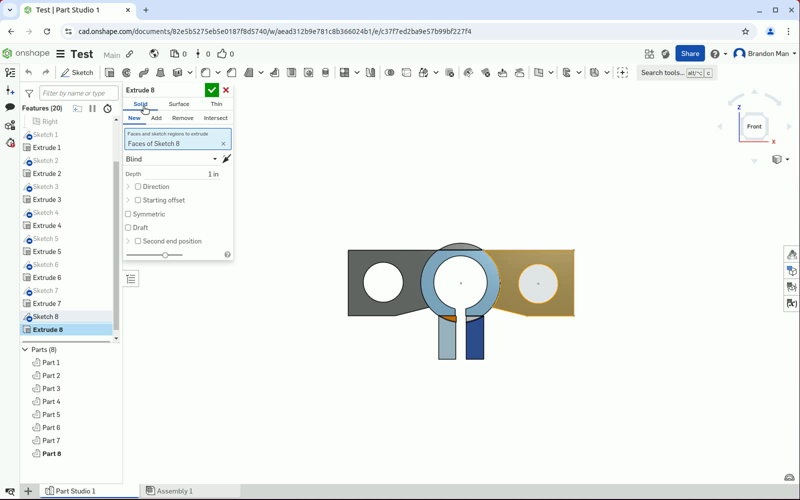
click(143, 106)
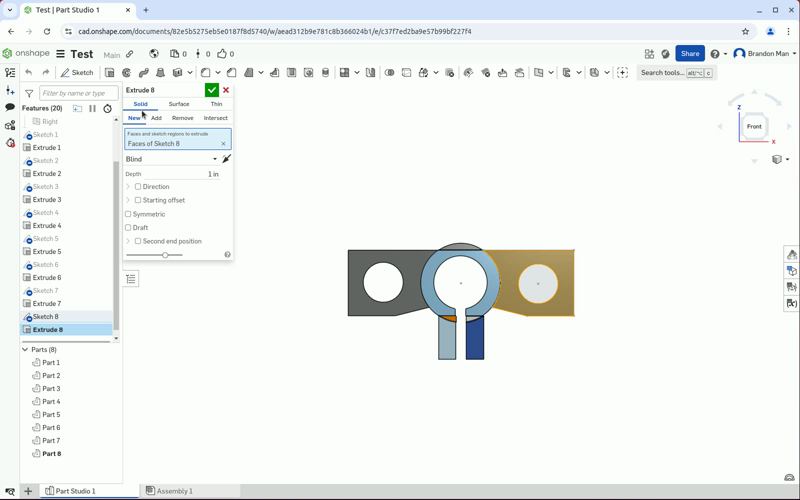
mouse_move(137, 120)
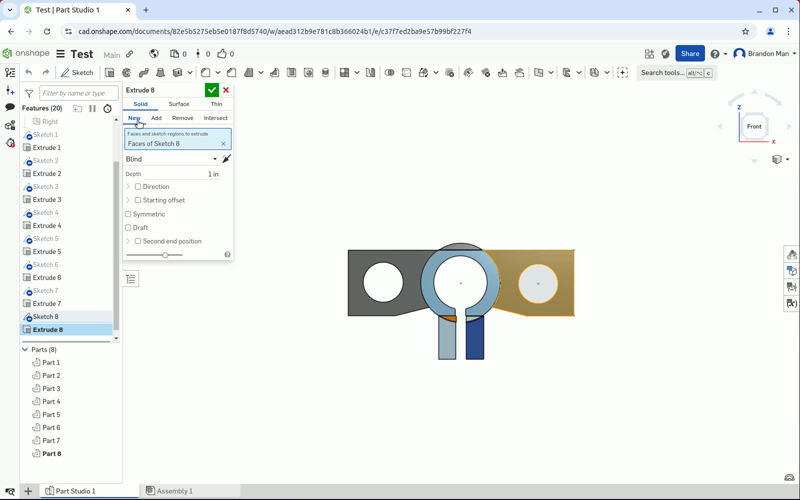
click(137, 120)
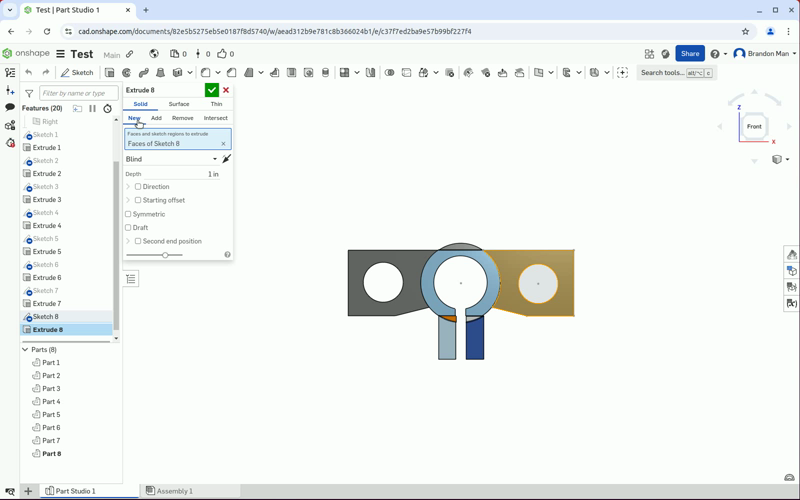
key(tab, 4)
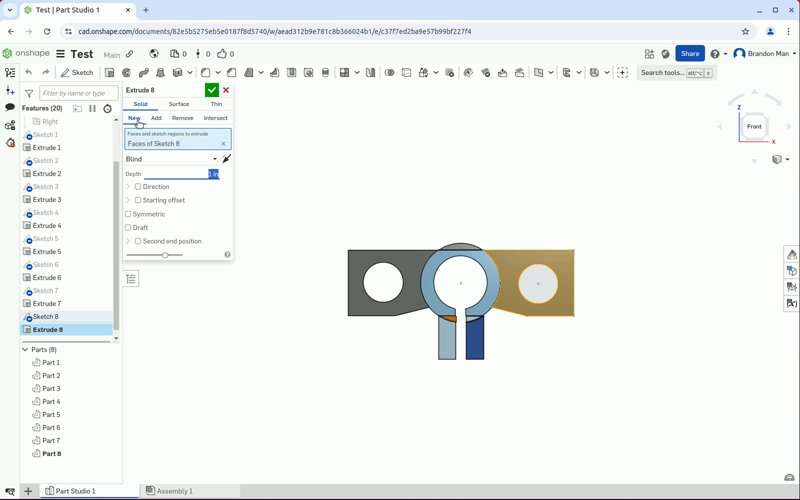
text(8.184)
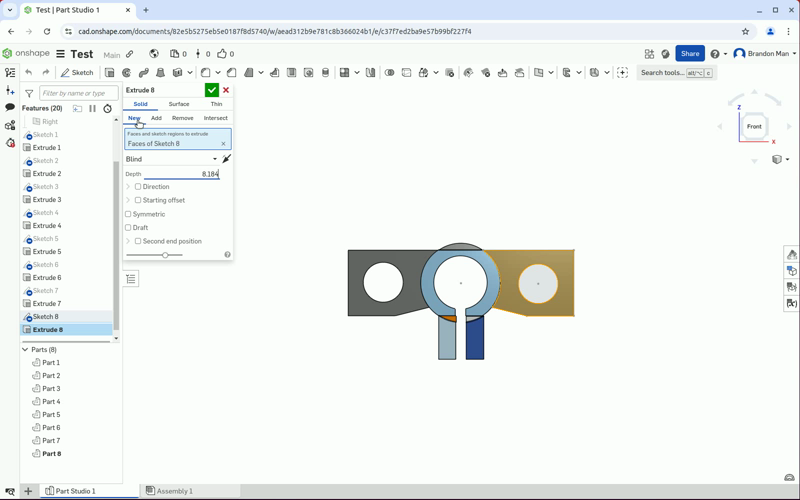
key(enter)
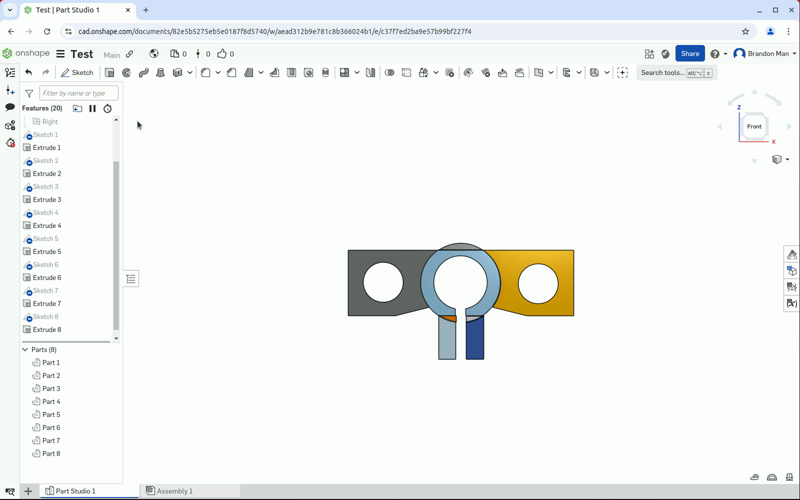
key(shift+h)
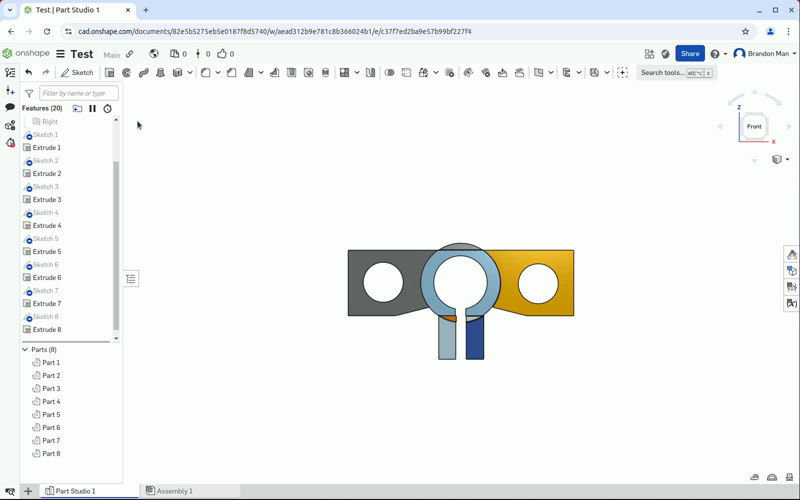
key(shift+h)
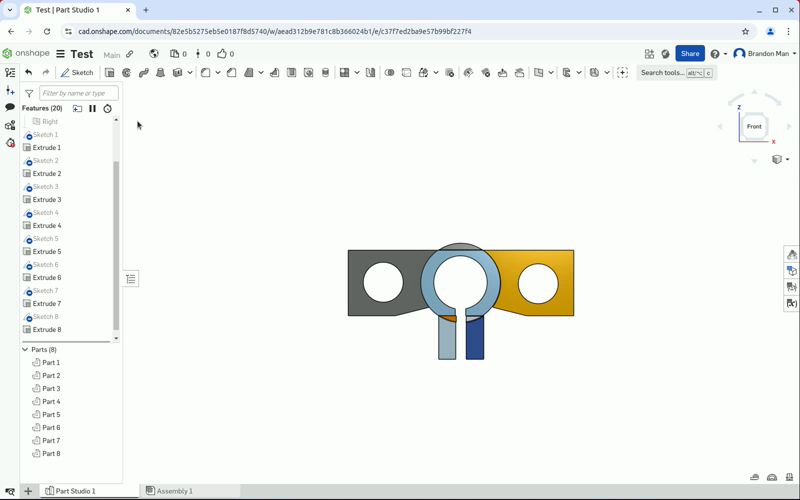
mouse_move(69, 137)
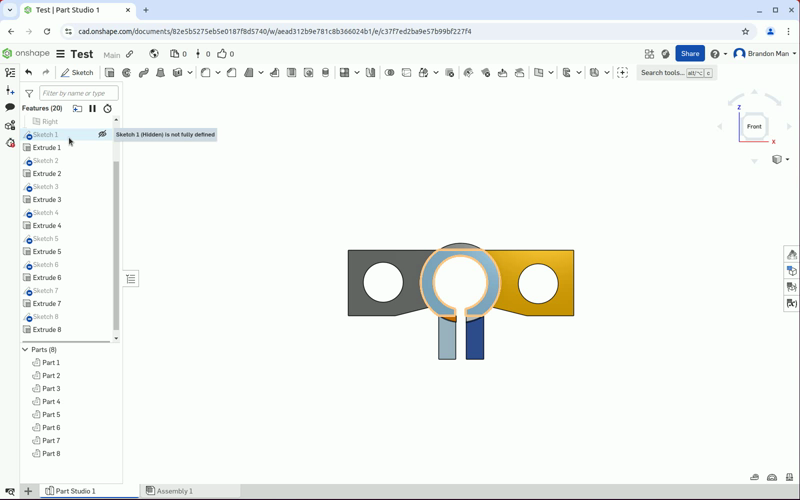
click(69, 137)
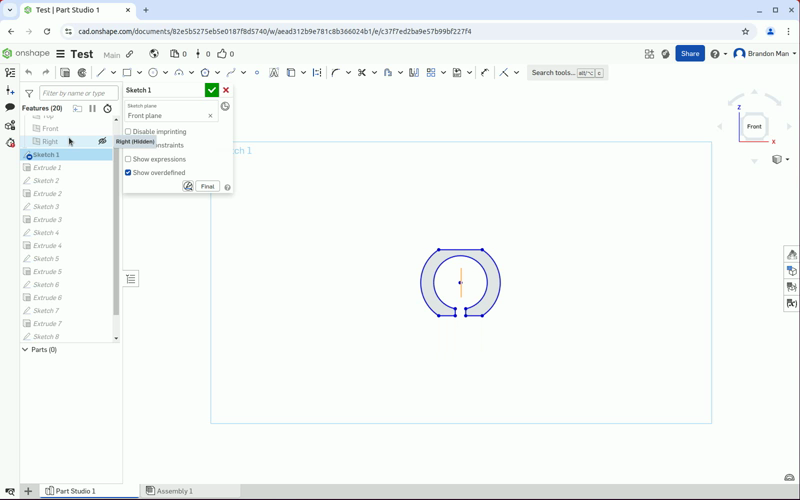
mouse_move(229, 92)
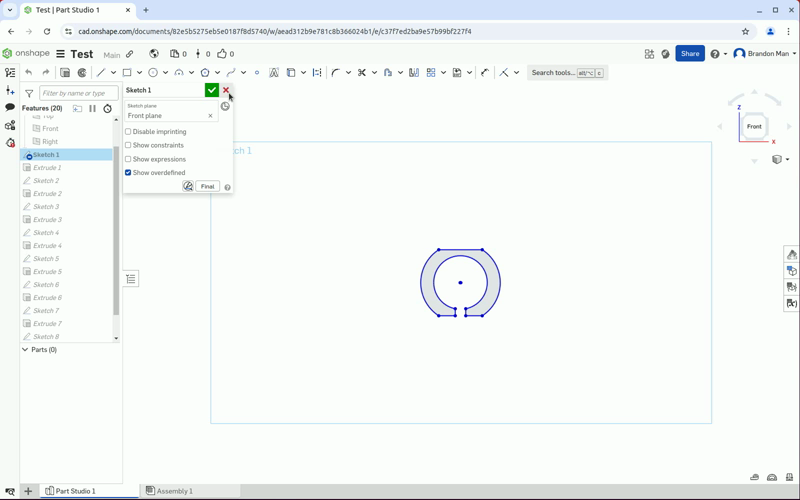
click(229, 92)
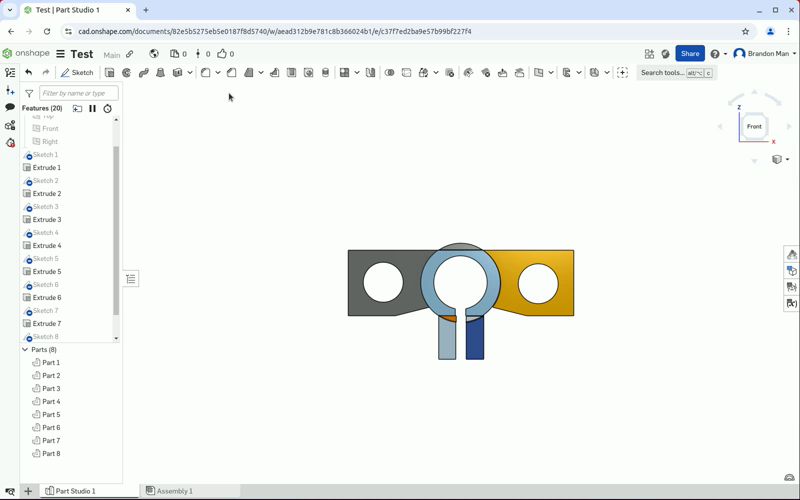
mouse_move(73, 352)
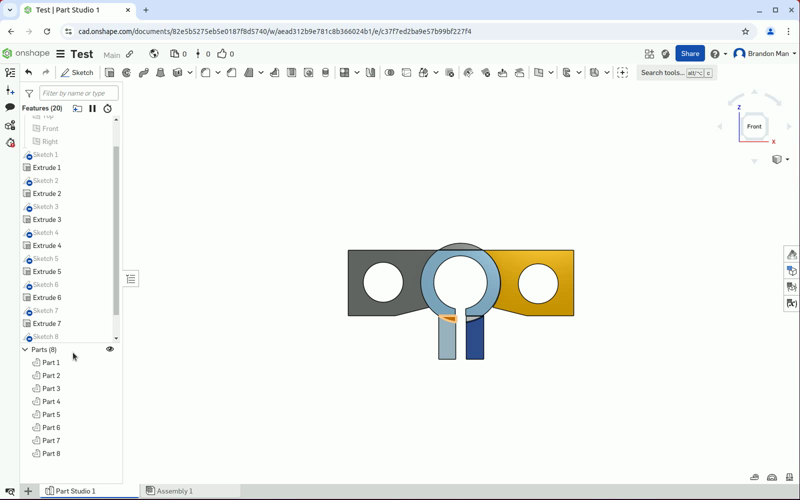
key(y)
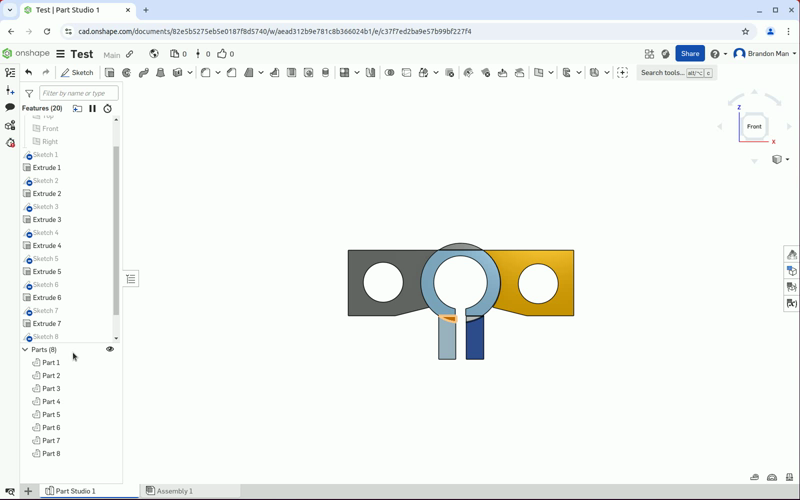
key(shift+p)
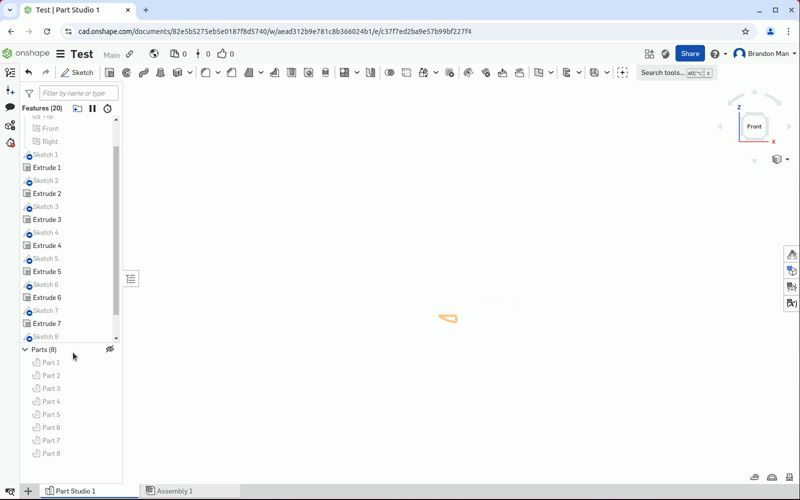
key(space)
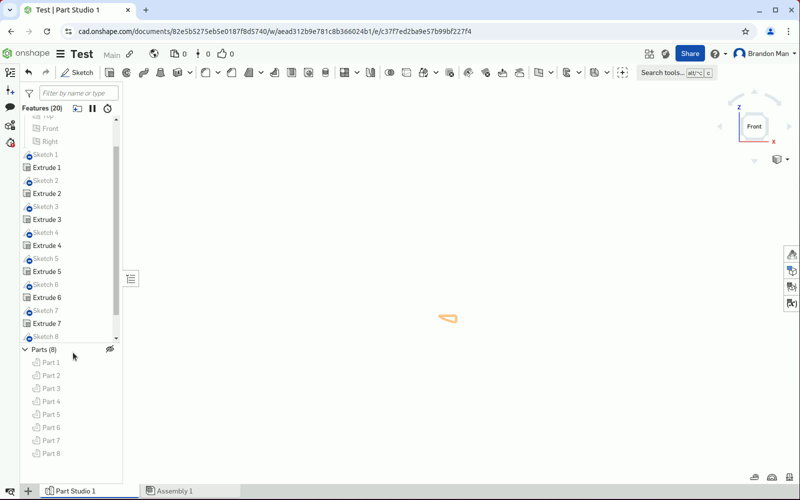
key_down(shift)
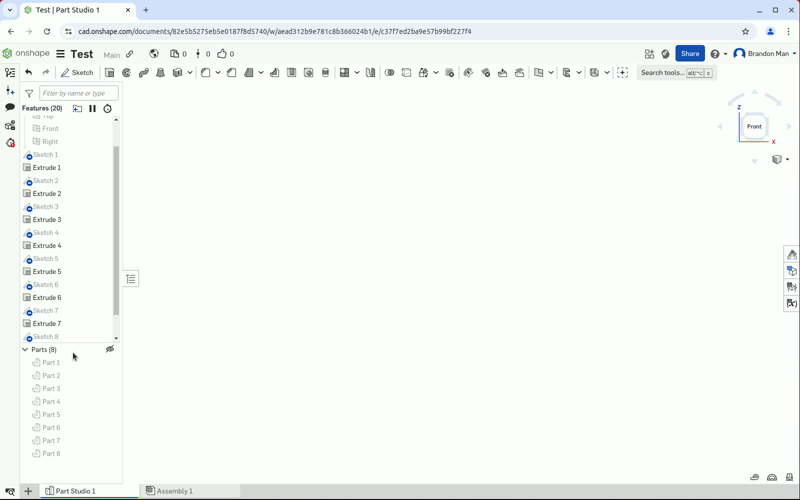
key(left)
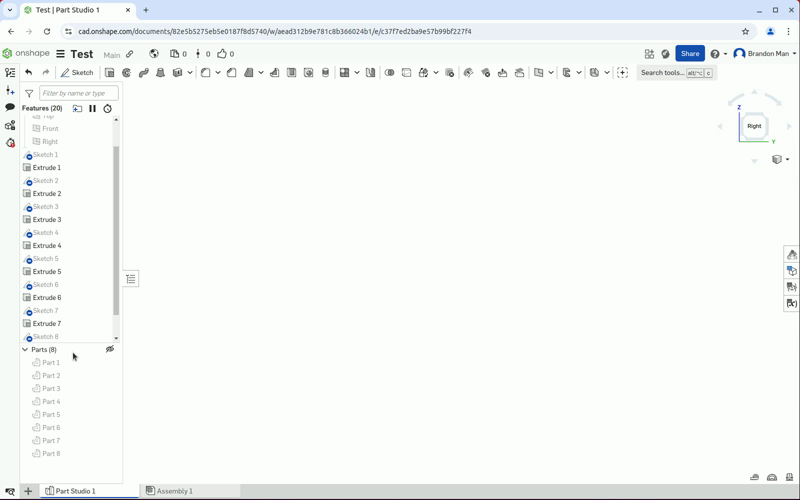
key_up(shift)
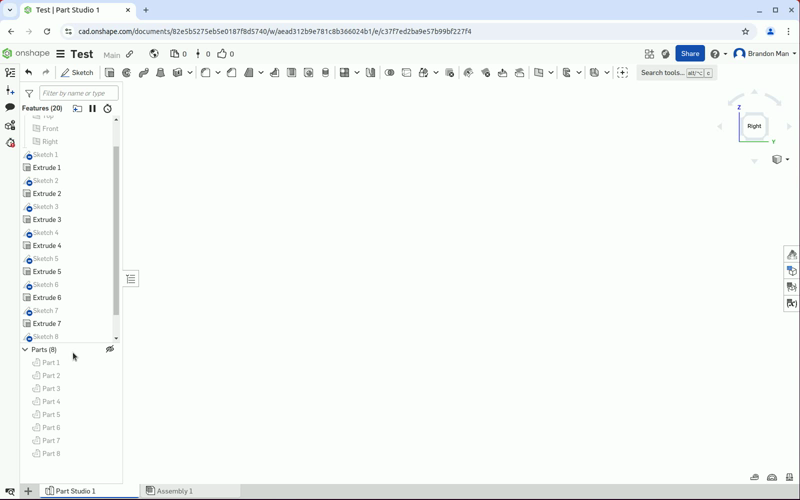
mouse_move(73, 352)
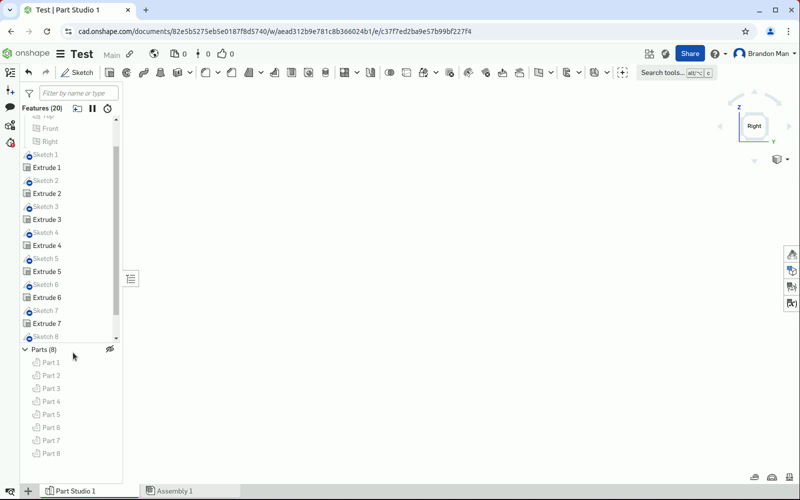
key(shift+y)
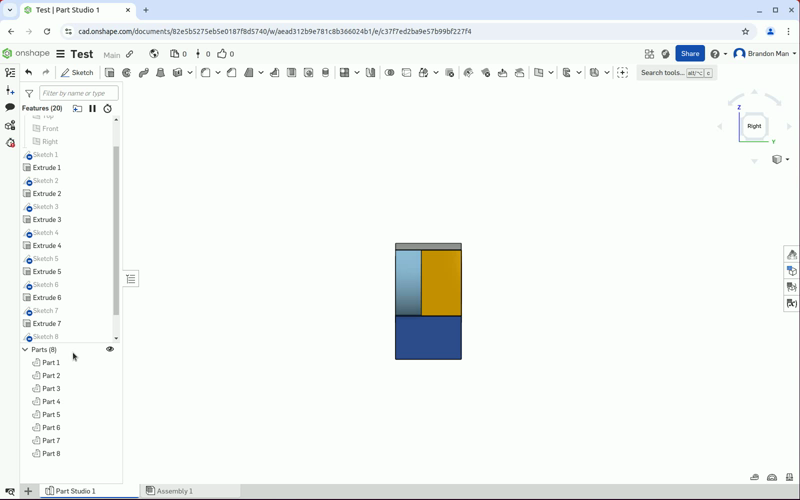
mouse_move(541, 75)
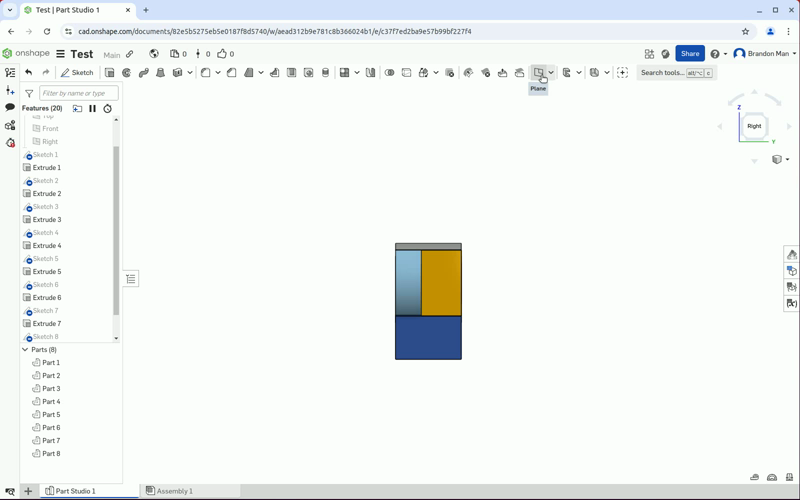
click(541, 75)
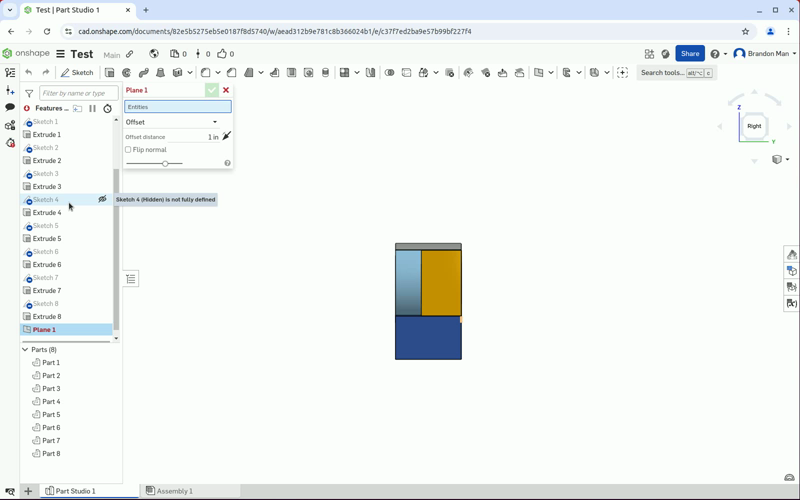
scroll(3)
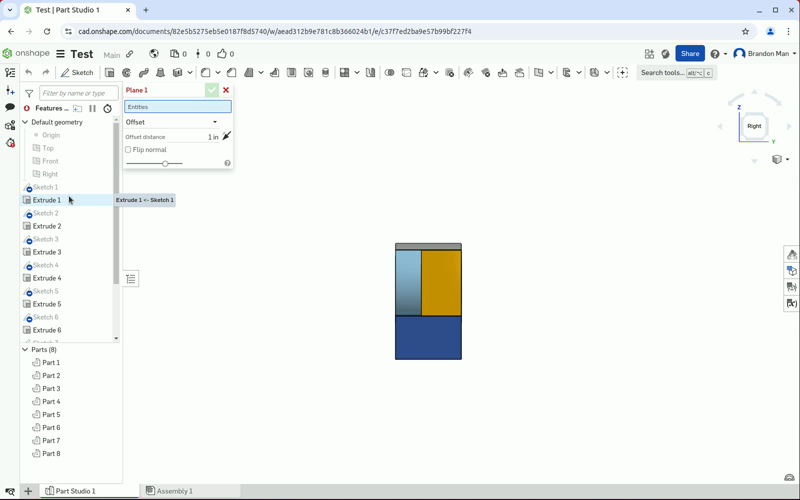
mouse_move(69, 176)
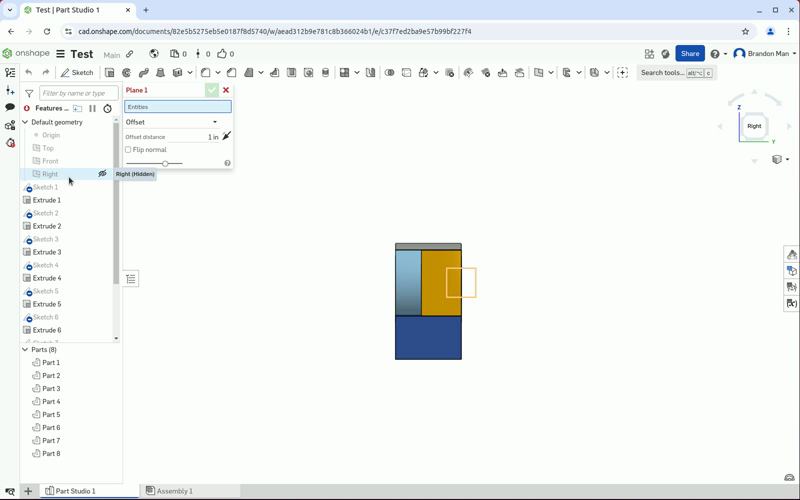
click(69, 176)
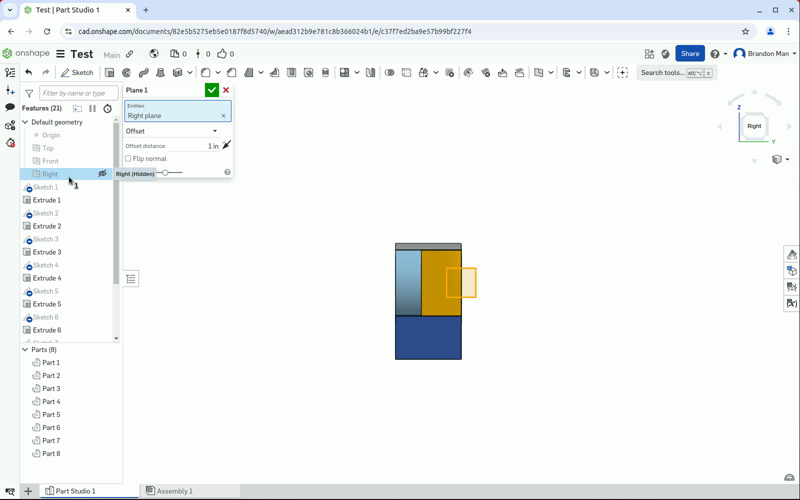
key(tab, 2)
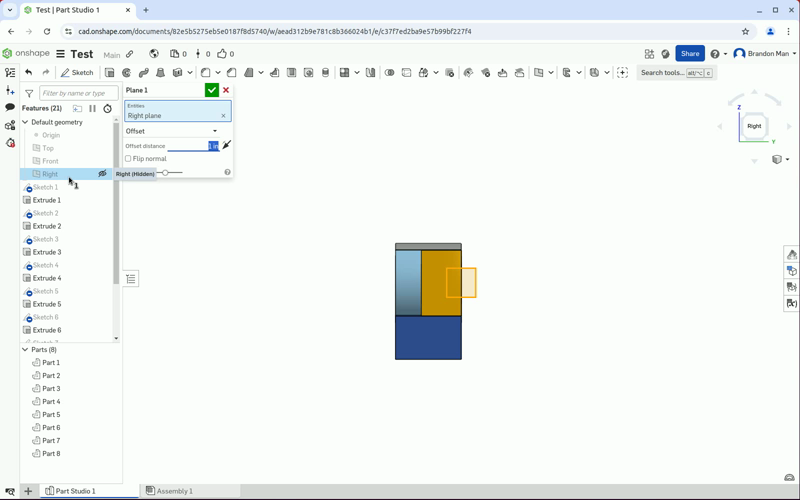
text(4.56)
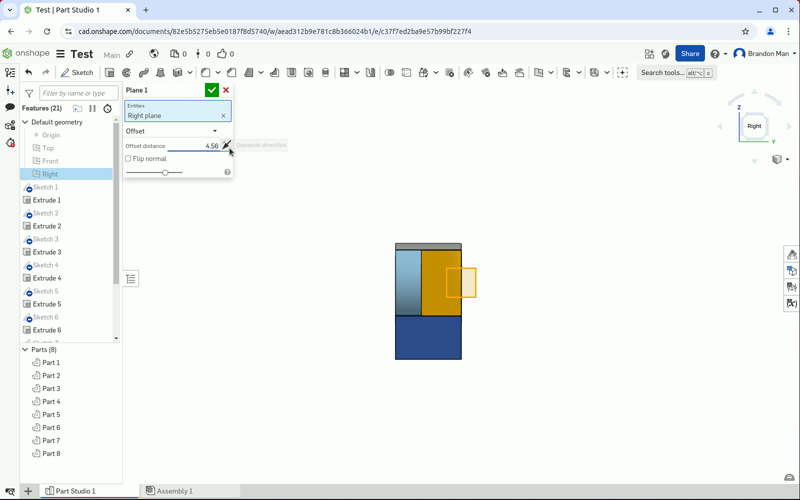
mouse_move(229, 147)
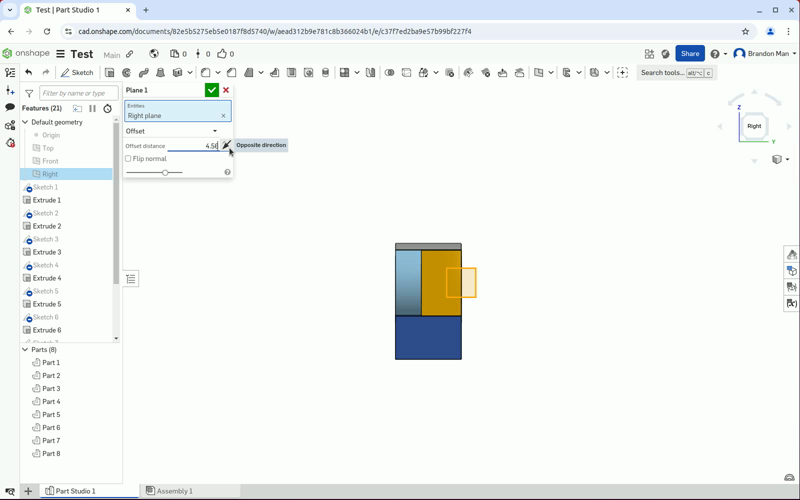
click(229, 147)
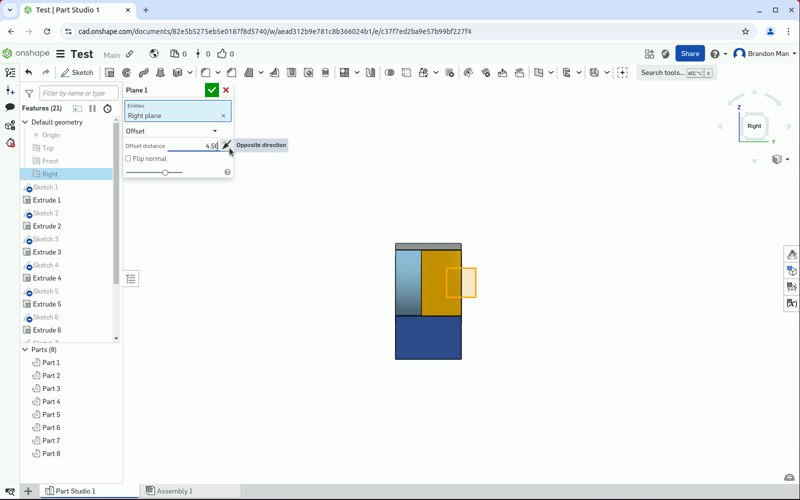
key(enter, 2)
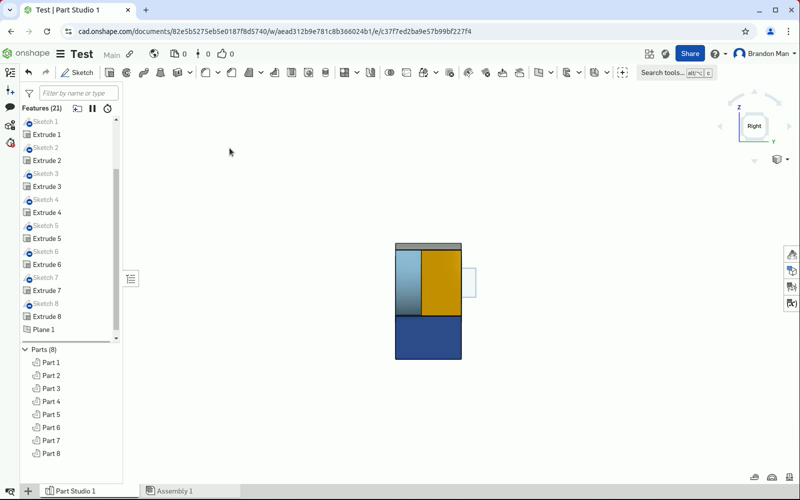
key(shift+s)
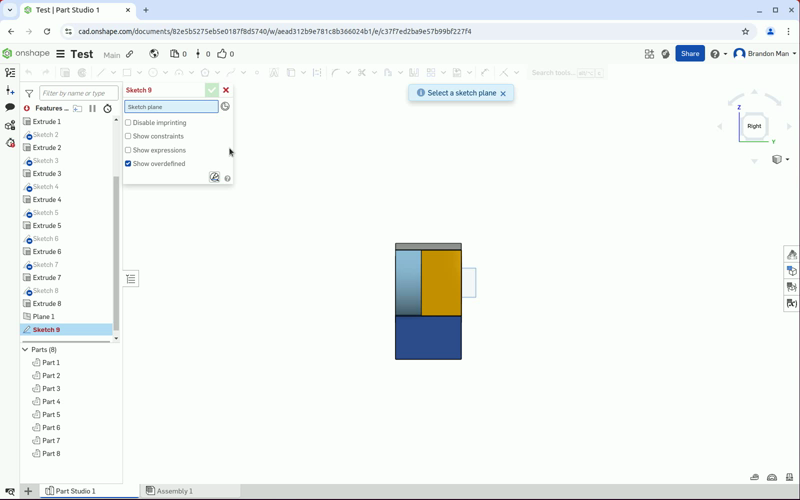
mouse_move(69, 319)
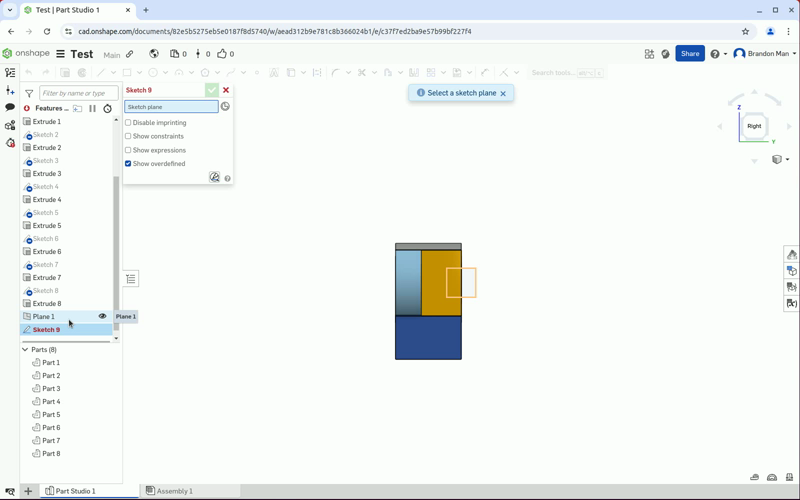
click(69, 319)
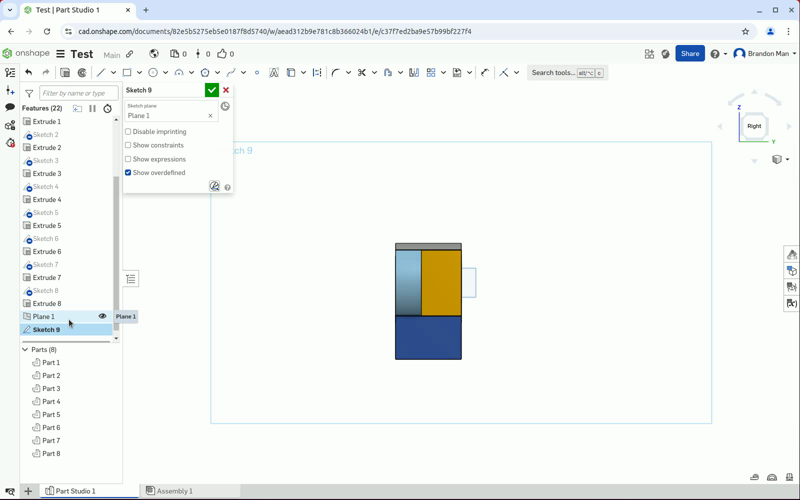
mouse_move(73, 352)
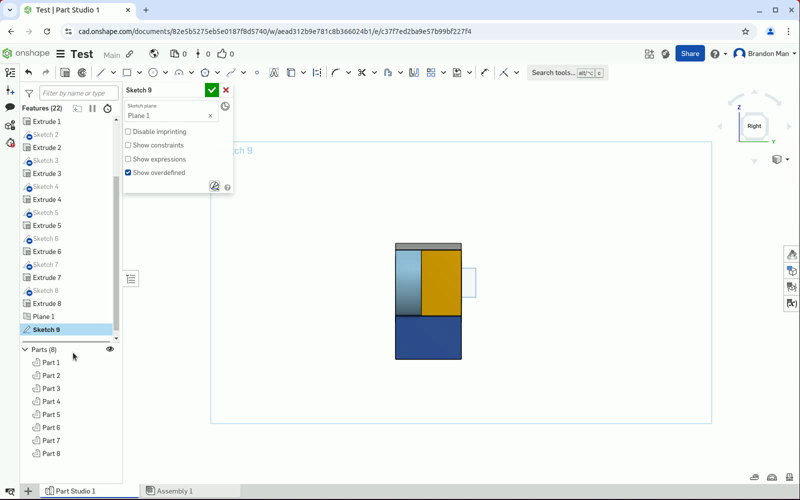
key(y)
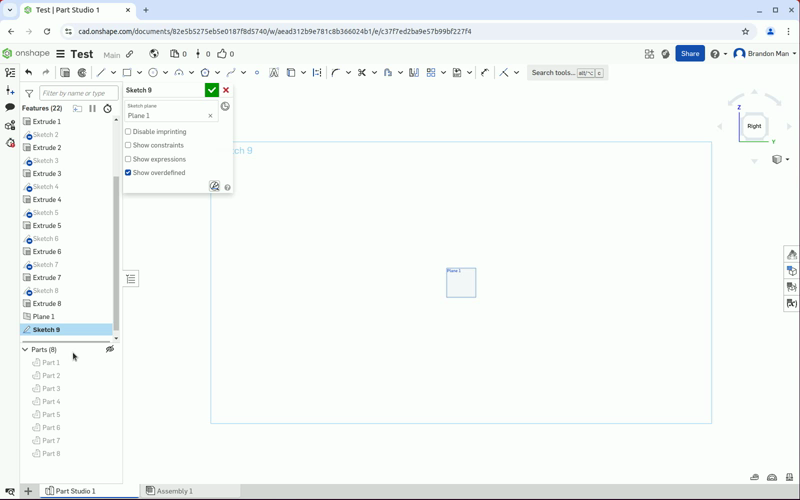
key(c)
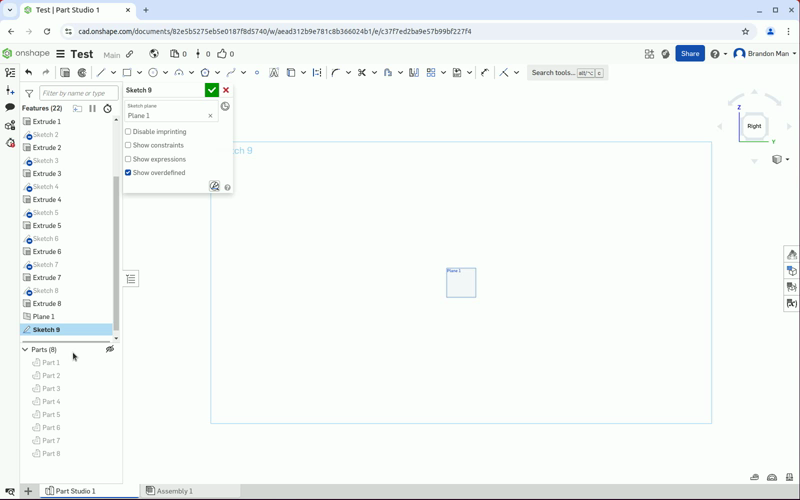
key_down(shift)
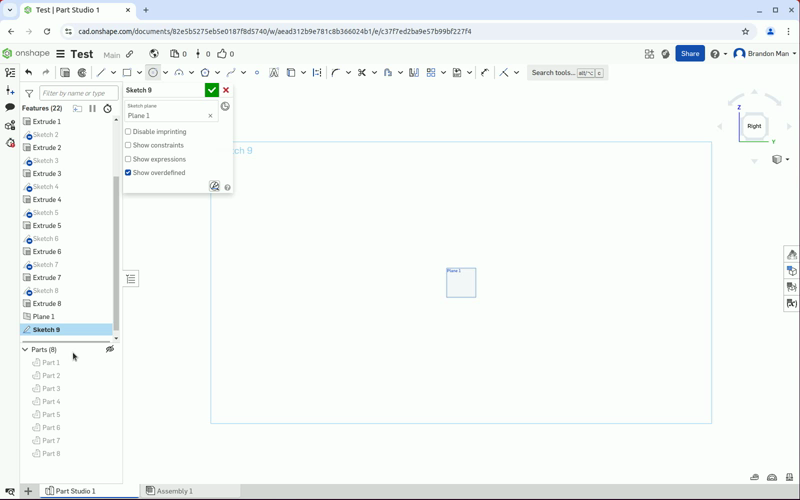
mouse_move(428, 340)
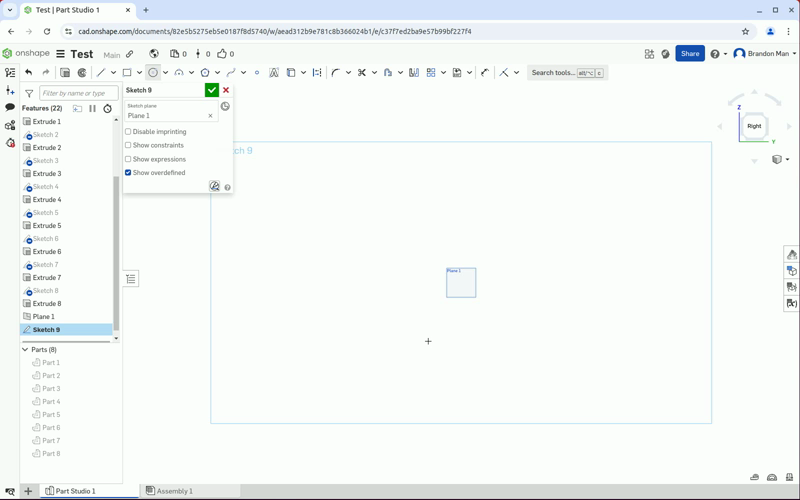
click(428, 340)
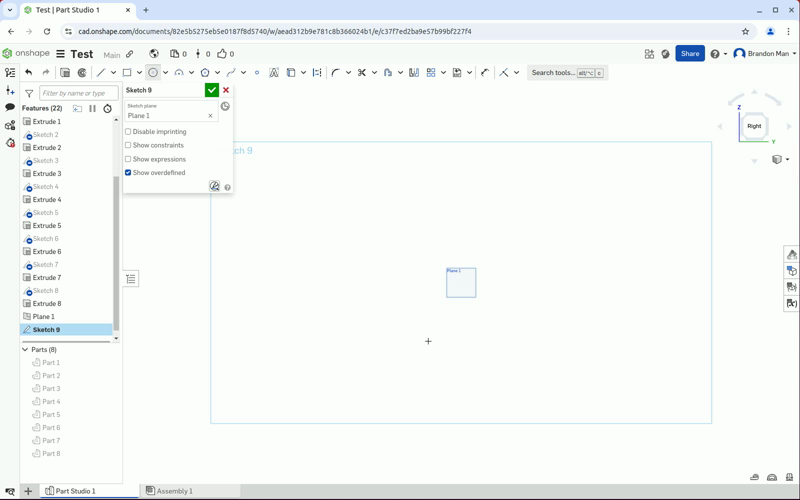
key_up(shift)
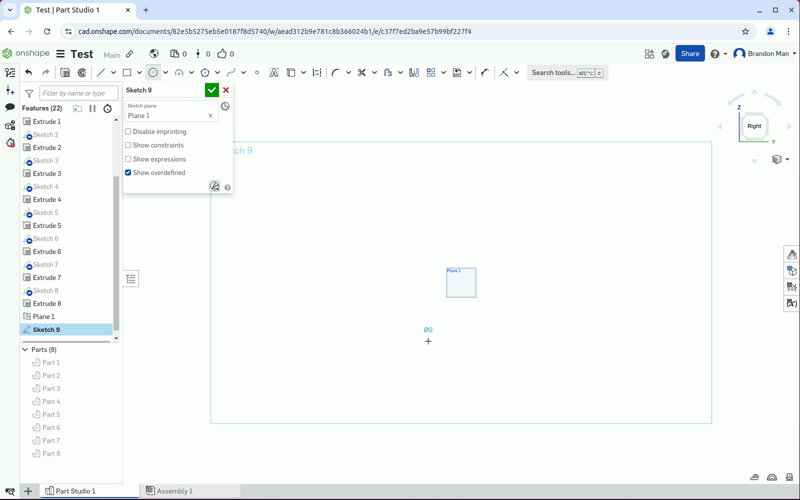
mouse_move(442, 340)
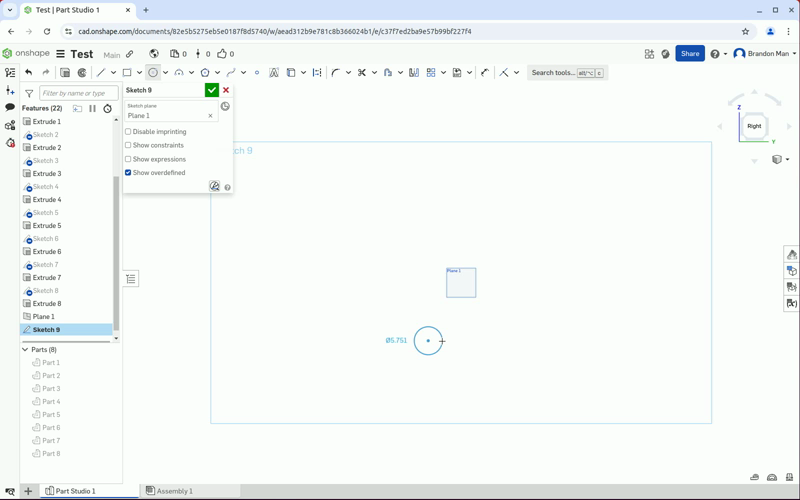
click(442, 340)
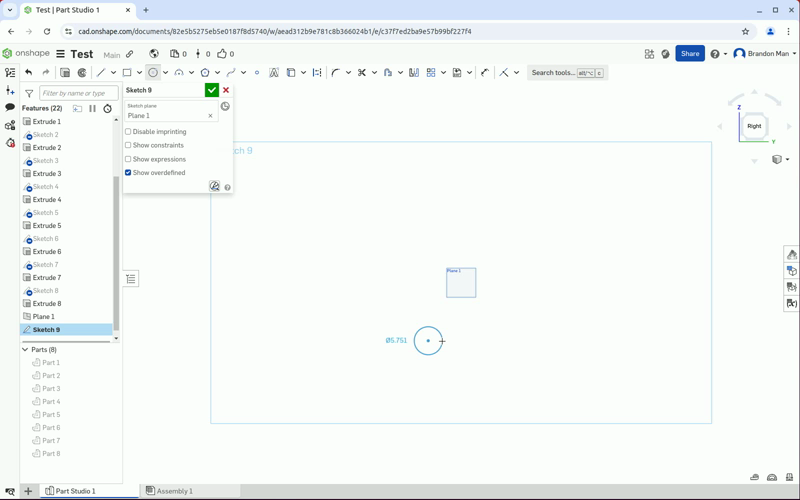
key(esc)
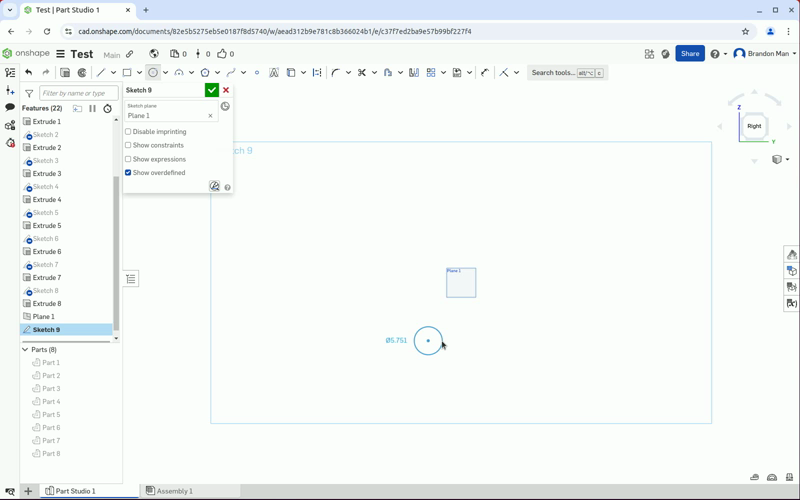
mouse_move(432, 348)
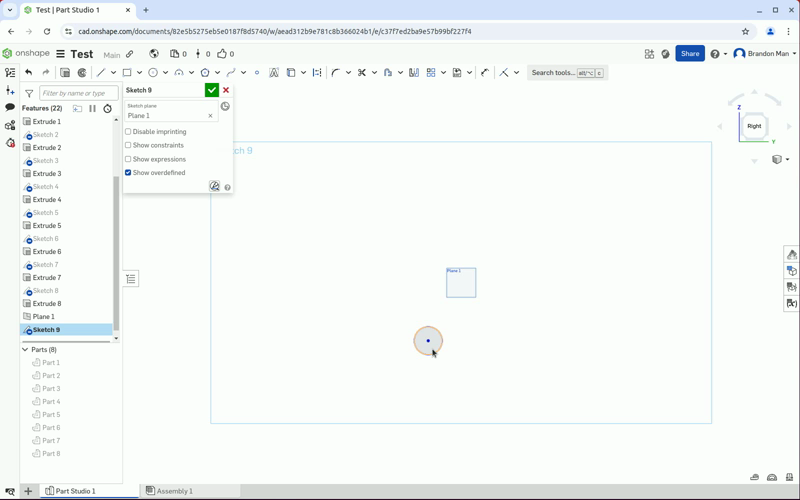
scroll(6)
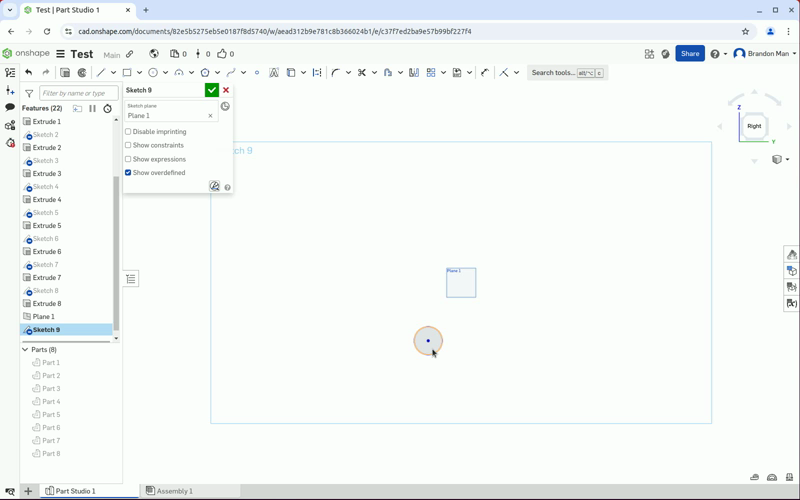
scroll(6)
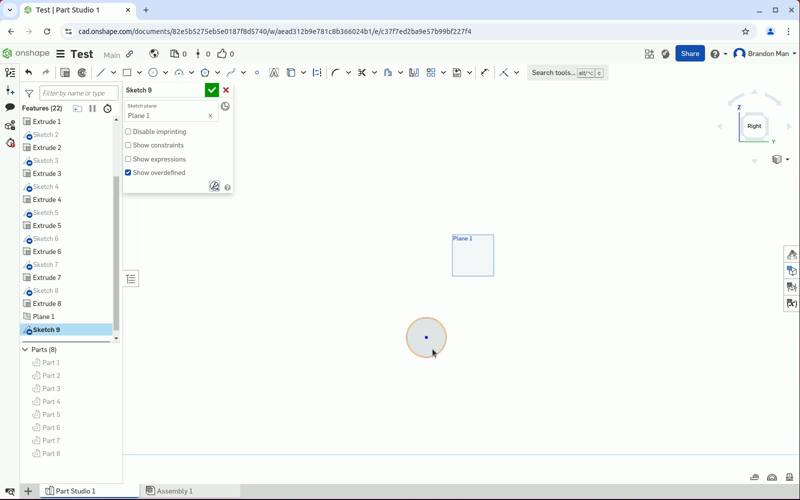
scroll(6)
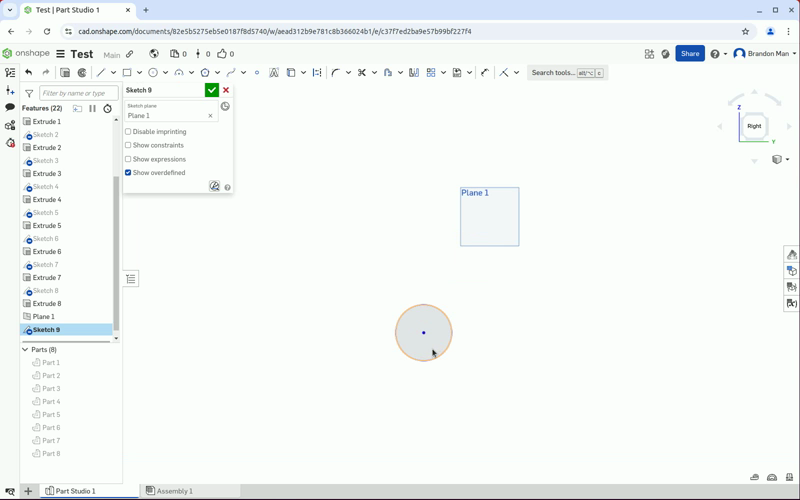
scroll(6)
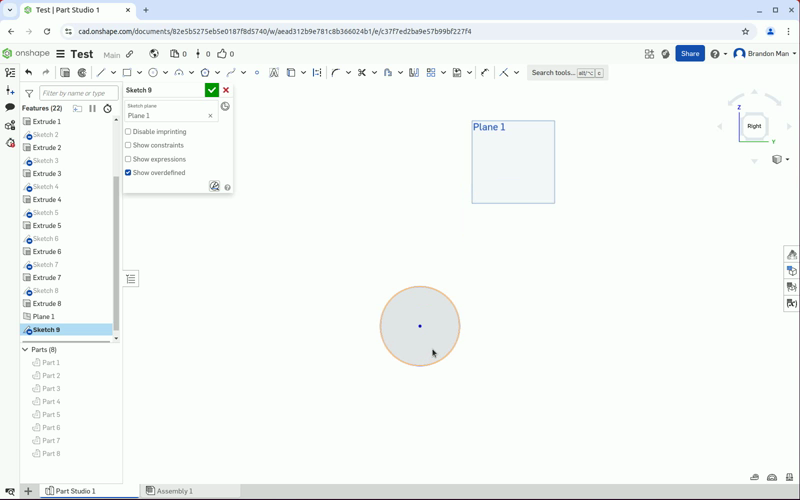
scroll(6)
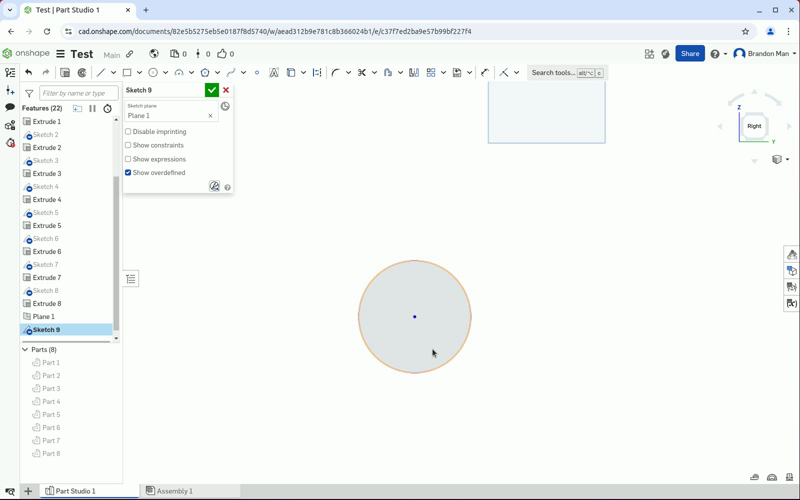
scroll(6)
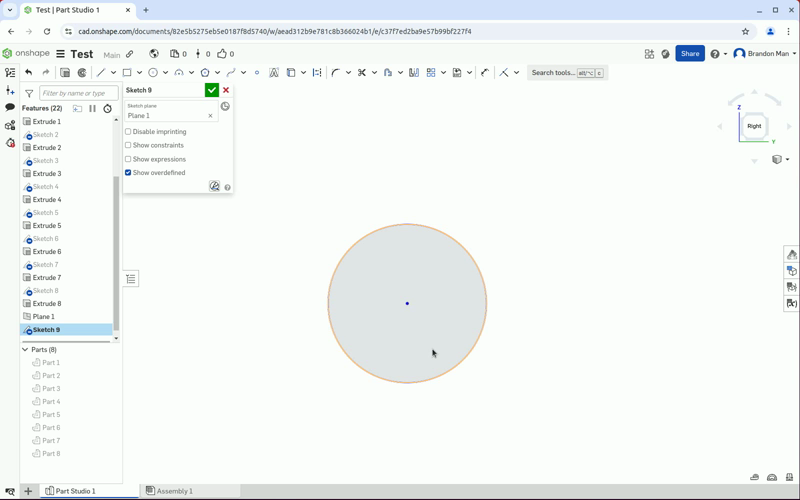
scroll(6)
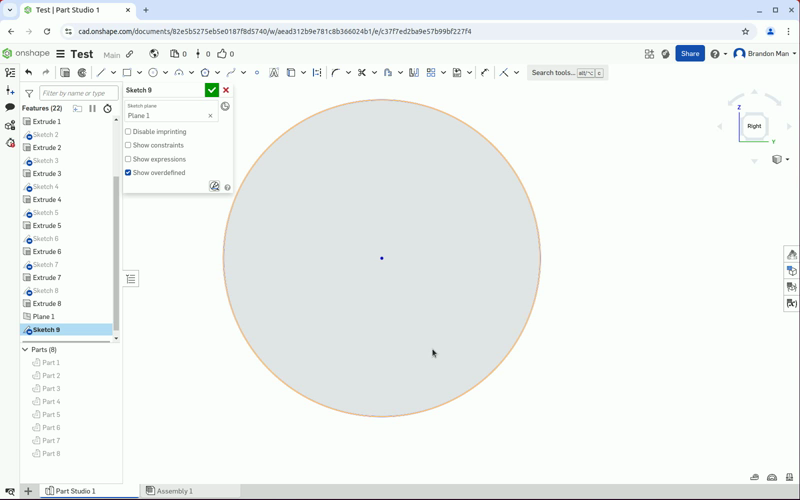
click(432, 348)
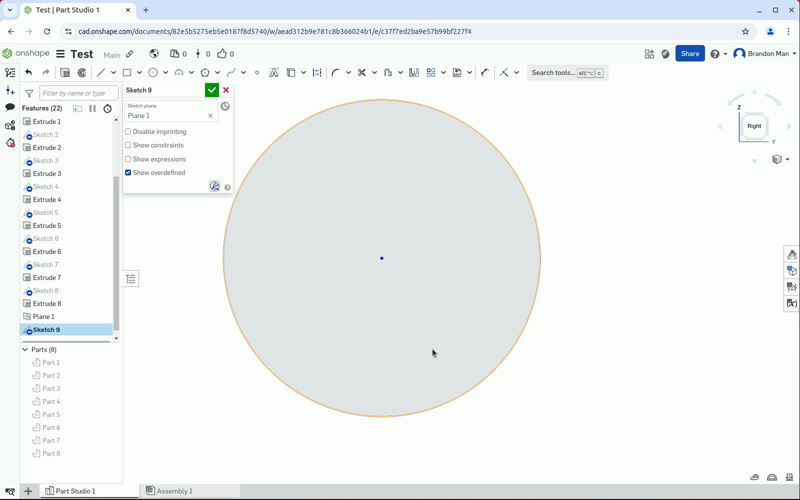
scroll(-6)
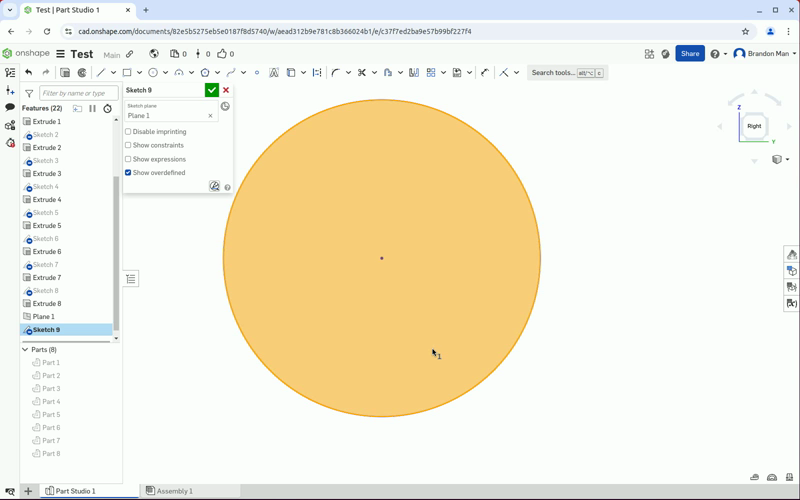
scroll(-6)
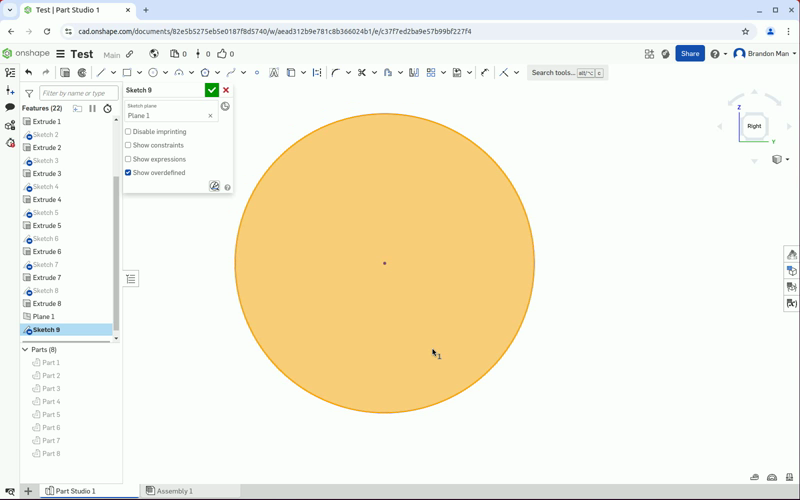
scroll(-6)
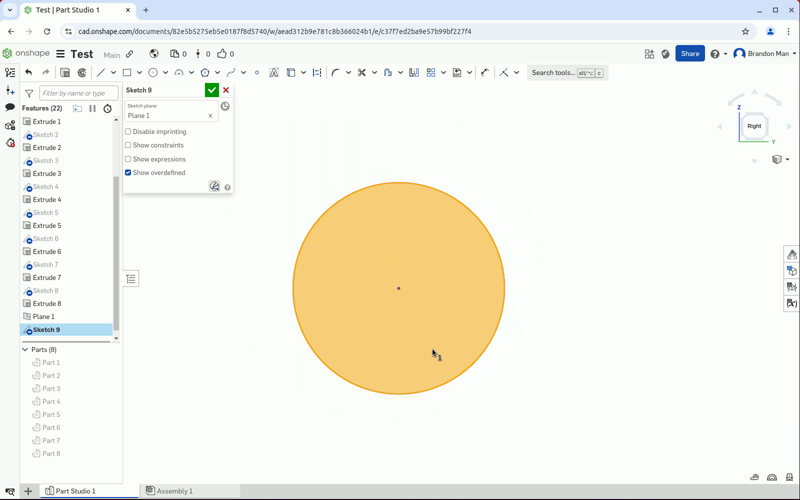
scroll(-6)
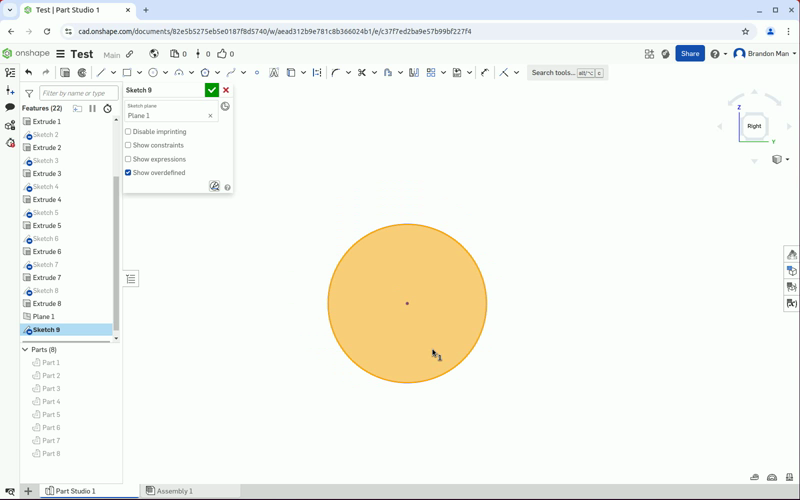
scroll(-6)
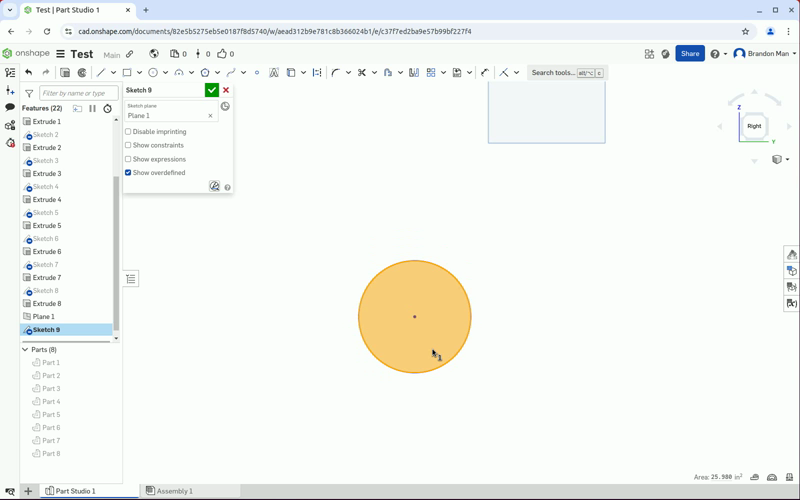
scroll(-6)
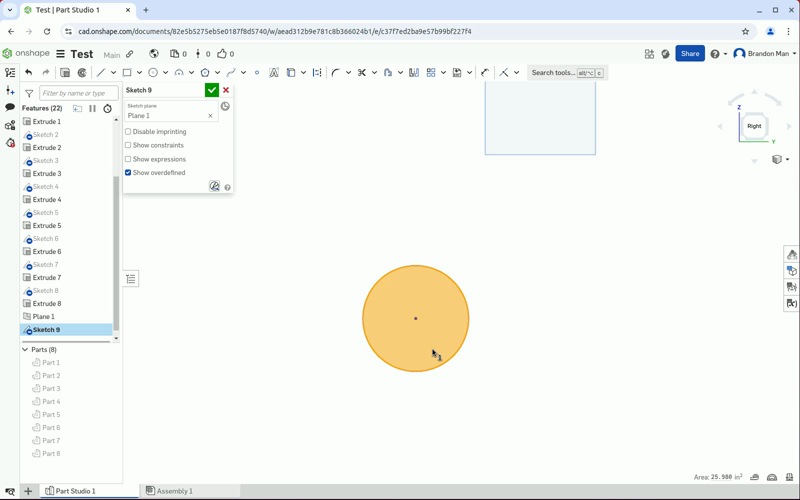
scroll(-6)
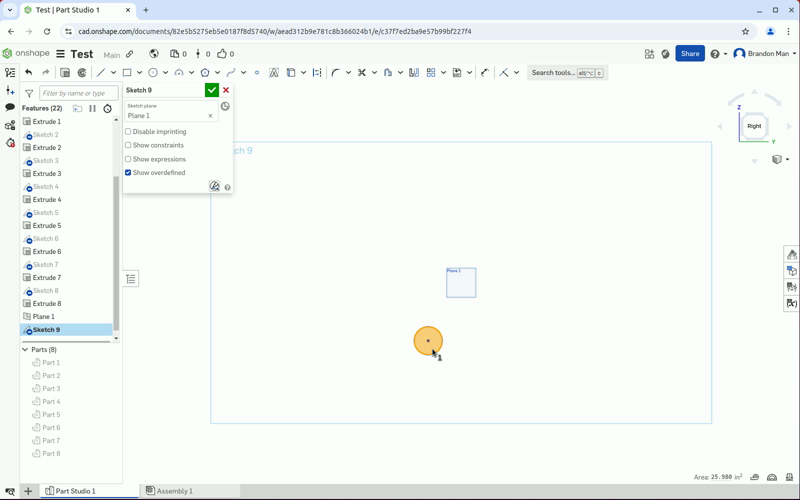
mouse_move(73, 352)
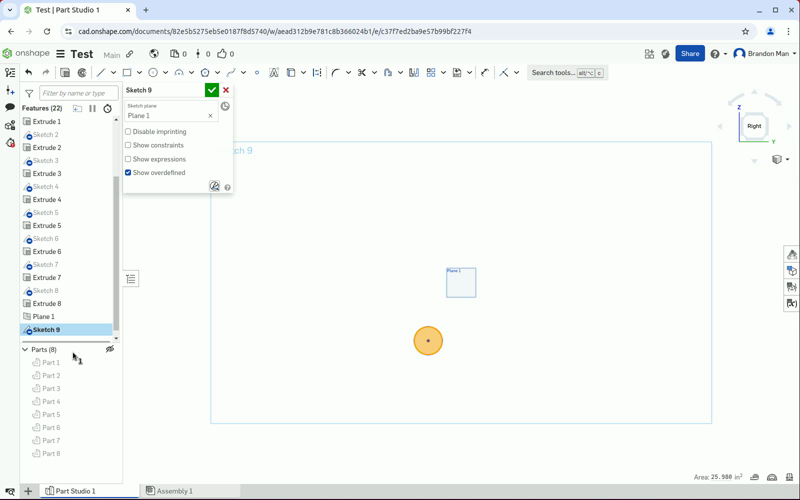
key(shift+y)
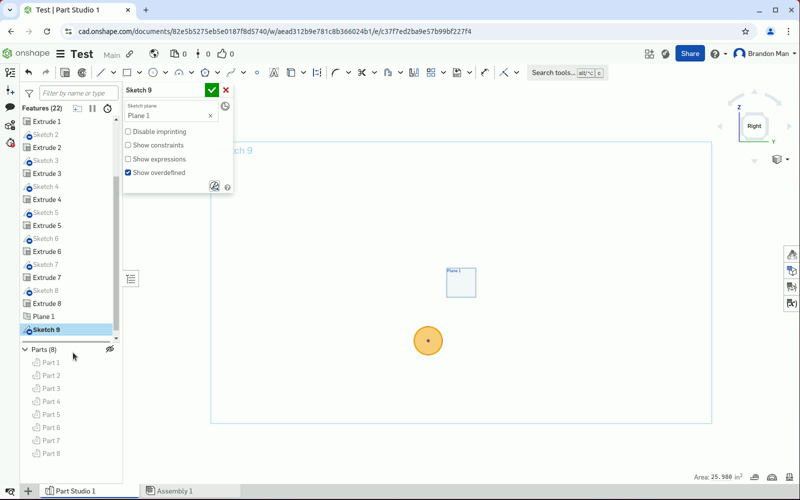
key(shift+e)
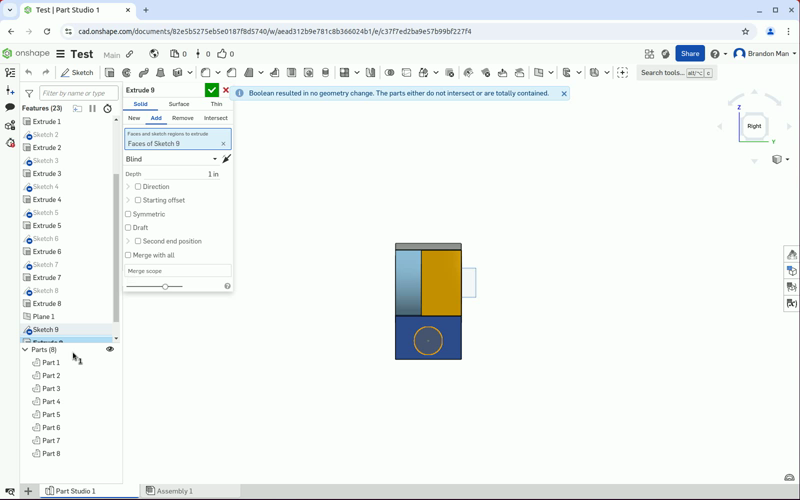
mouse_move(143, 106)
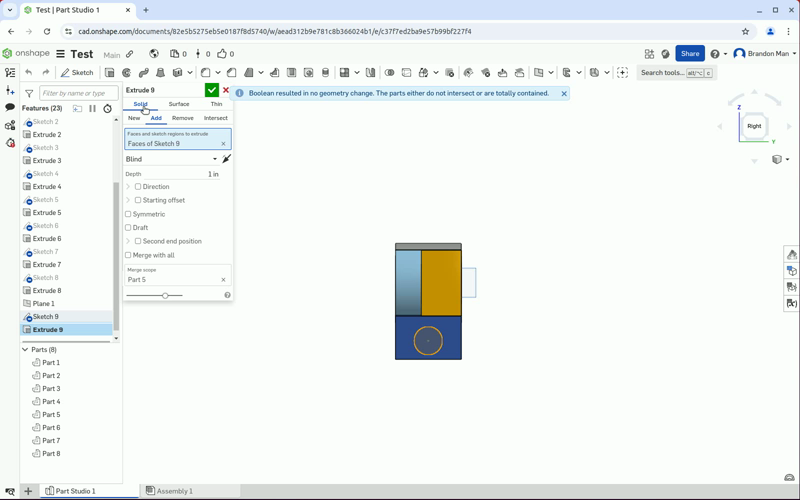
click(143, 106)
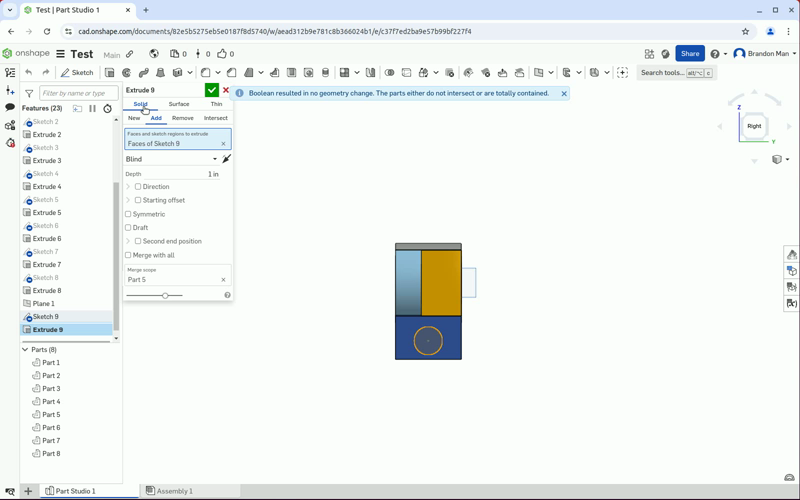
mouse_move(186, 120)
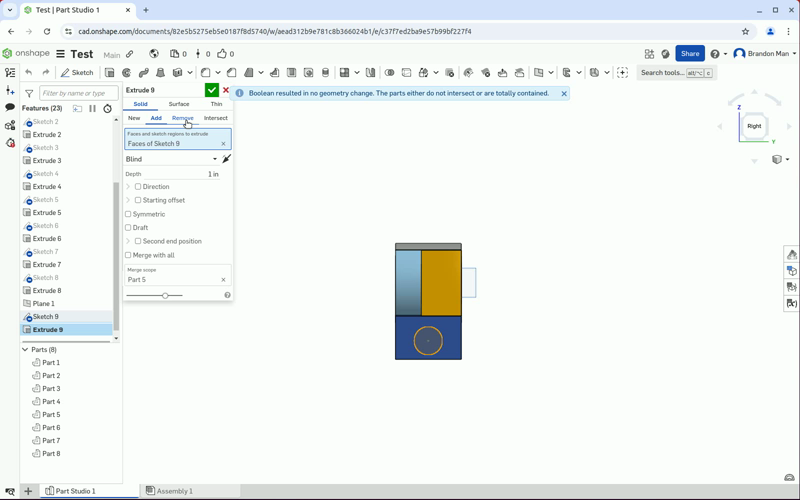
click(186, 120)
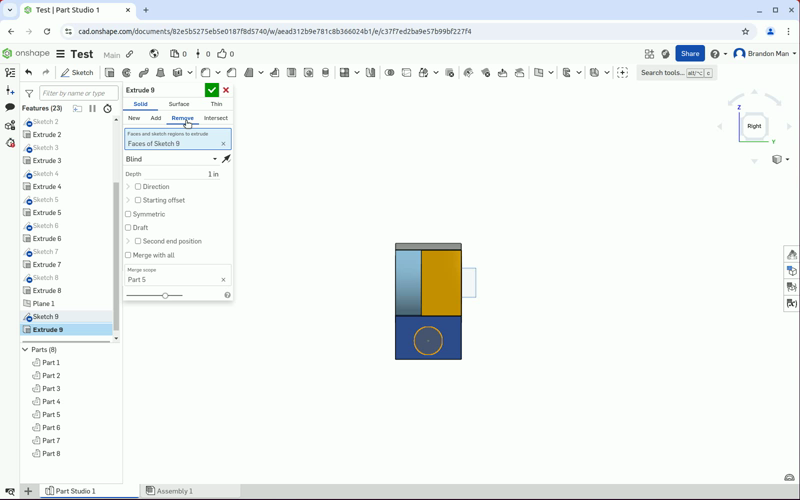
key(tab, 4)
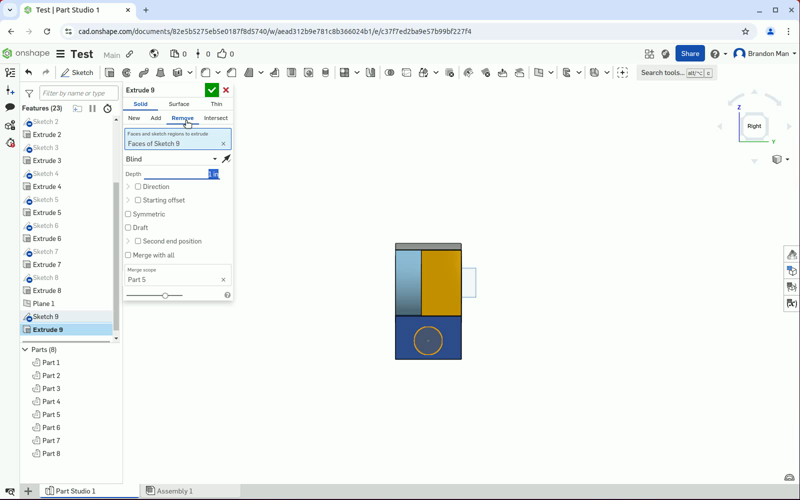
text(11.554)
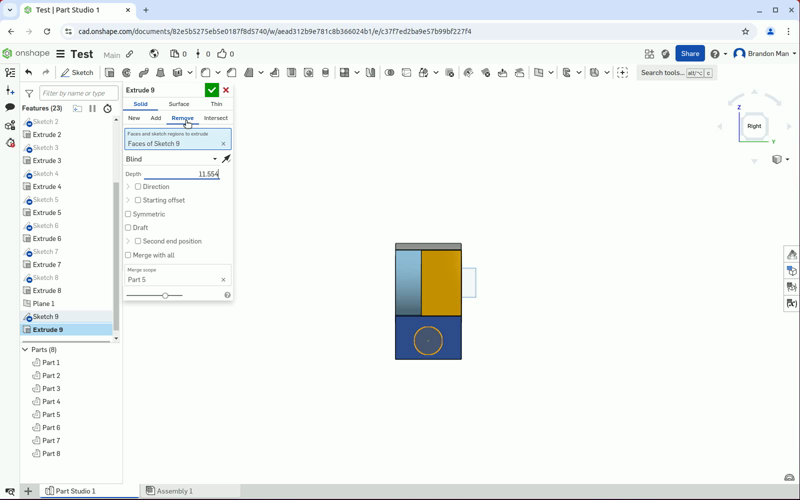
key(tab, 6)
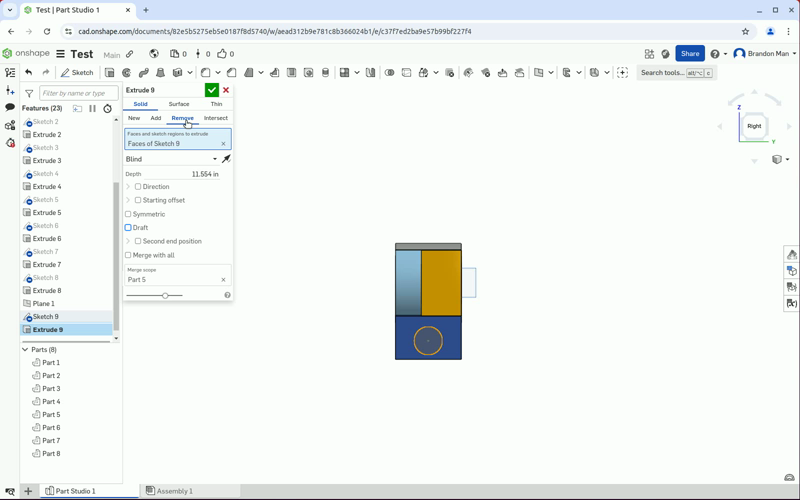
key(space)
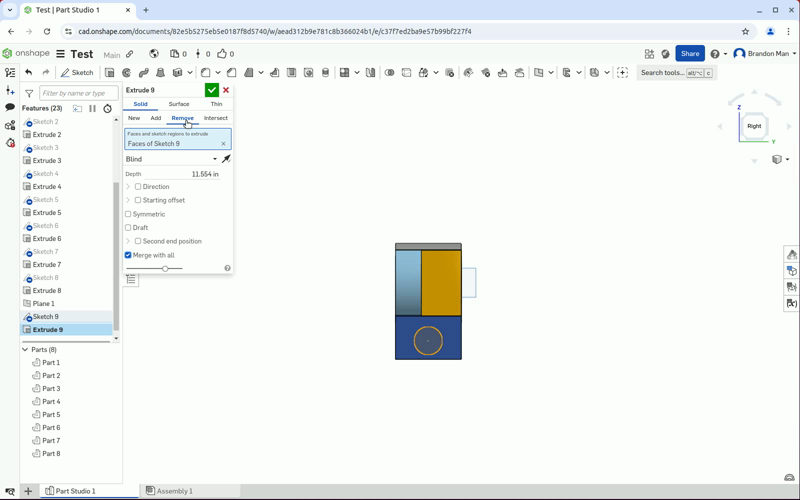
key(enter)
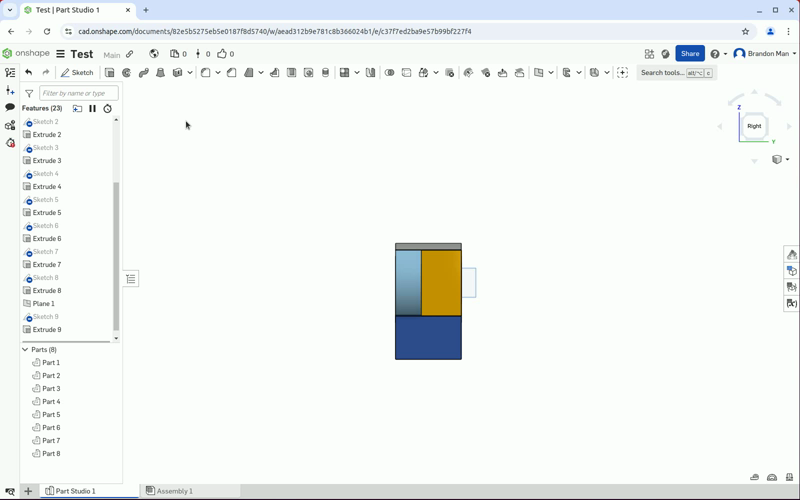
key(shift+h)
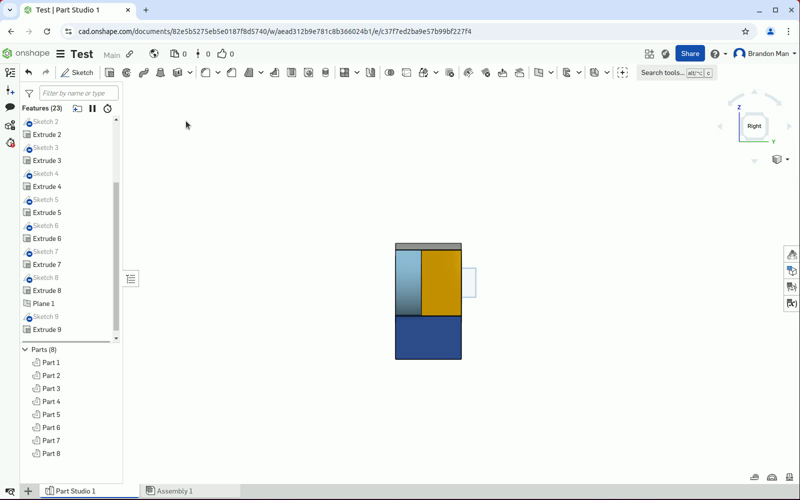
key(shift+h)
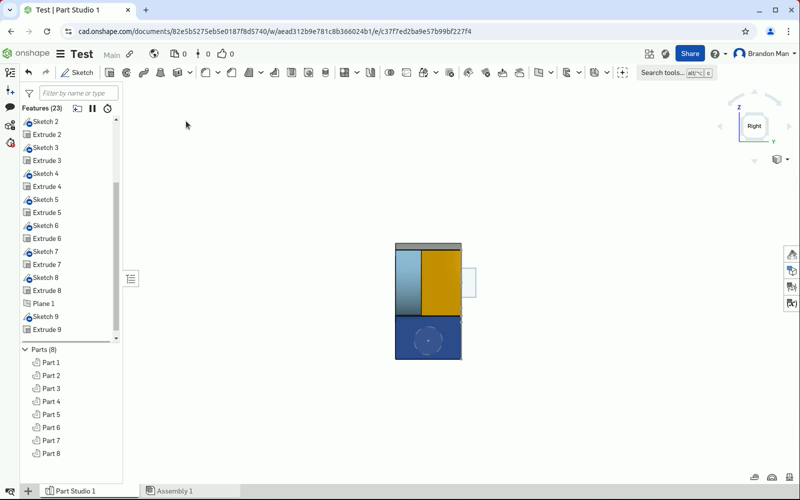
key(shift+7)
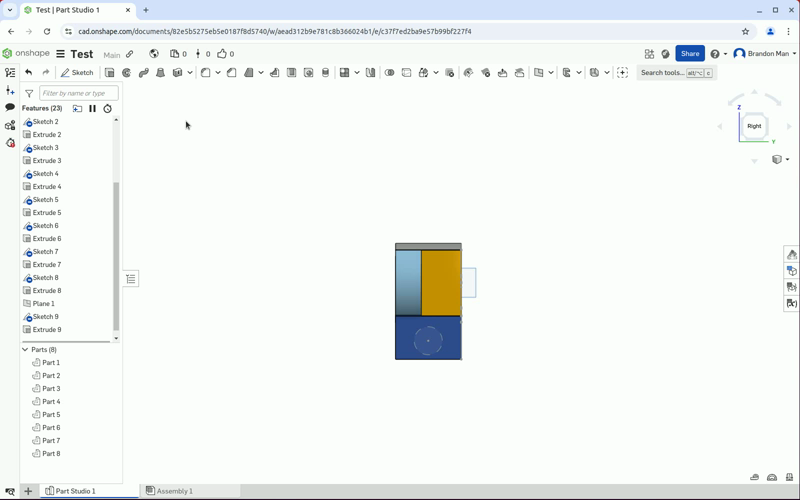
key(right, 2)
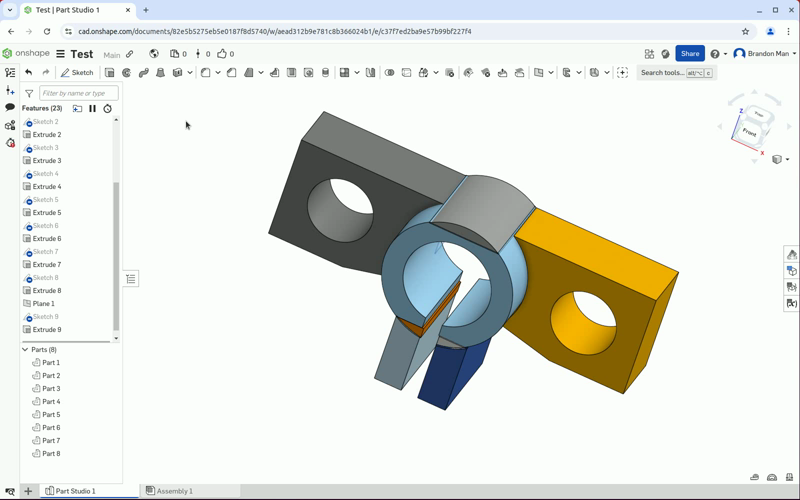
key(down, 2)
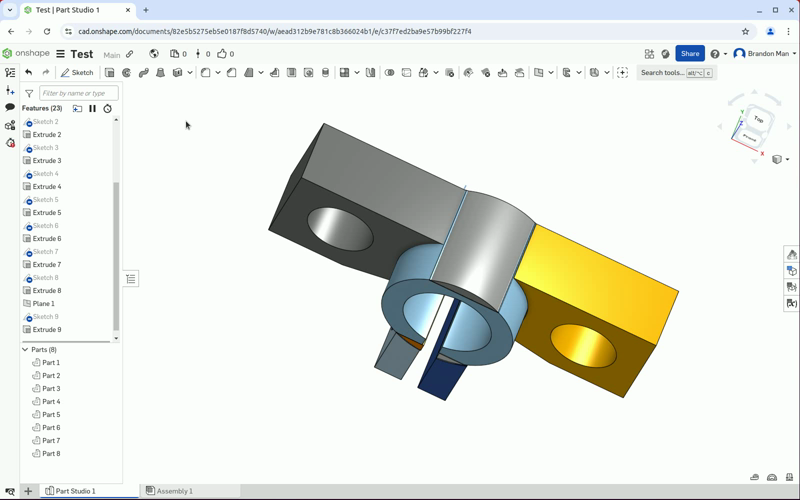
key(up, 2)
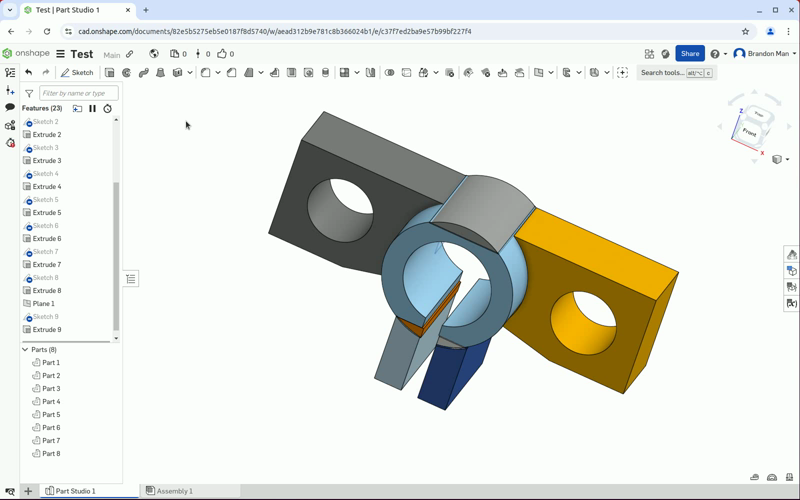
key(left, 2)
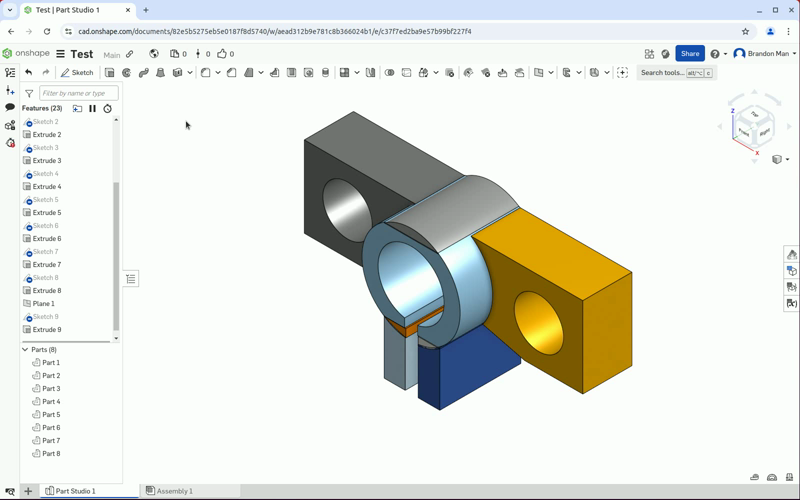
mouse_move(69, 98)
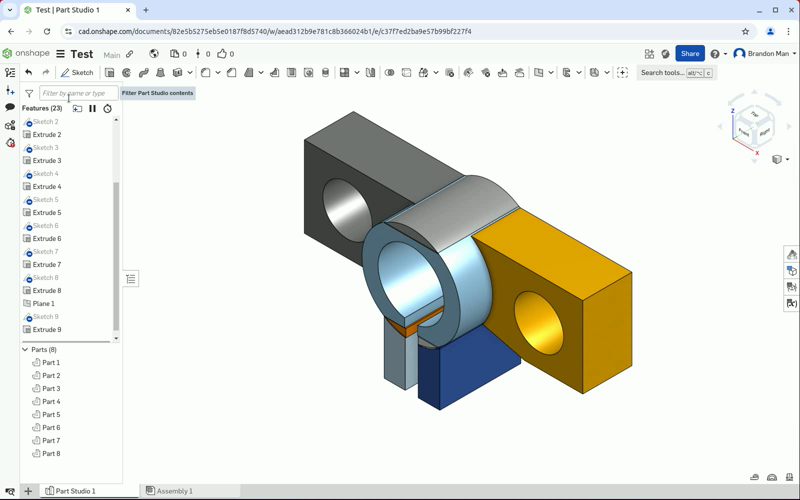
click(69, 98)